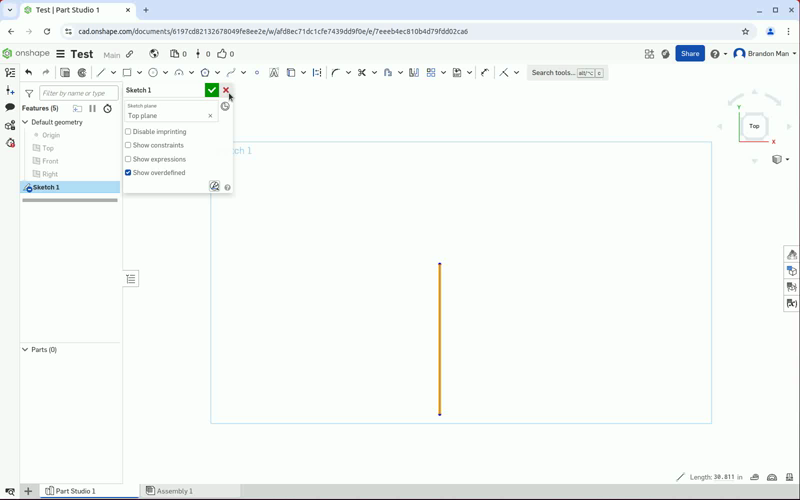
key(shift+h)
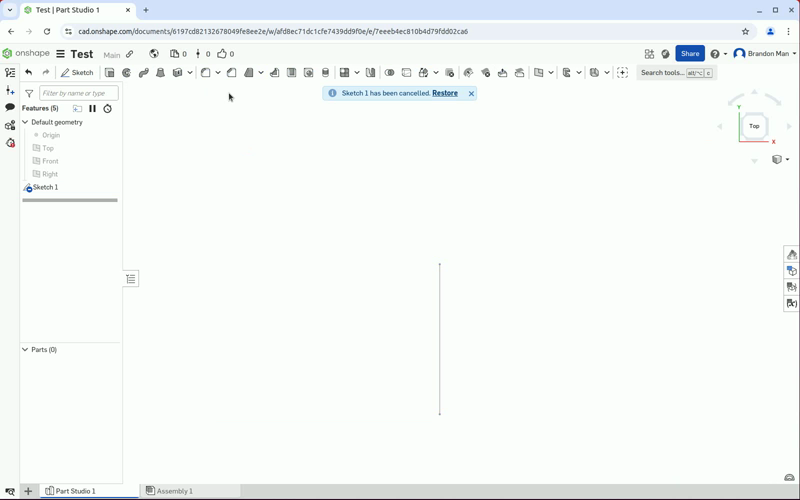
key(shift+s)
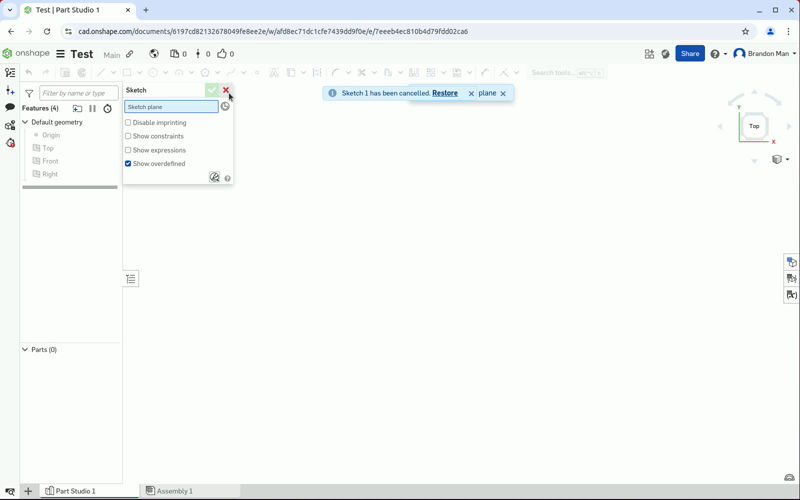
mouse_move(73, 150)
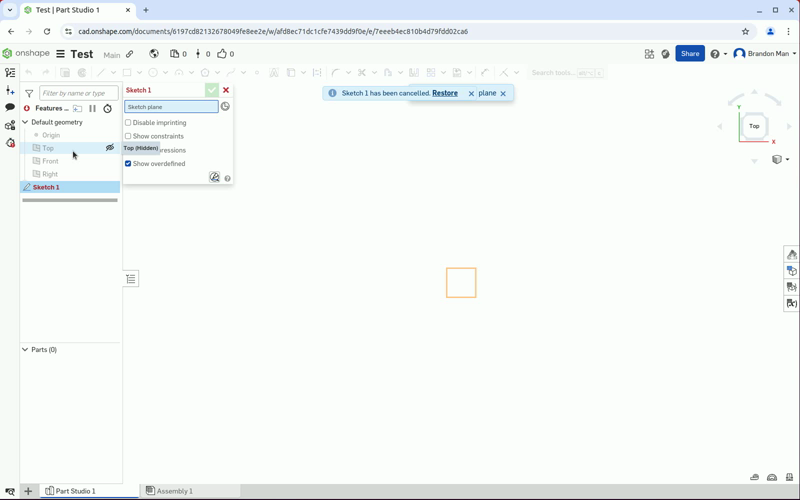
click(73, 150)
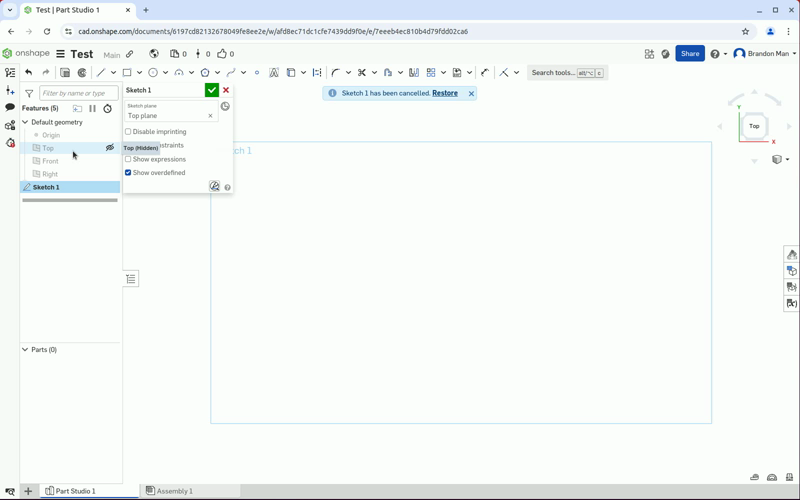
mouse_move(73, 352)
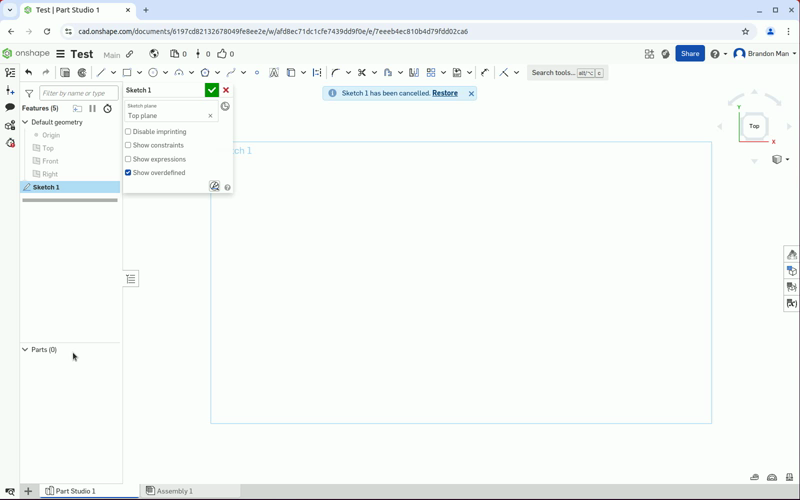
key(y)
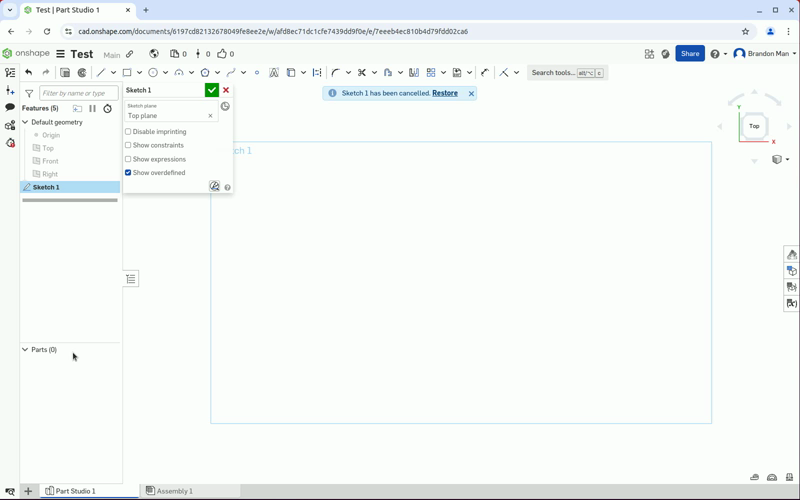
key(a)
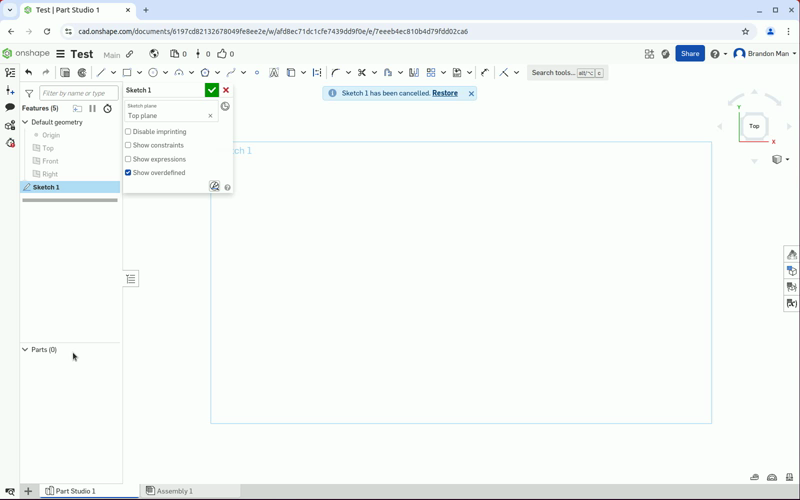
key_down(shift)
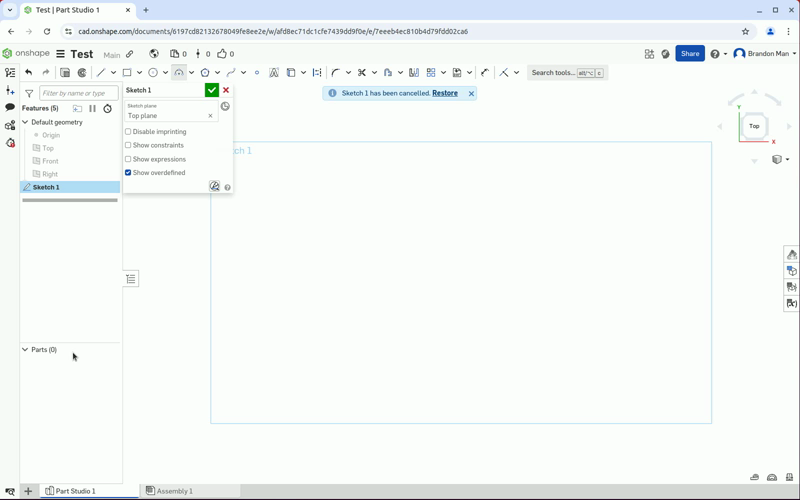
mouse_move(353, 345)
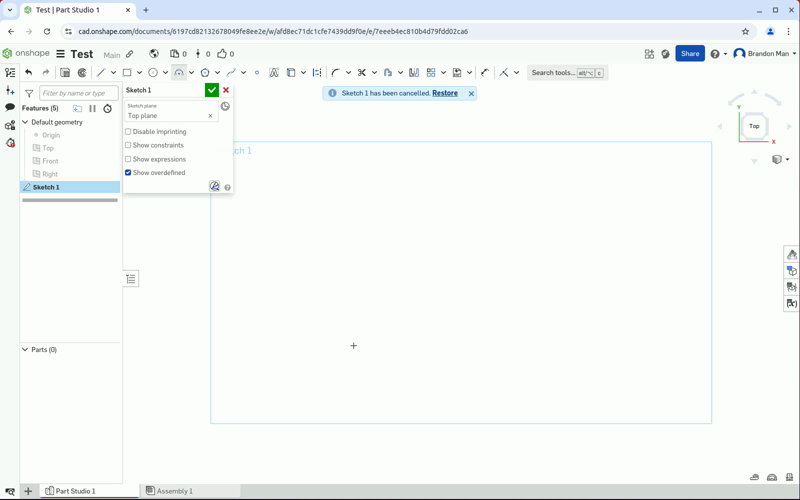
click(353, 345)
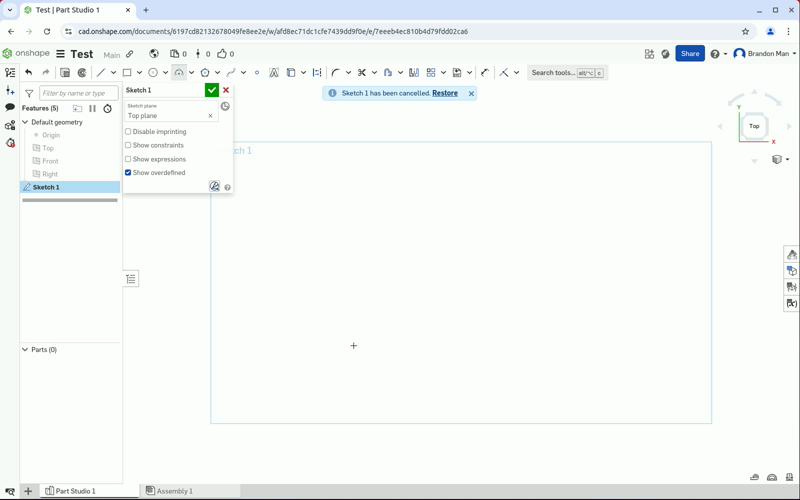
key_up(shift)
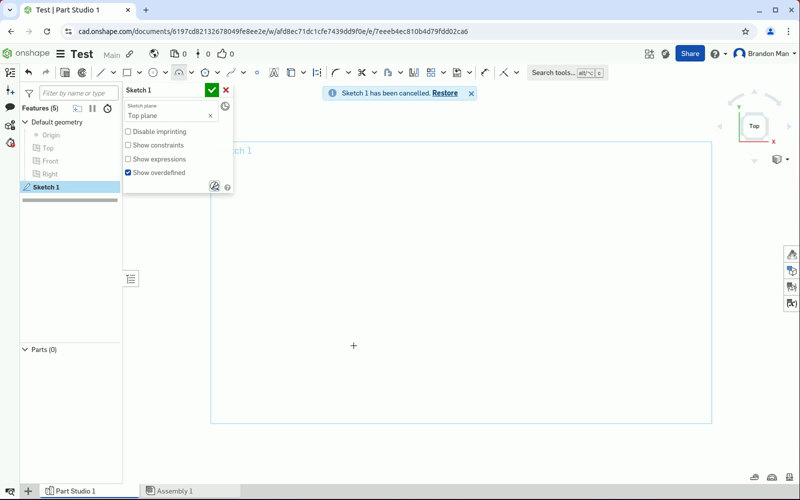
key_down(shift)
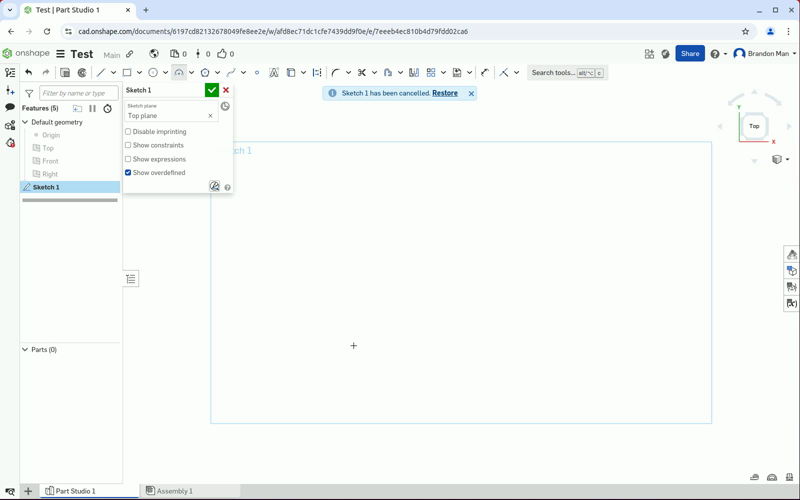
mouse_move(360, 351)
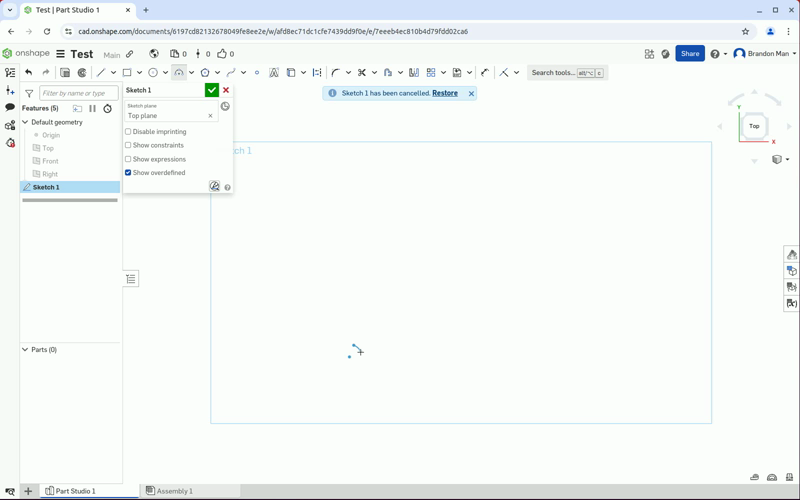
click(360, 351)
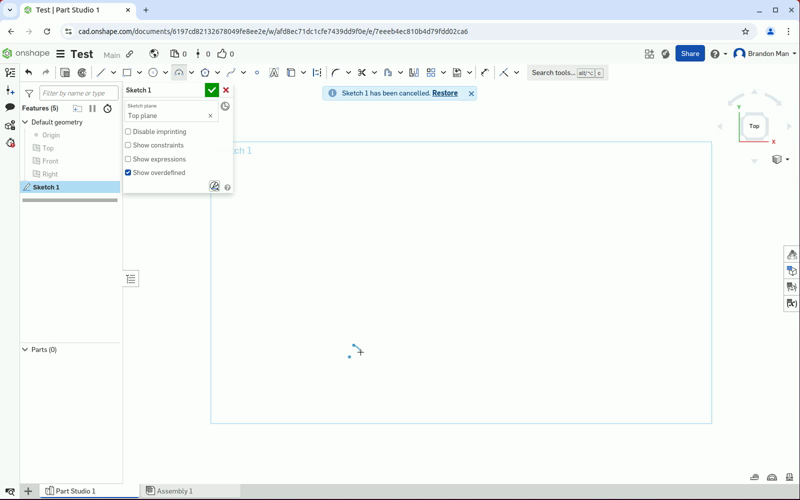
mouse_move(356, 349)
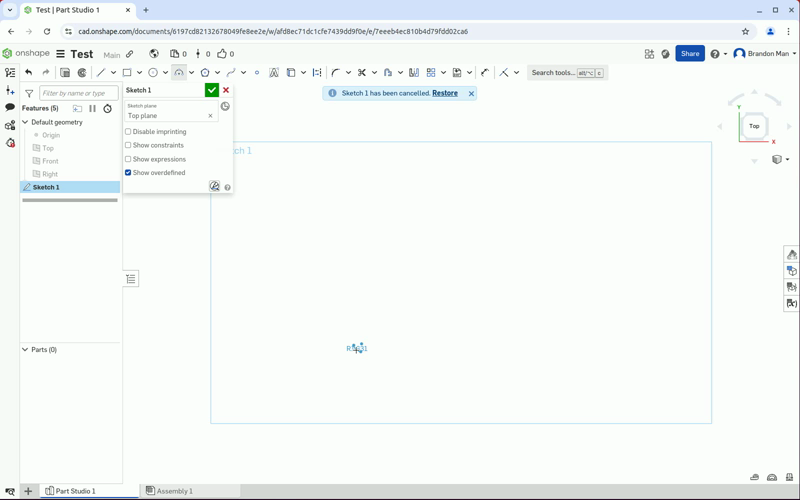
click(356, 349)
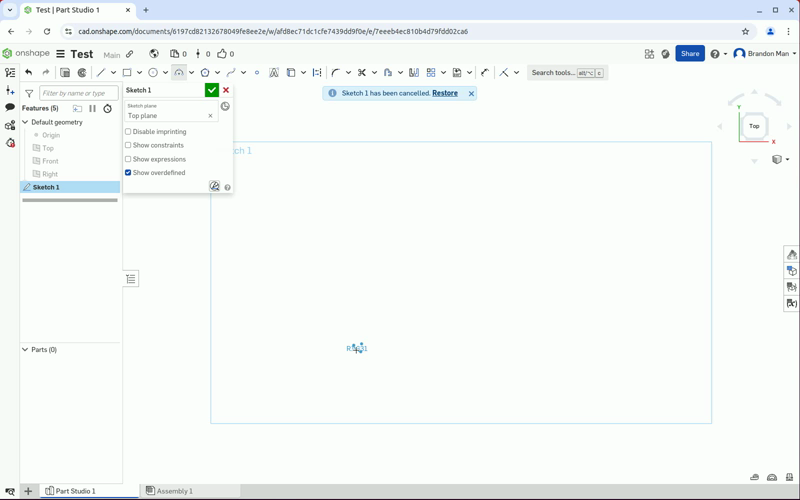
key_up(shift)
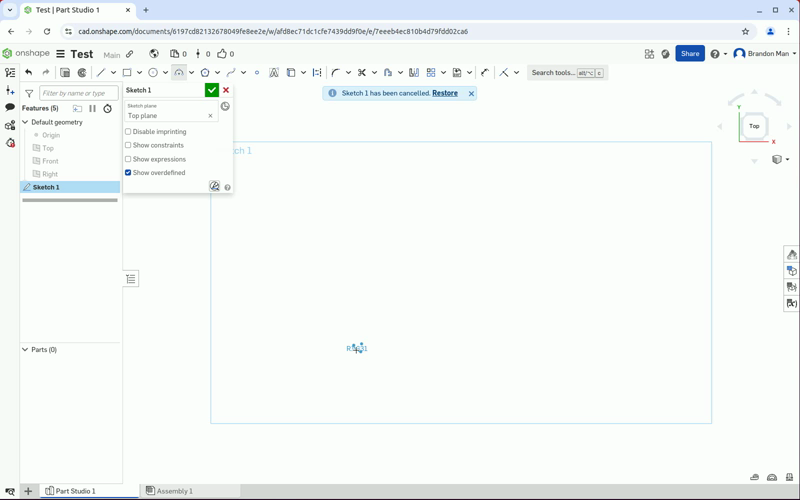
key(esc)
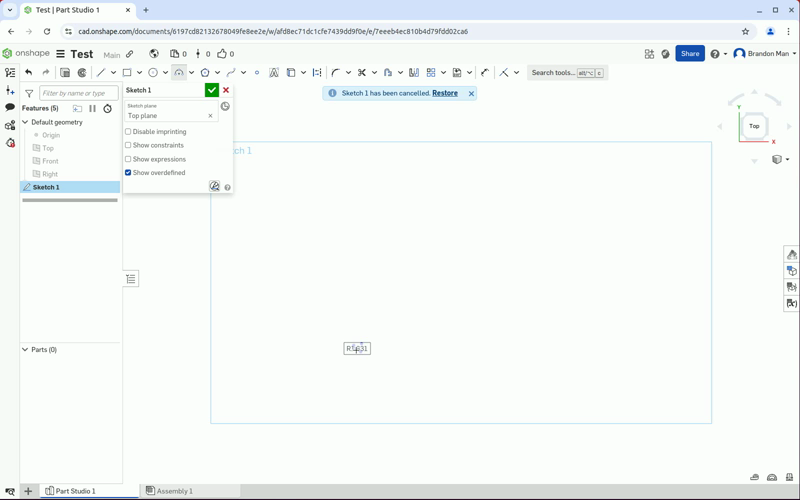
key(l)
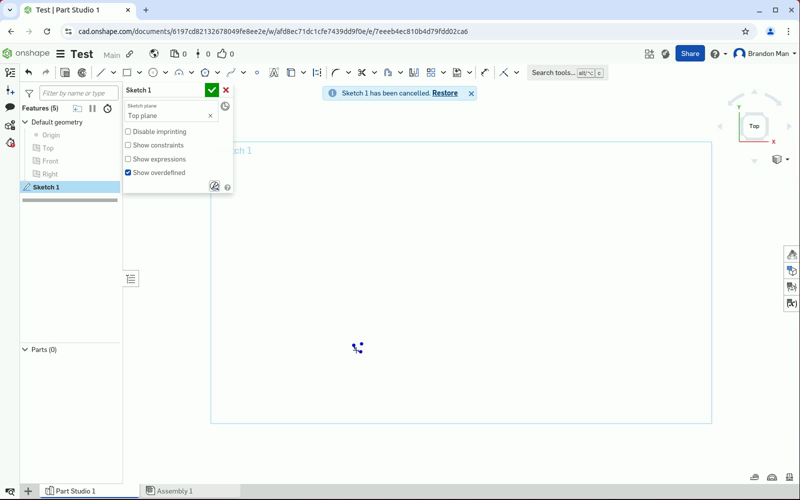
mouse_move(360, 351)
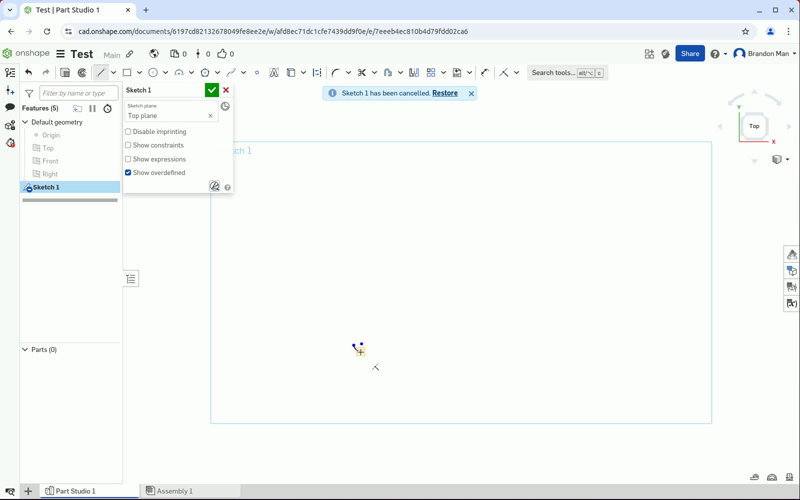
click(360, 351)
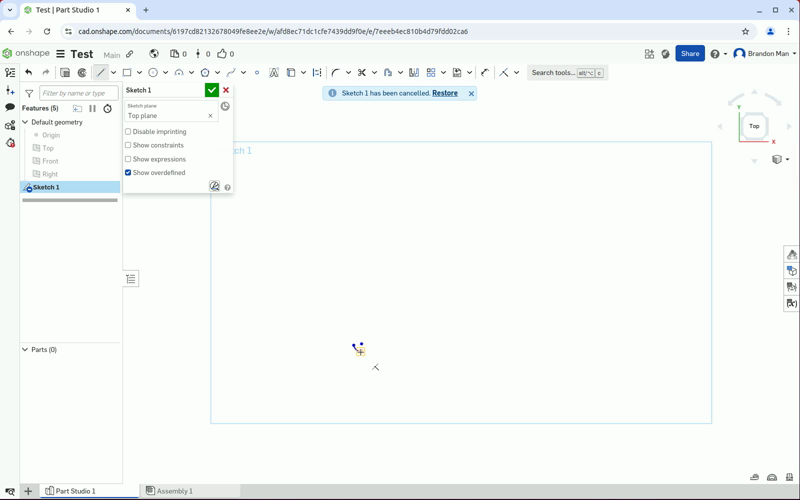
key_down(shift)
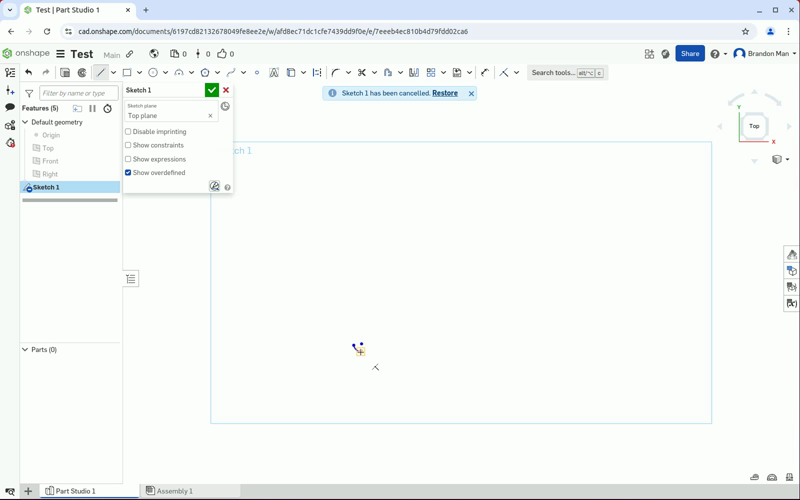
mouse_move(558, 351)
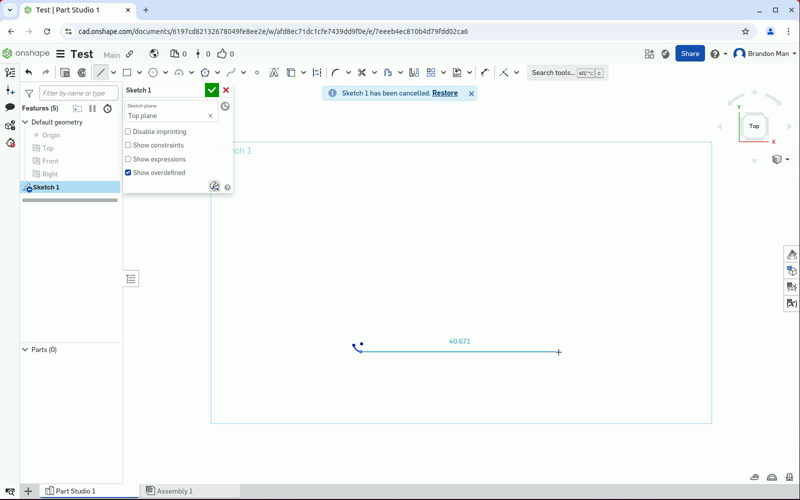
click(558, 351)
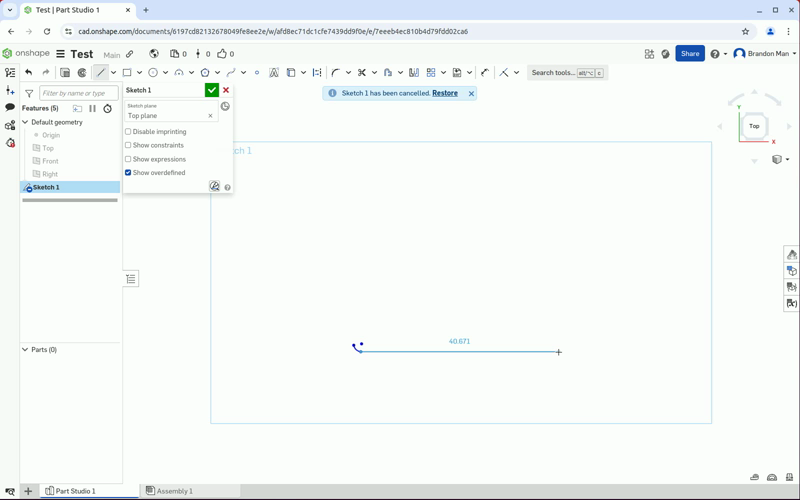
key_up(shift)
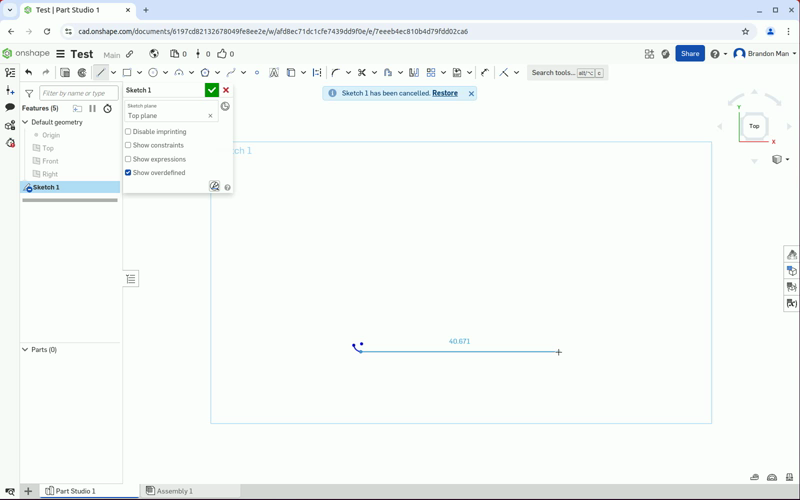
key(esc)
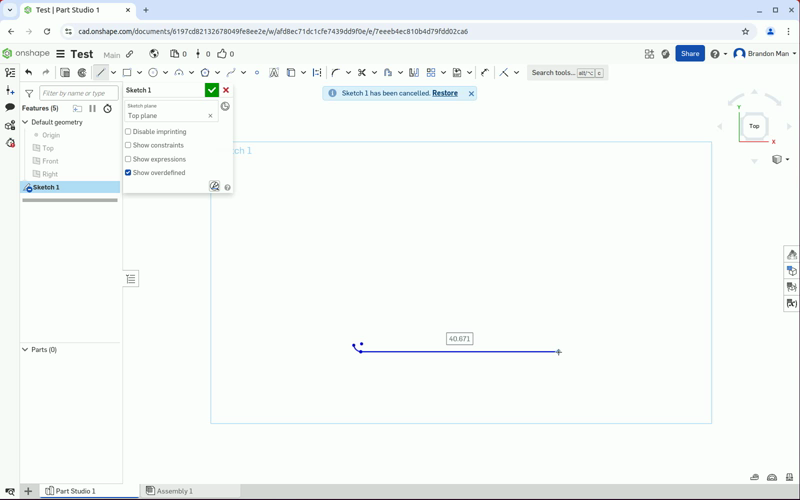
key(a)
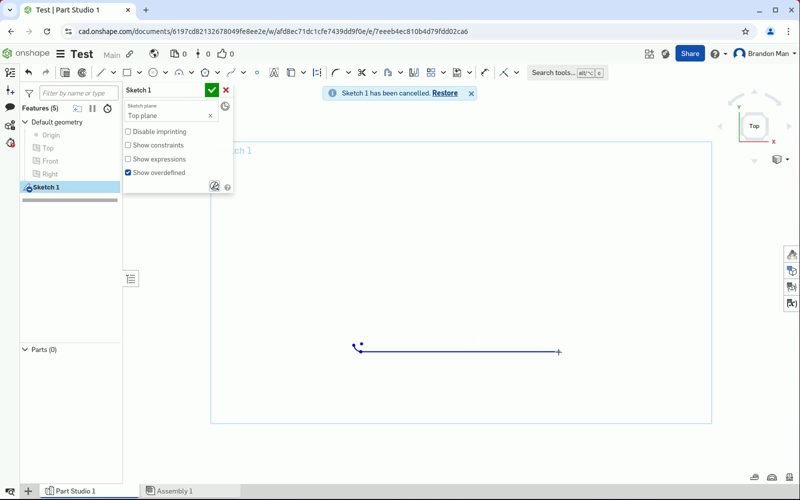
mouse_move(558, 351)
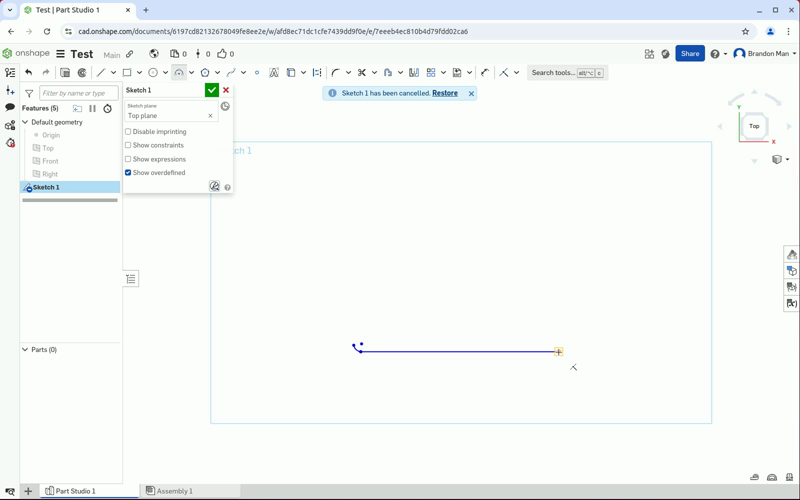
click(558, 351)
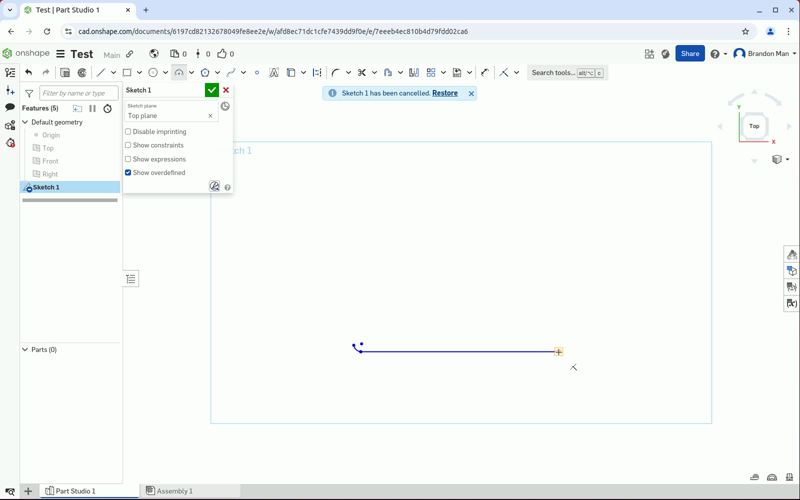
key_down(shift)
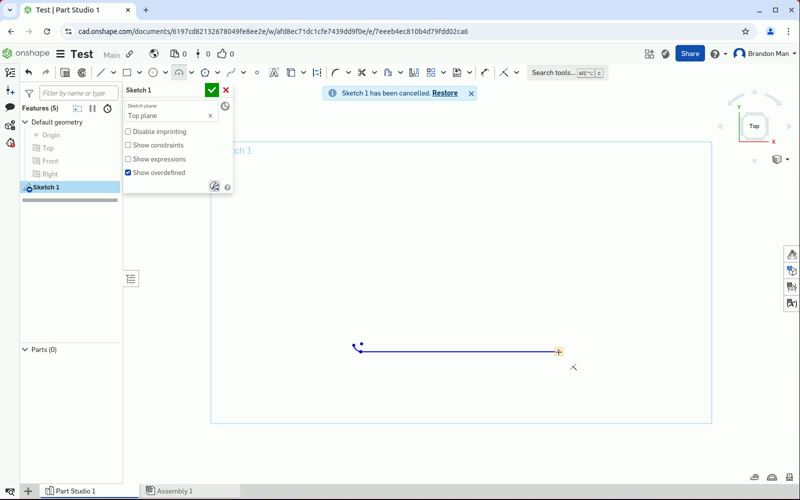
mouse_move(565, 345)
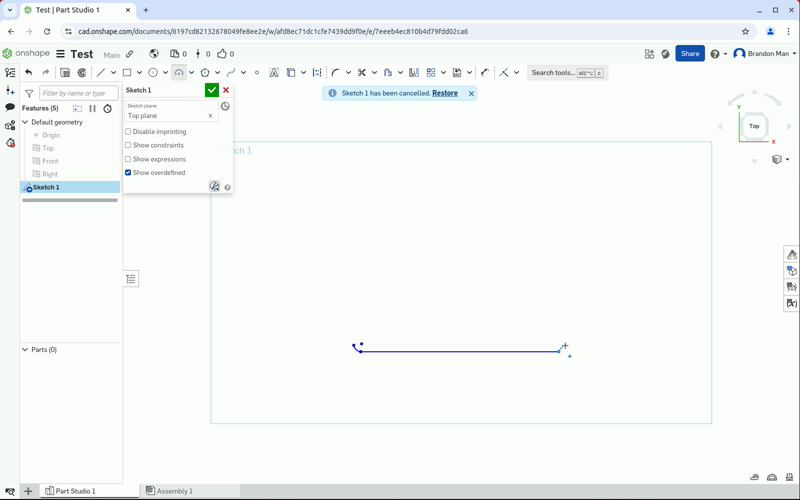
click(565, 345)
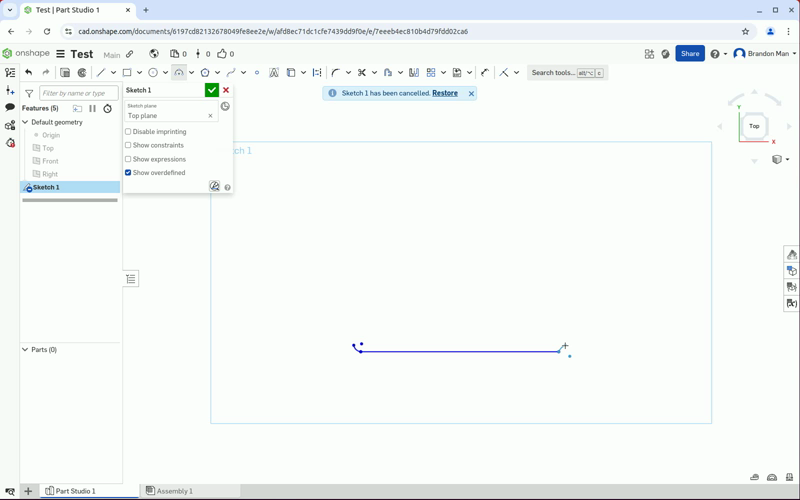
mouse_move(563, 349)
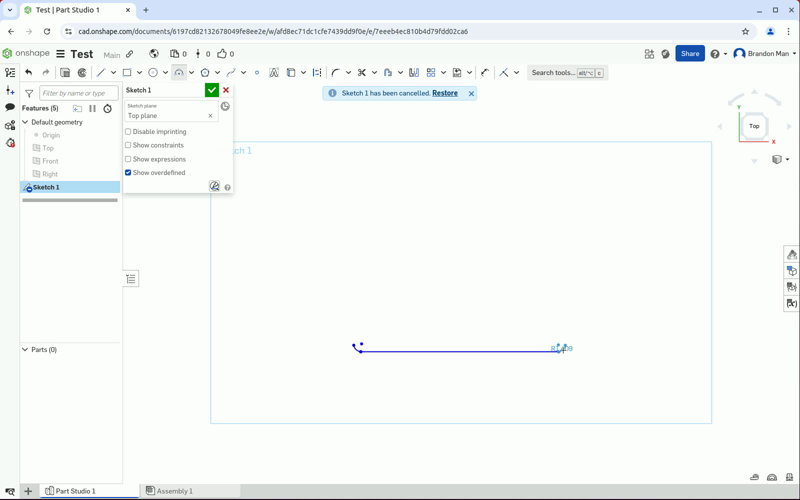
click(563, 349)
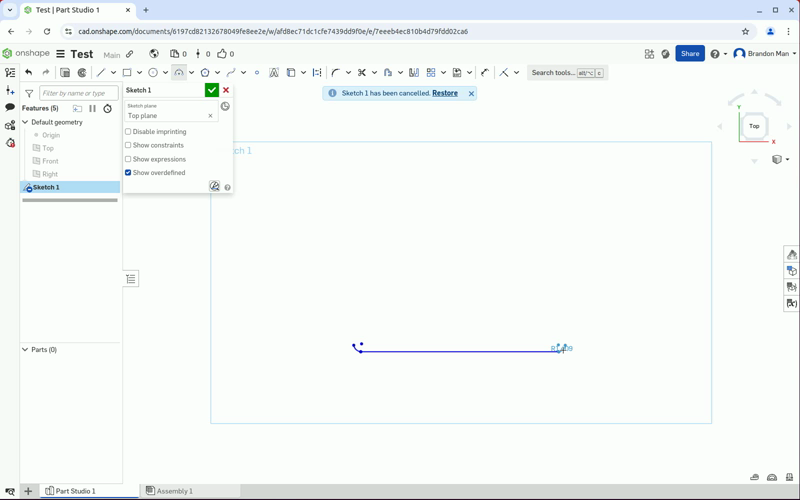
key_up(shift)
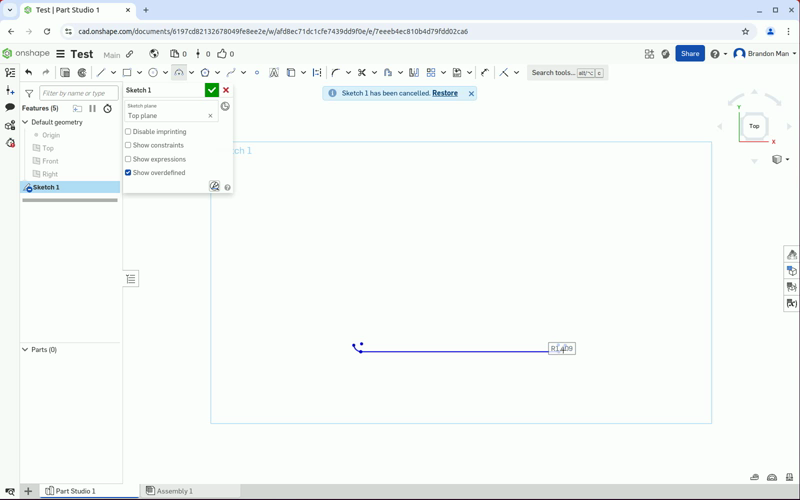
key(esc)
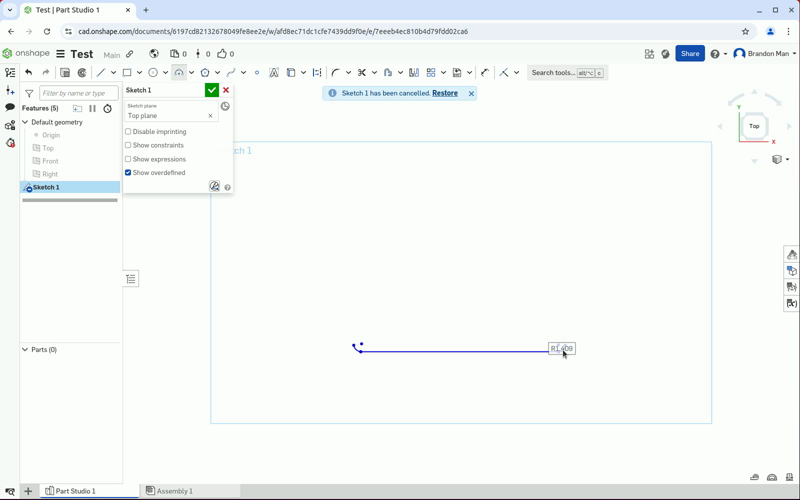
key(l)
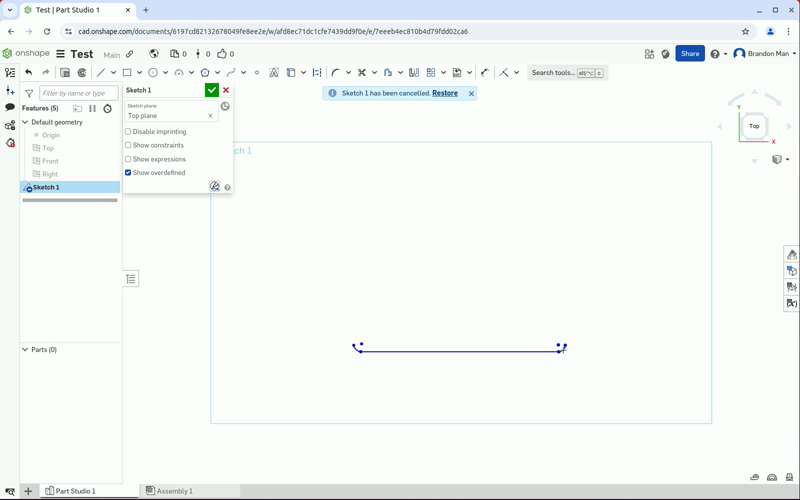
mouse_move(565, 345)
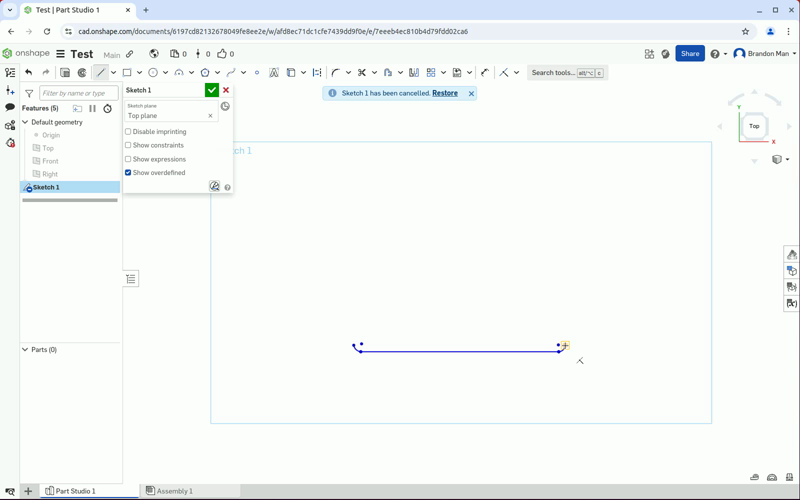
click(565, 345)
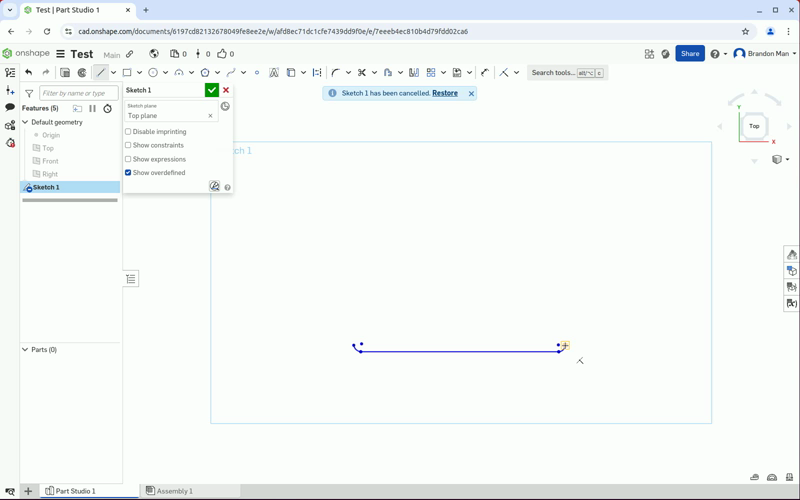
key_down(shift)
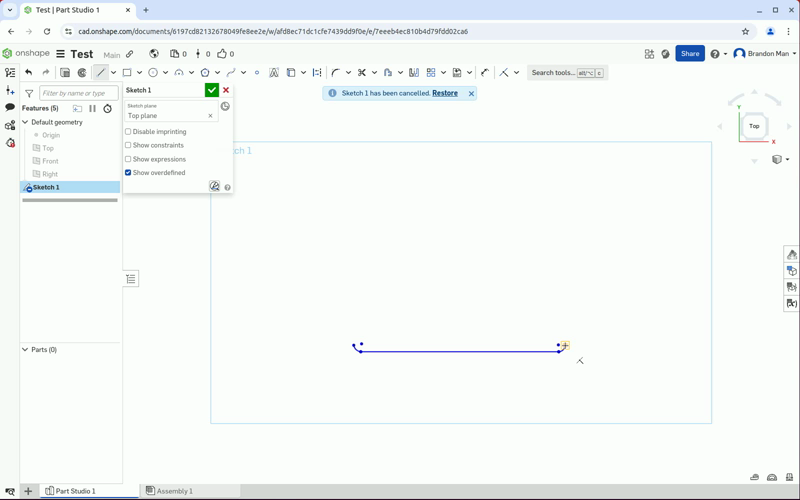
mouse_move(565, 220)
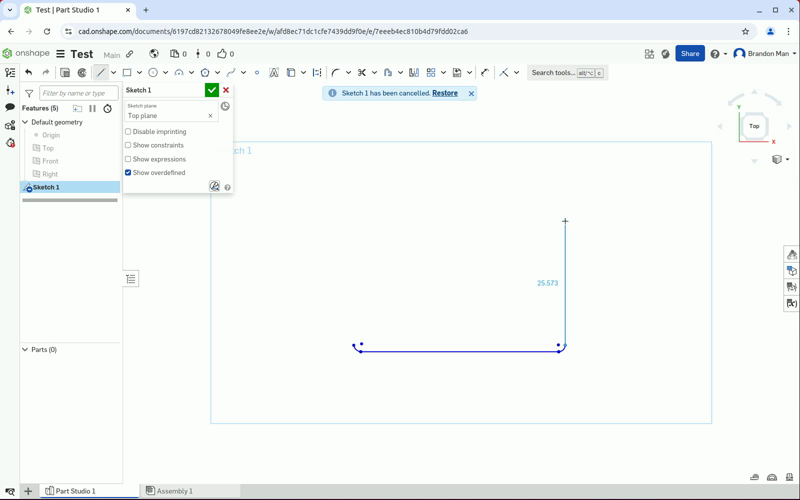
click(565, 220)
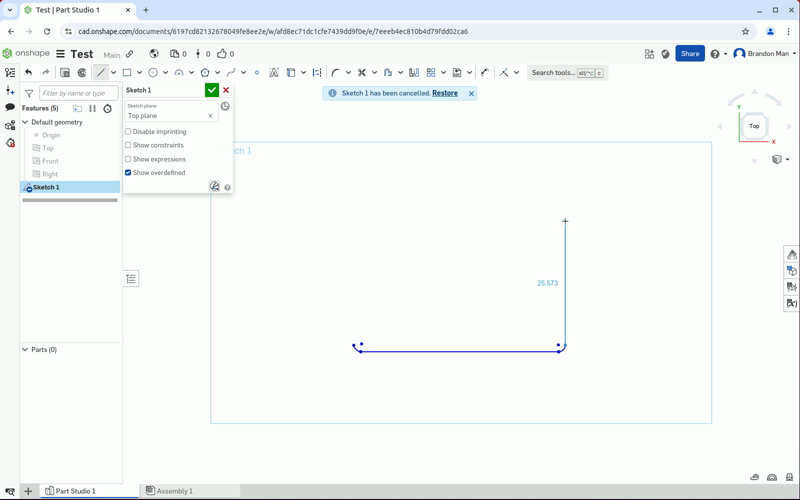
key_up(shift)
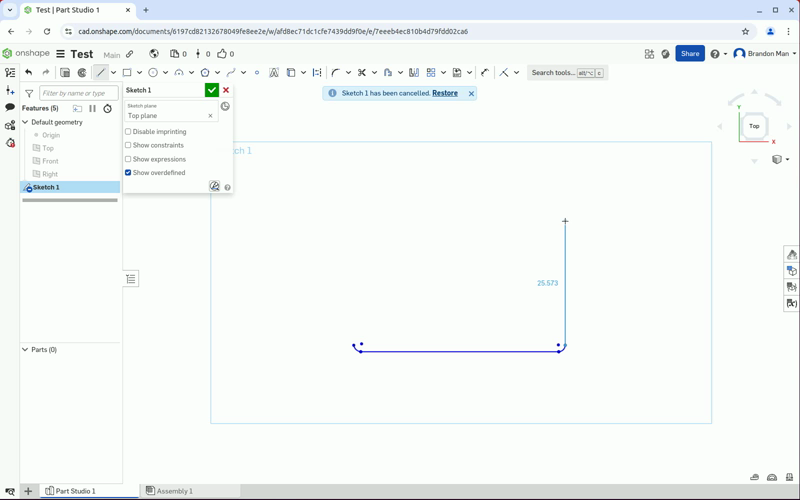
key(esc)
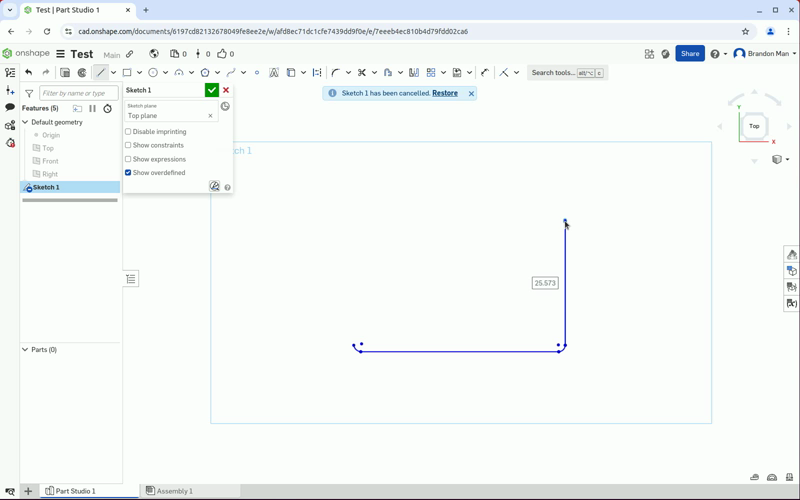
key(a)
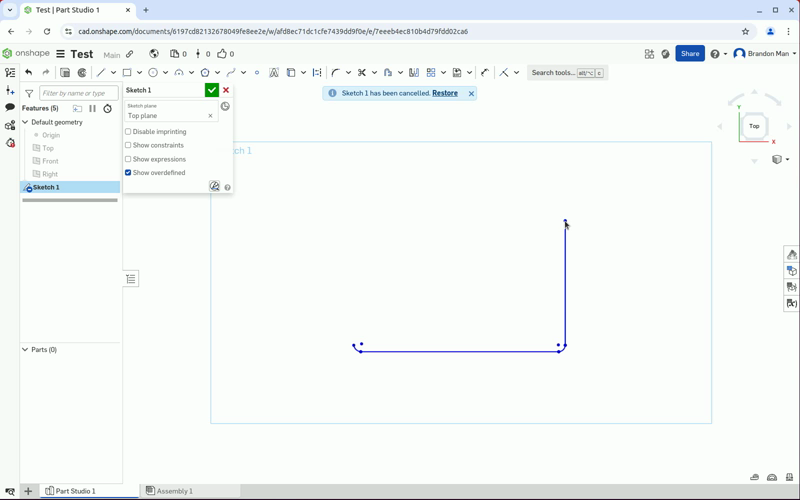
mouse_move(565, 220)
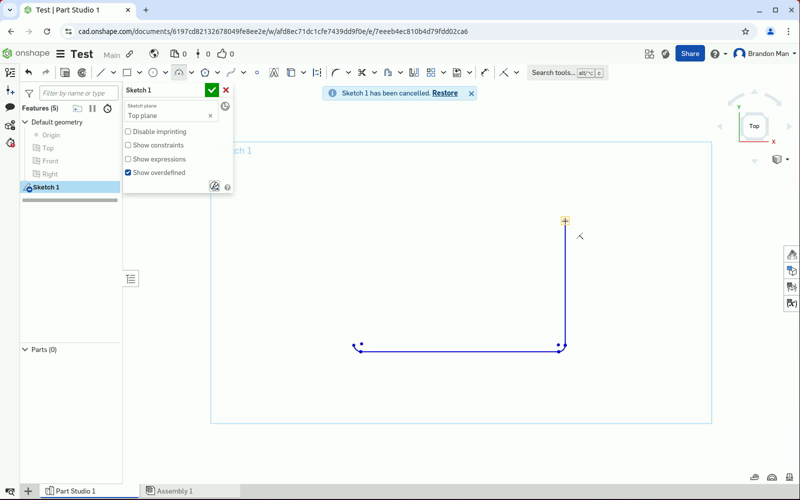
click(565, 220)
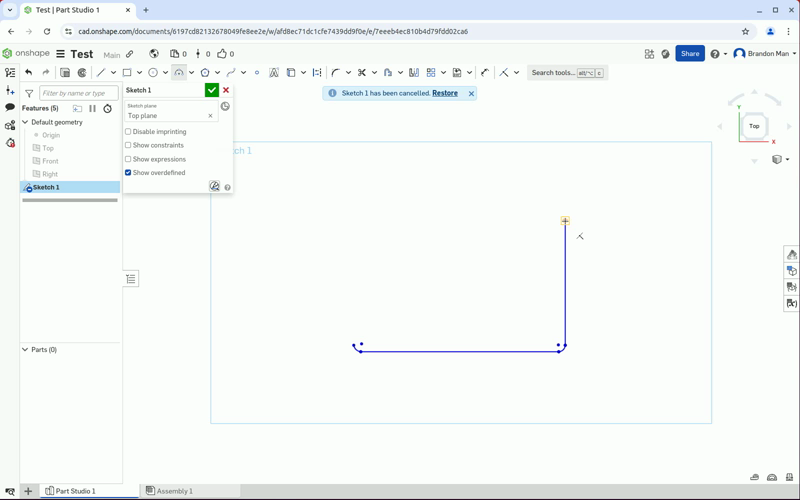
key_down(shift)
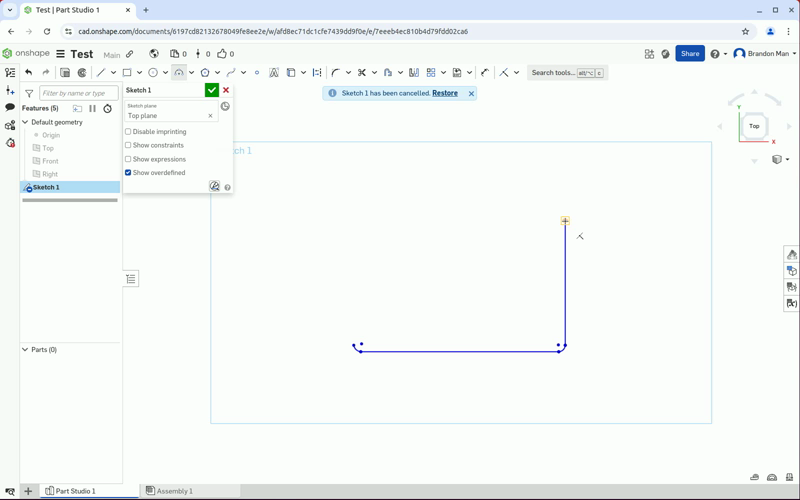
mouse_move(558, 213)
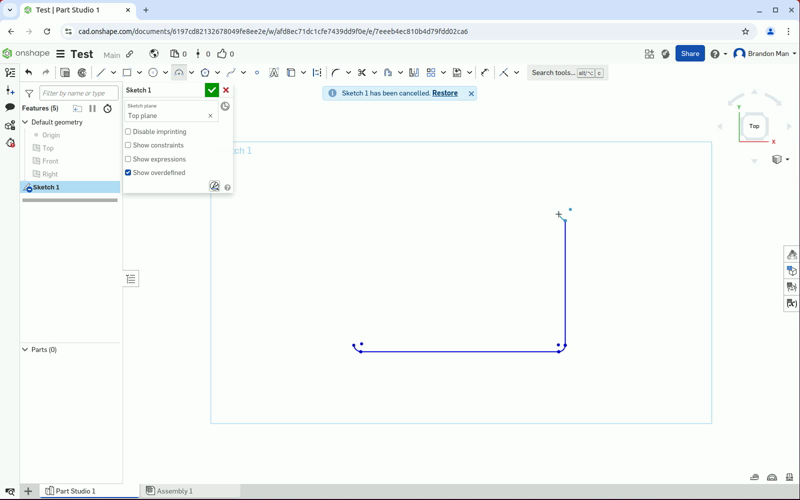
click(558, 213)
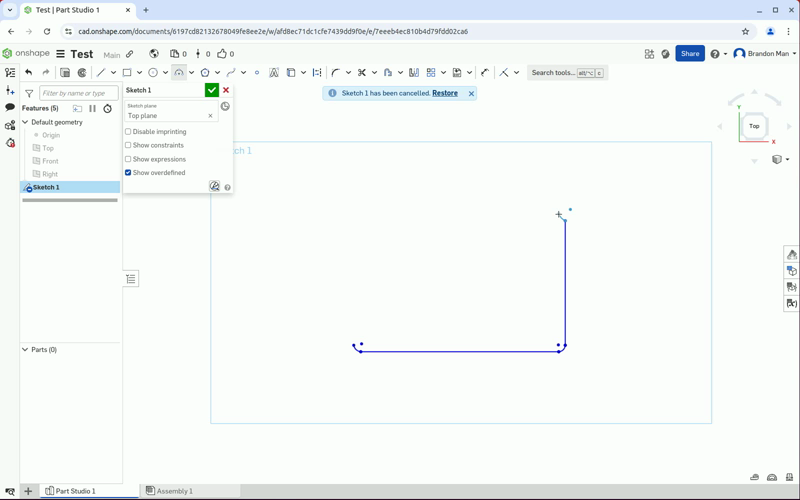
mouse_move(563, 216)
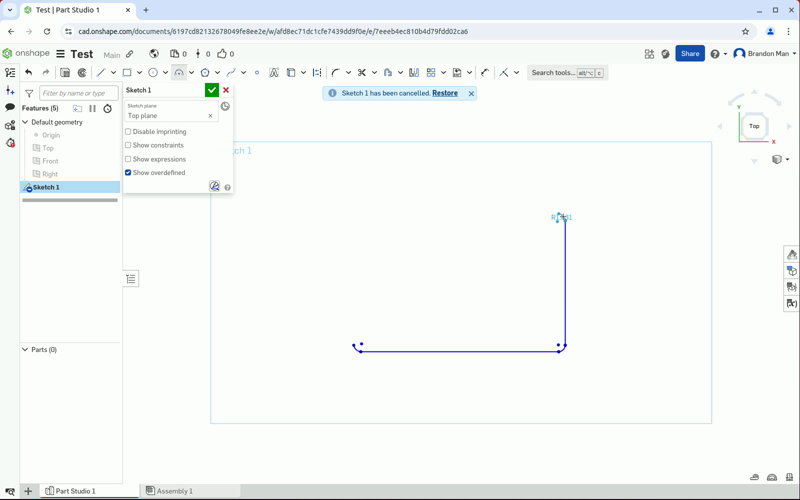
click(563, 216)
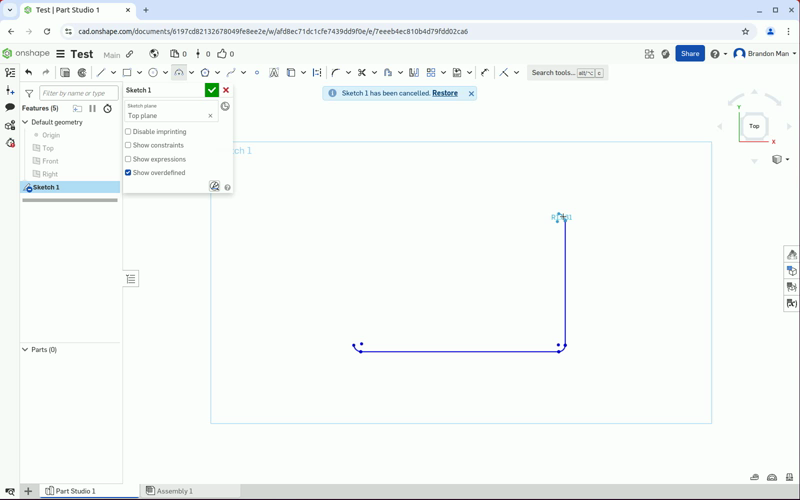
key_up(shift)
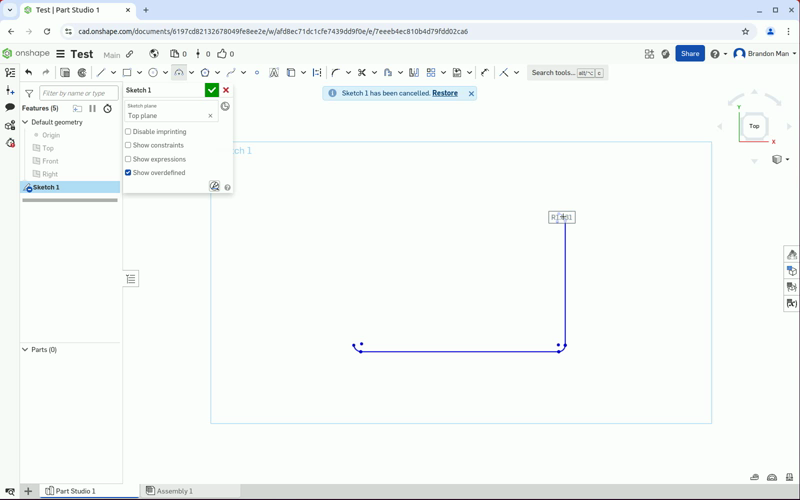
key(esc)
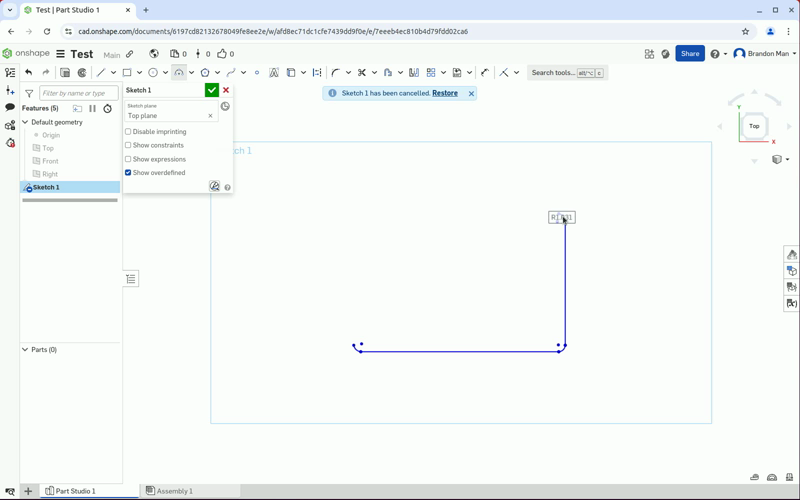
key(l)
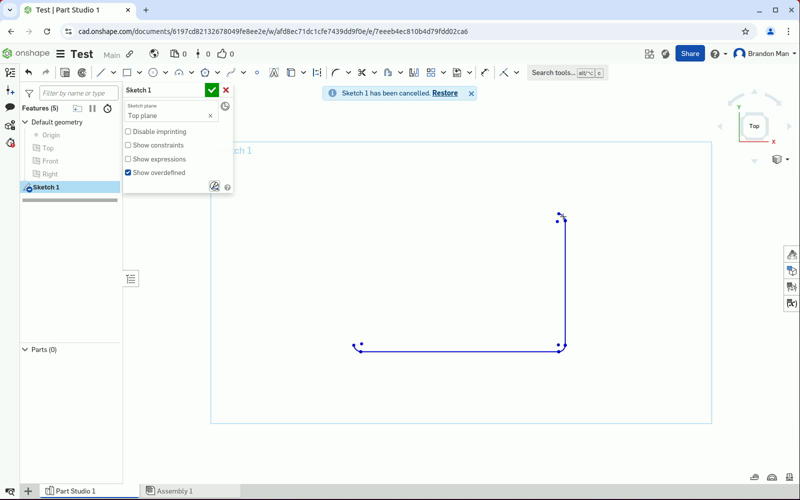
mouse_move(558, 213)
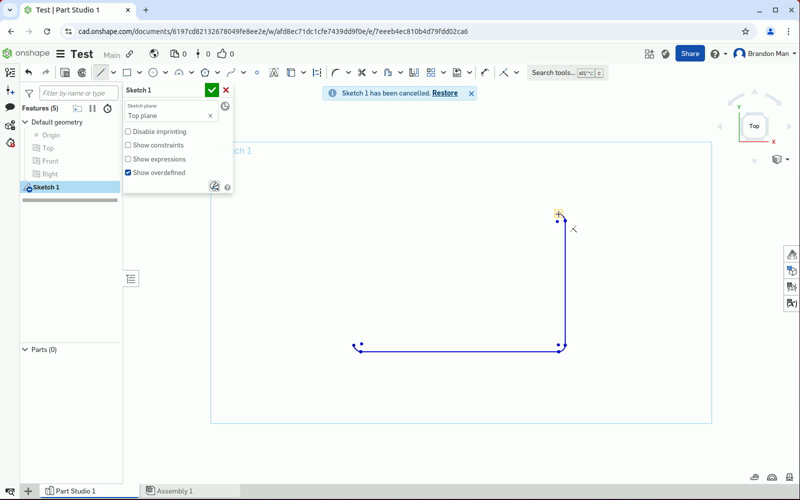
click(558, 213)
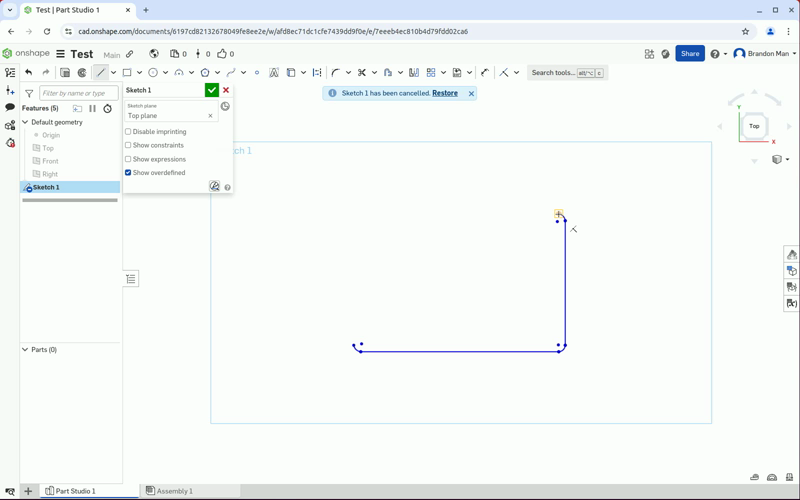
key_down(shift)
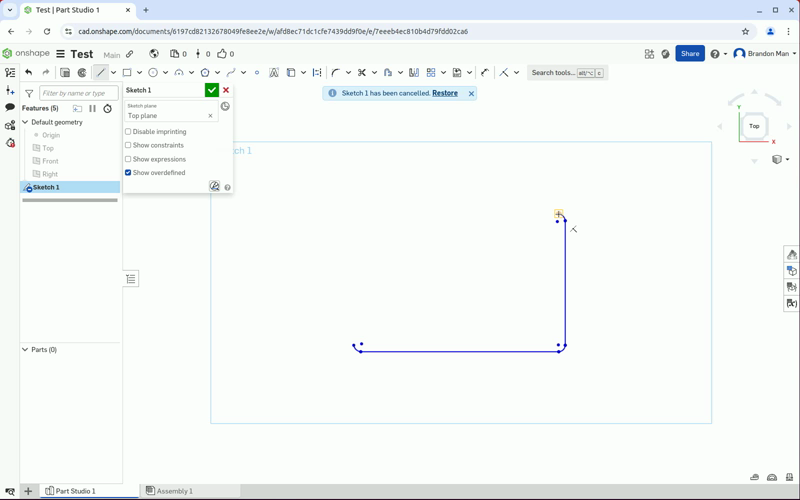
mouse_move(360, 213)
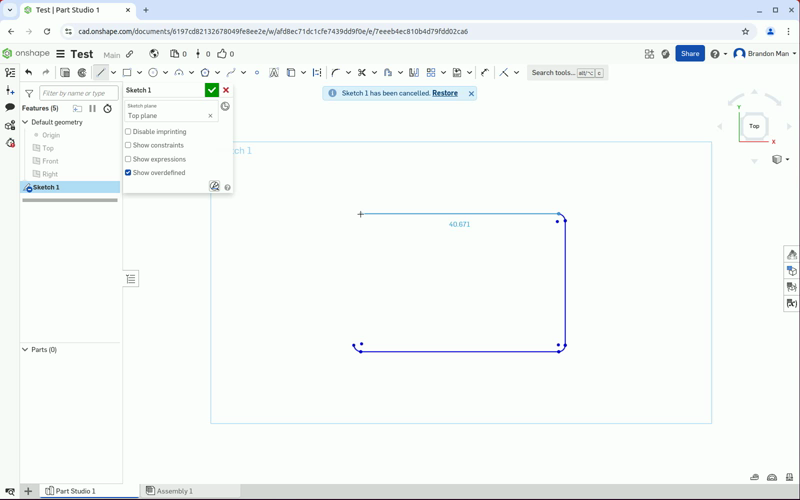
click(360, 213)
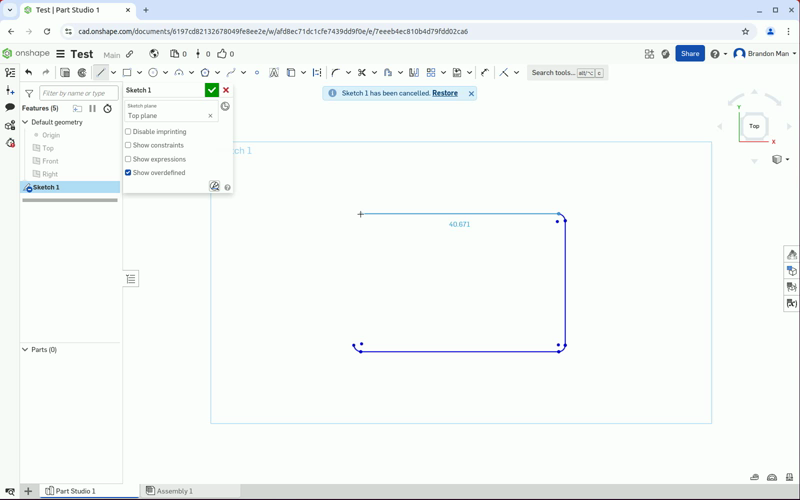
key_up(shift)
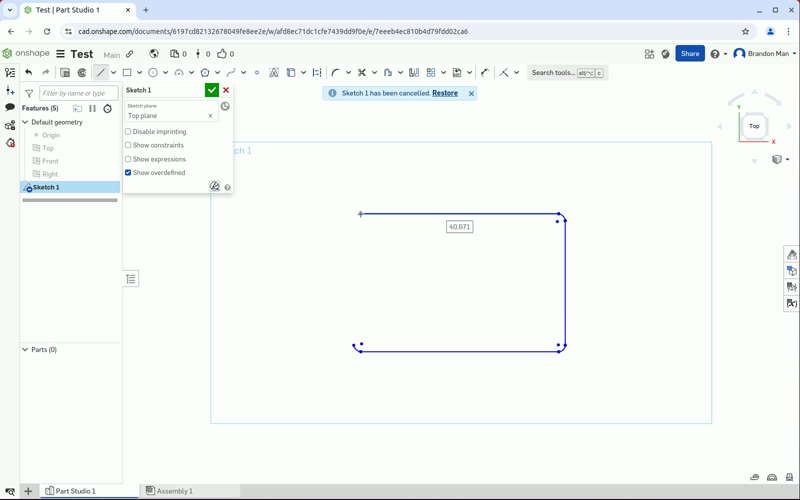
key(esc)
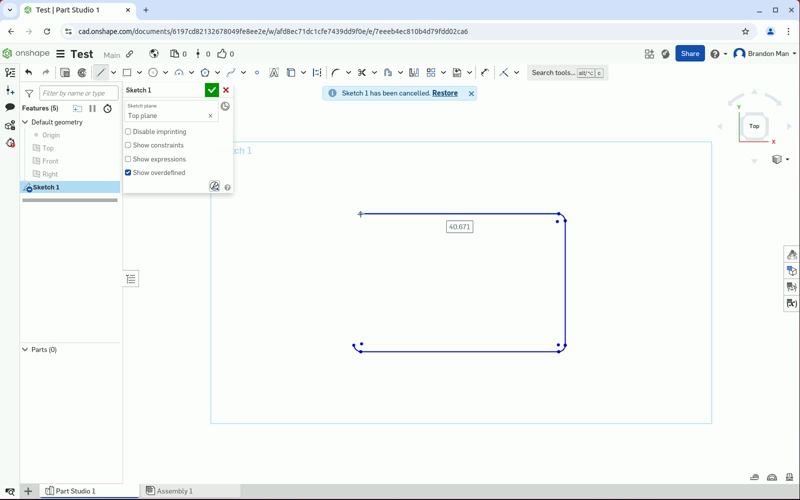
key(a)
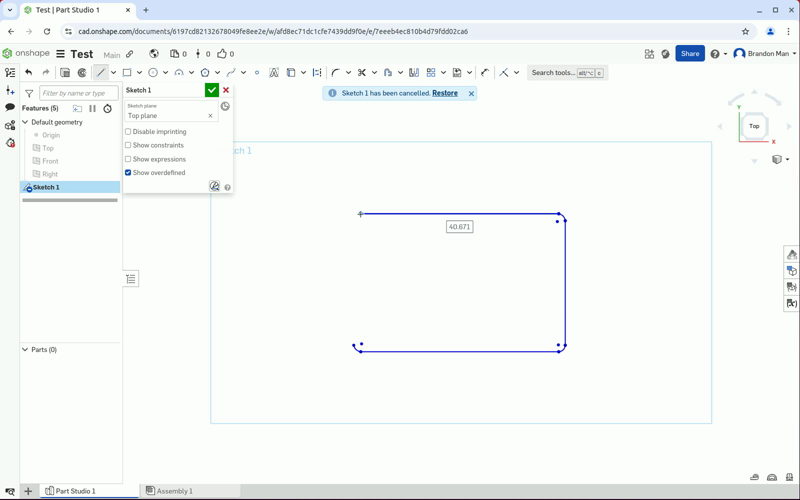
mouse_move(360, 213)
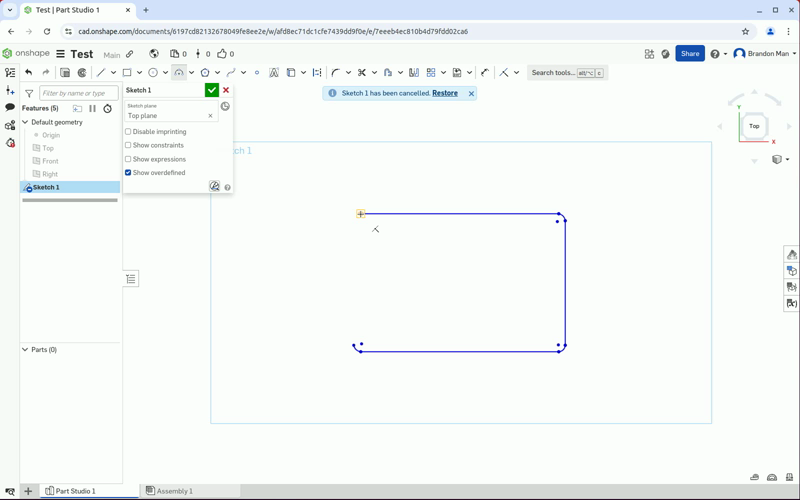
click(360, 213)
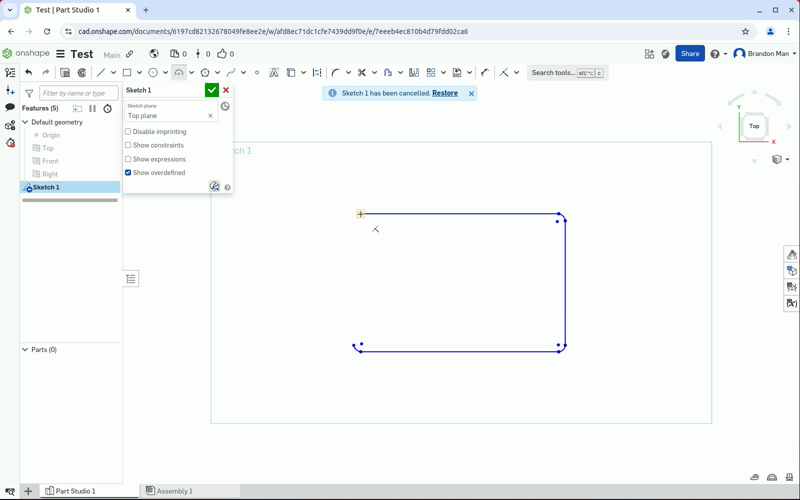
key_down(shift)
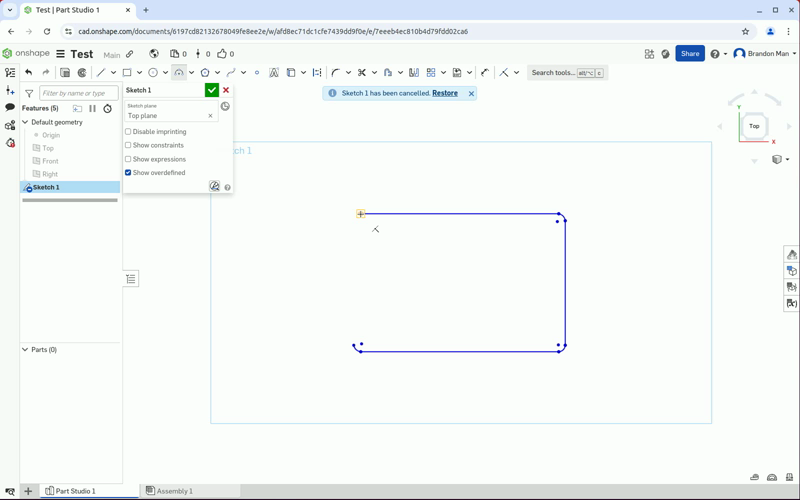
mouse_move(353, 220)
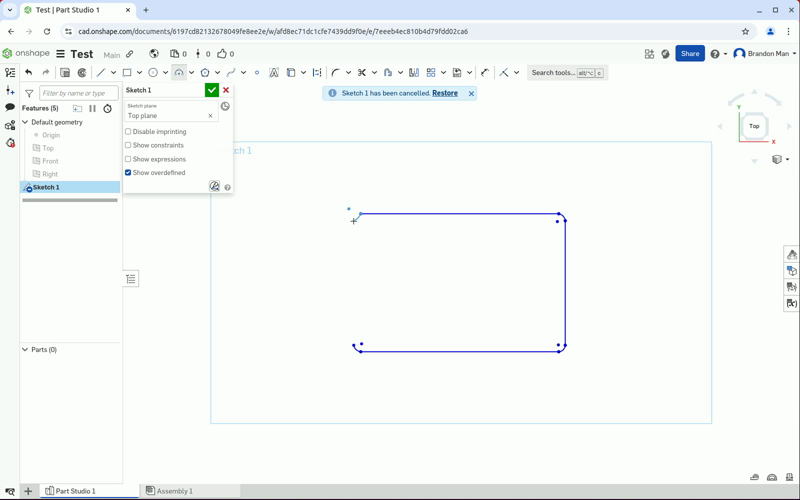
click(353, 220)
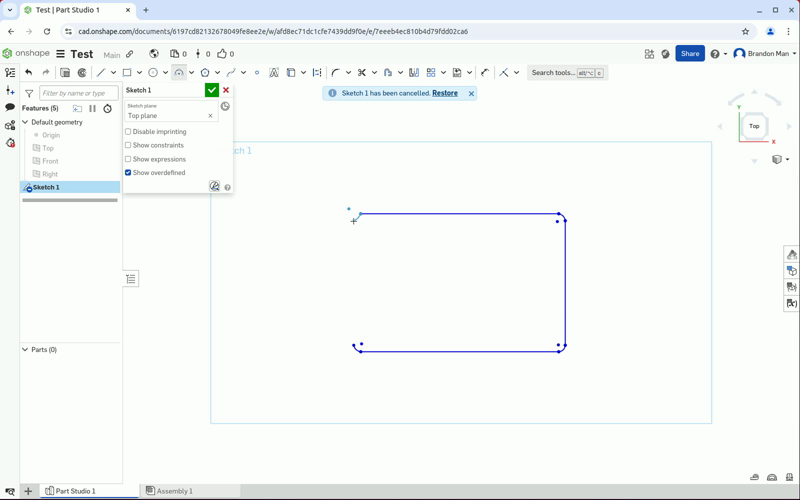
mouse_move(356, 216)
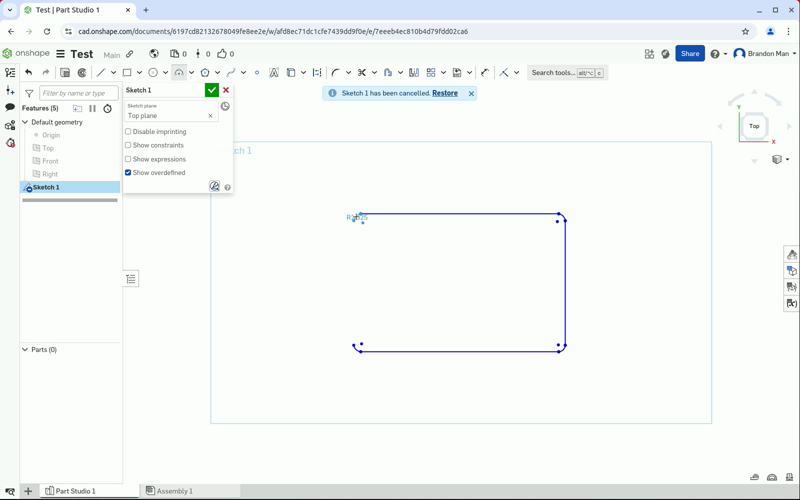
click(356, 216)
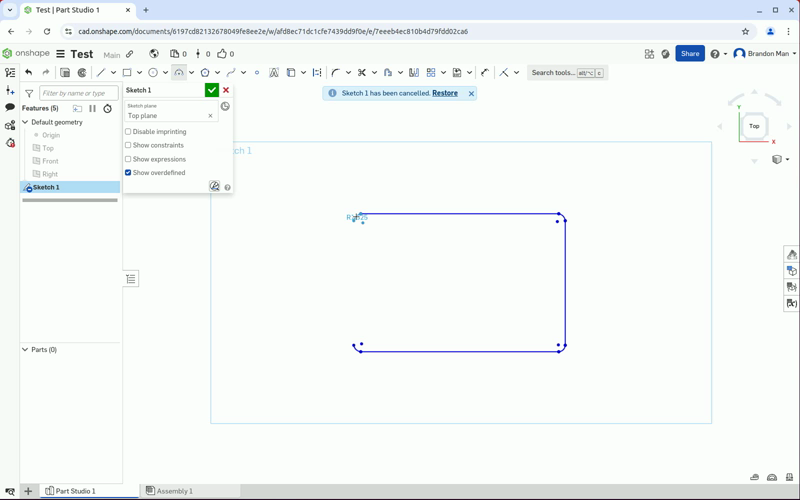
key_up(shift)
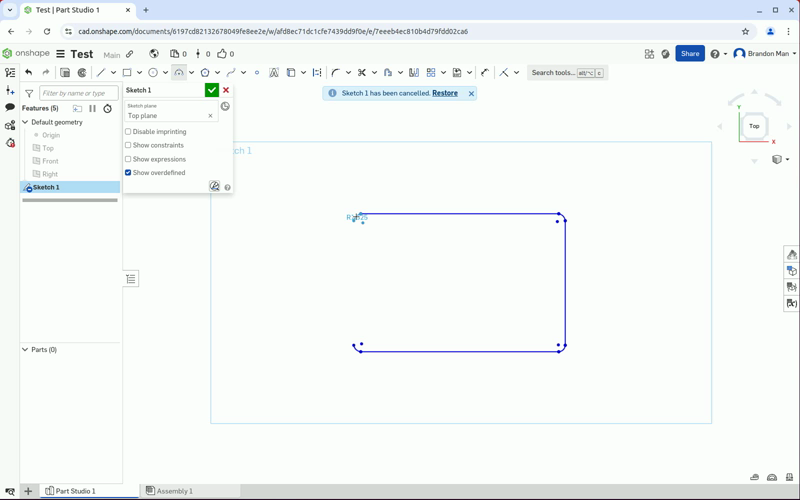
key(esc)
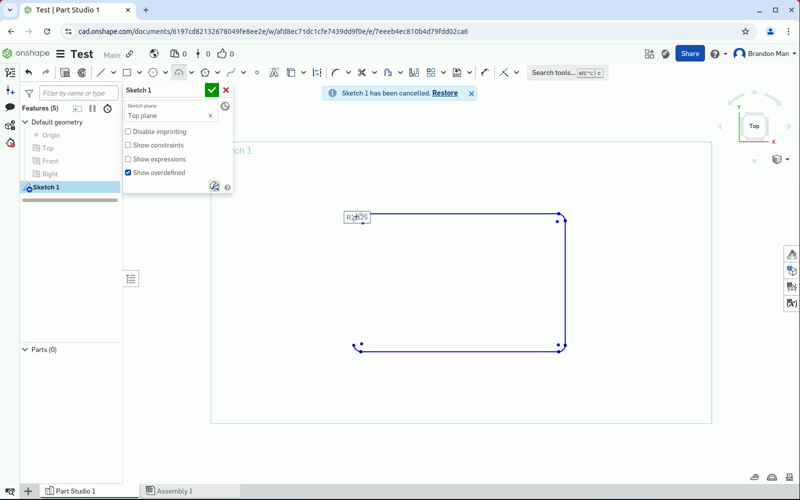
key(l)
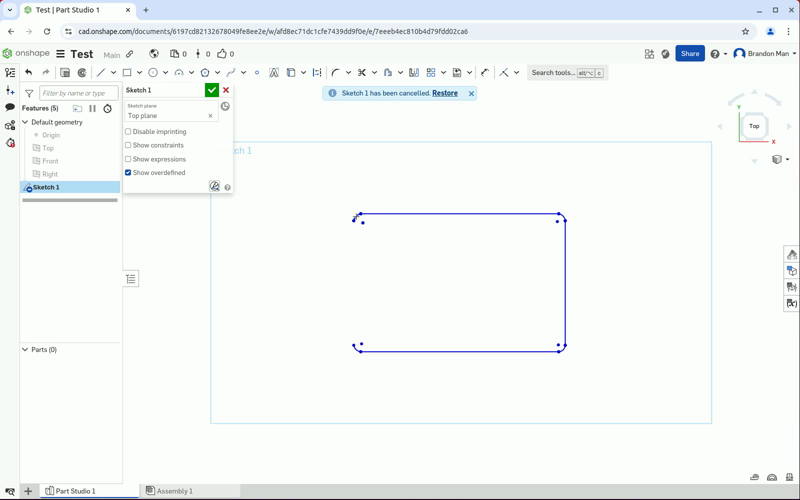
mouse_move(353, 220)
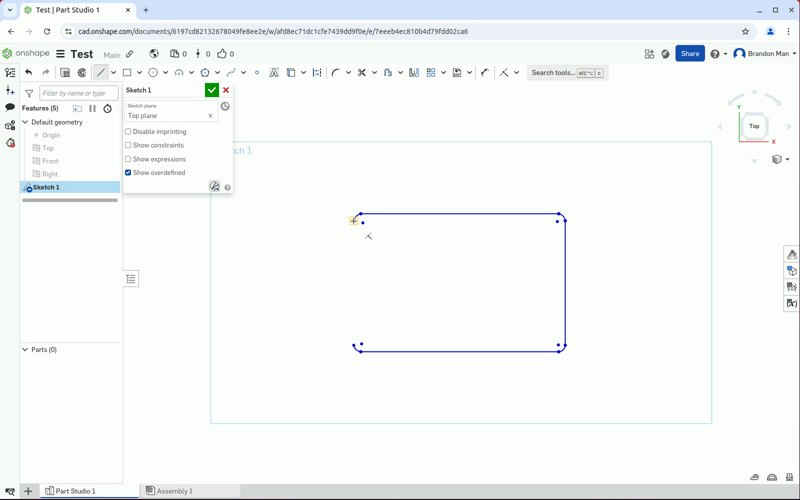
click(353, 220)
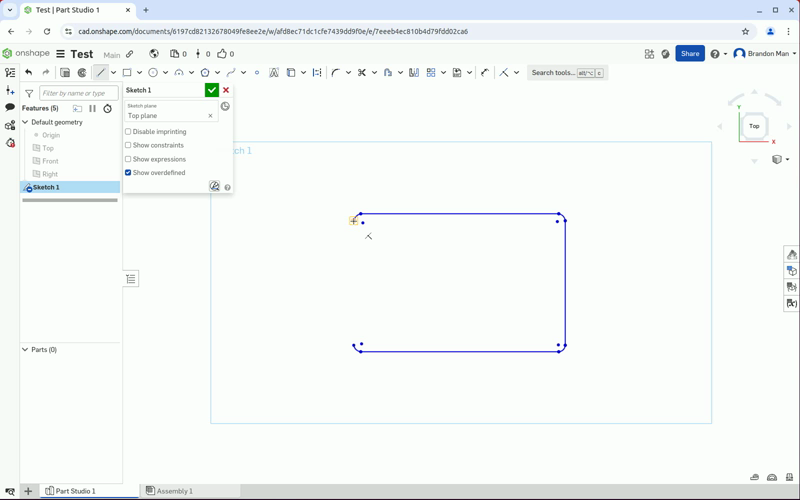
key_down(shift)
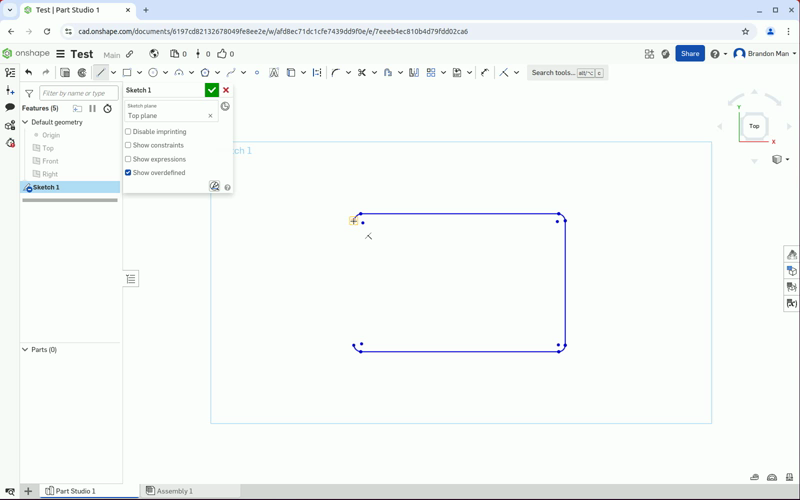
mouse_move(353, 345)
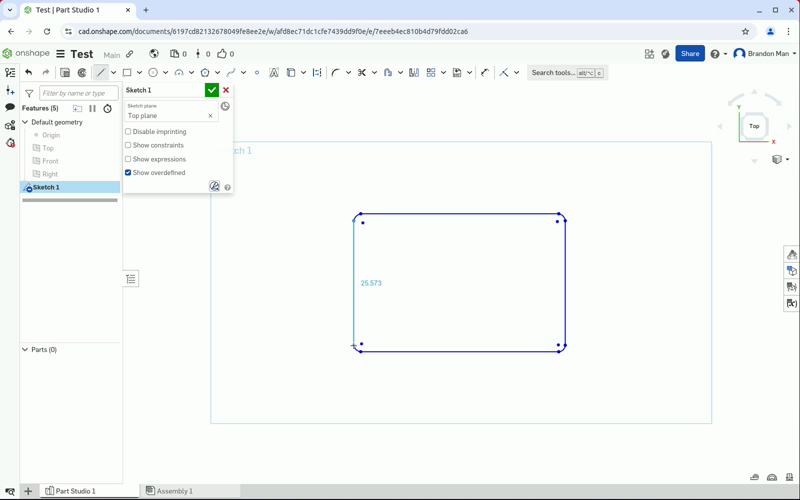
key_up(shift)
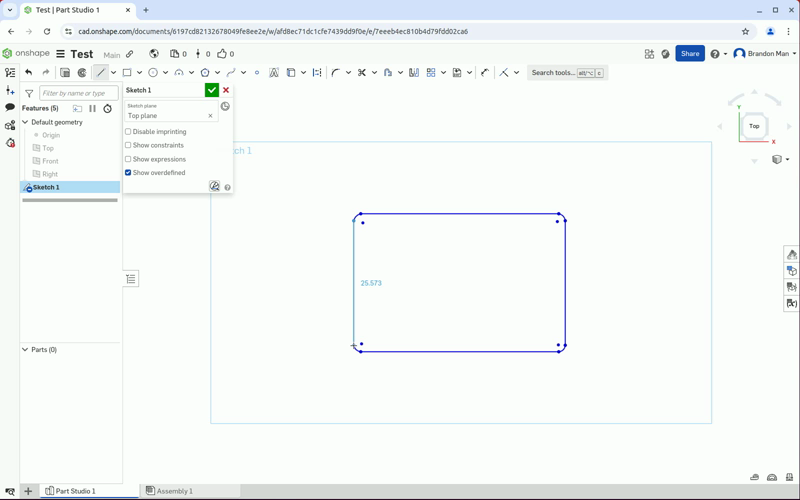
click(353, 345)
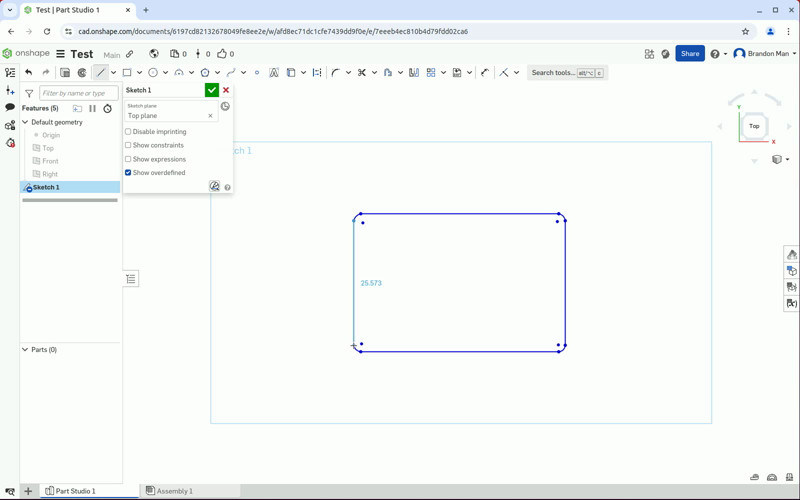
key(esc)
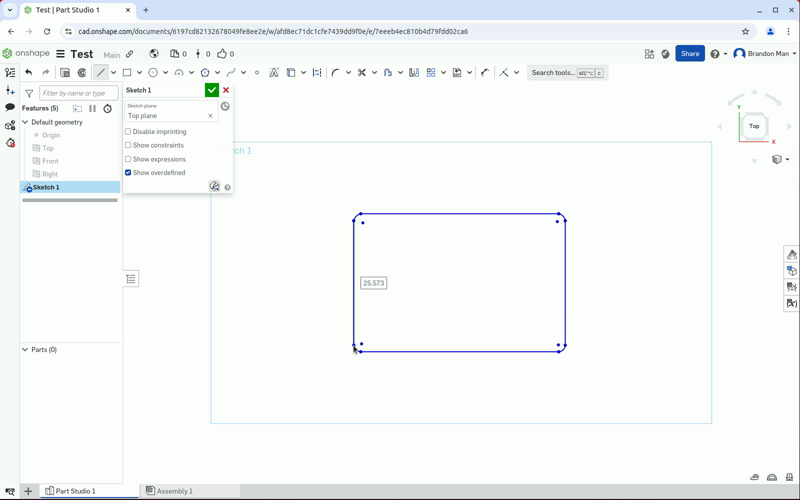
key(c)
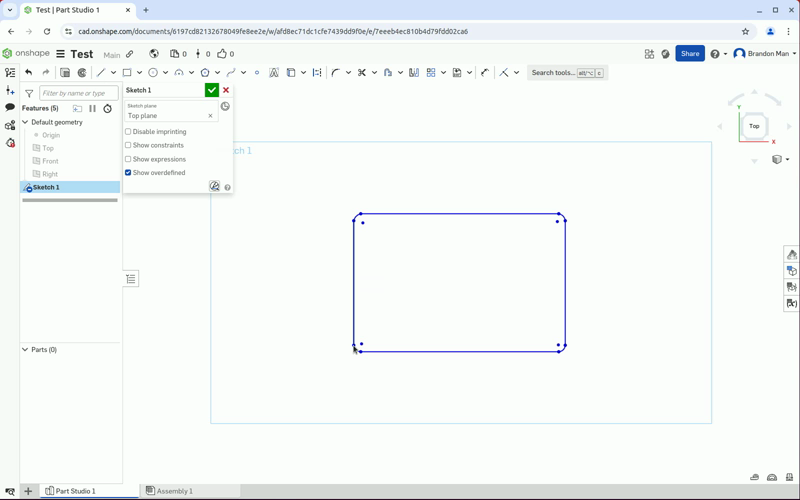
key_down(shift)
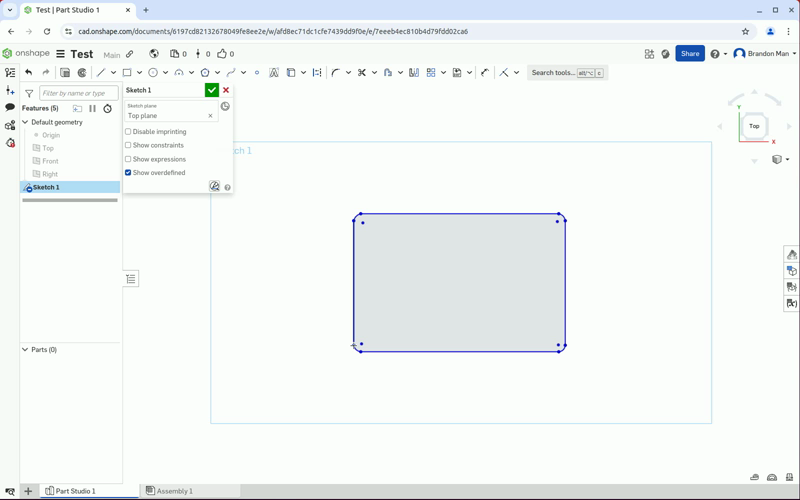
mouse_move(360, 345)
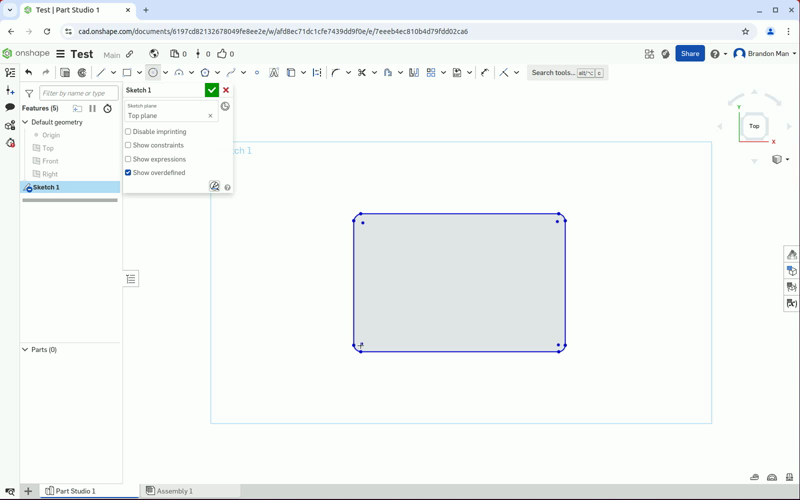
click(360, 345)
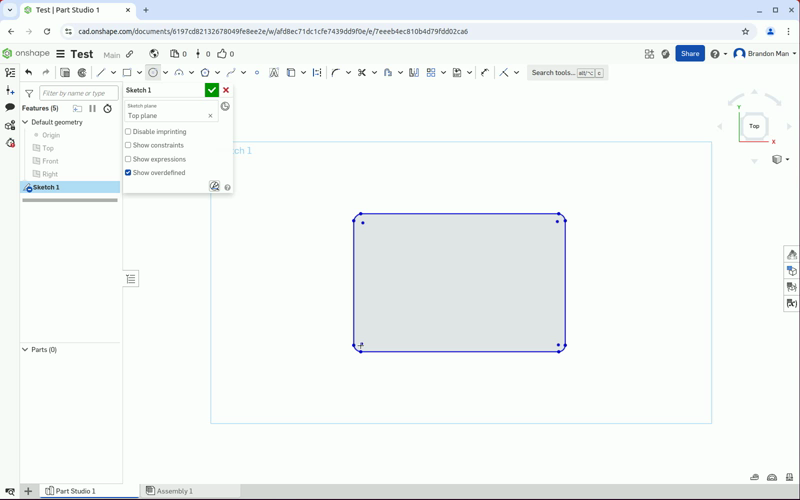
key_up(shift)
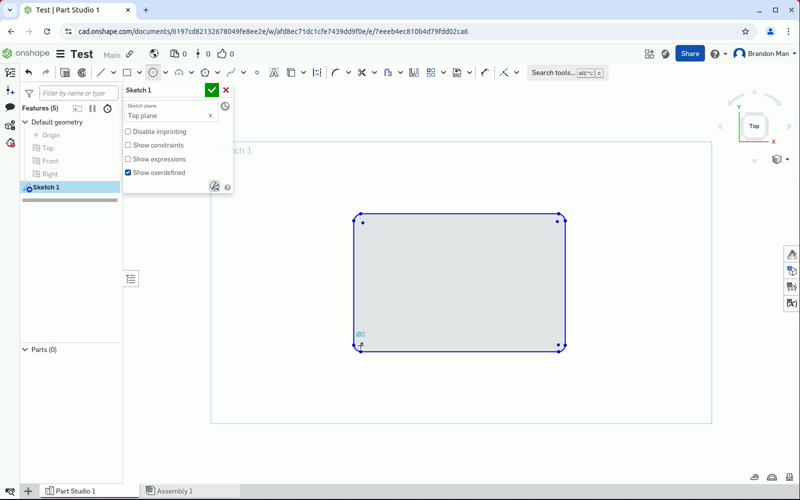
mouse_move(365, 345)
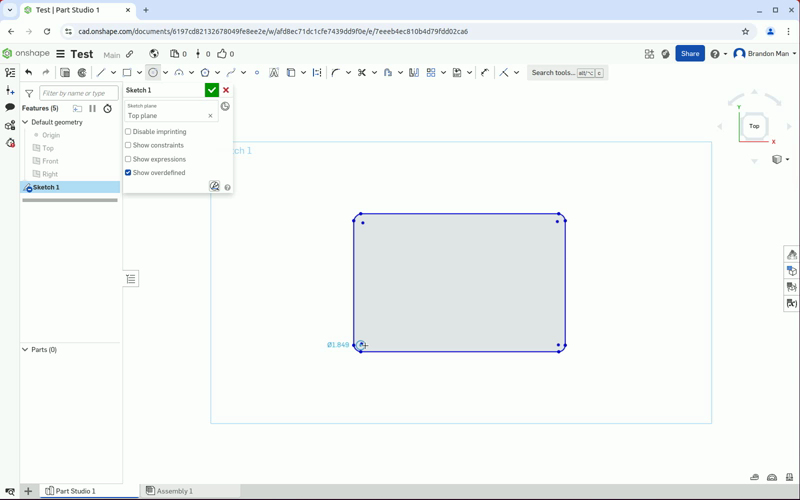
click(365, 345)
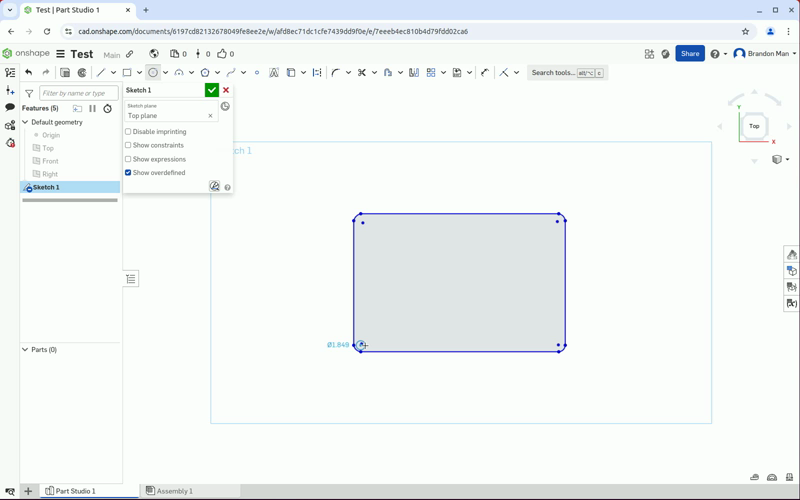
key(esc)
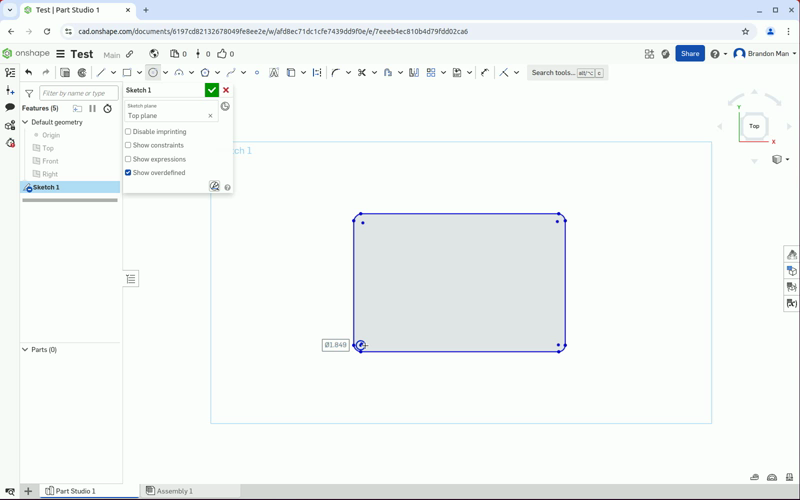
key(c)
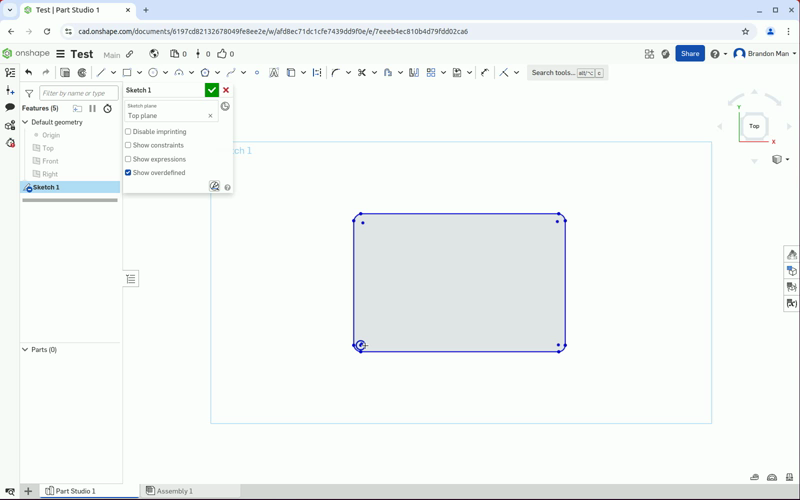
key_down(shift)
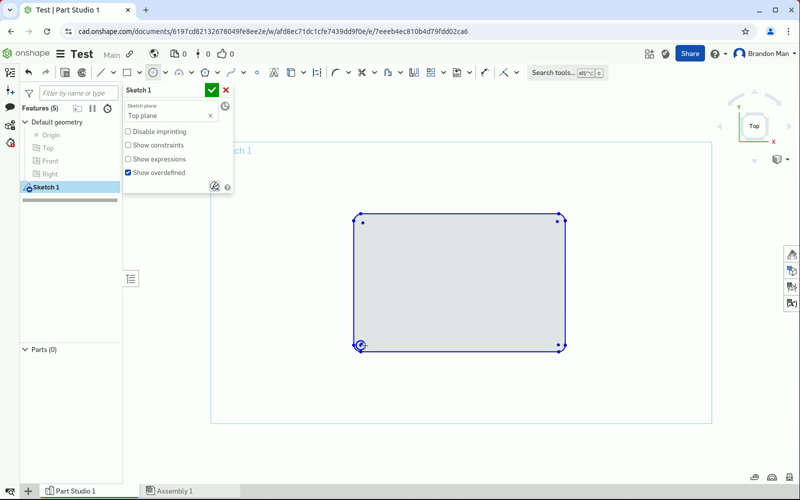
mouse_move(360, 220)
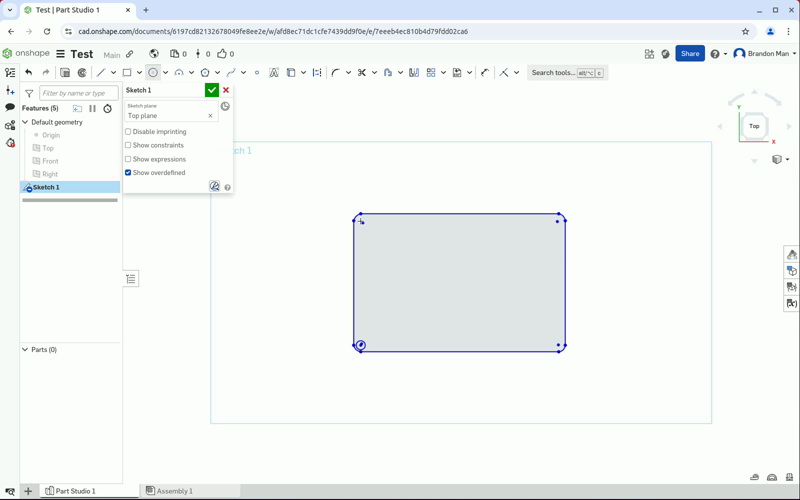
click(360, 220)
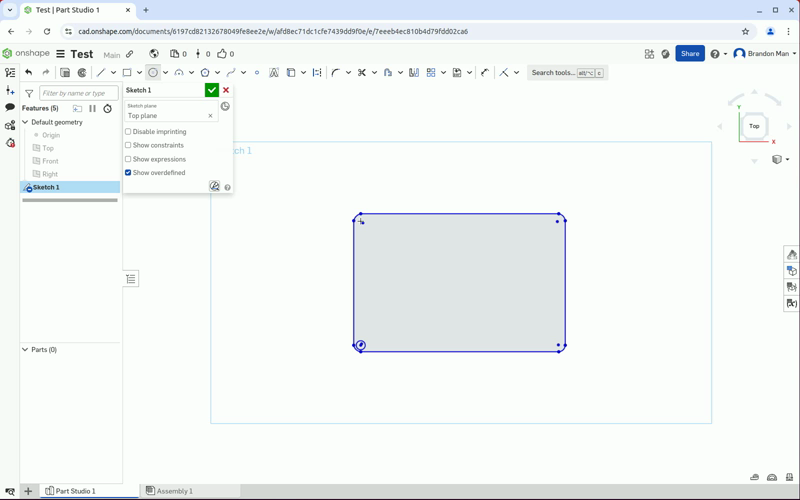
key_up(shift)
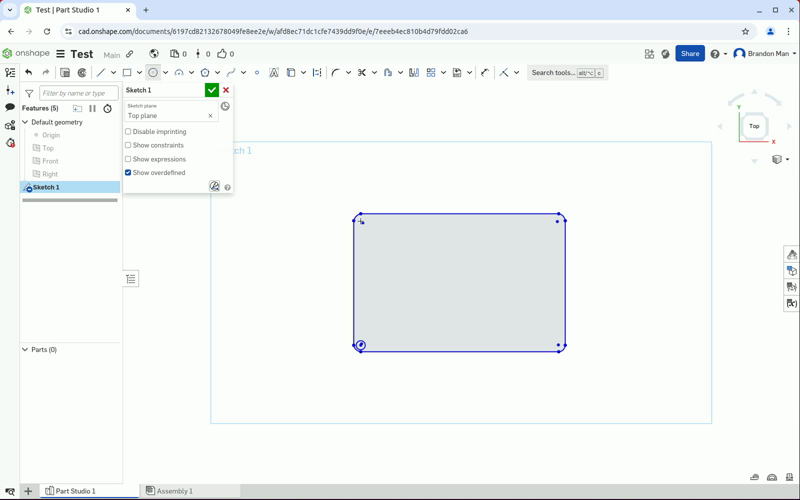
mouse_move(365, 220)
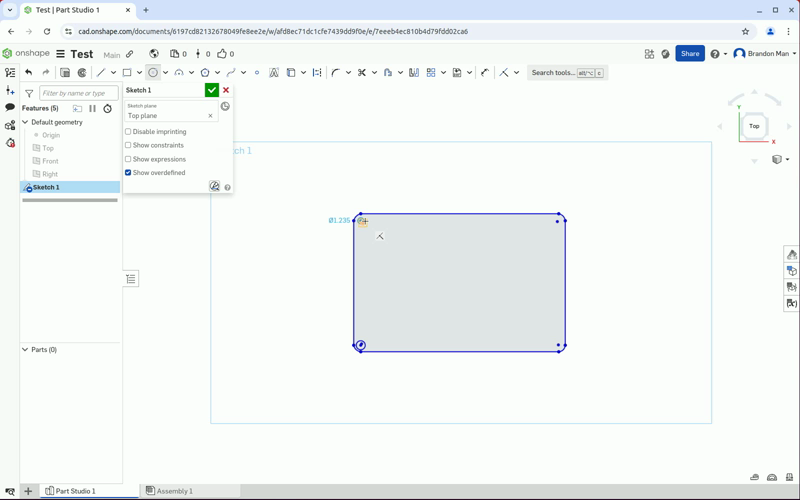
click(365, 220)
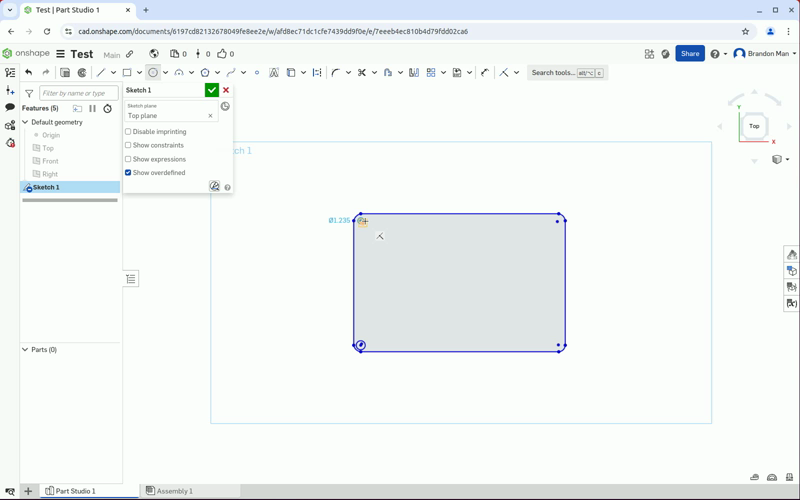
key(esc)
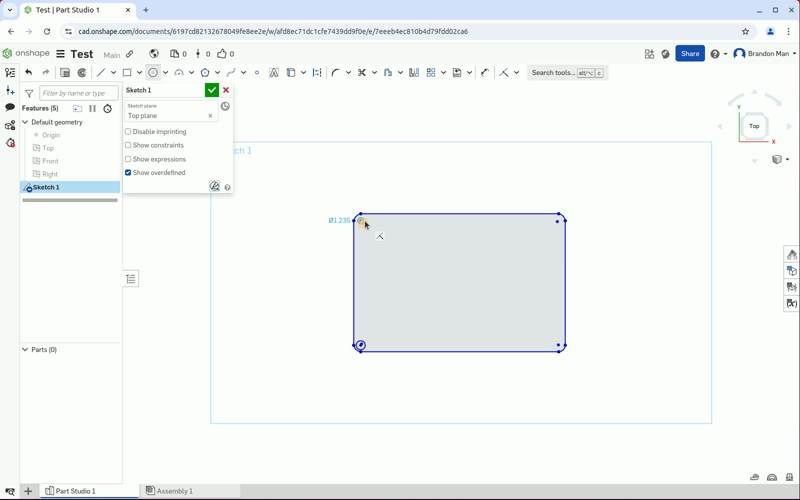
key(c)
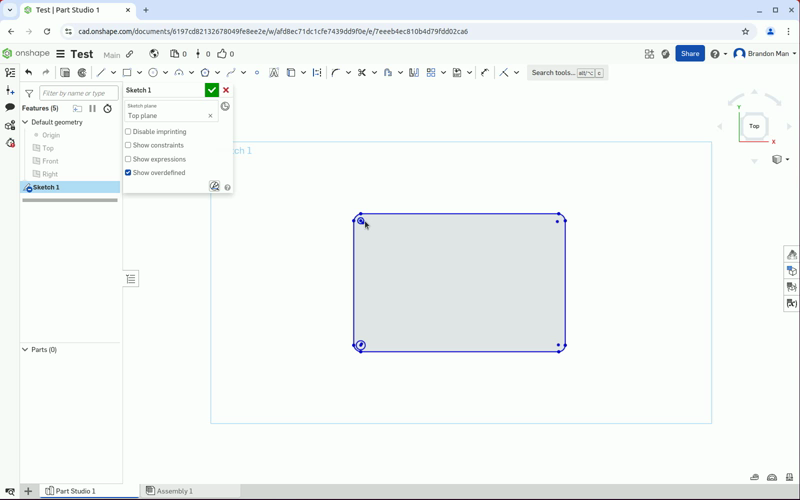
key_down(shift)
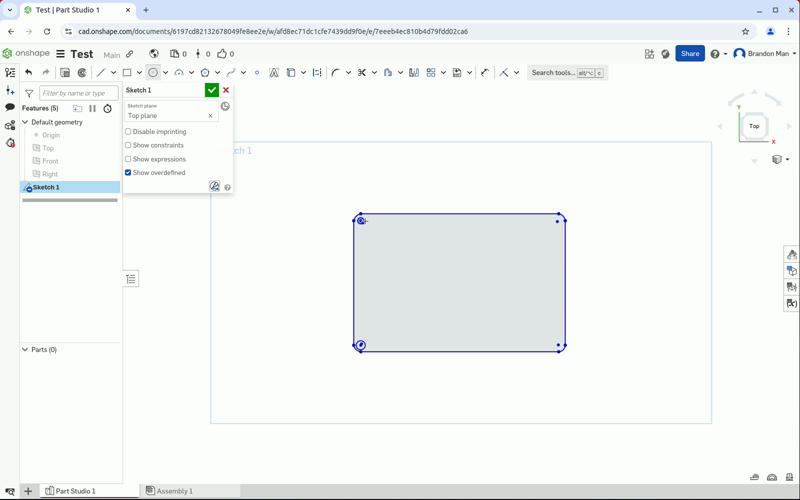
mouse_move(498, 220)
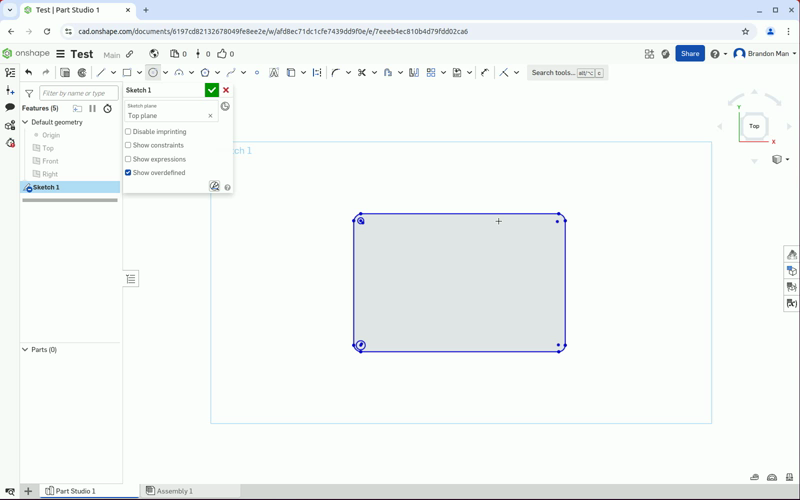
click(498, 220)
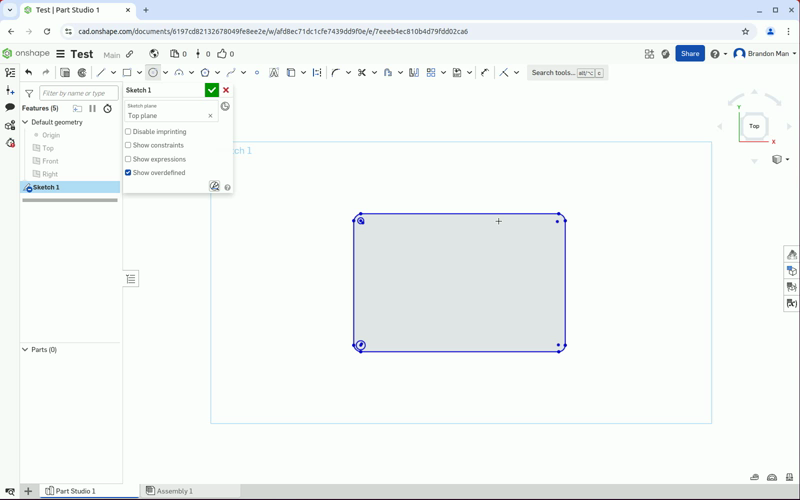
key_up(shift)
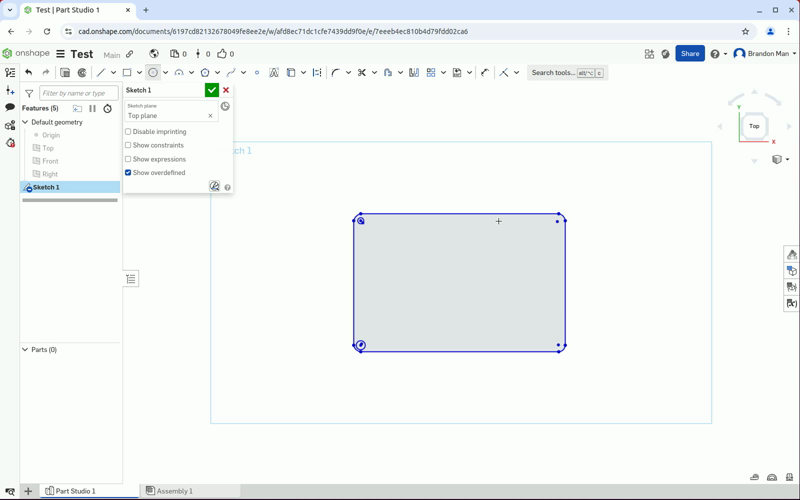
mouse_move(503, 220)
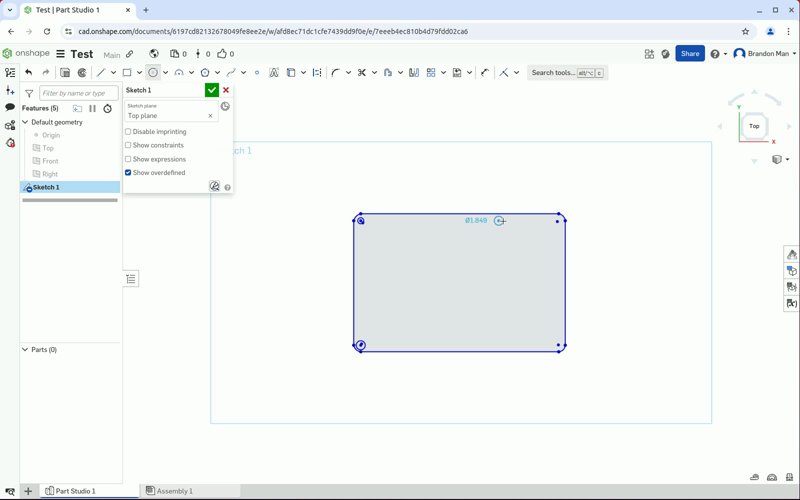
click(503, 220)
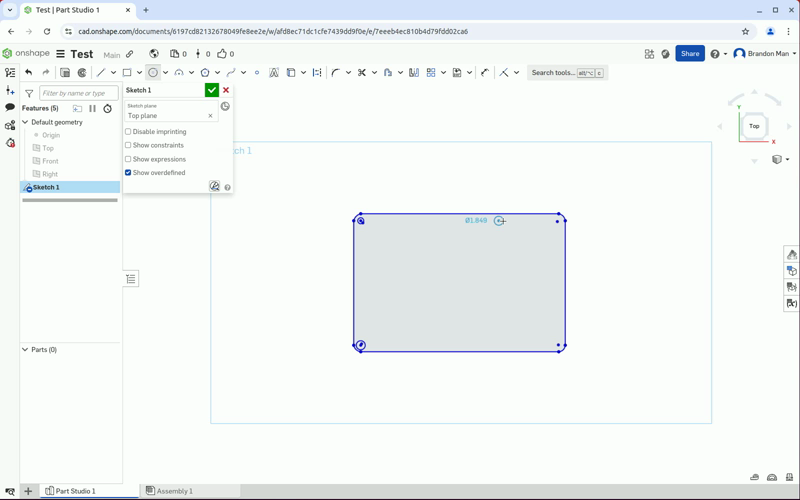
key(esc)
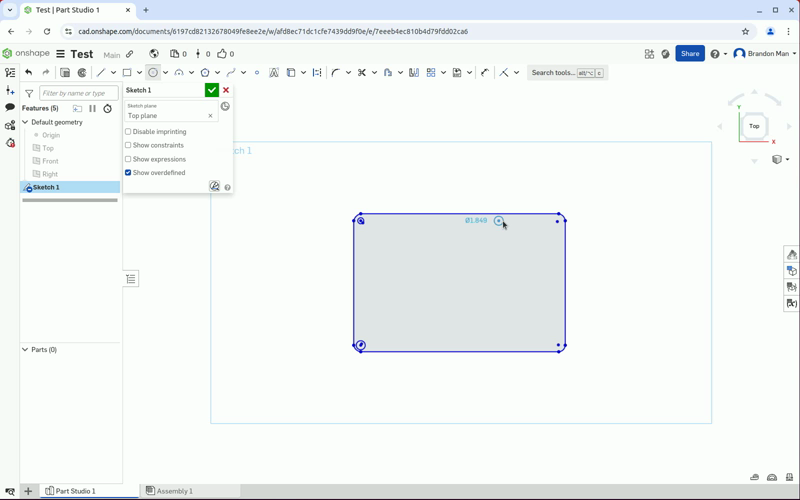
key(c)
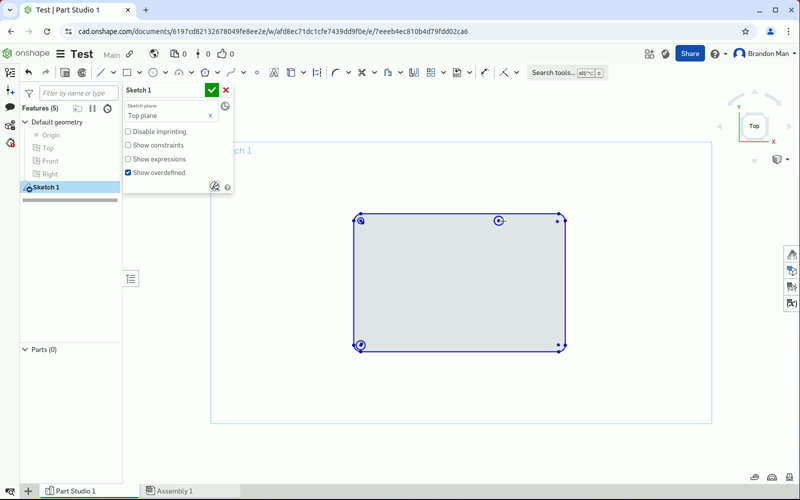
key_down(shift)
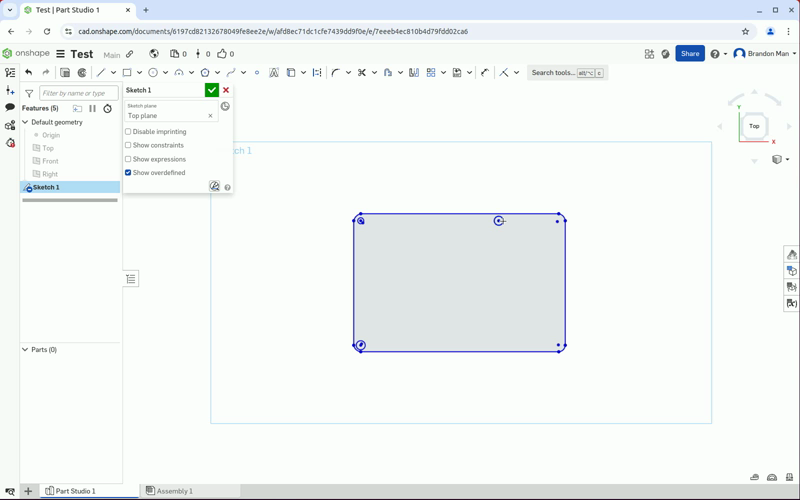
mouse_move(500, 345)
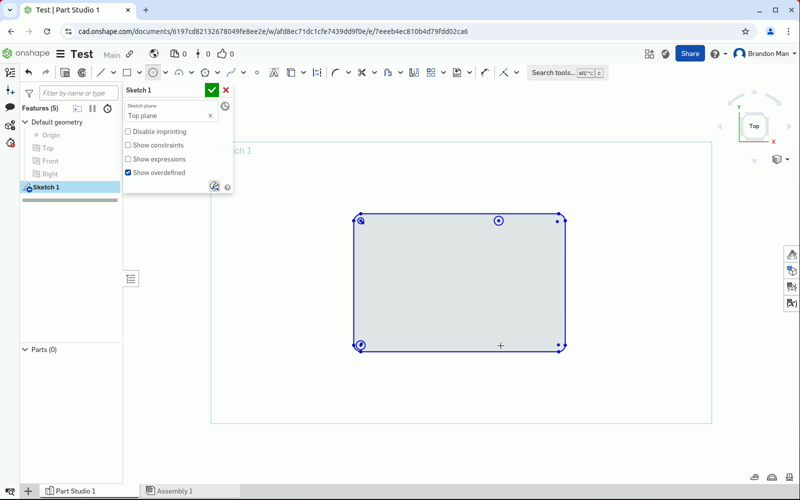
click(500, 345)
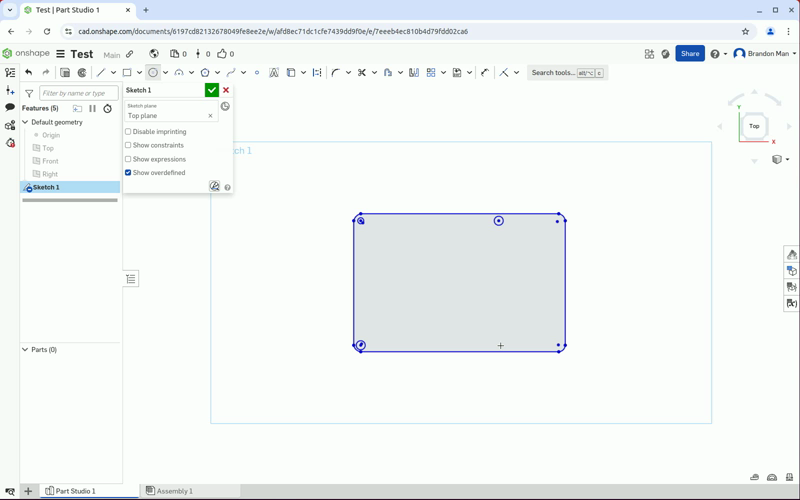
key_up(shift)
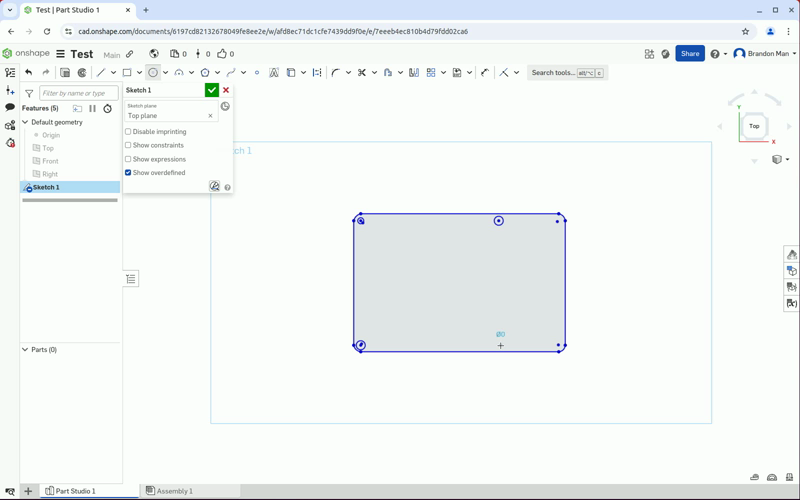
mouse_move(505, 345)
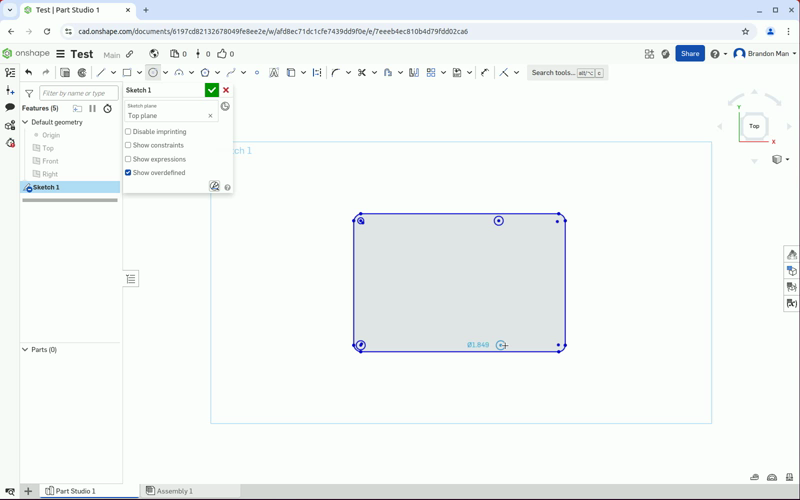
click(505, 345)
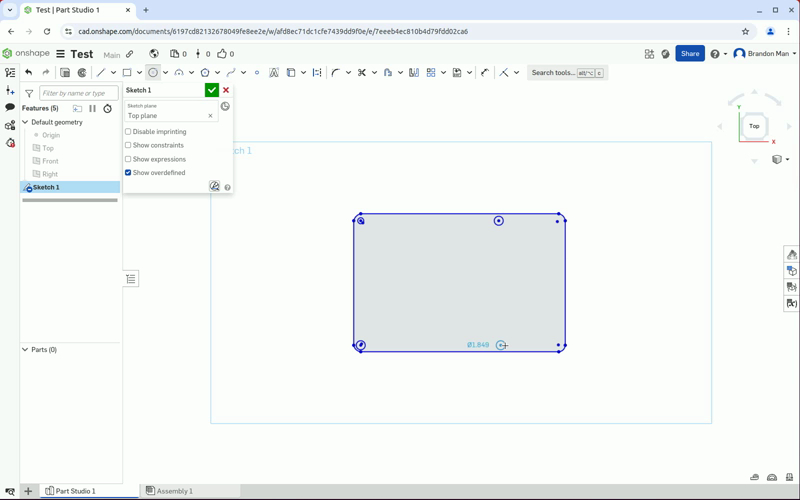
key(esc)
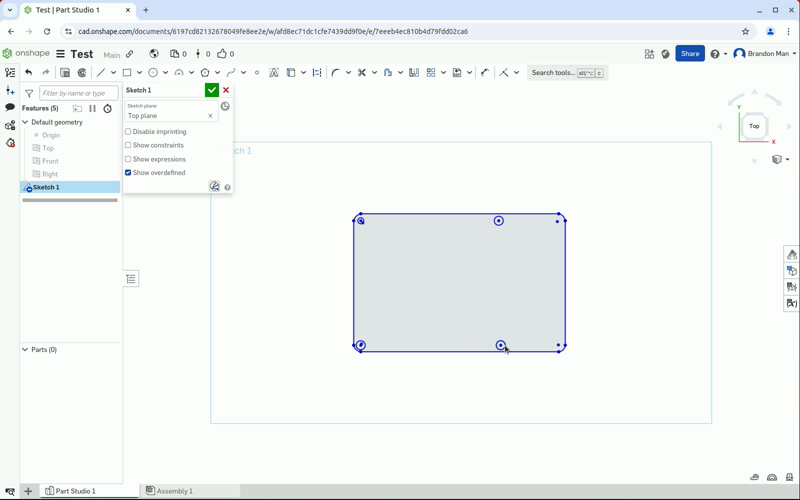
mouse_move(477, 257)
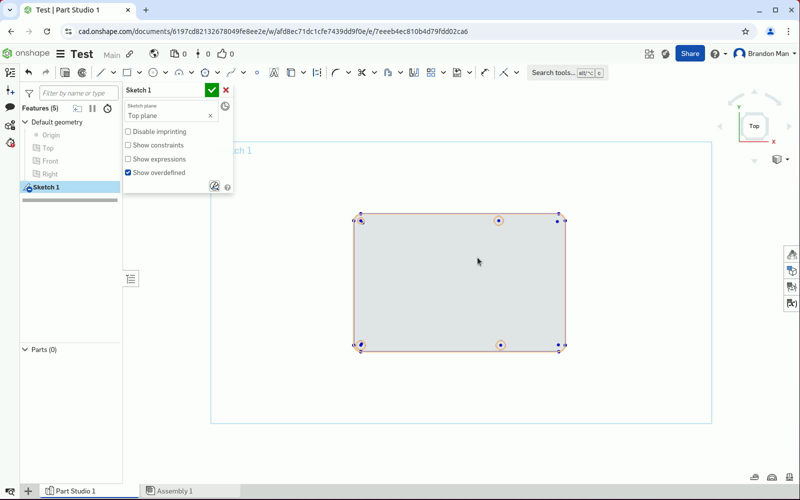
click(477, 257)
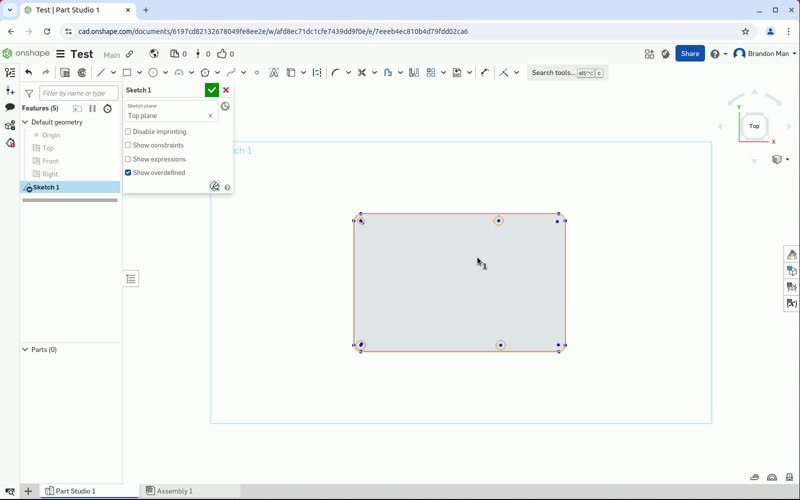
mouse_move(73, 352)
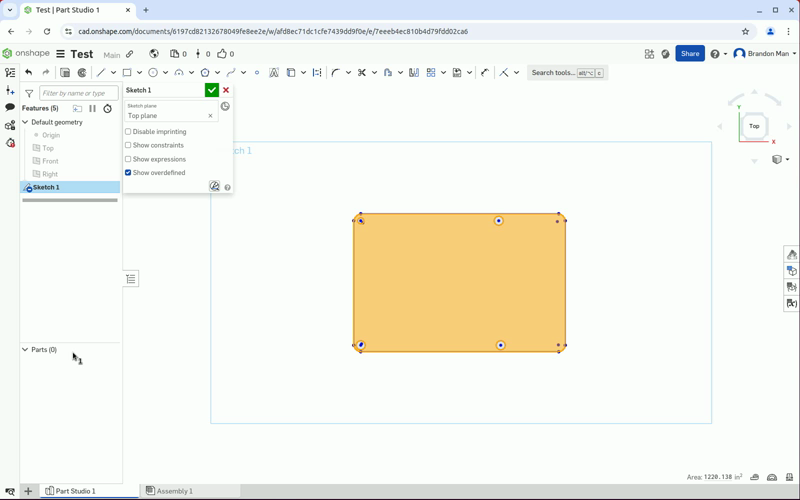
key(shift+y)
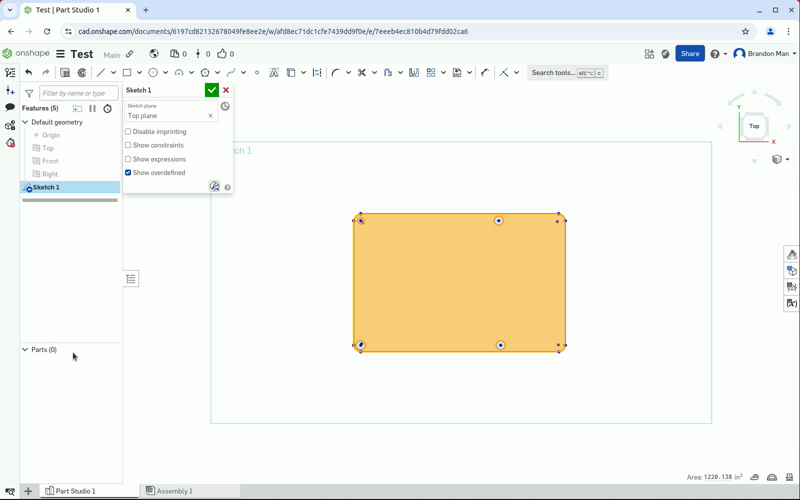
key(shift+e)
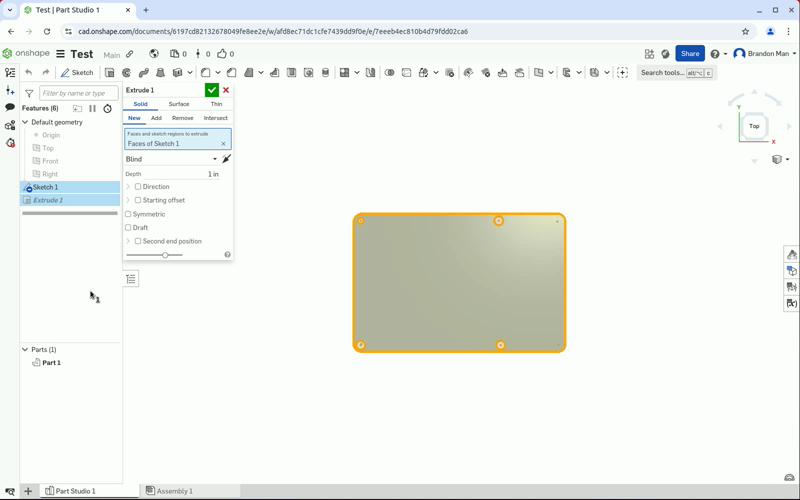
mouse_move(143, 106)
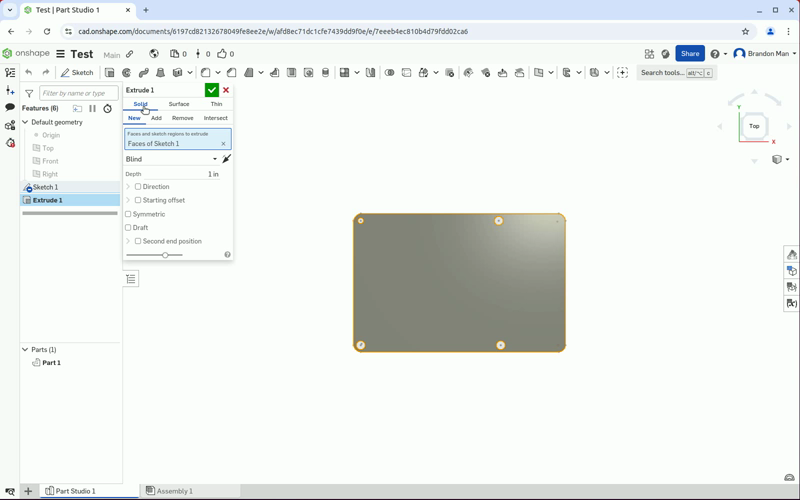
click(143, 106)
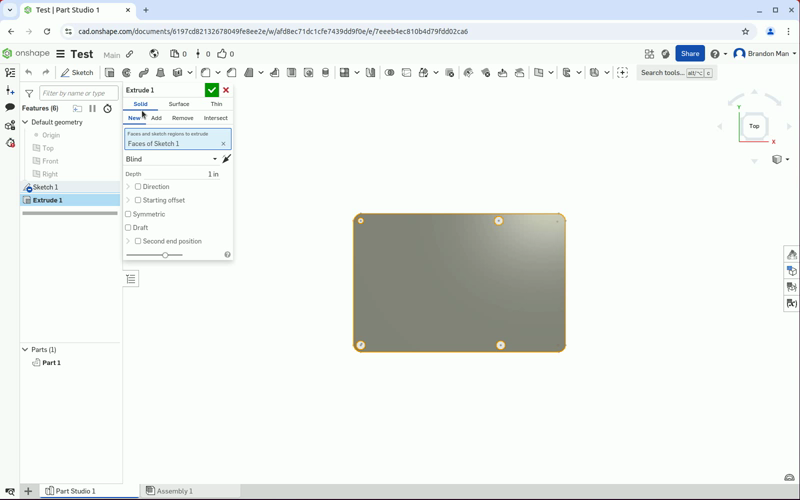
mouse_move(137, 120)
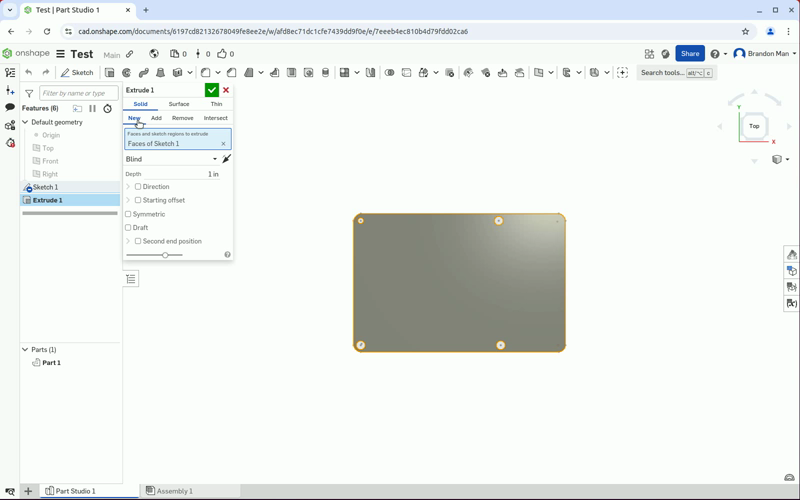
click(137, 120)
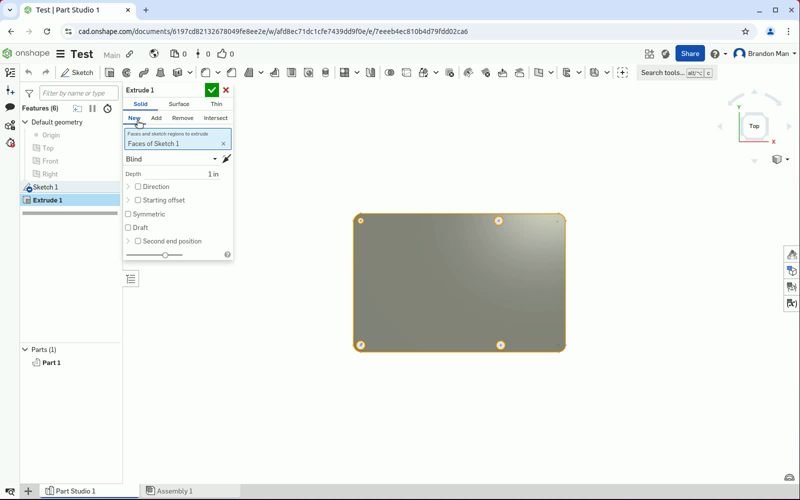
key(tab, 4)
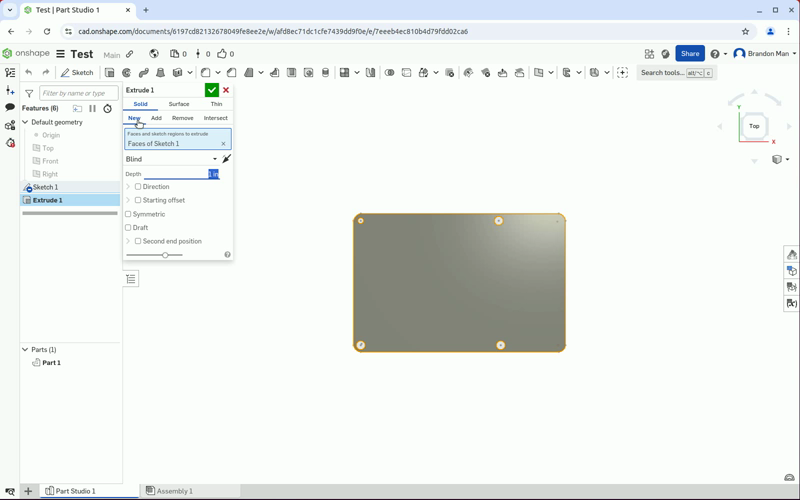
text(10.351)
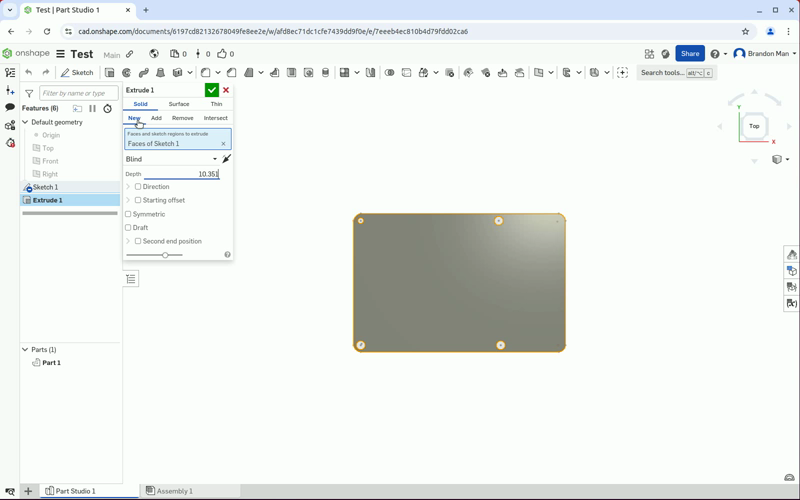
key(enter)
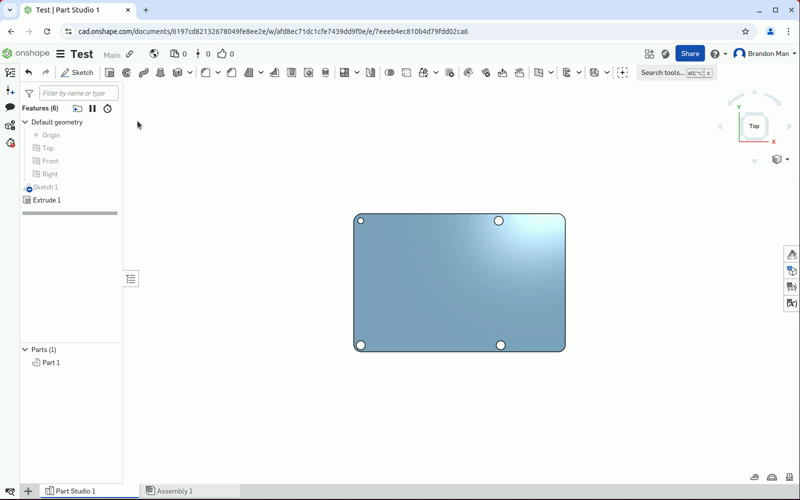
key(shift+h)
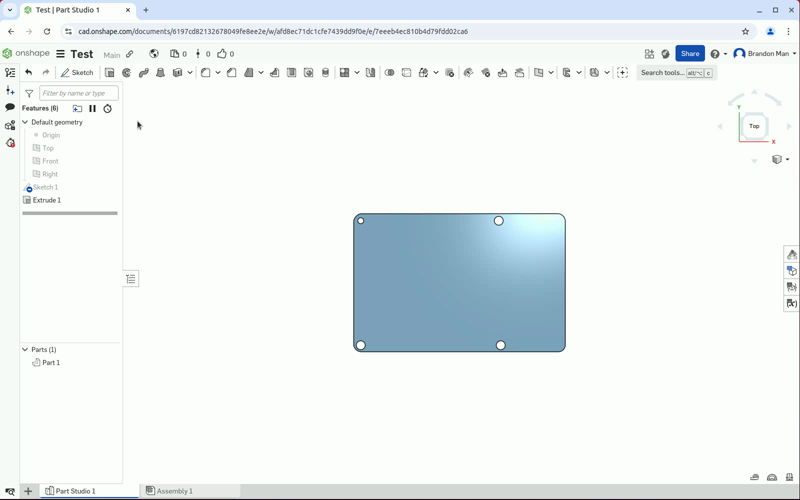
key(shift+h)
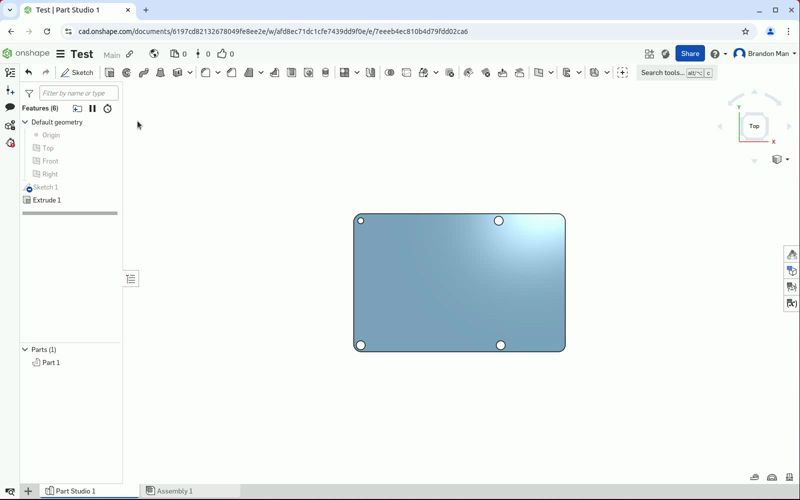
mouse_move(73, 189)
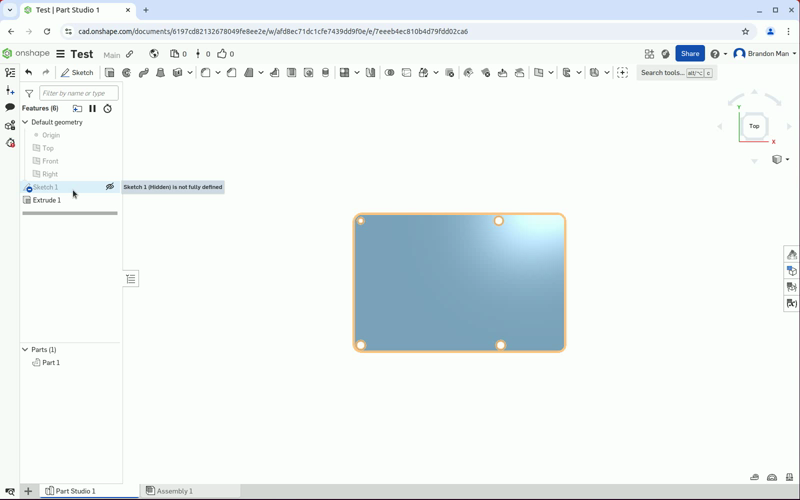
click(73, 189)
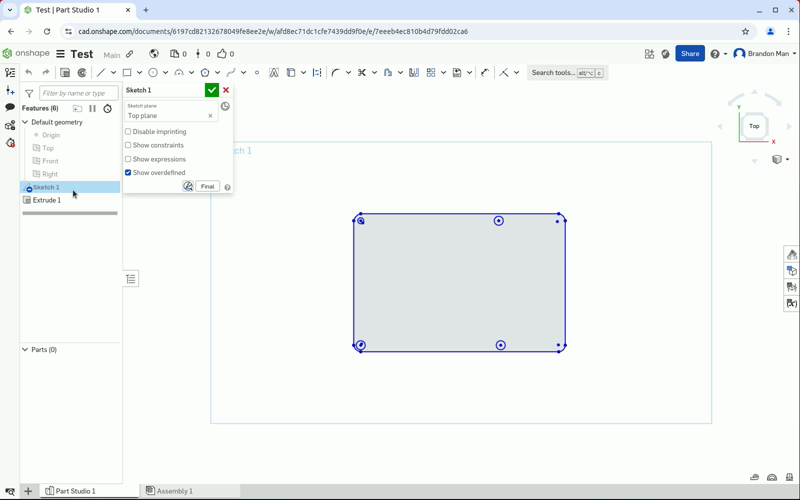
mouse_move(229, 92)
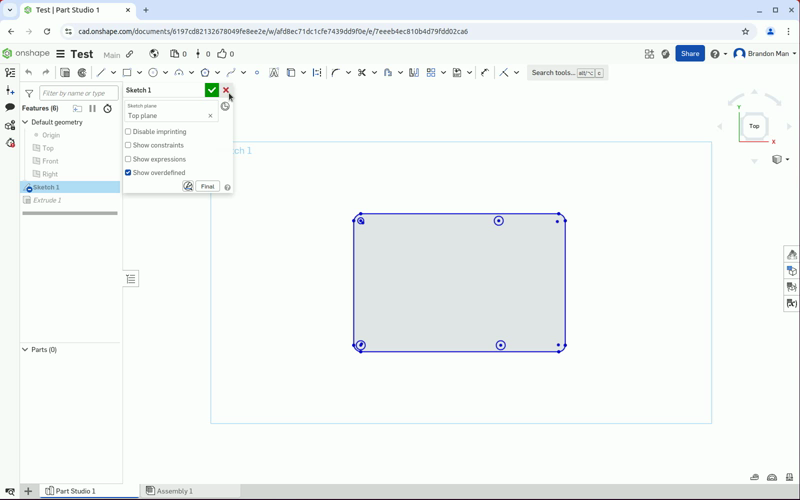
click(229, 92)
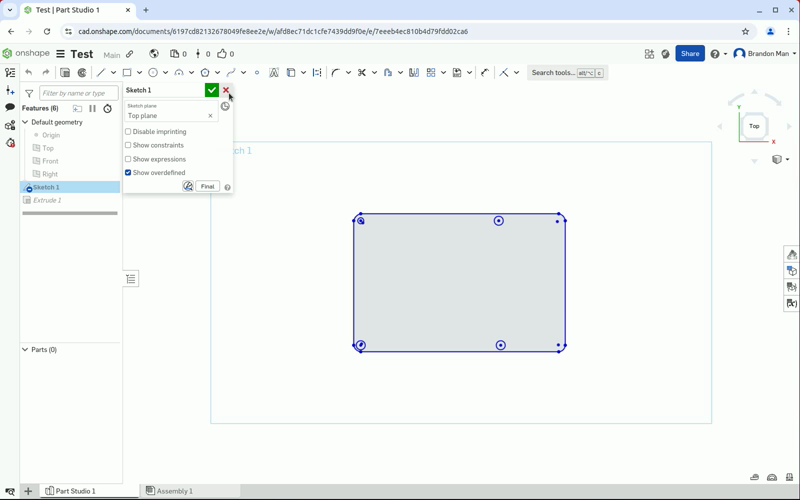
key(shift+s)
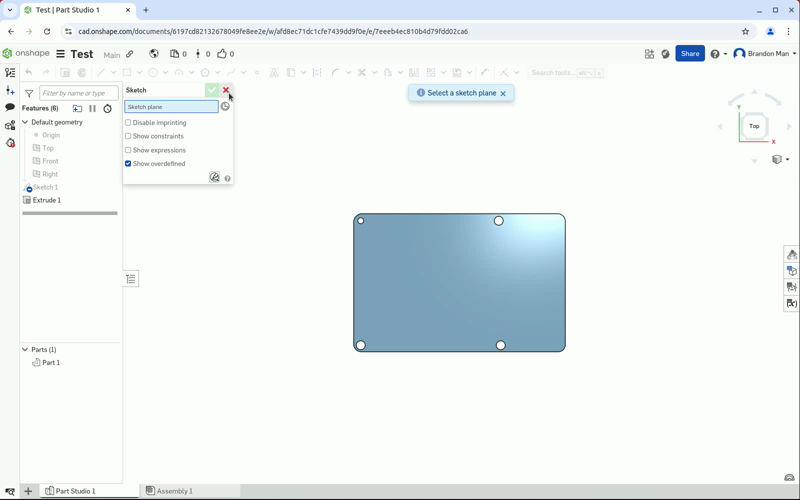
mouse_move(73, 150)
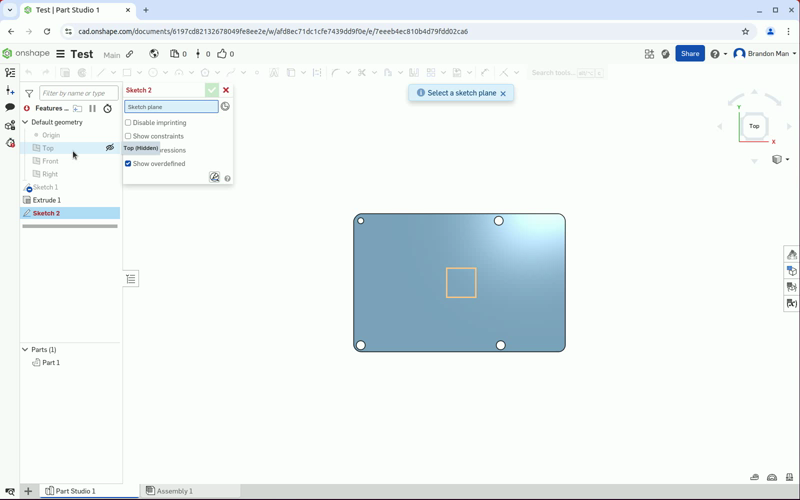
click(73, 150)
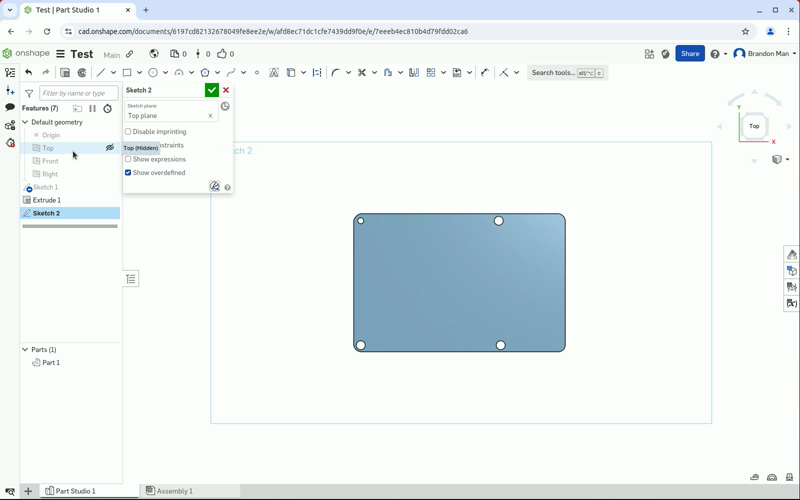
mouse_move(73, 352)
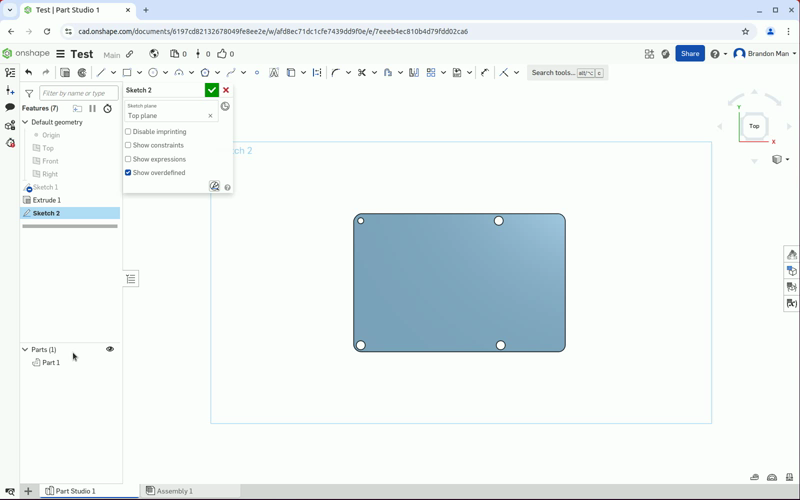
key(y)
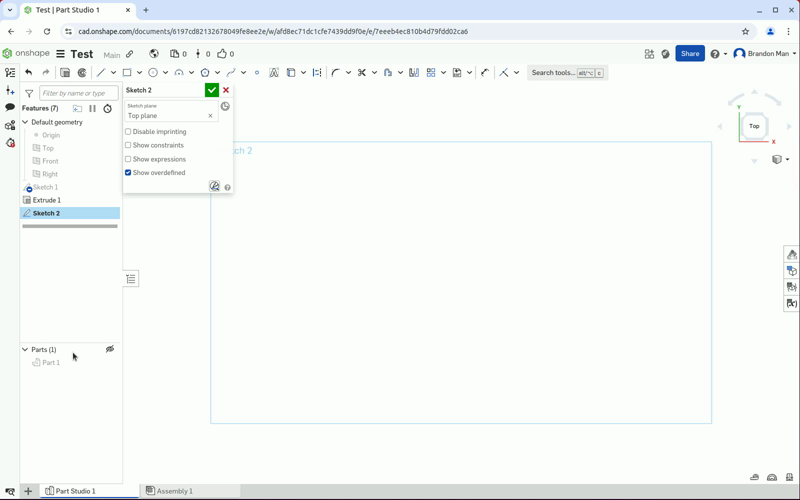
key(c)
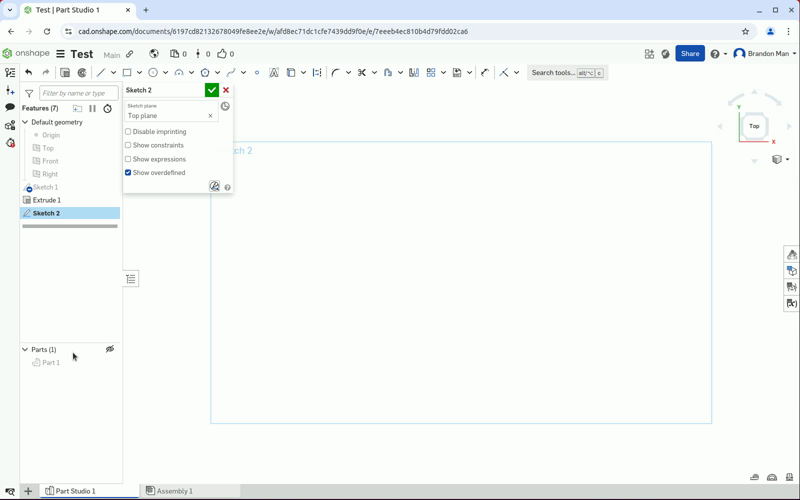
key_down(shift)
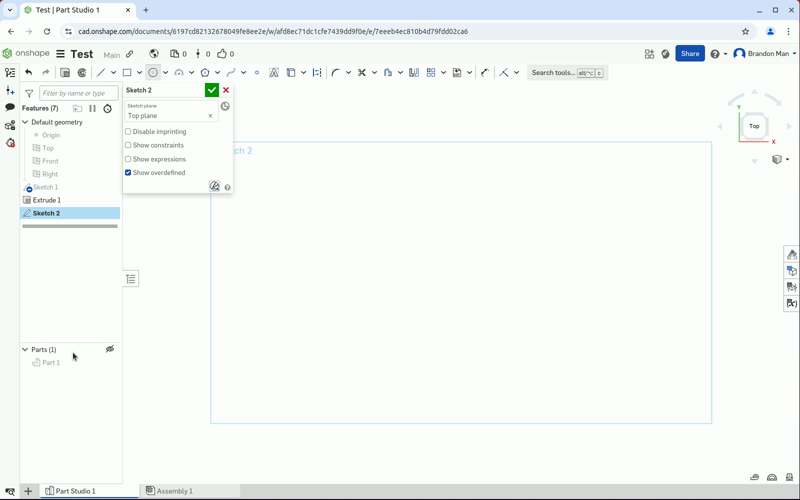
mouse_move(362, 345)
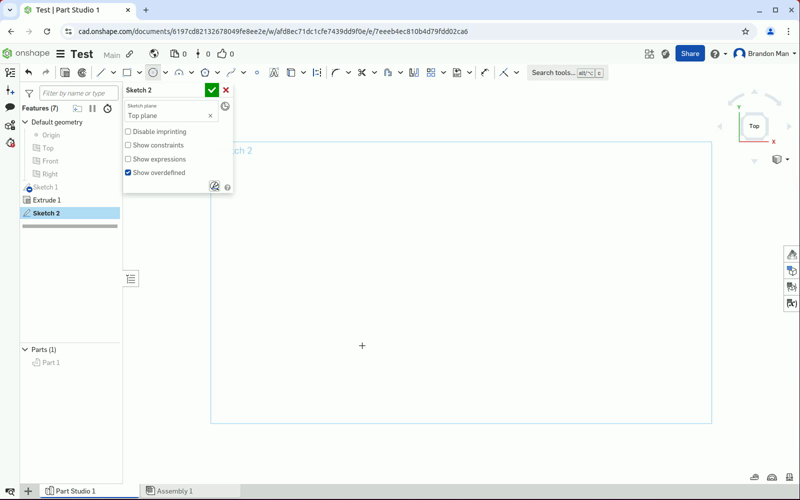
click(362, 345)
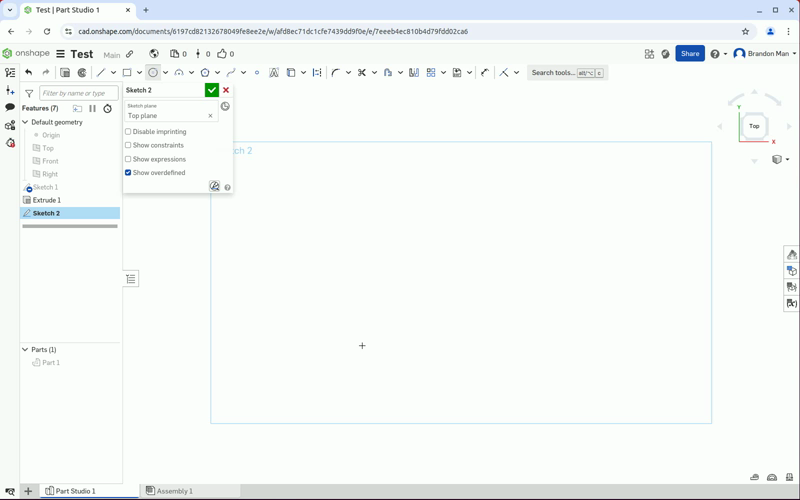
key_up(shift)
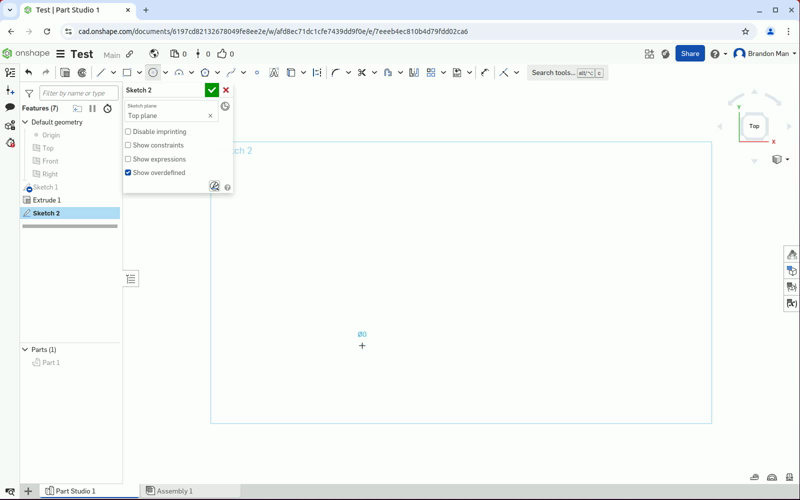
mouse_move(368, 345)
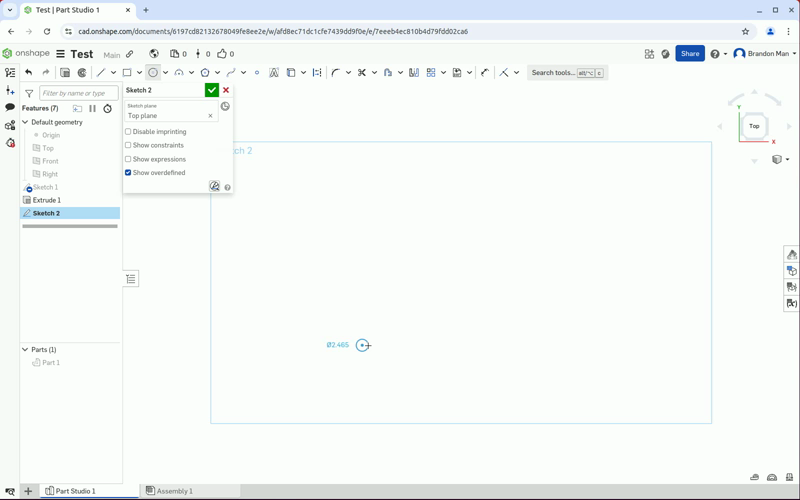
click(368, 345)
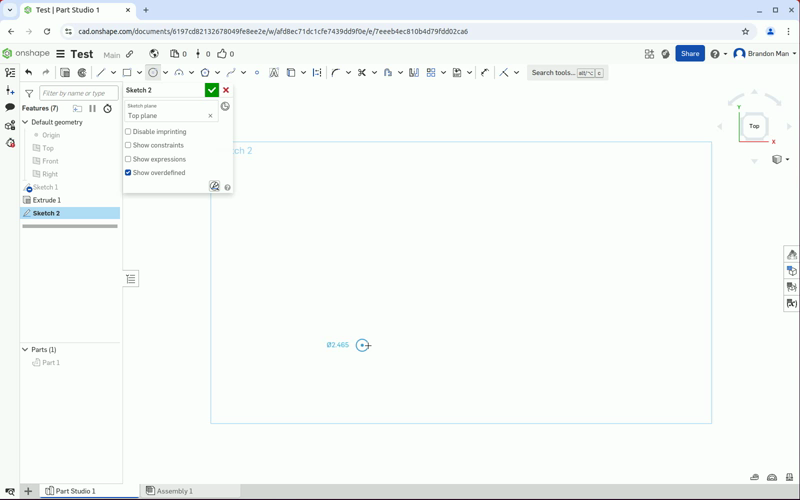
key(esc)
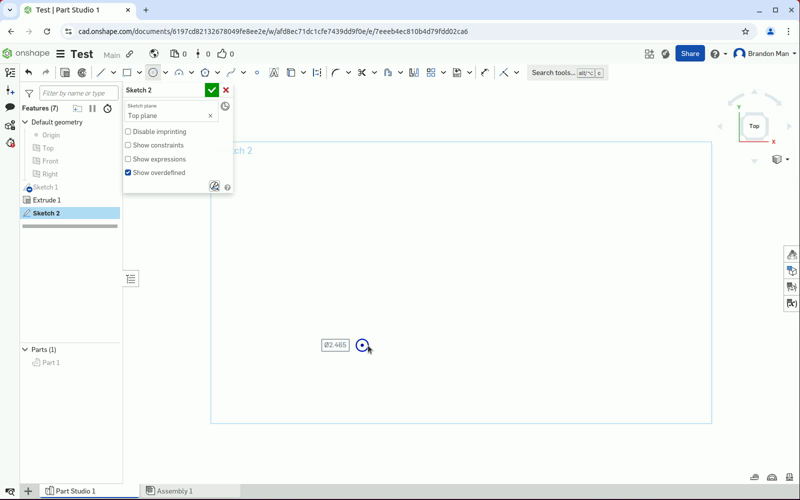
mouse_move(361, 348)
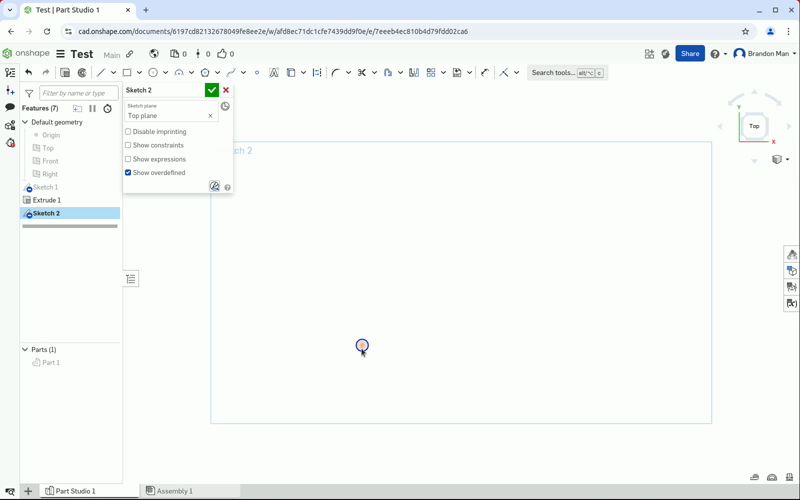
scroll(6)
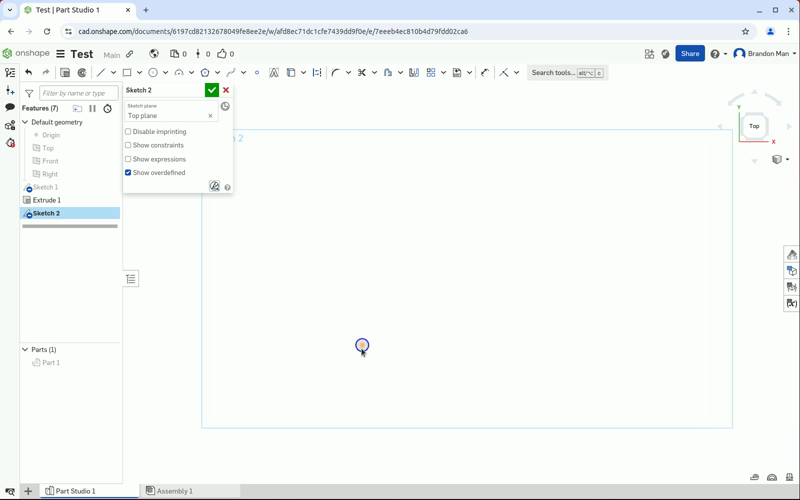
scroll(6)
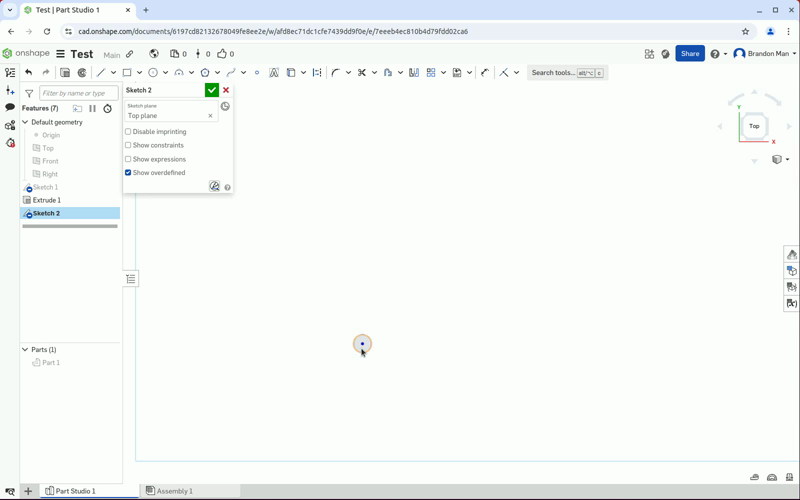
scroll(6)
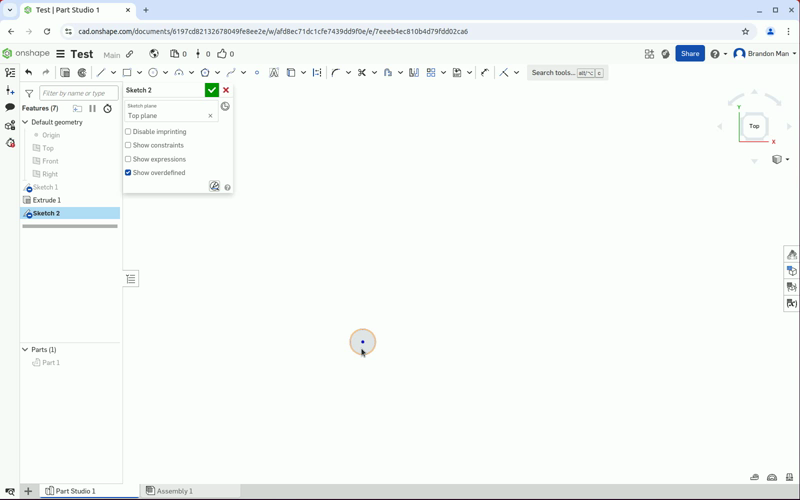
scroll(6)
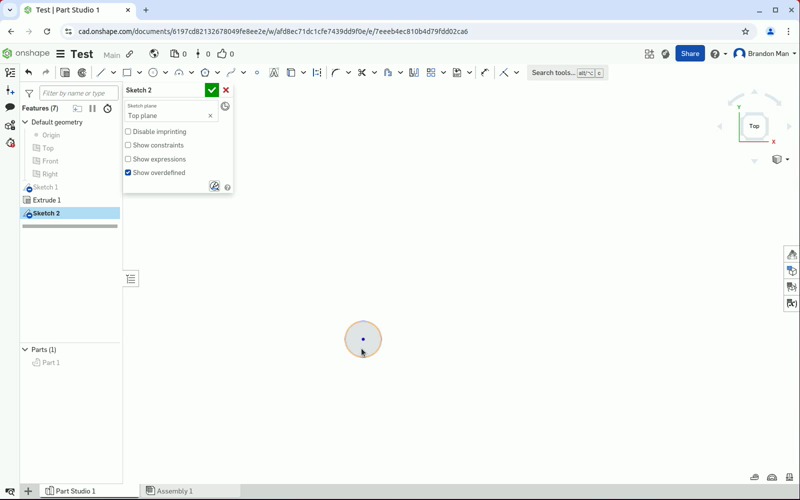
scroll(6)
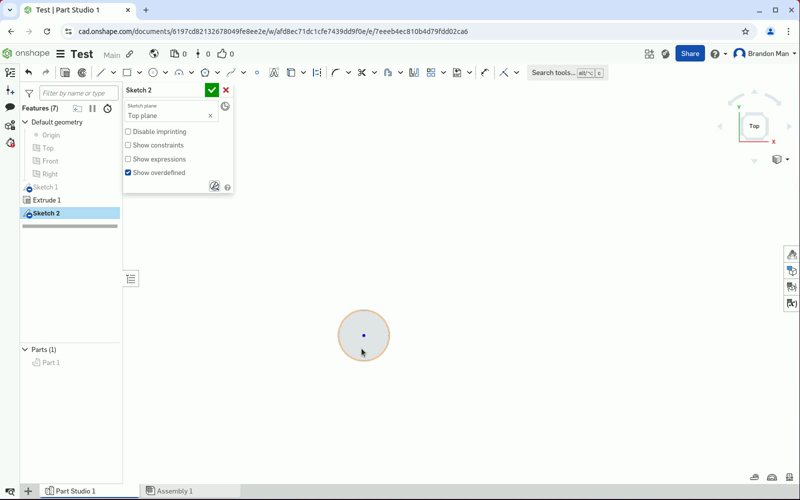
scroll(6)
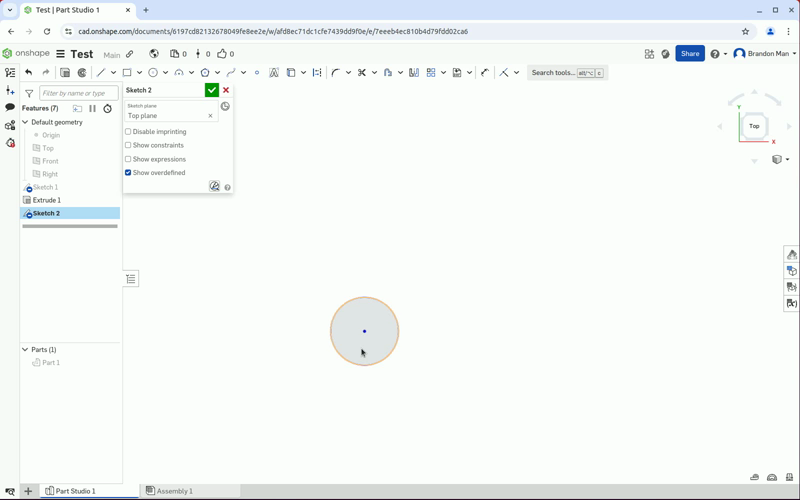
scroll(6)
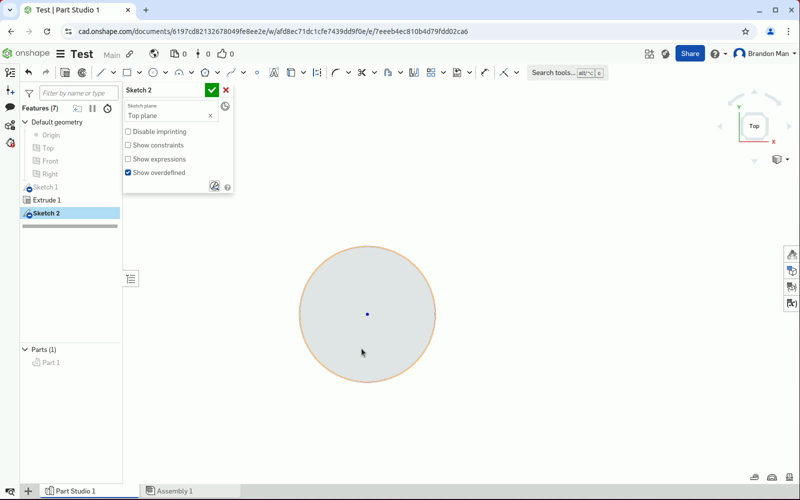
click(361, 348)
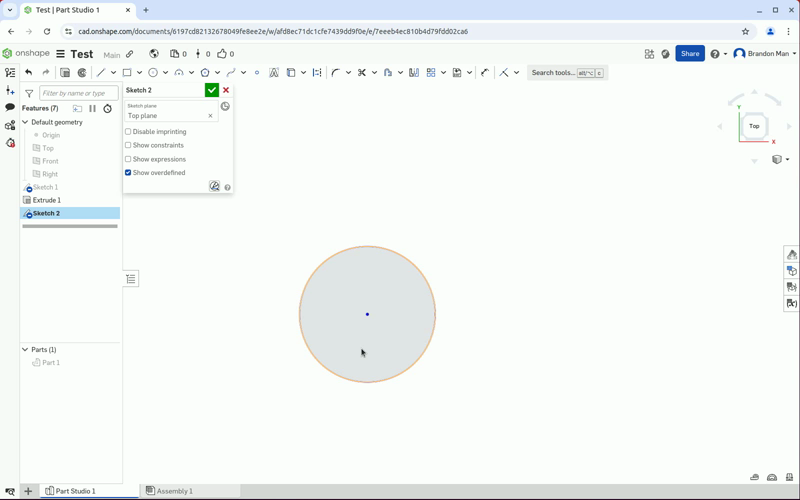
scroll(-6)
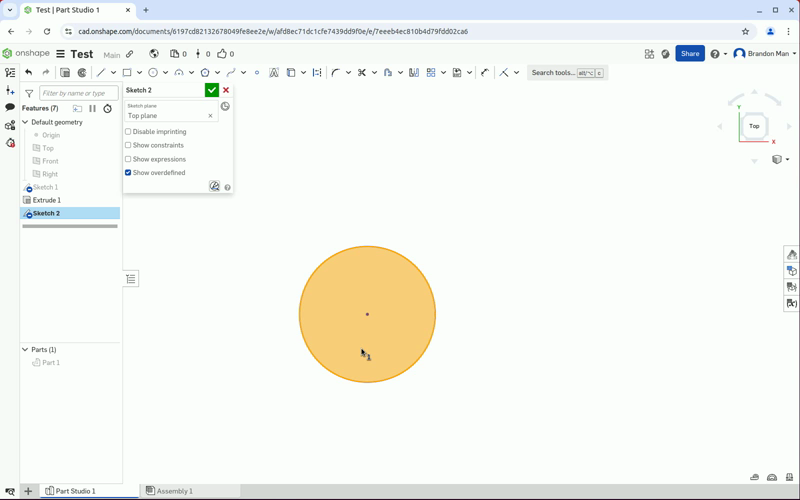
scroll(-6)
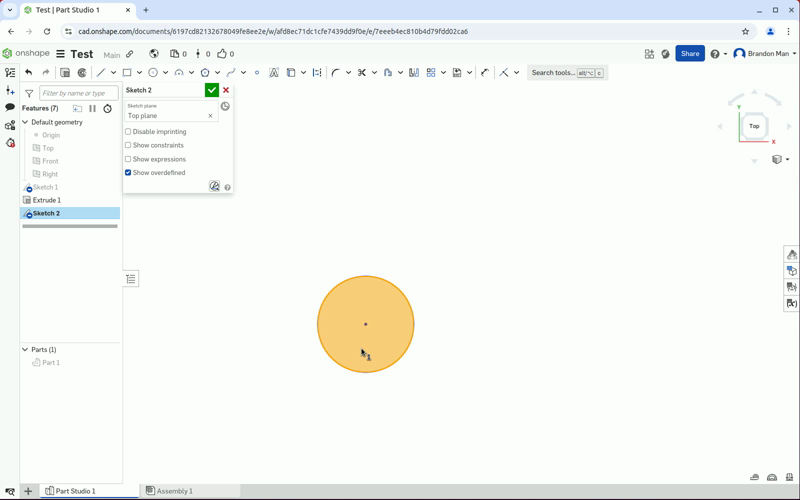
scroll(-6)
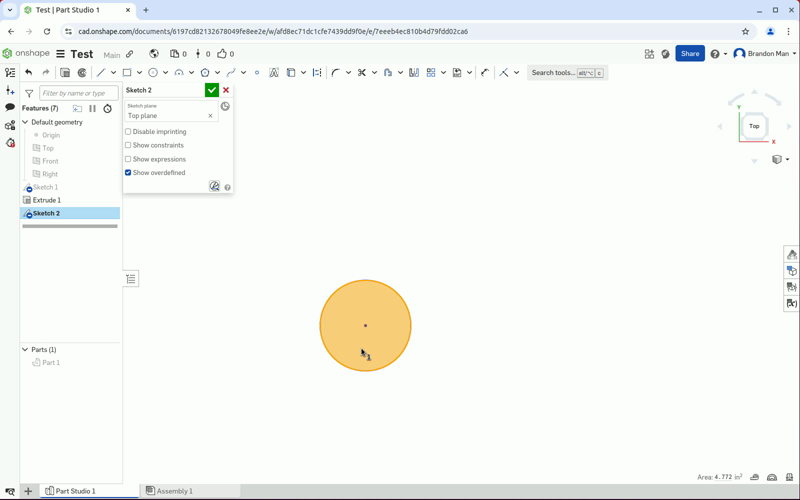
scroll(-6)
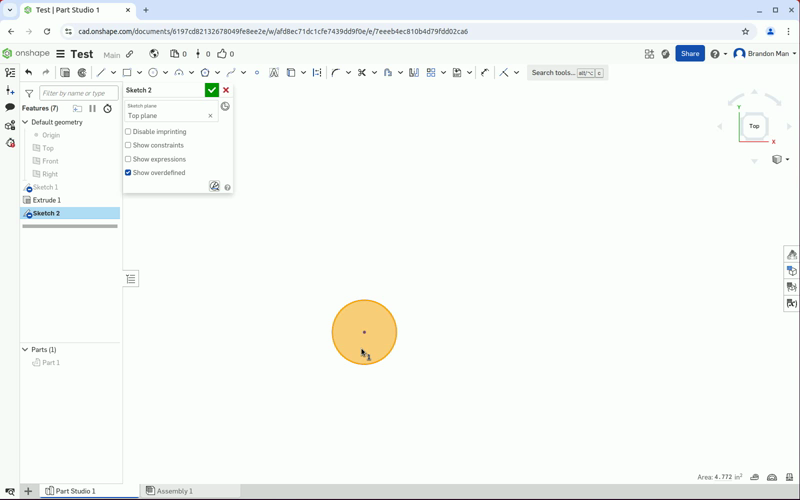
scroll(-6)
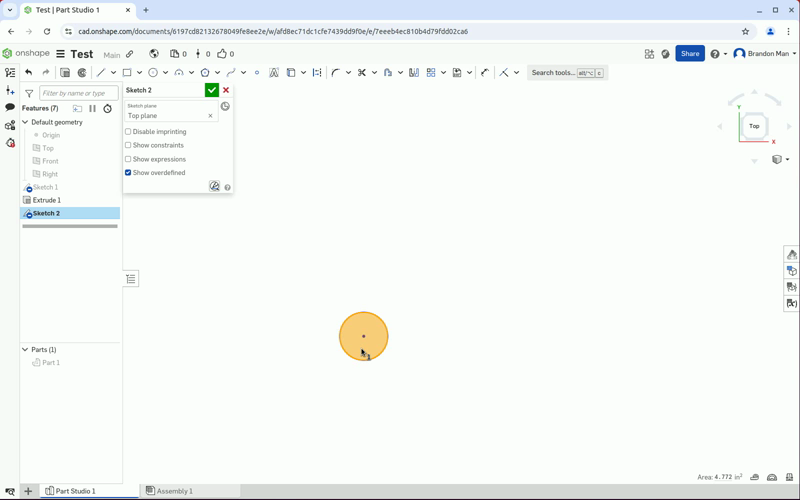
scroll(-6)
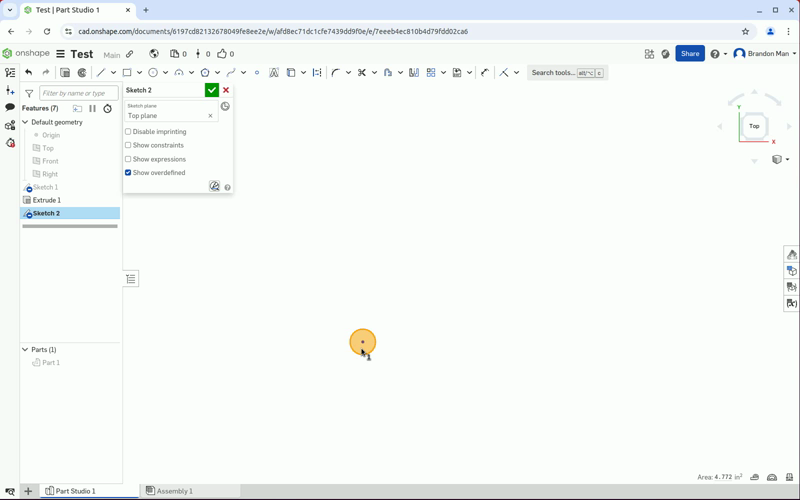
scroll(-6)
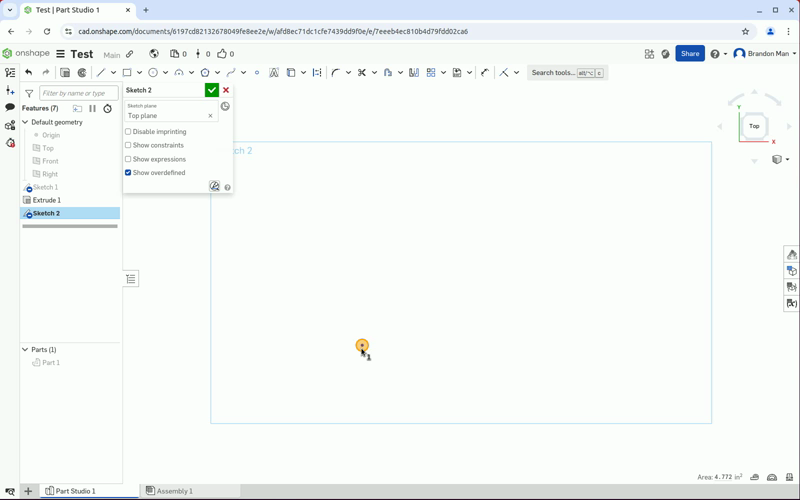
mouse_move(73, 352)
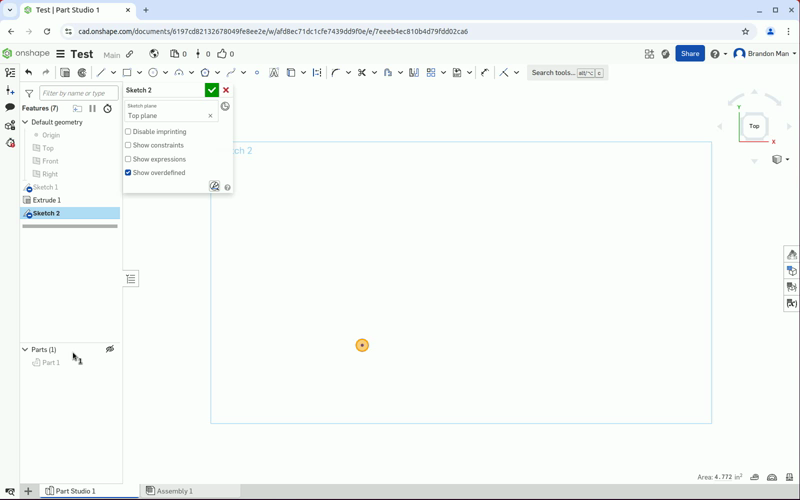
key(shift+y)
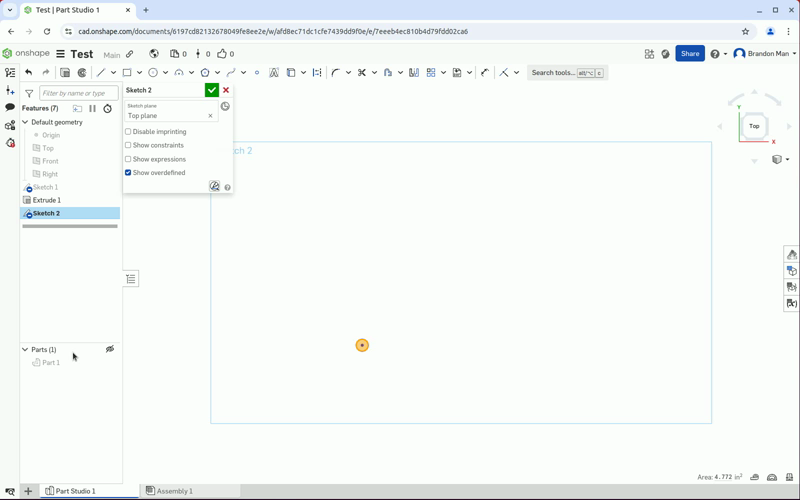
key(shift+e)
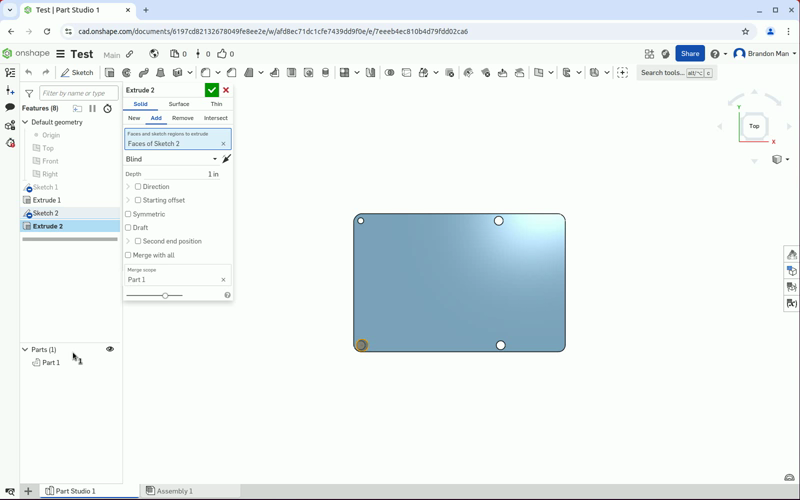
mouse_move(143, 106)
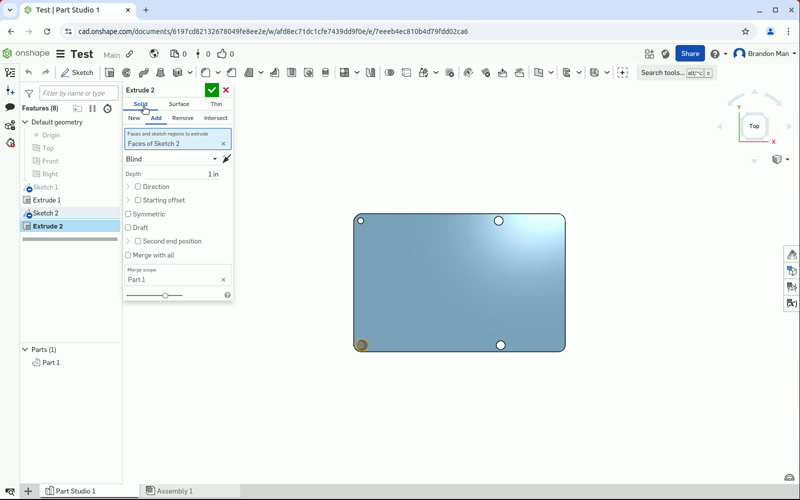
click(143, 106)
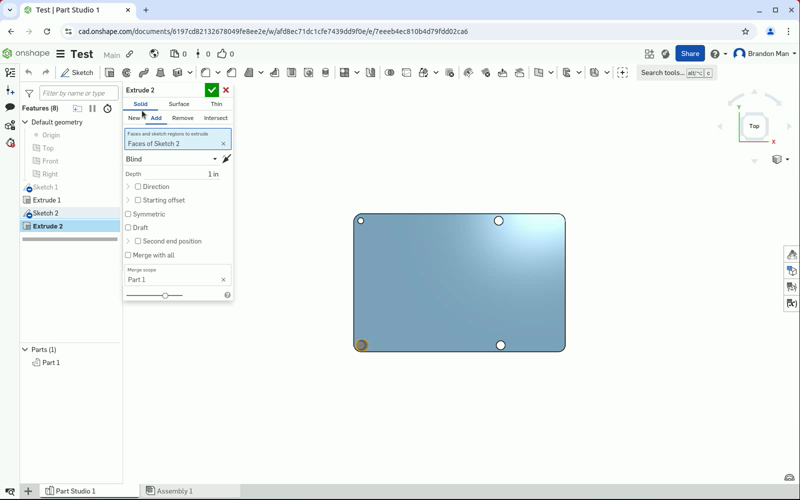
mouse_move(137, 120)
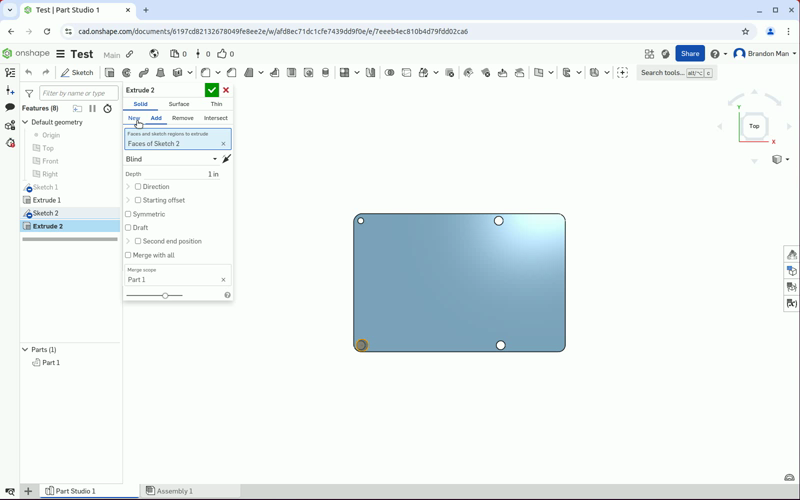
click(137, 120)
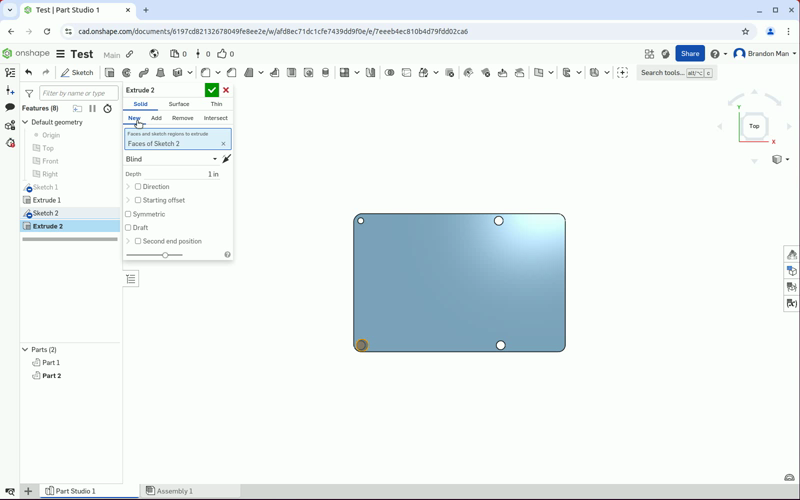
key(tab, 4)
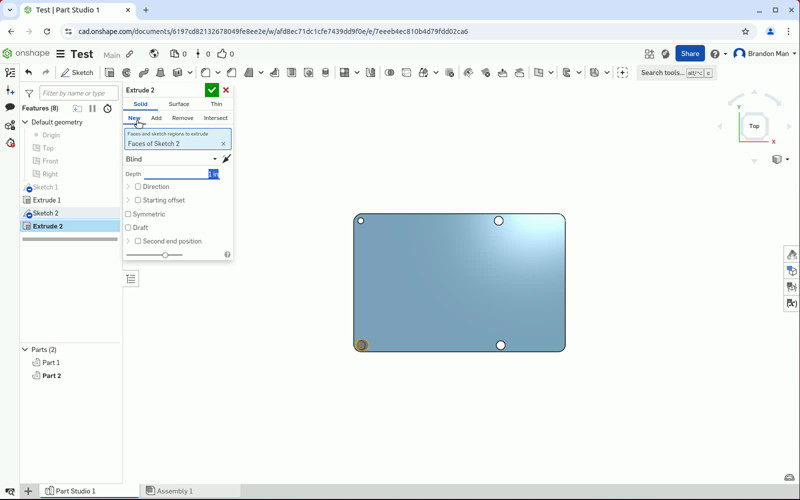
text(2.648)
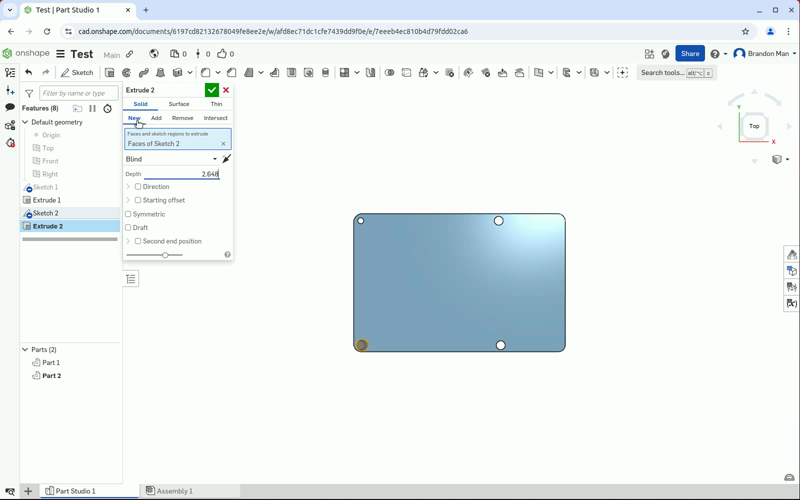
key(enter)
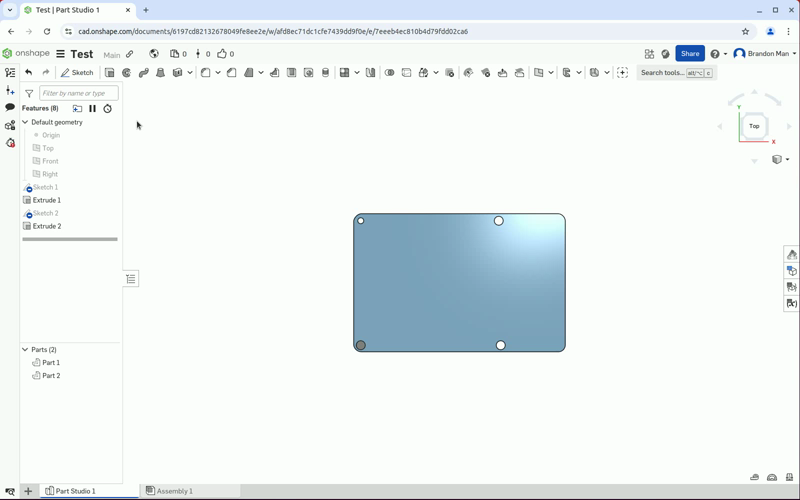
key(shift+h)
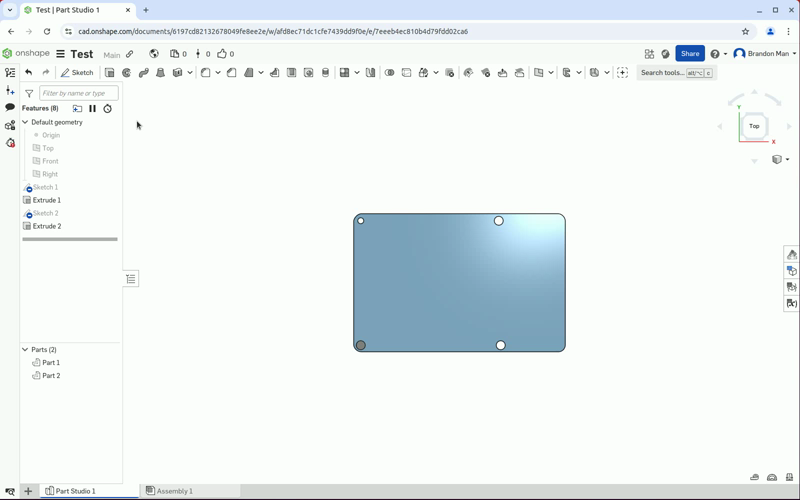
key(shift+h)
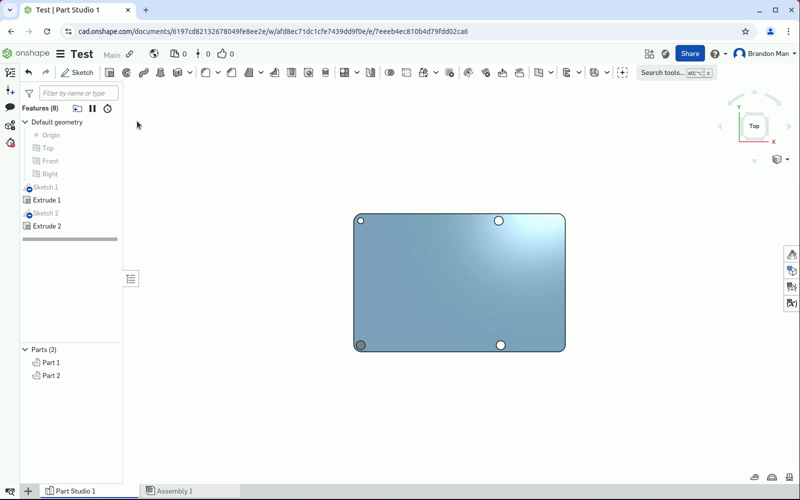
mouse_move(73, 189)
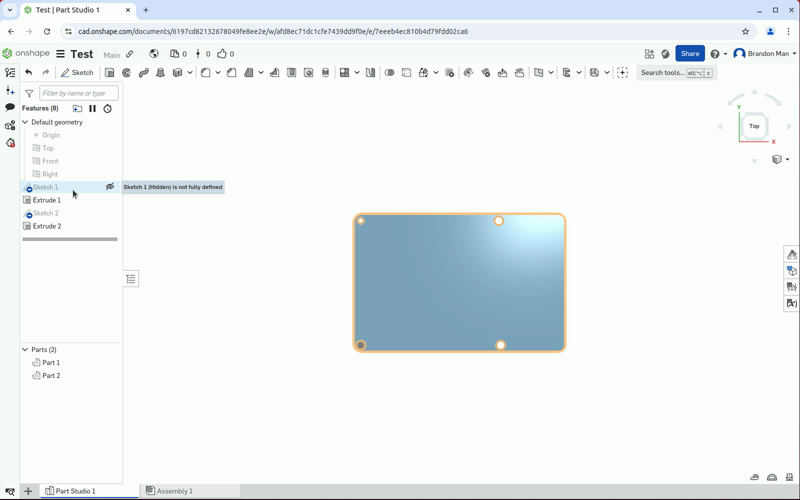
click(73, 189)
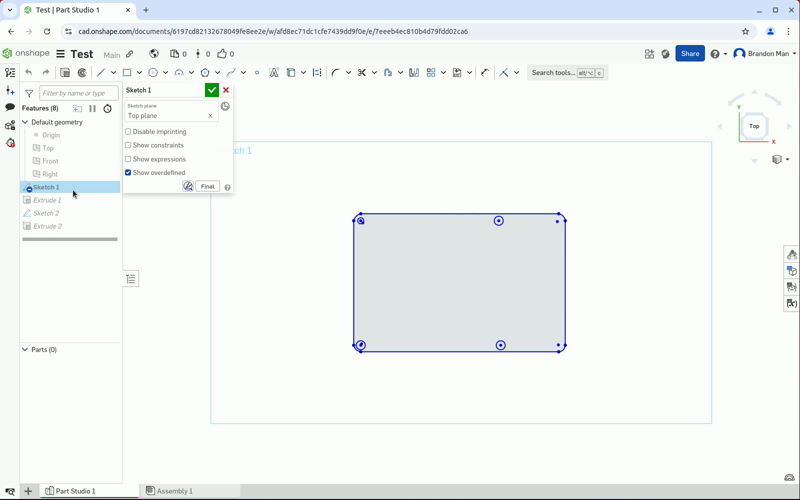
mouse_move(229, 92)
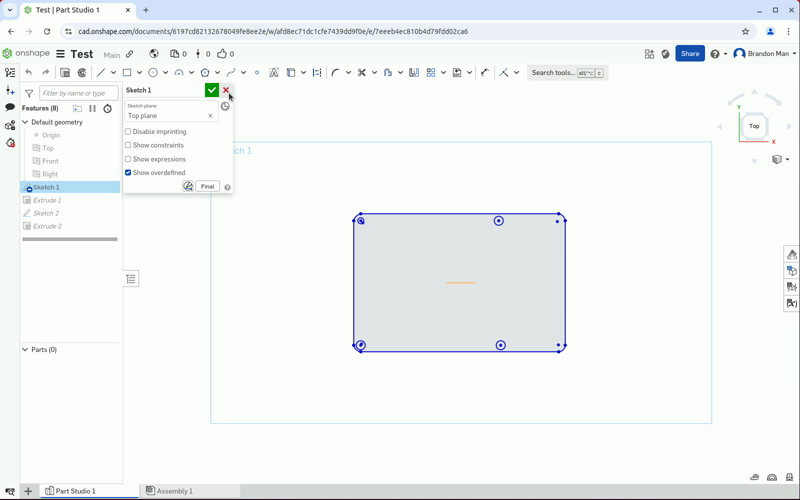
click(229, 92)
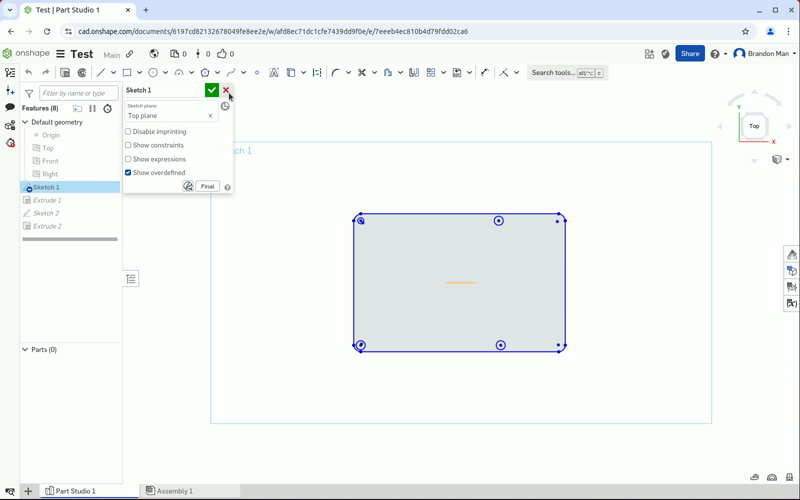
key(shift+s)
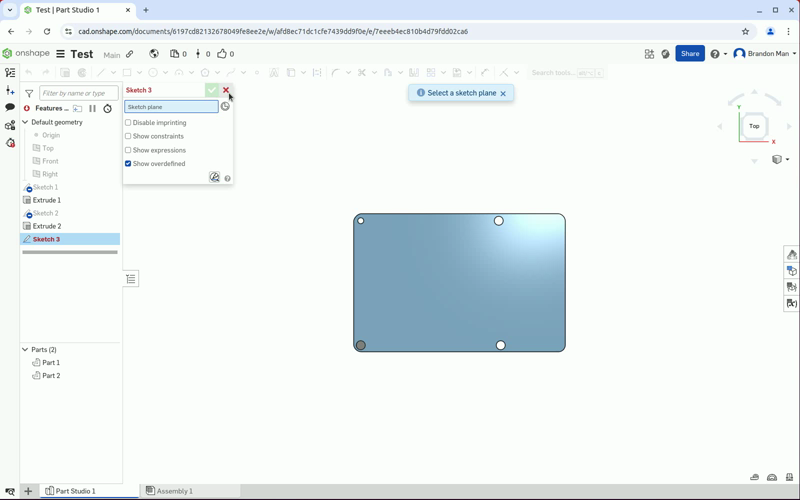
mouse_move(73, 150)
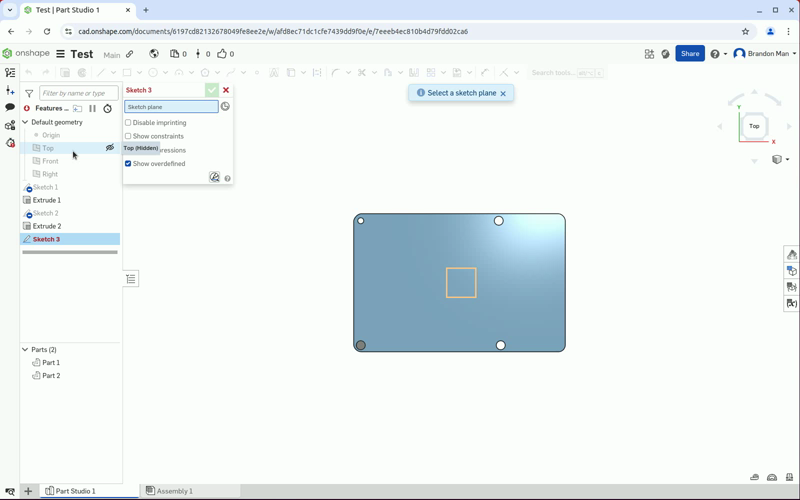
click(73, 150)
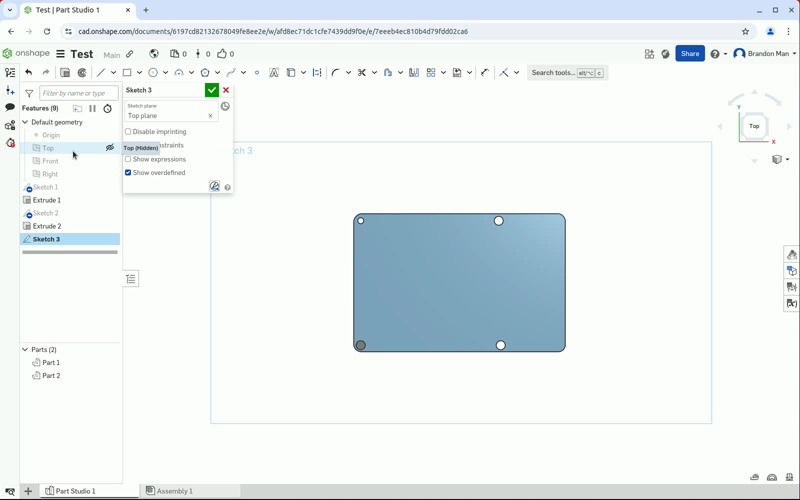
mouse_move(73, 352)
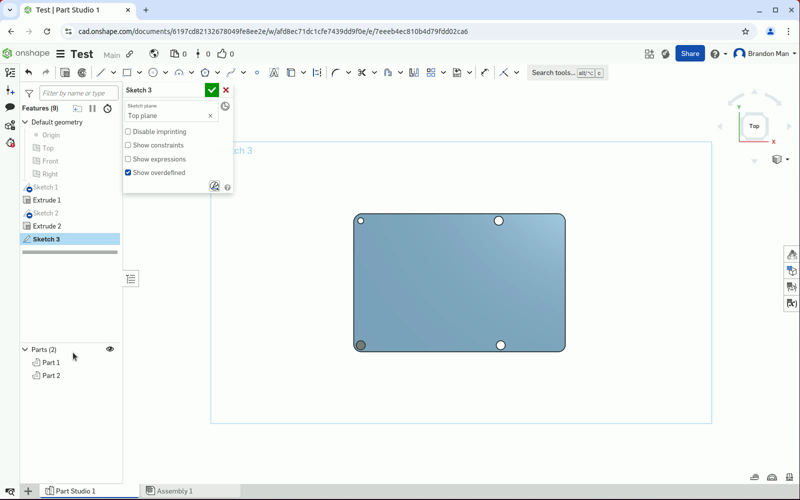
key(y)
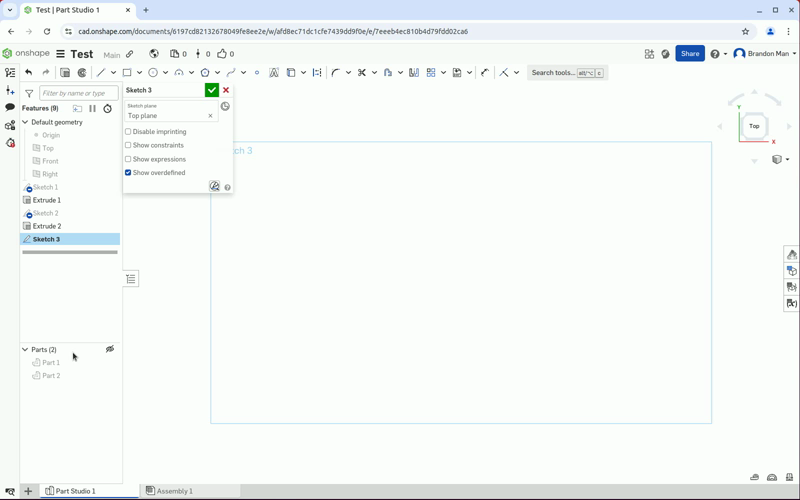
key(c)
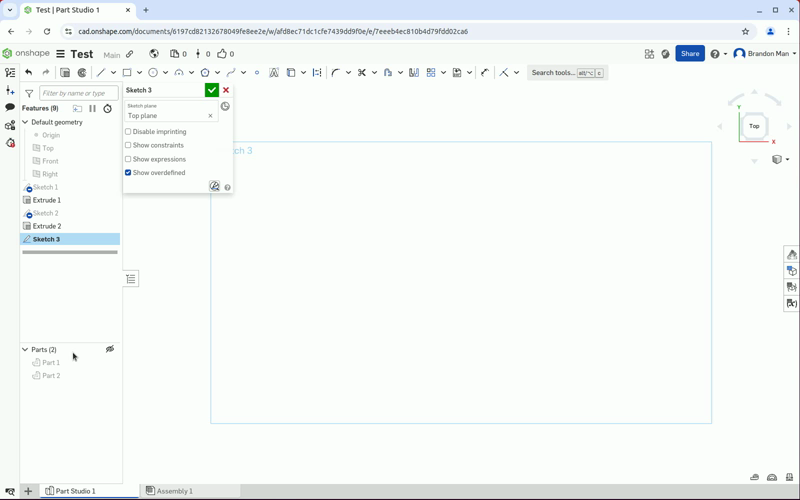
key_down(shift)
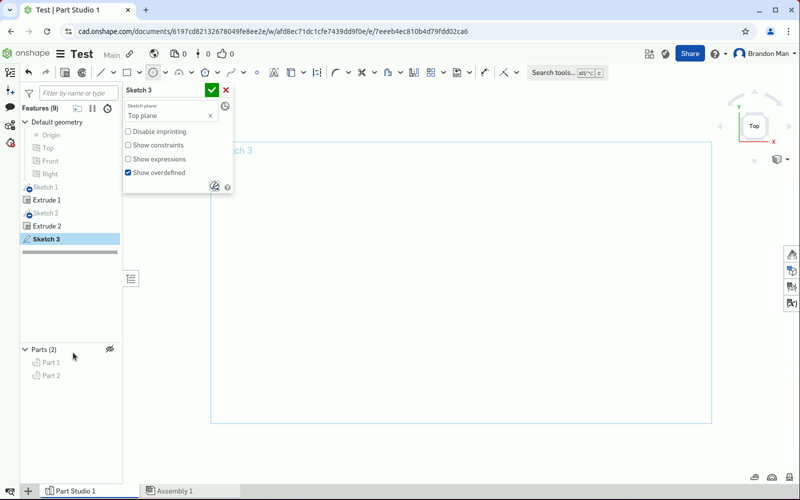
mouse_move(501, 220)
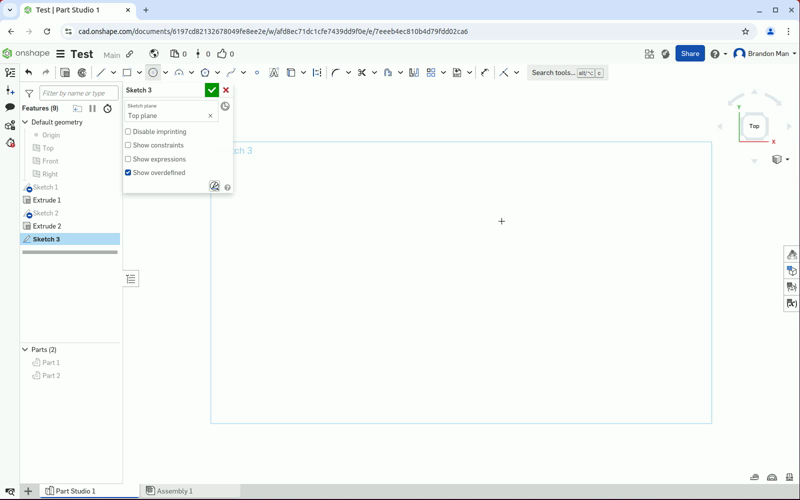
click(501, 220)
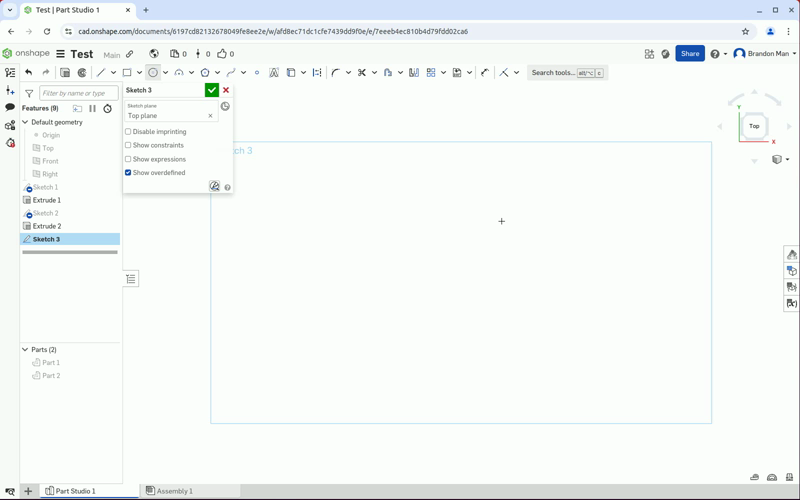
key_up(shift)
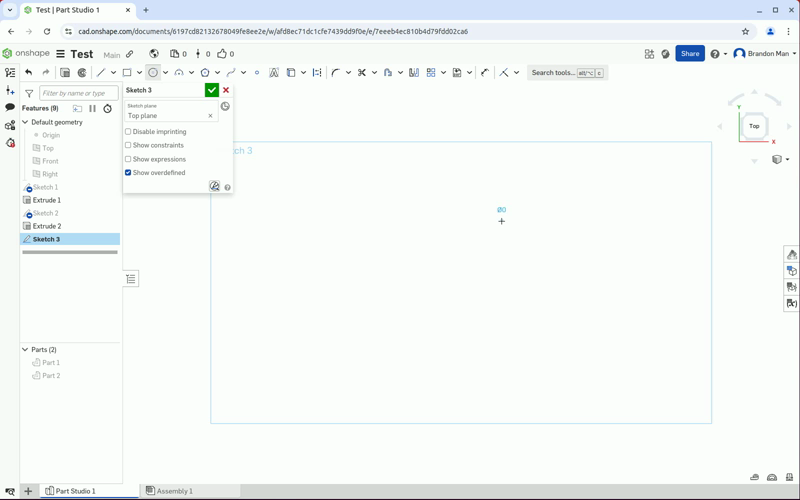
mouse_move(507, 220)
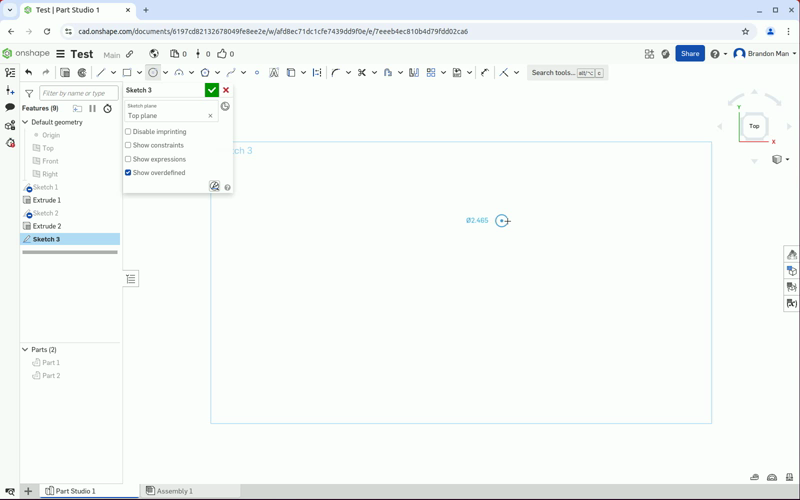
click(507, 220)
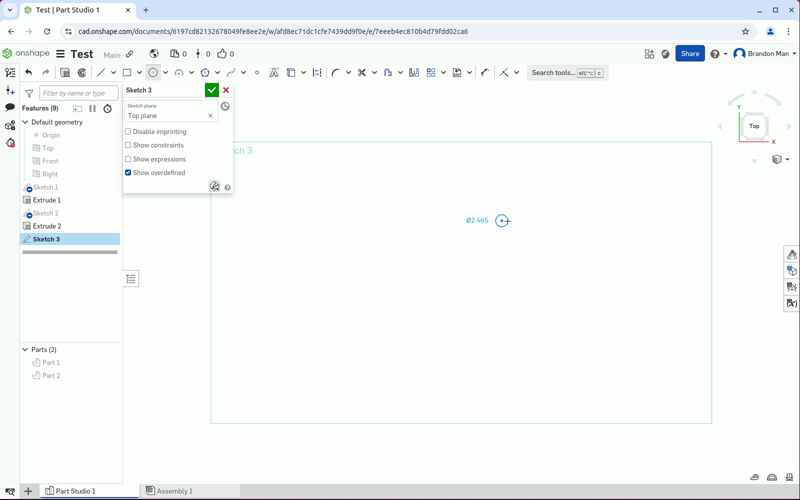
key(esc)
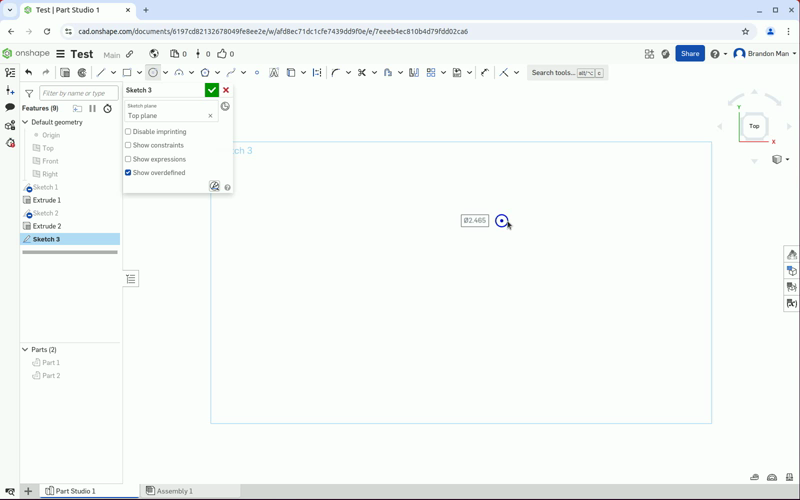
mouse_move(503, 221)
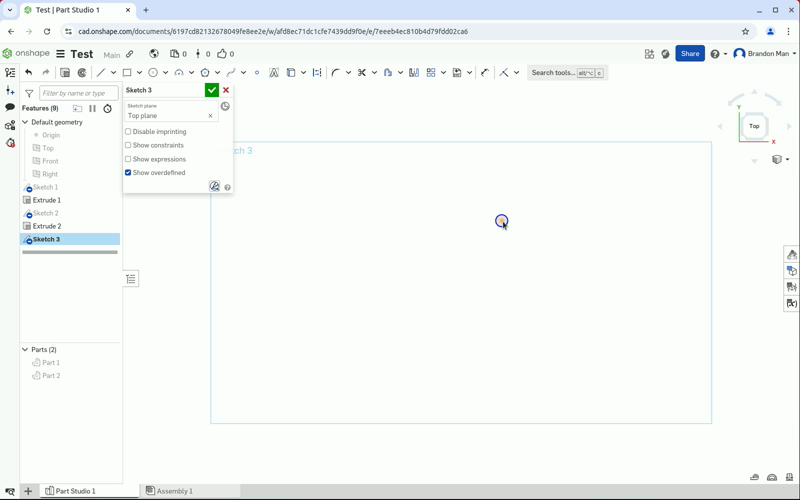
scroll(6)
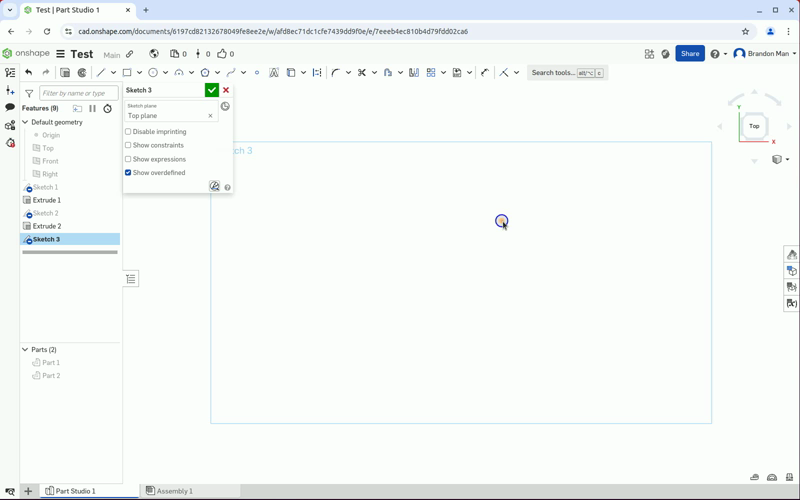
scroll(6)
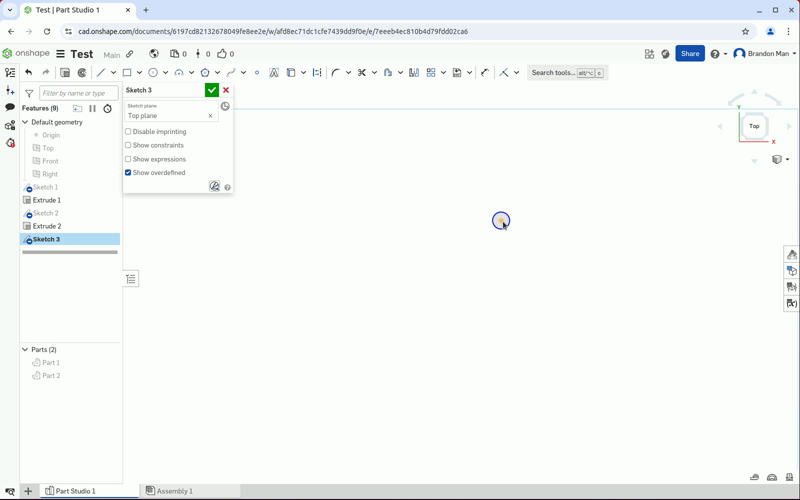
scroll(6)
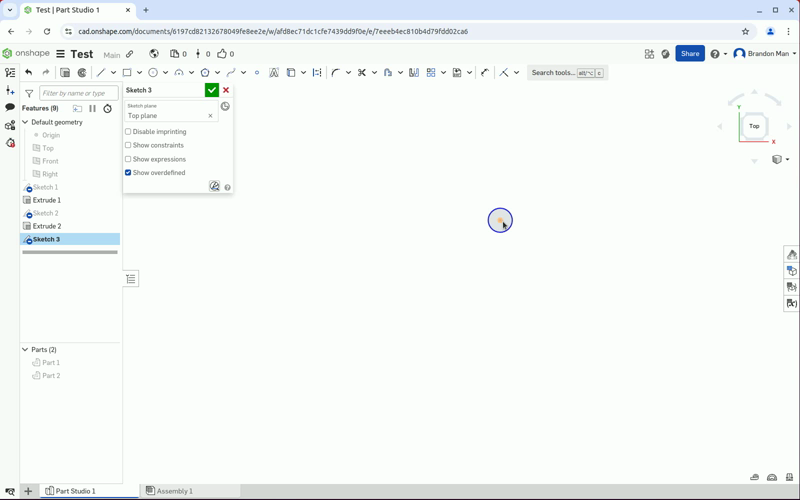
scroll(6)
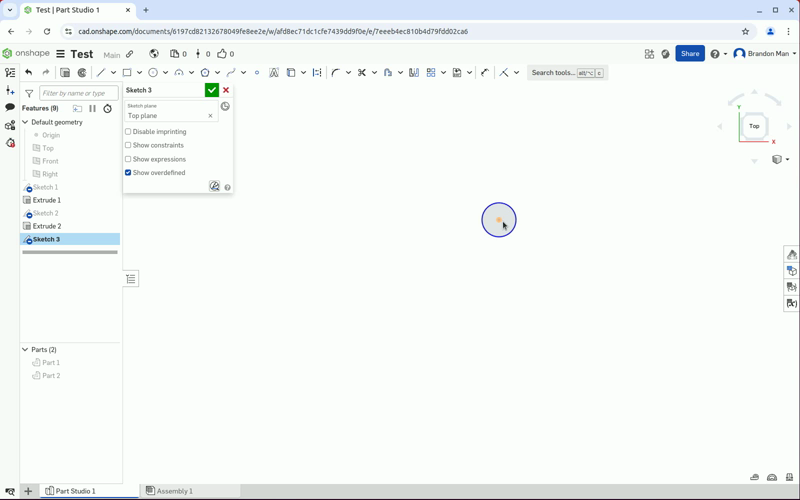
scroll(6)
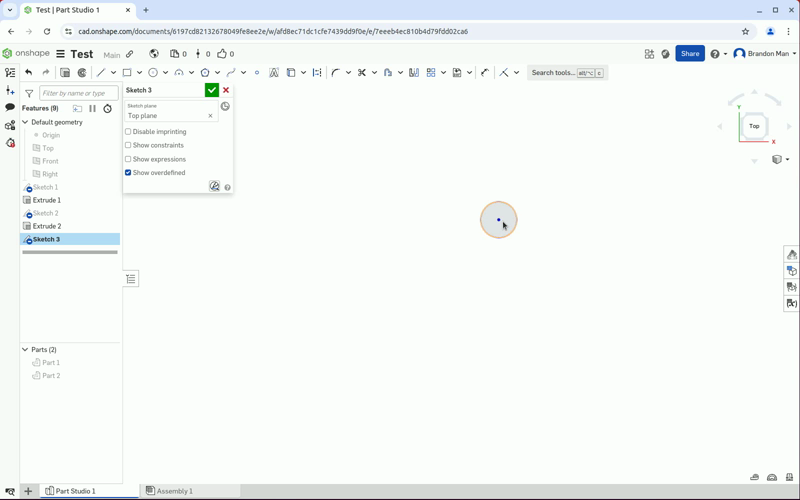
scroll(6)
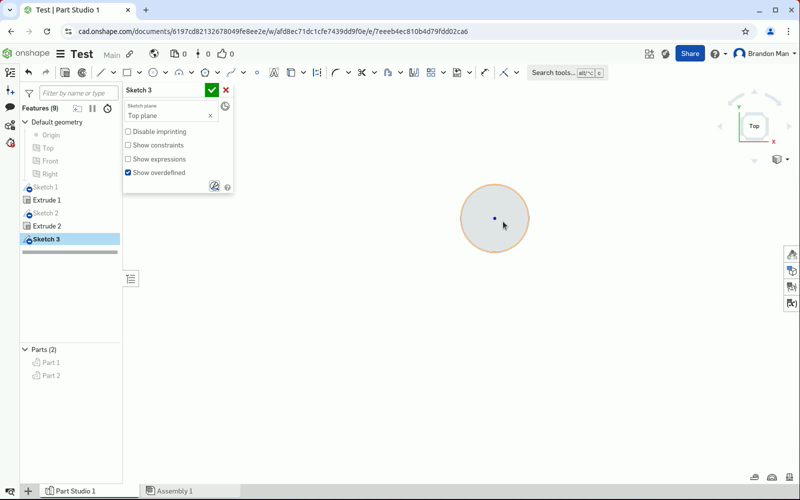
scroll(6)
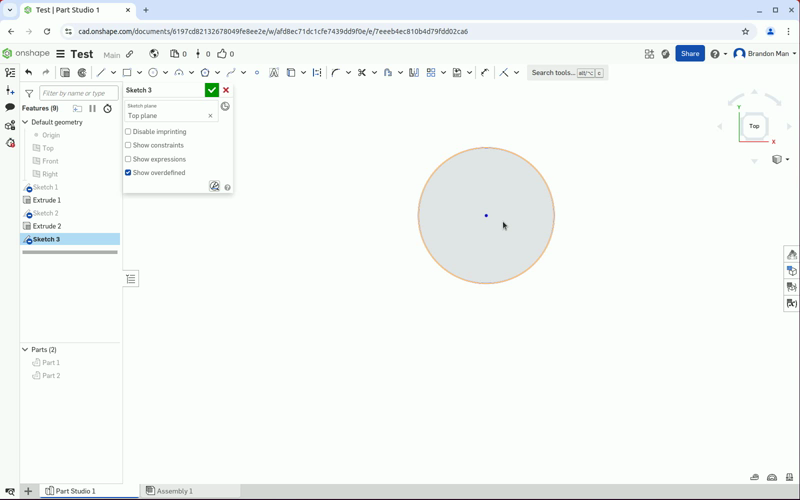
click(503, 221)
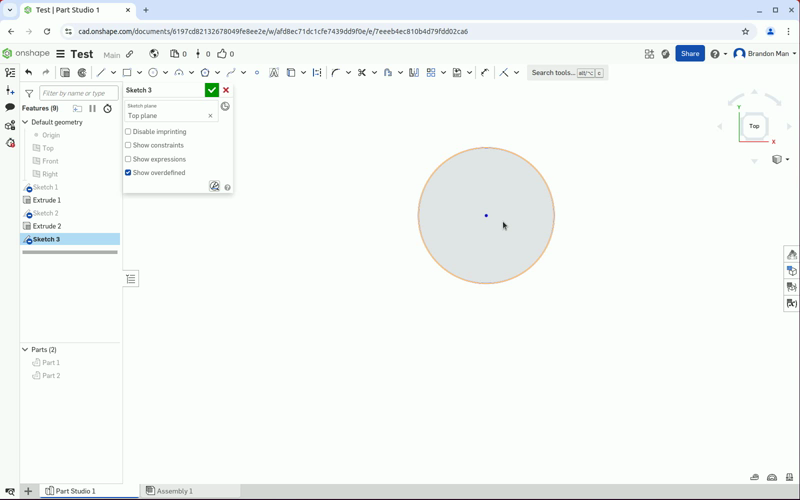
scroll(-6)
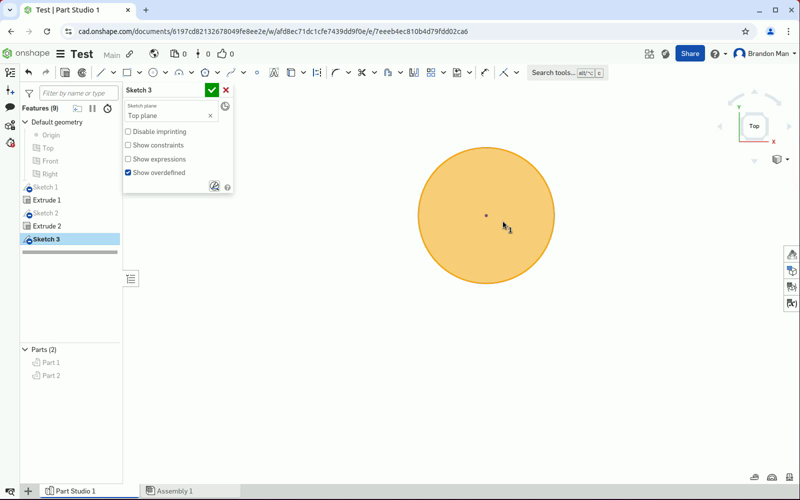
scroll(-6)
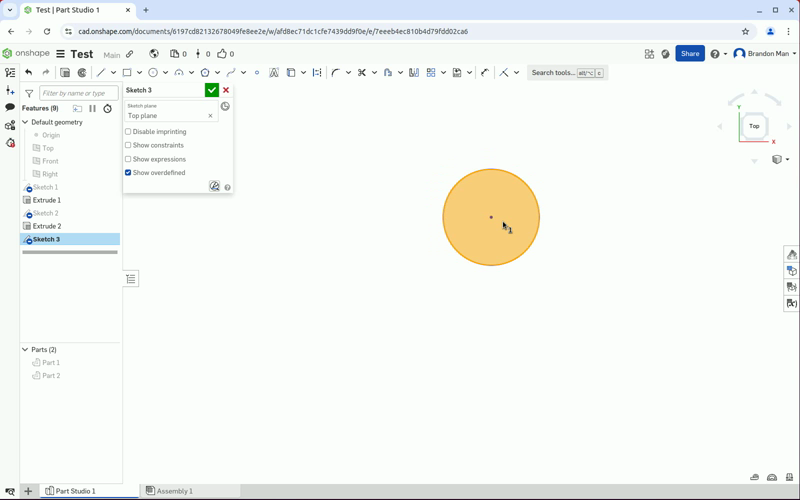
scroll(-6)
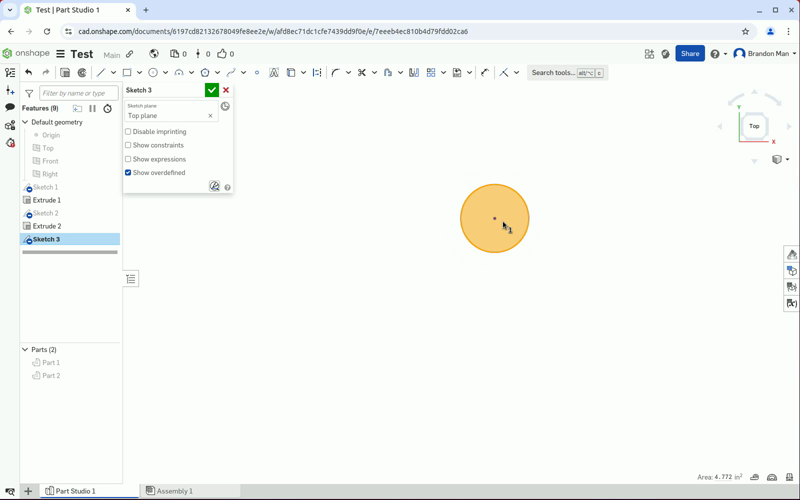
scroll(-6)
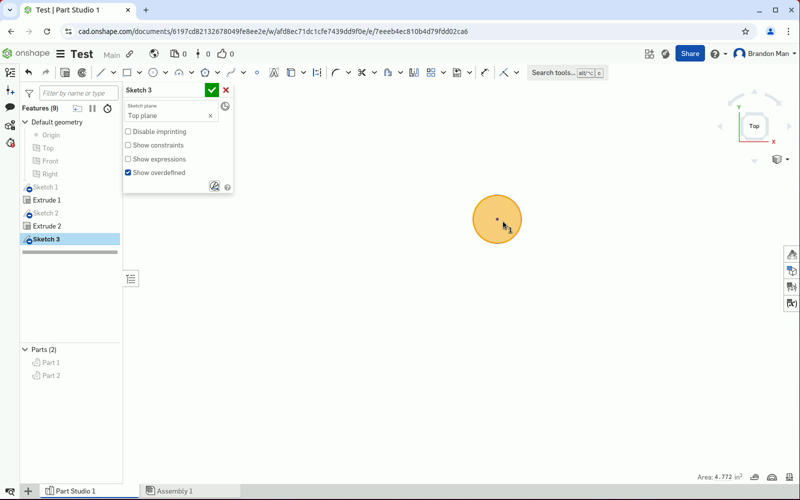
scroll(-6)
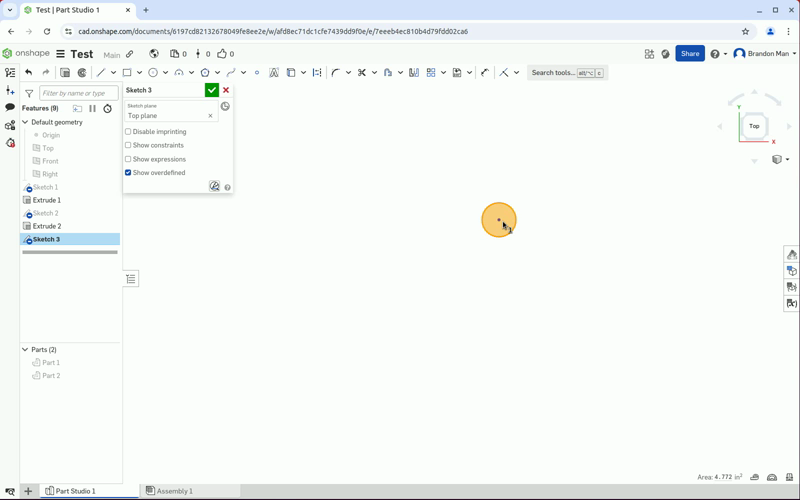
scroll(-6)
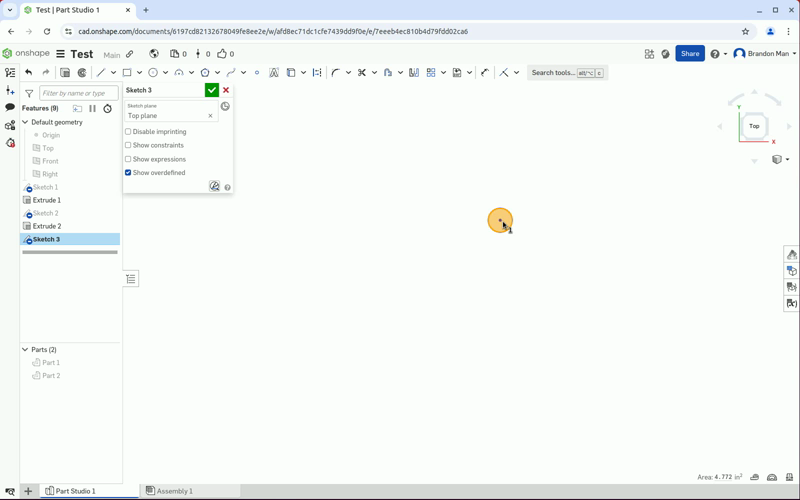
scroll(-6)
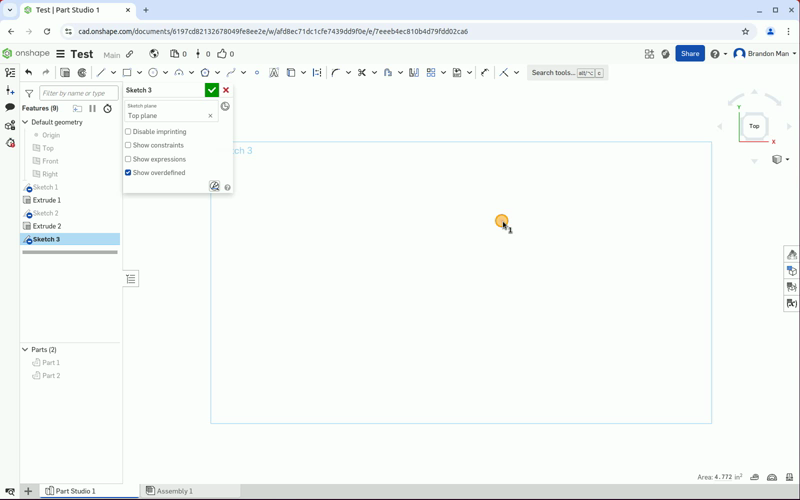
mouse_move(73, 352)
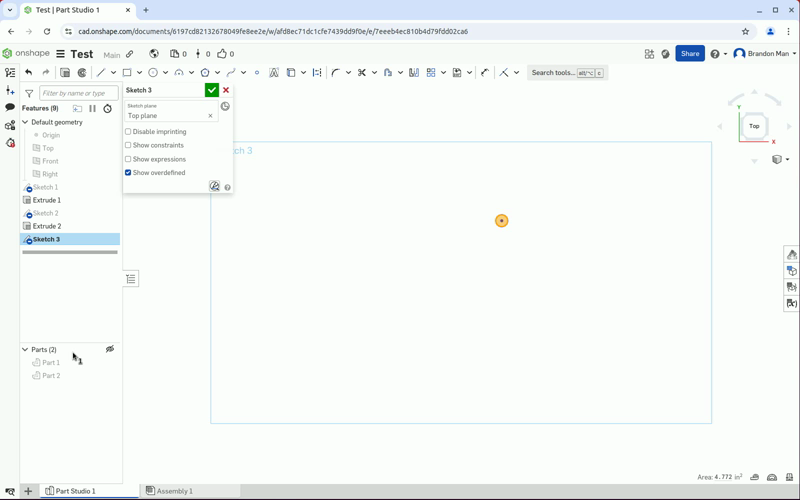
key(shift+y)
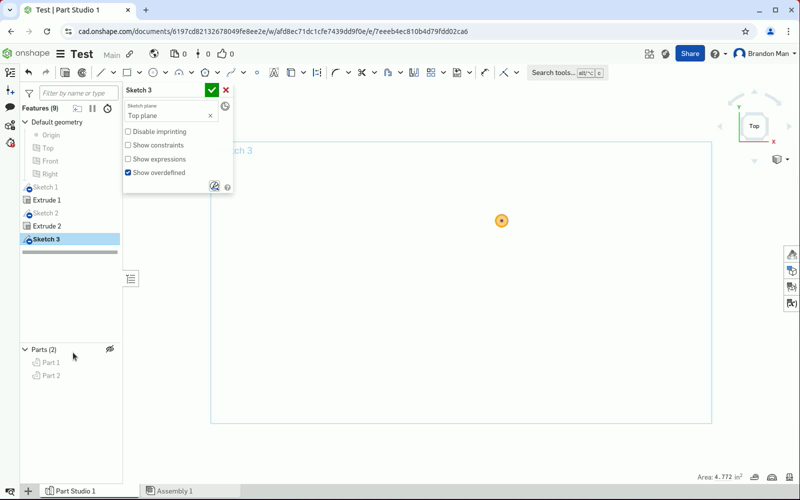
key(shift+e)
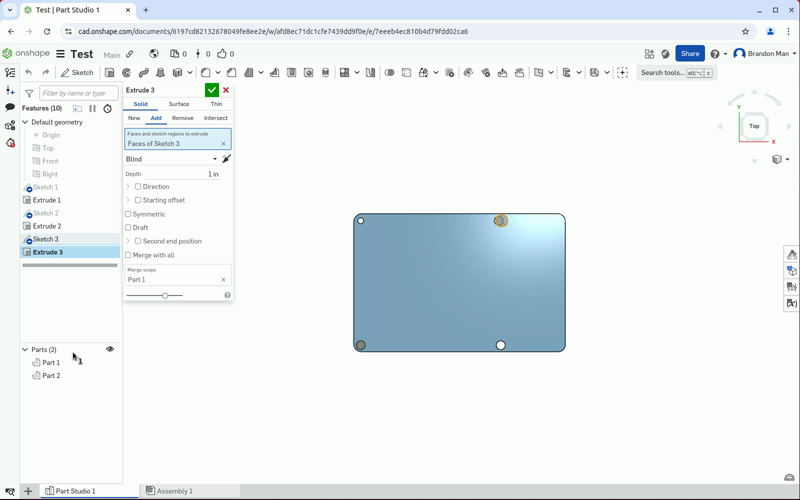
mouse_move(143, 106)
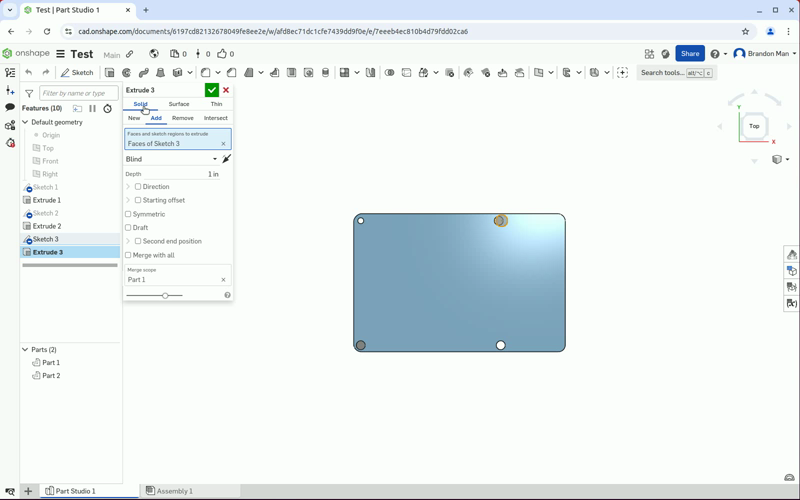
click(143, 106)
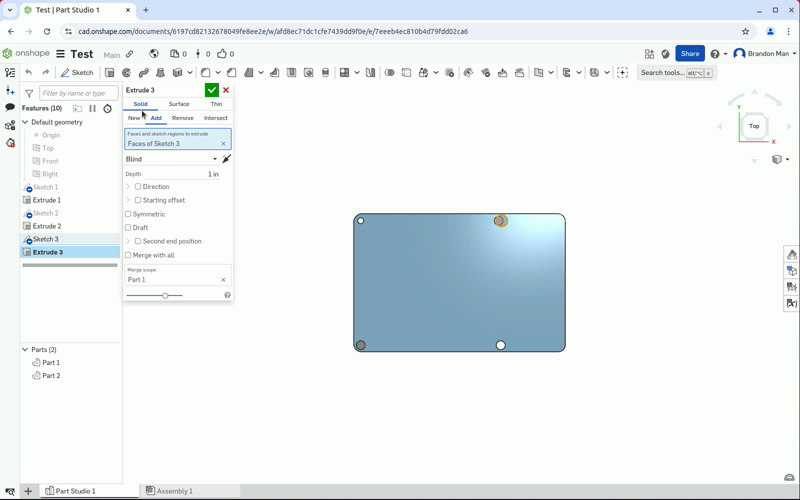
mouse_move(137, 120)
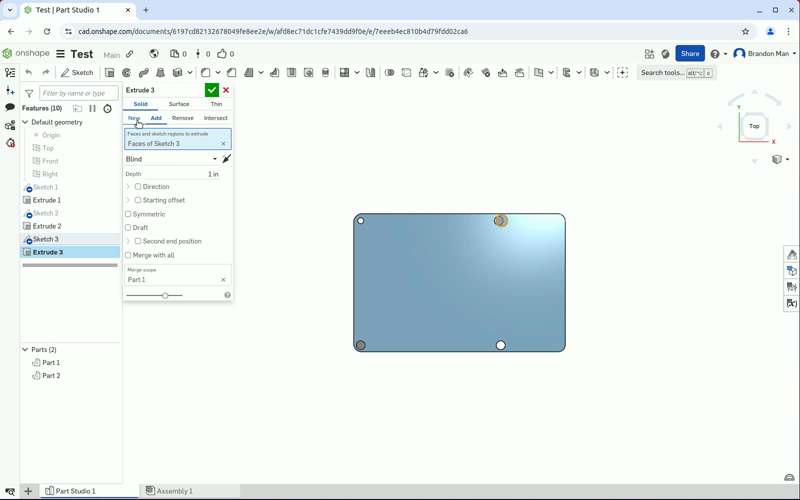
click(137, 120)
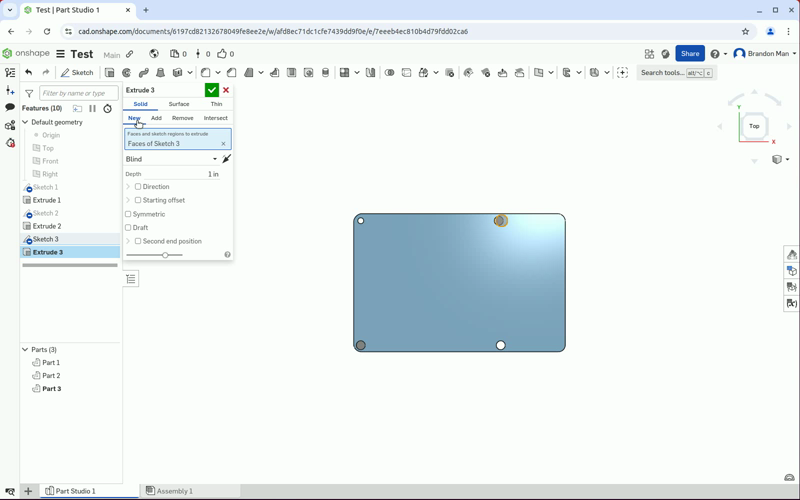
key(tab, 4)
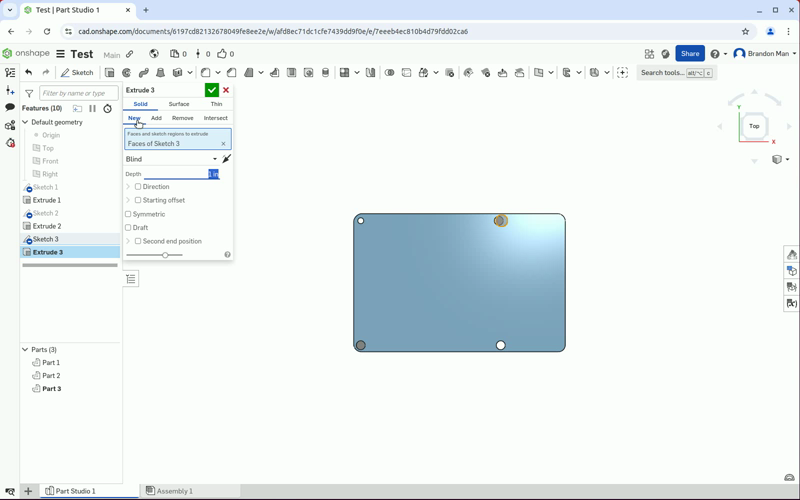
text(2.648)
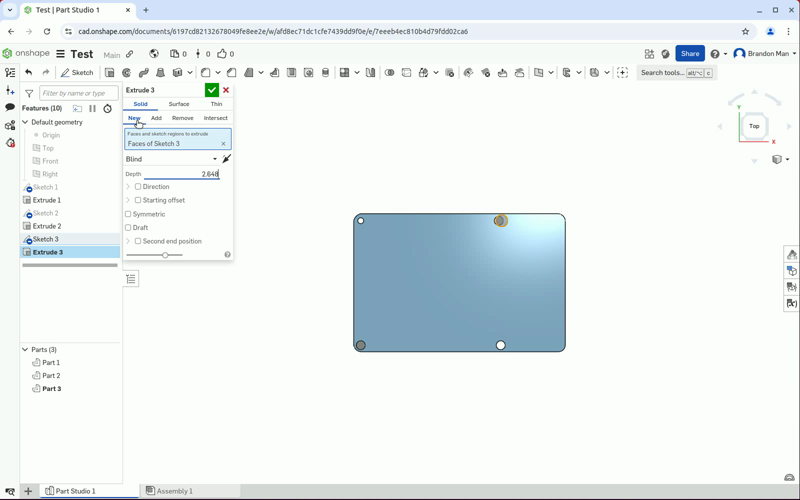
key(enter)
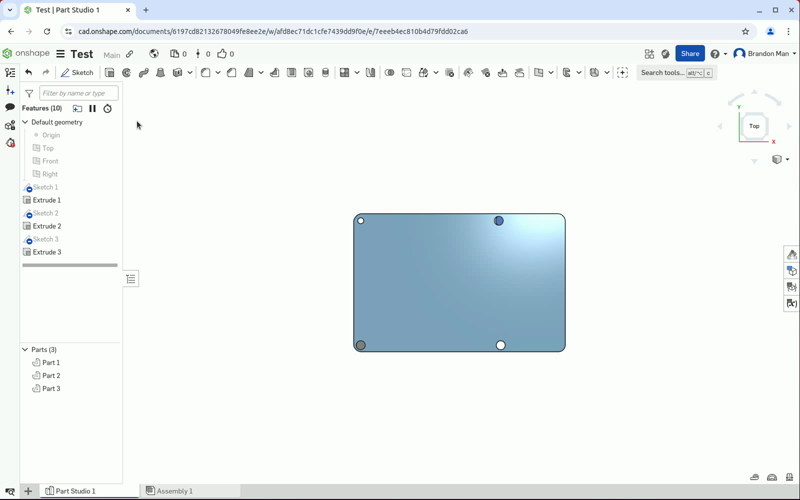
key(shift+h)
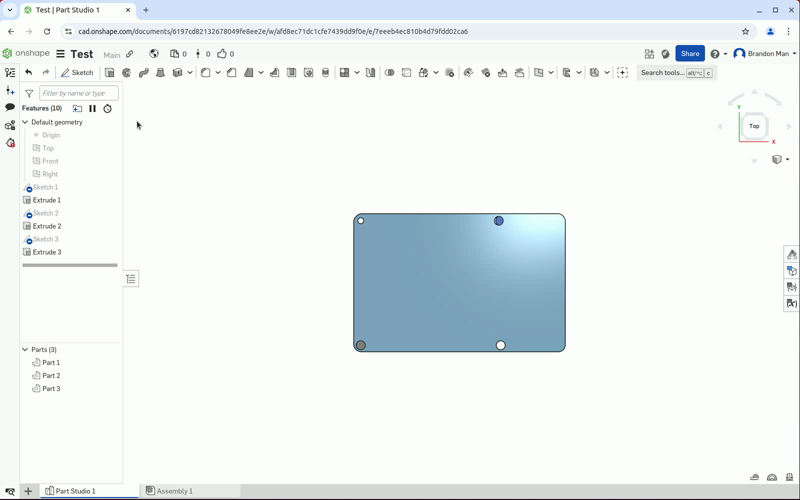
key(shift+h)
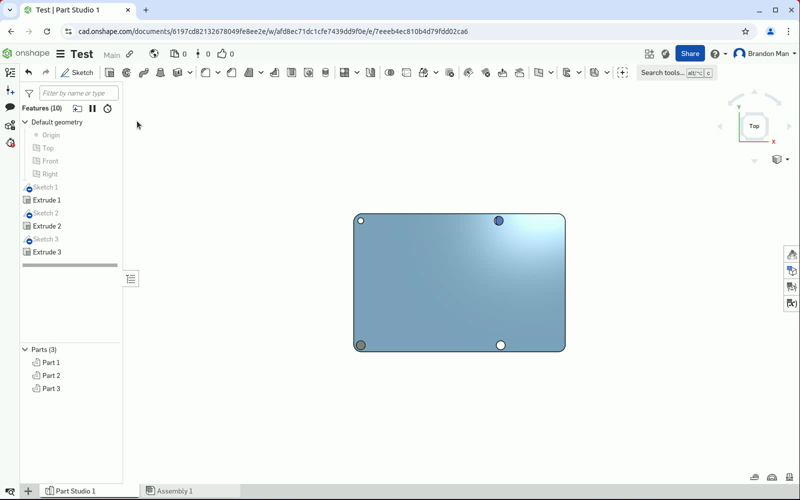
mouse_move(73, 189)
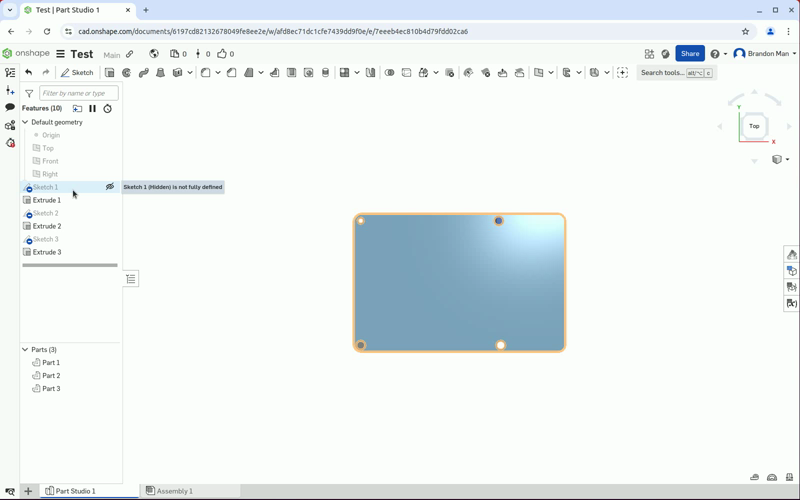
click(73, 189)
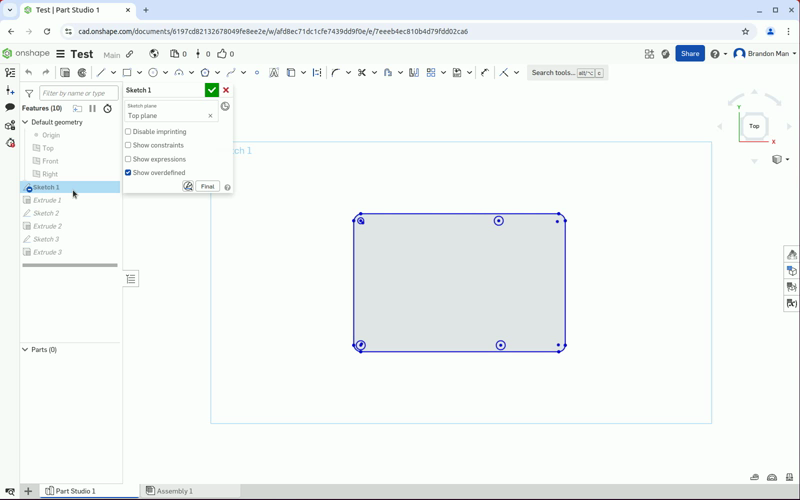
mouse_move(229, 92)
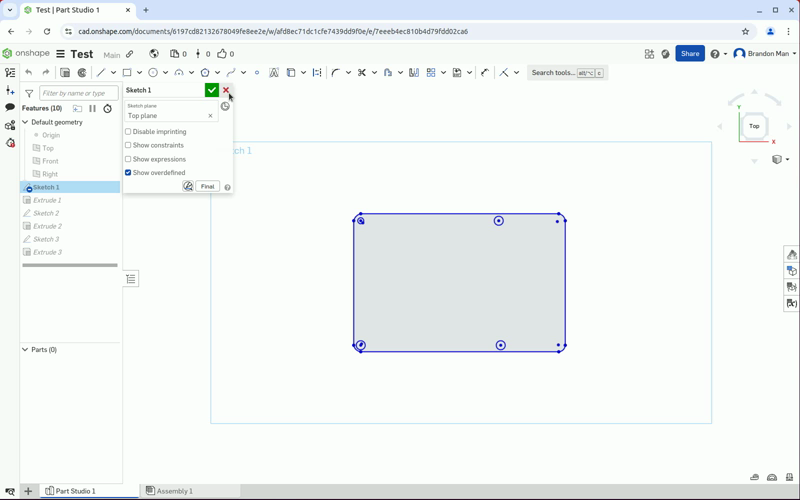
click(229, 92)
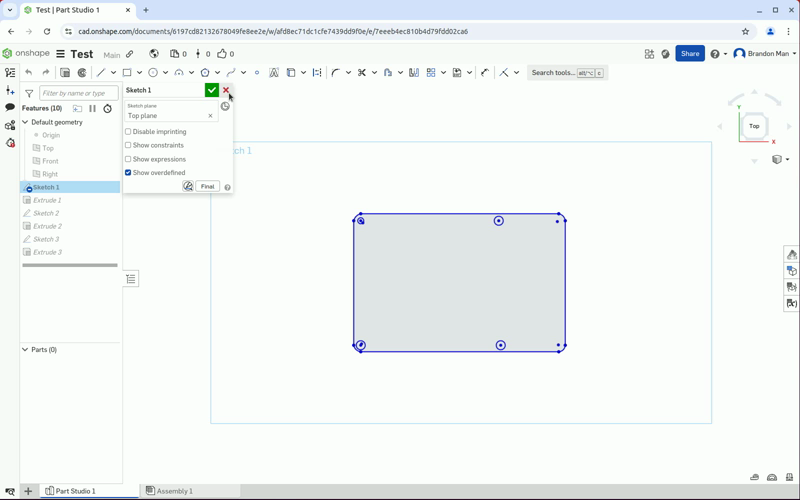
key(shift+s)
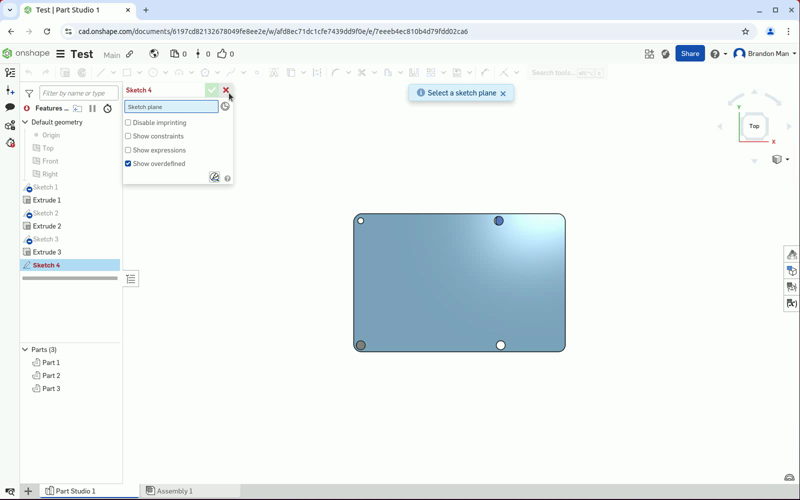
mouse_move(73, 150)
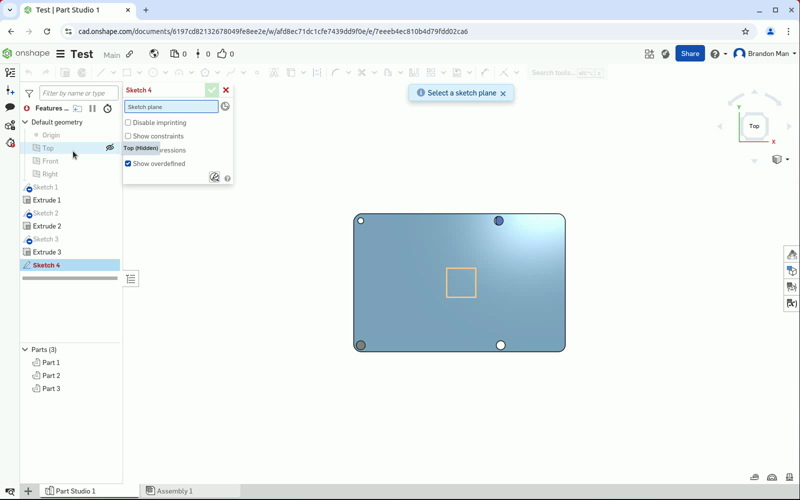
click(73, 150)
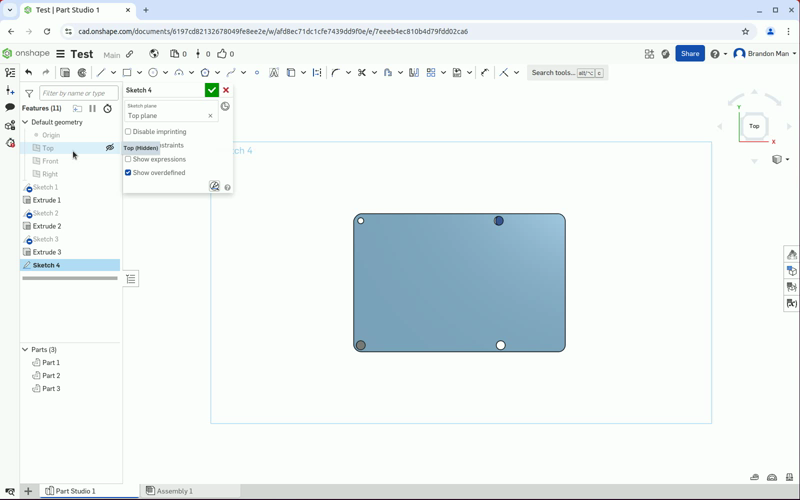
mouse_move(73, 352)
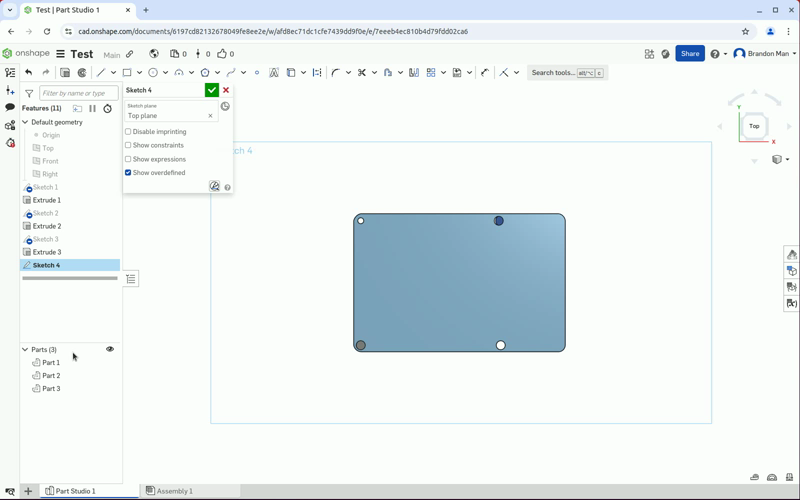
key(y)
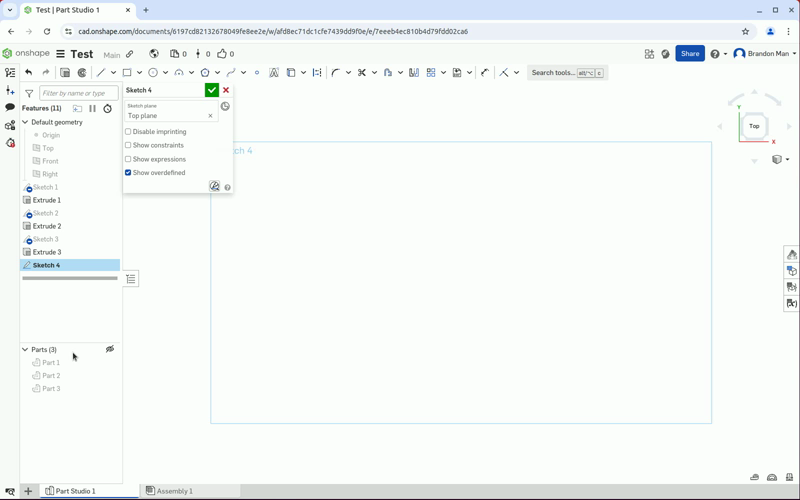
key(c)
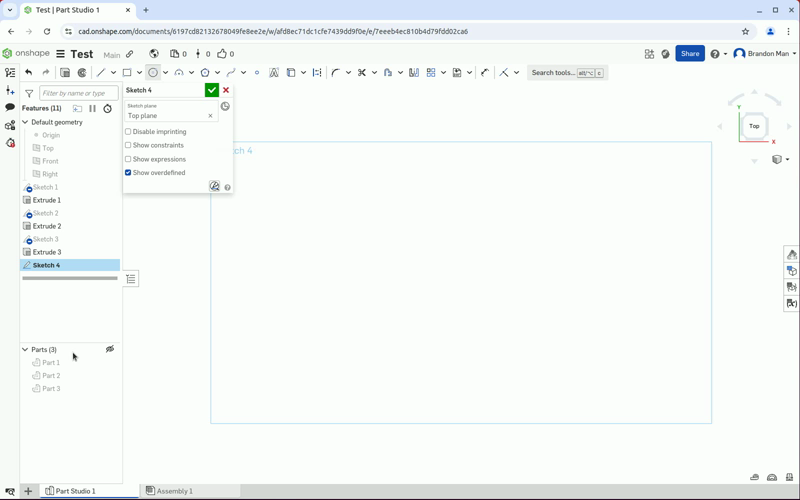
key_down(shift)
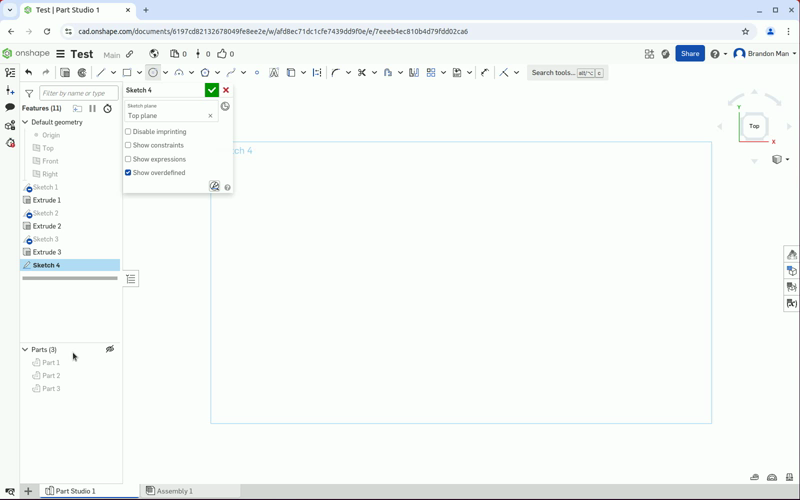
mouse_move(501, 345)
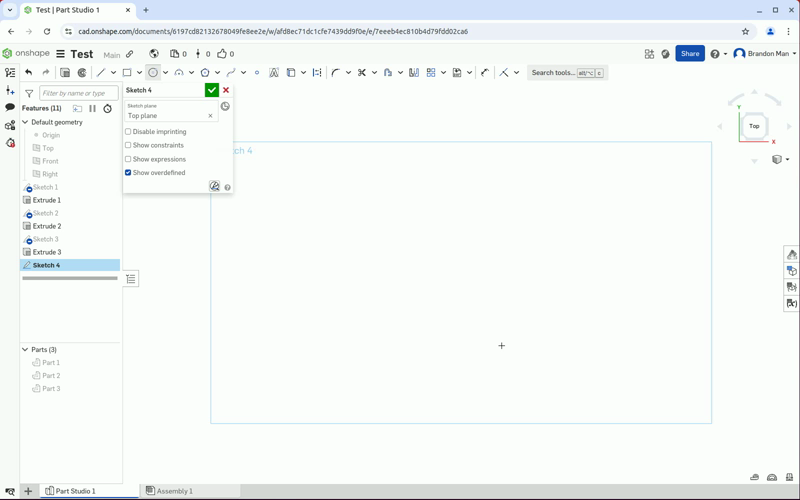
click(501, 345)
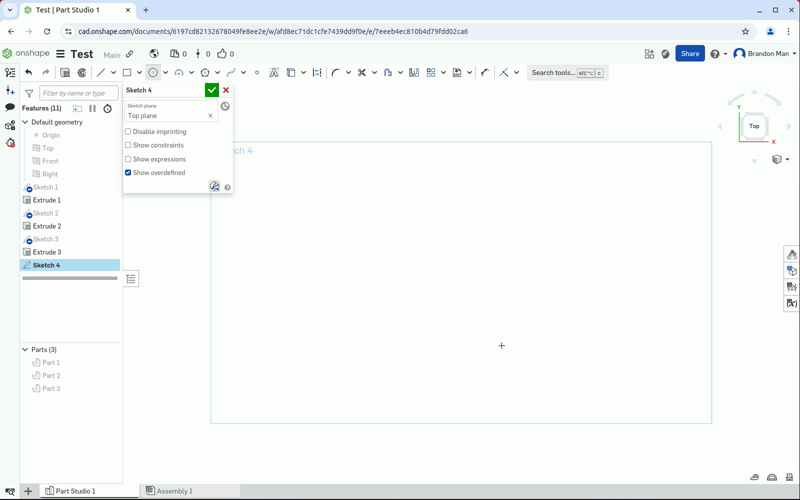
key_up(shift)
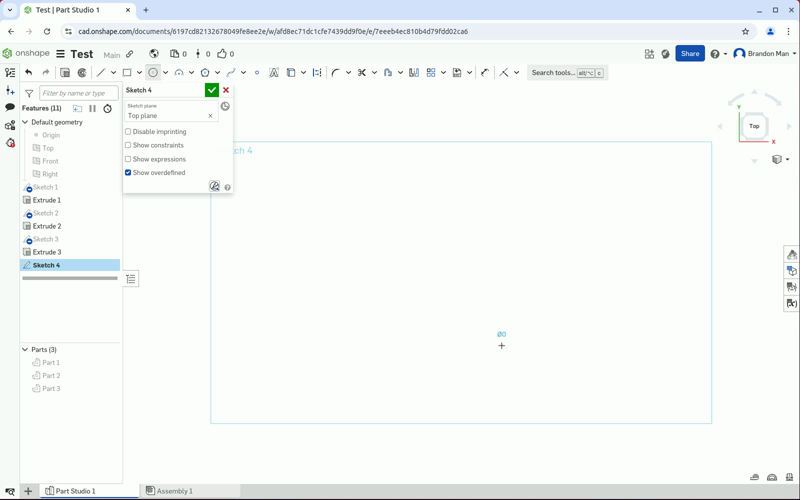
mouse_move(507, 345)
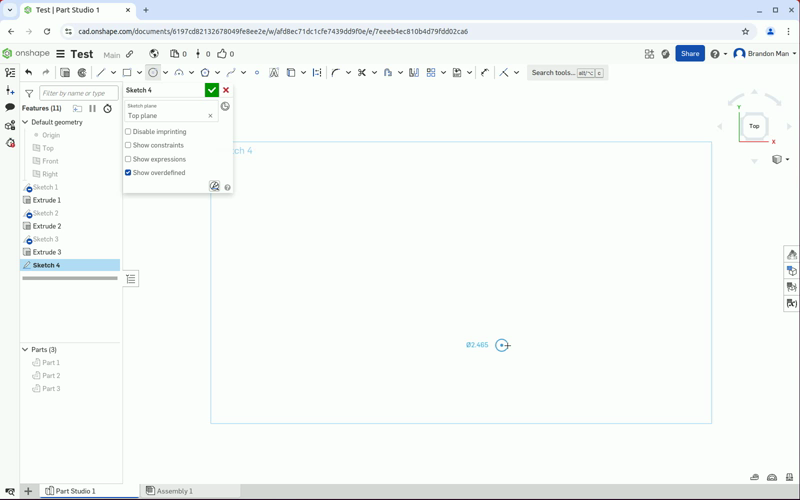
click(507, 345)
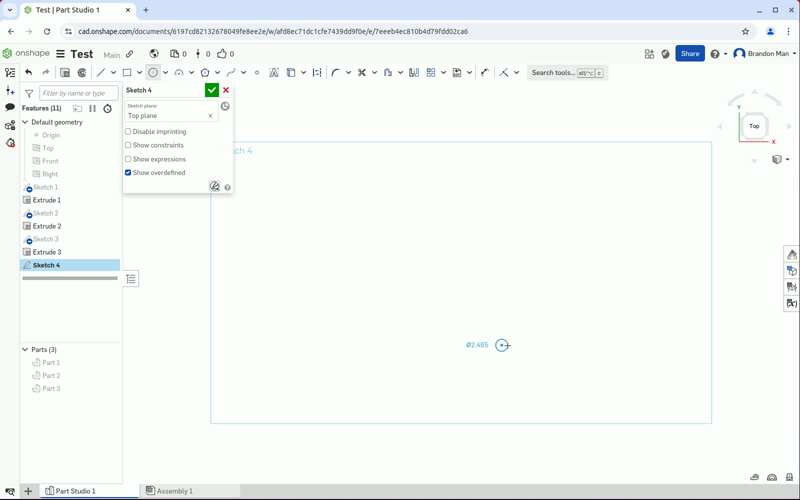
key(esc)
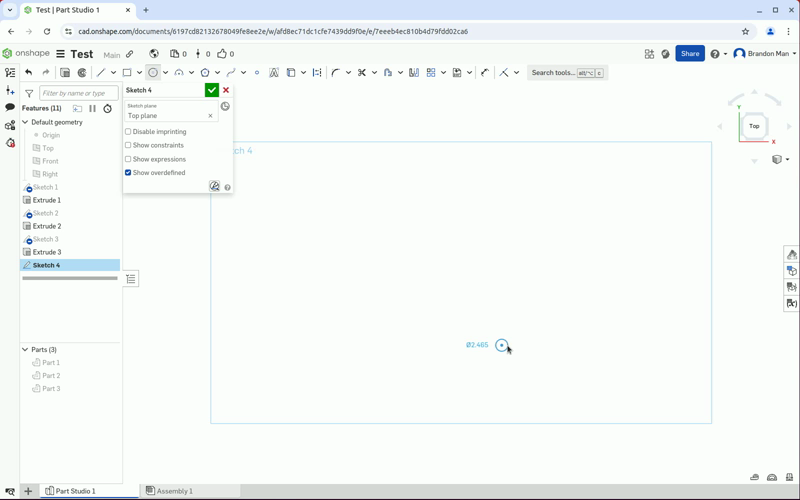
mouse_move(503, 344)
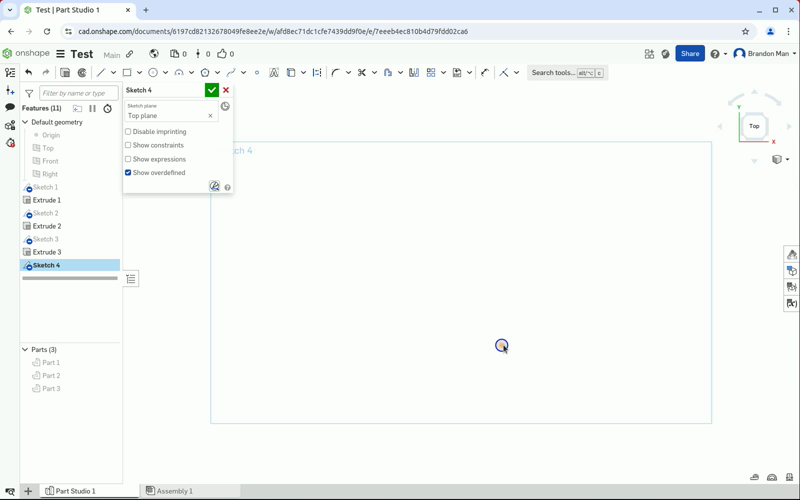
scroll(6)
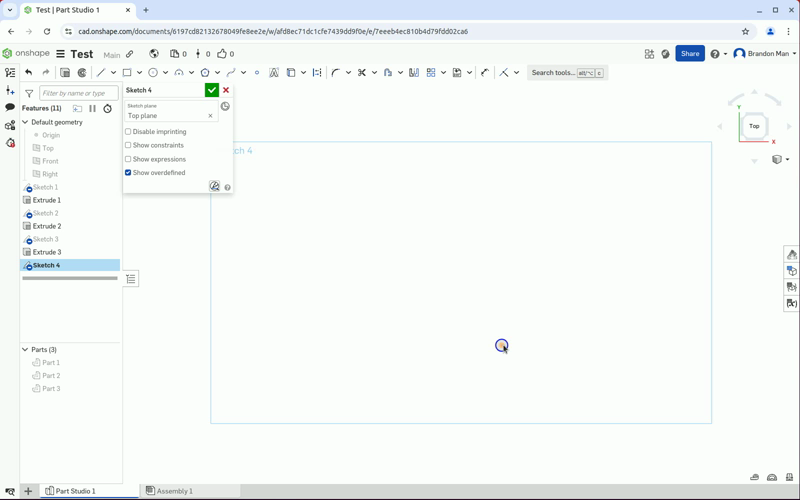
scroll(6)
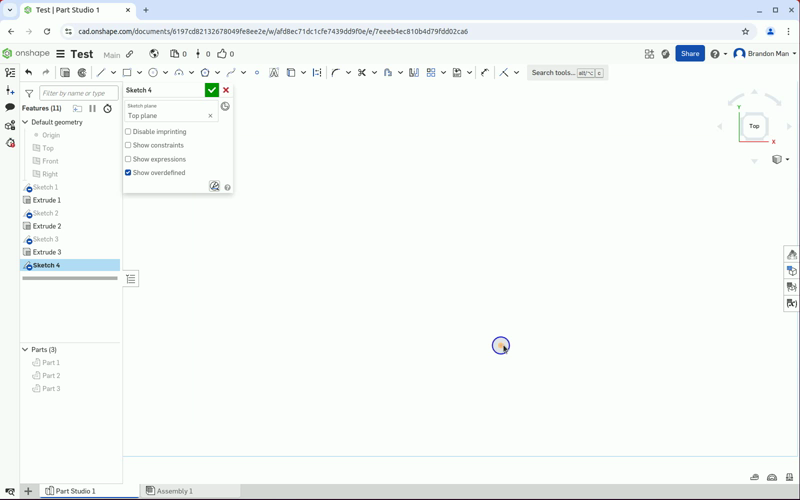
scroll(6)
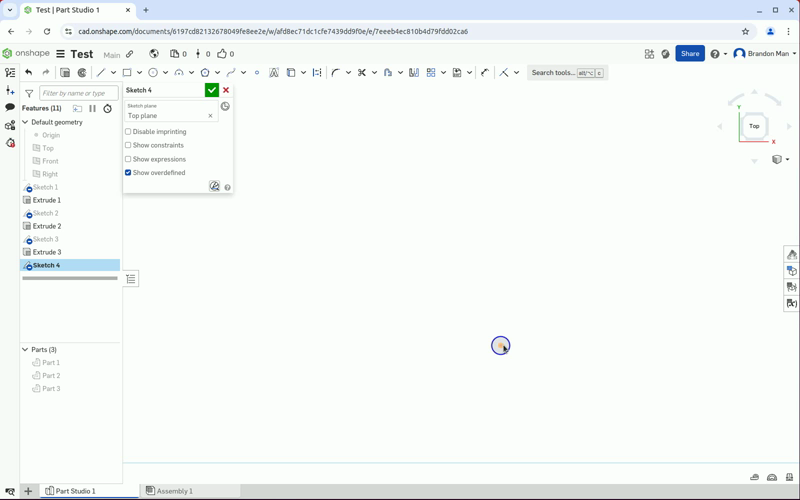
scroll(6)
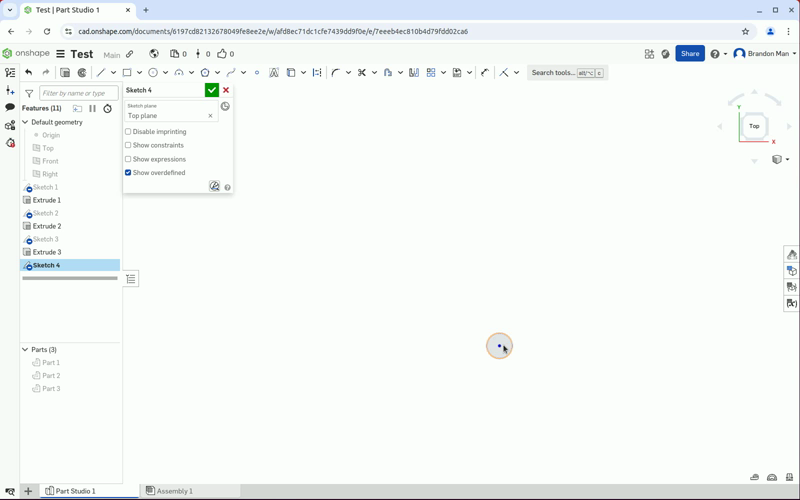
scroll(6)
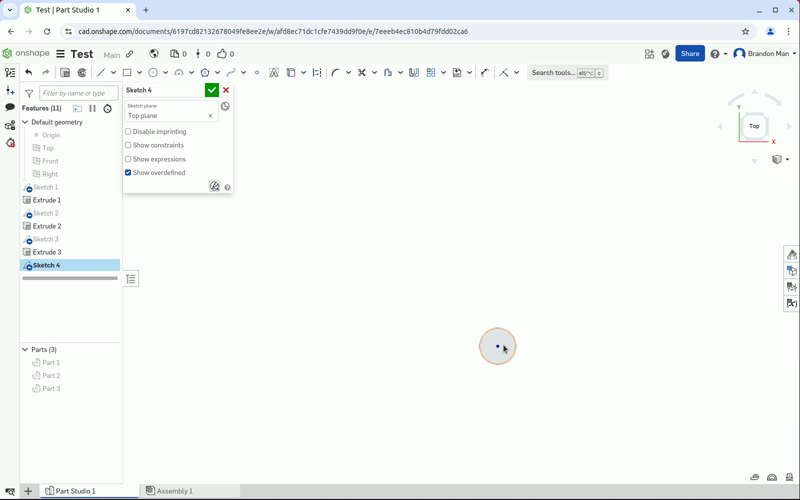
scroll(6)
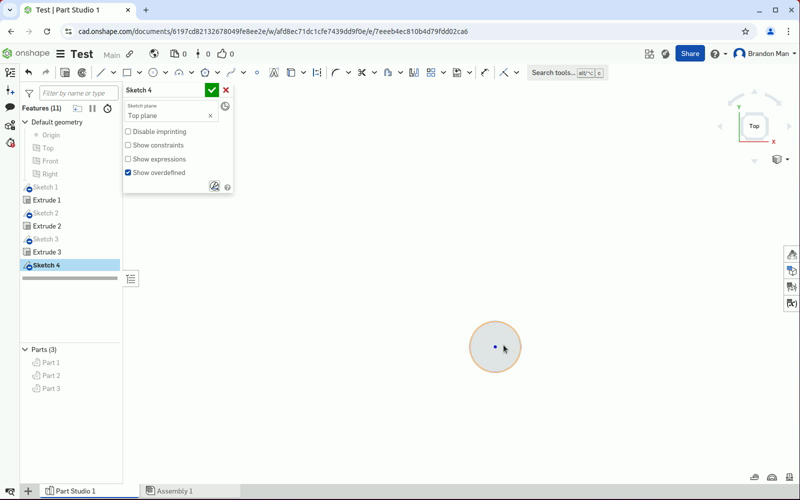
scroll(6)
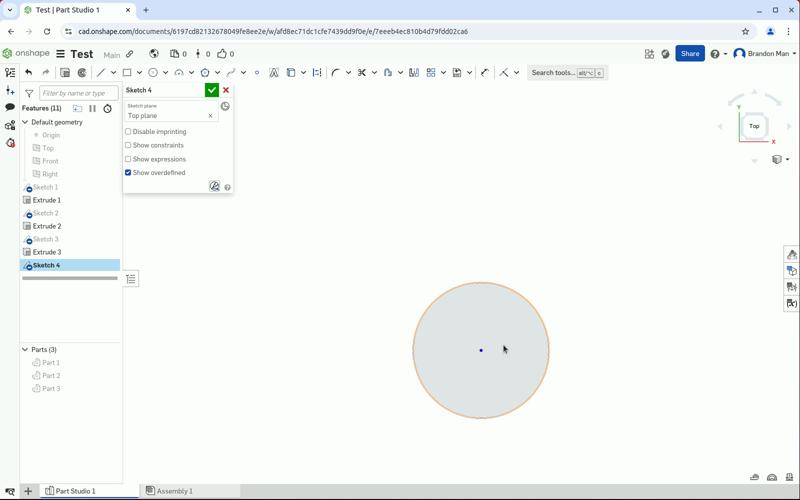
click(503, 344)
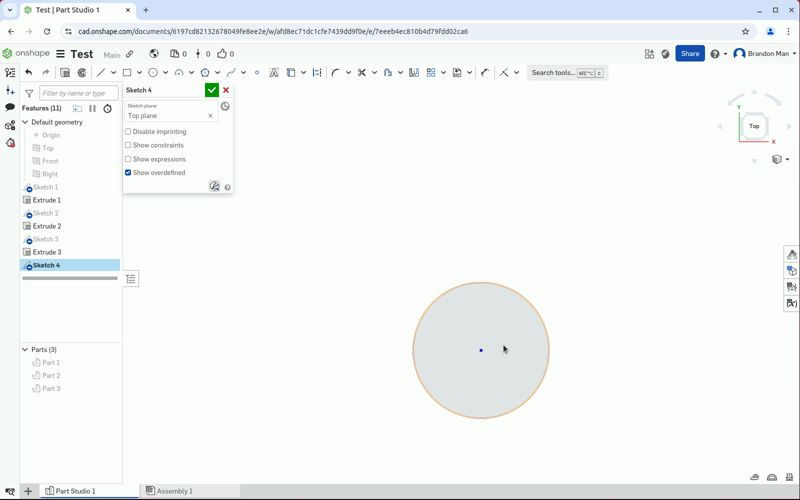
scroll(-6)
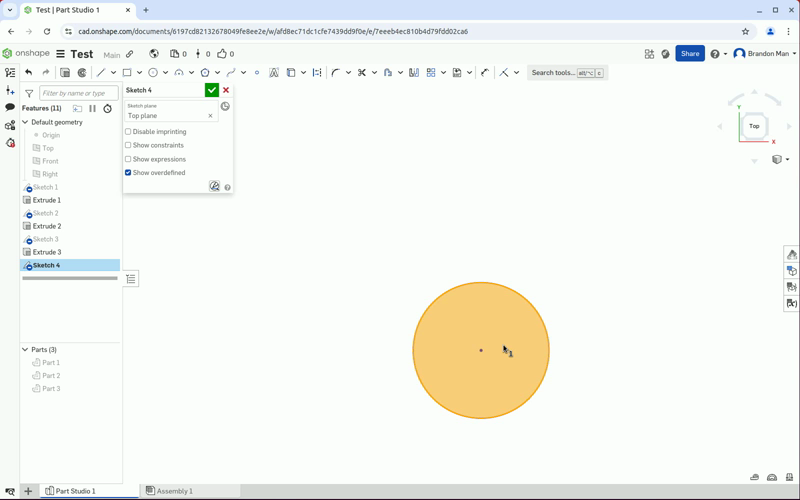
scroll(-6)
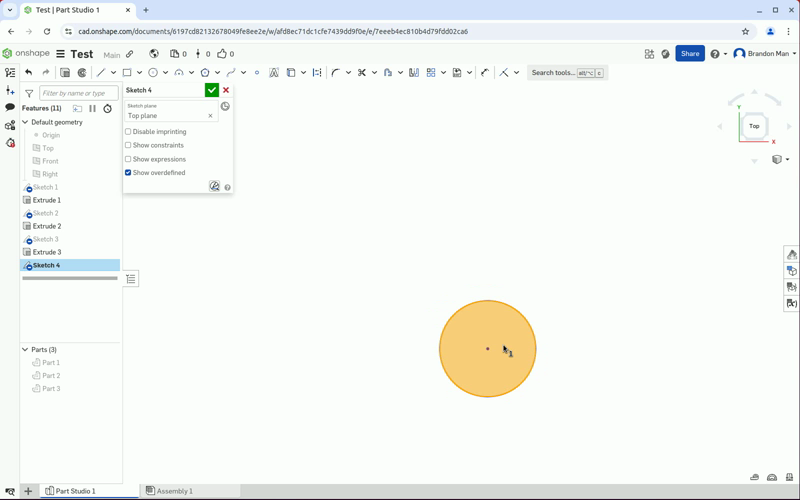
scroll(-6)
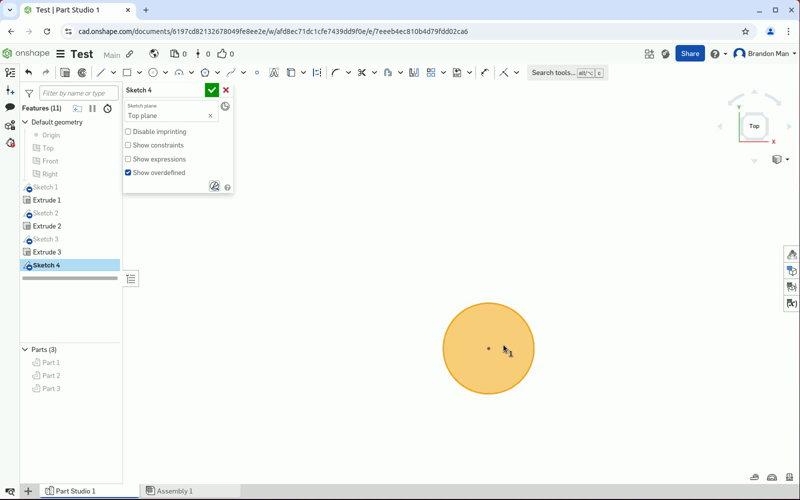
scroll(-6)
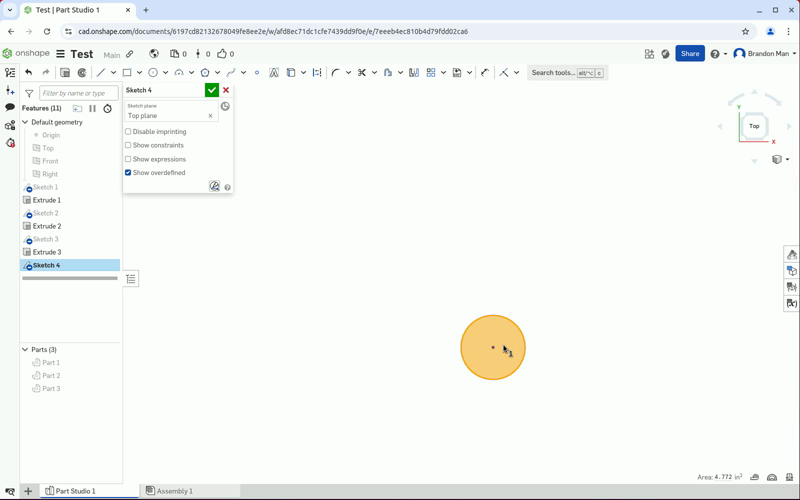
scroll(-6)
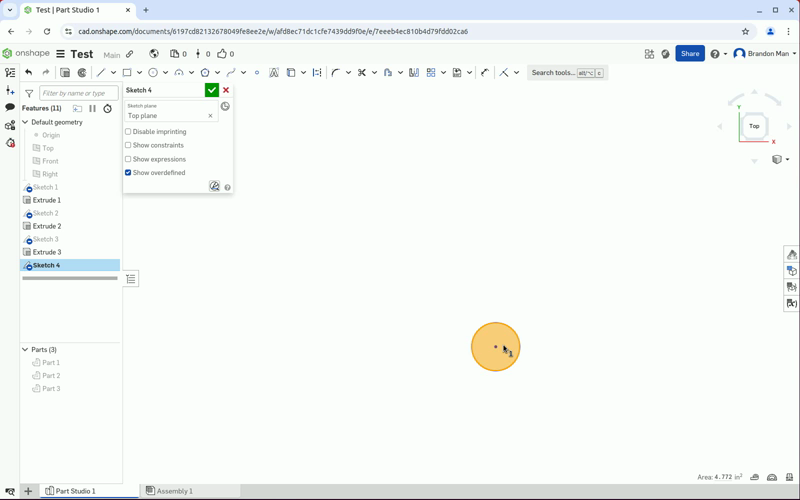
scroll(-6)
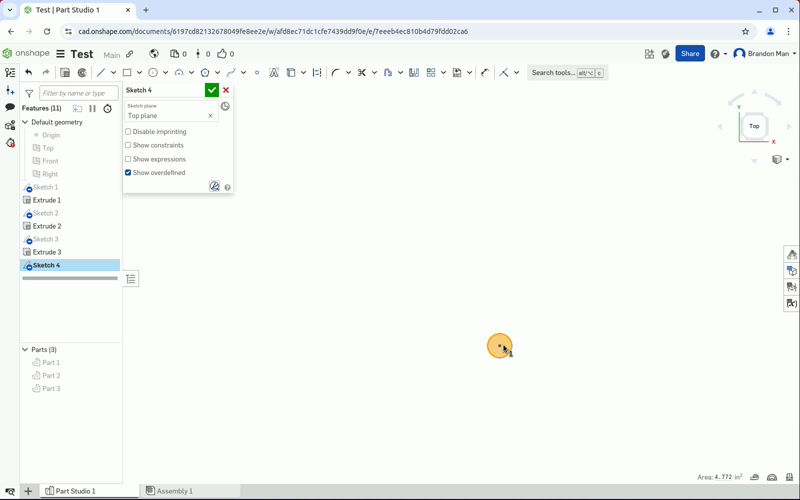
scroll(-6)
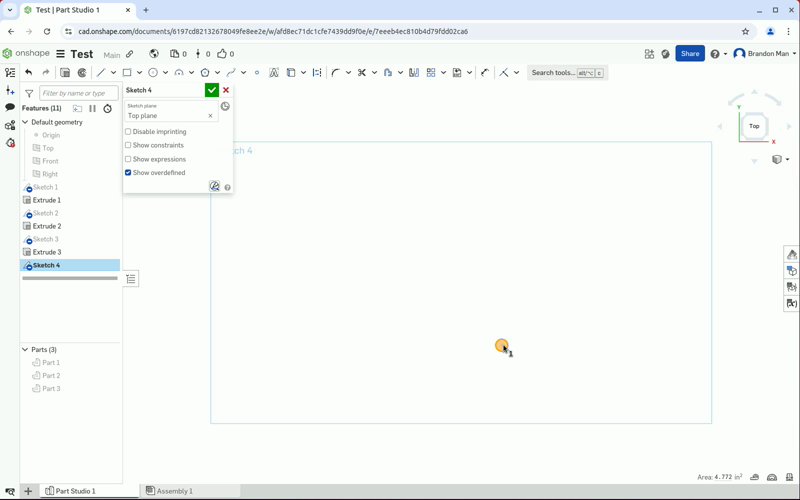
mouse_move(73, 352)
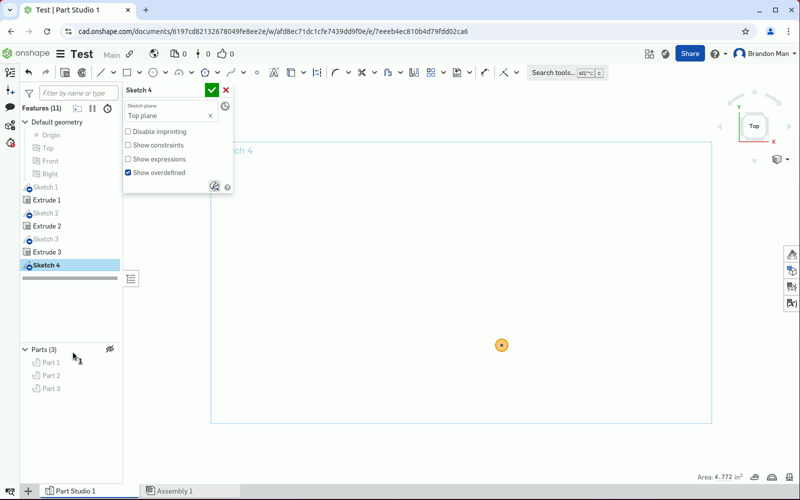
key(shift+y)
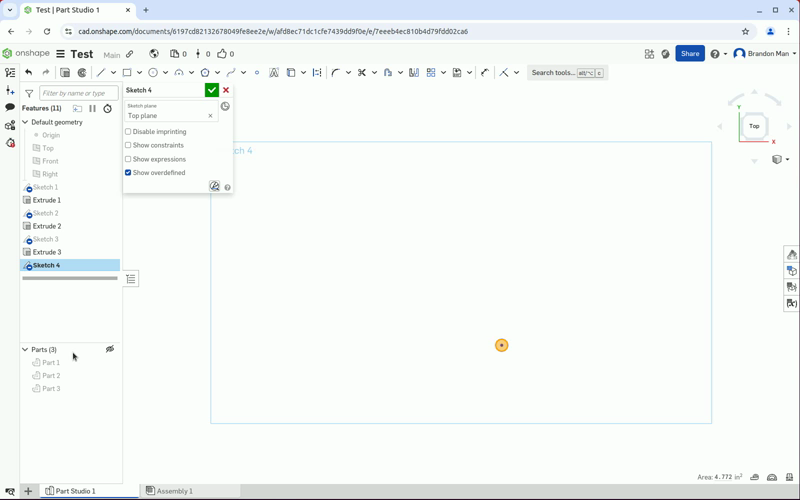
key(shift+e)
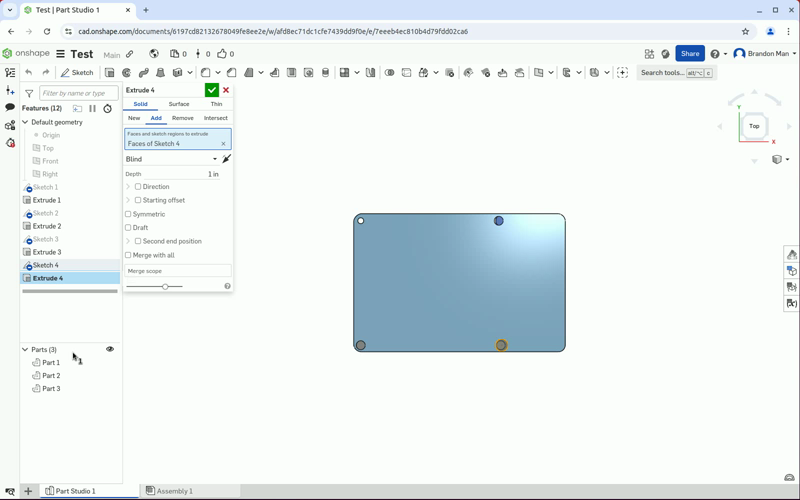
mouse_move(143, 106)
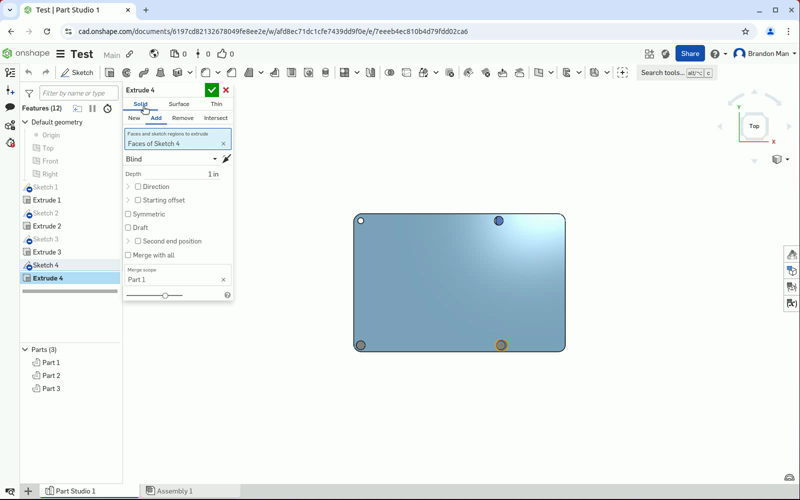
click(143, 106)
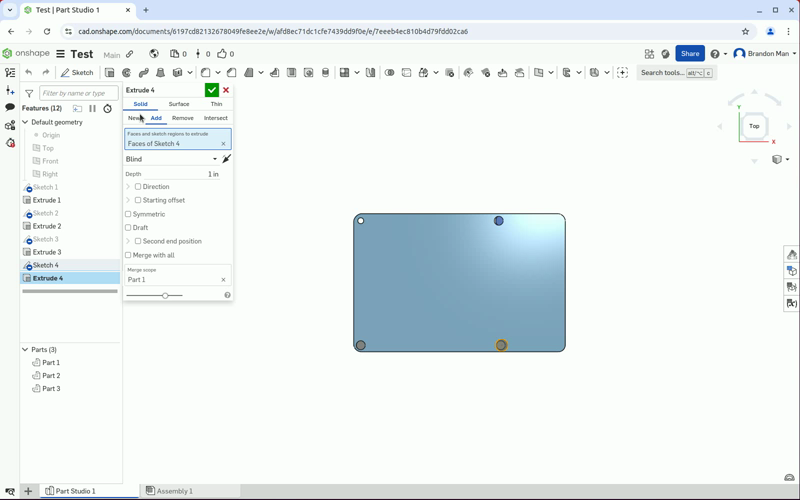
mouse_move(137, 120)
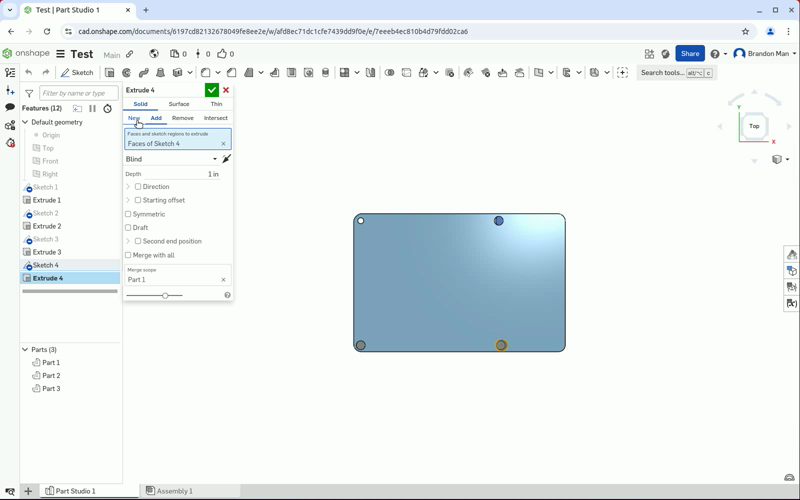
click(137, 120)
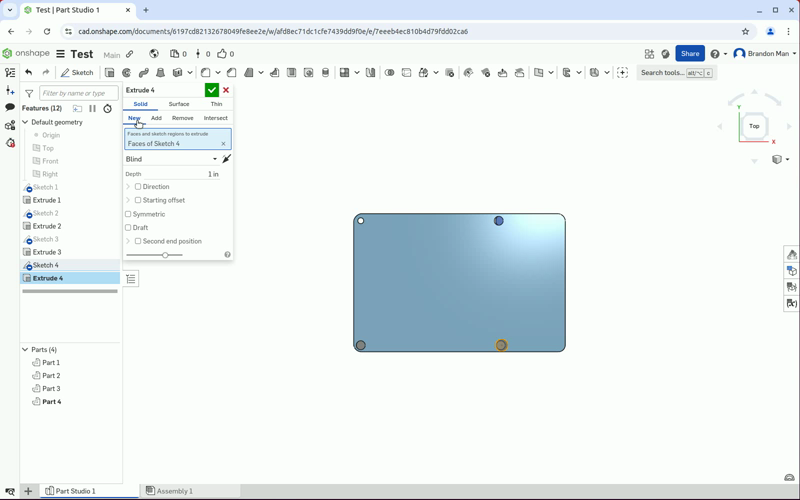
key(tab, 4)
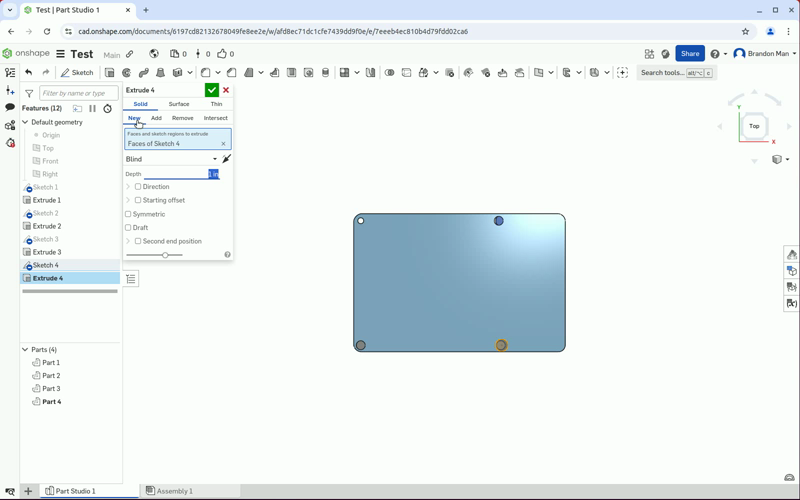
text(2.648)
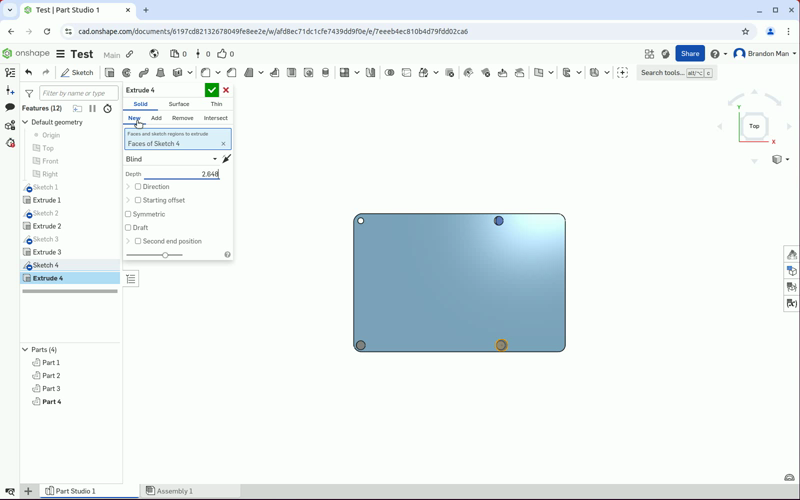
key(enter)
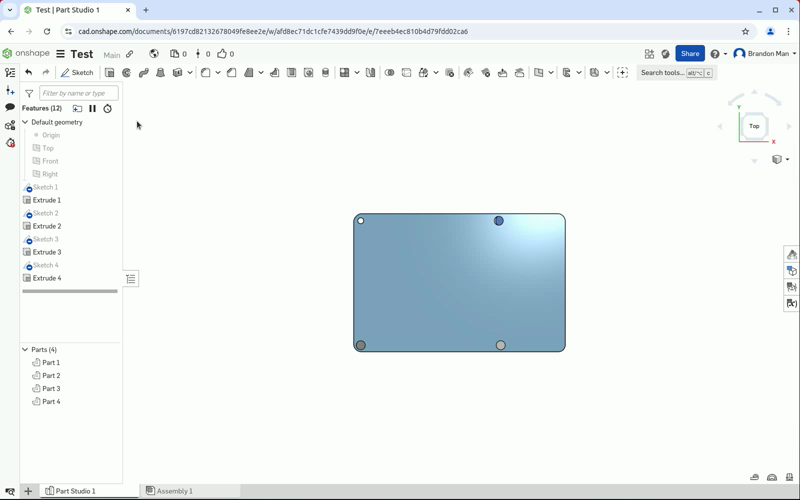
key(shift+h)
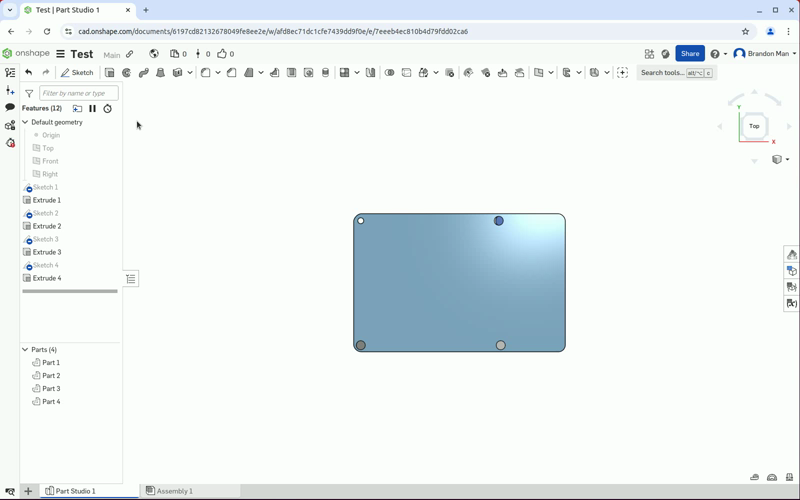
key(shift+h)
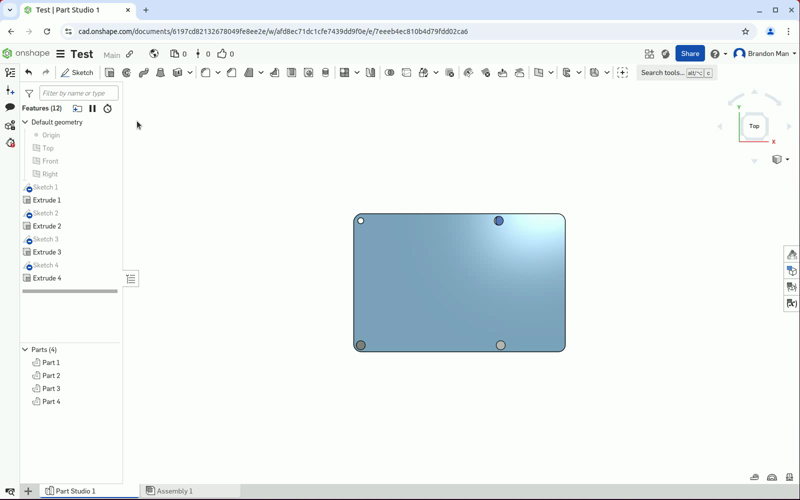
mouse_move(73, 189)
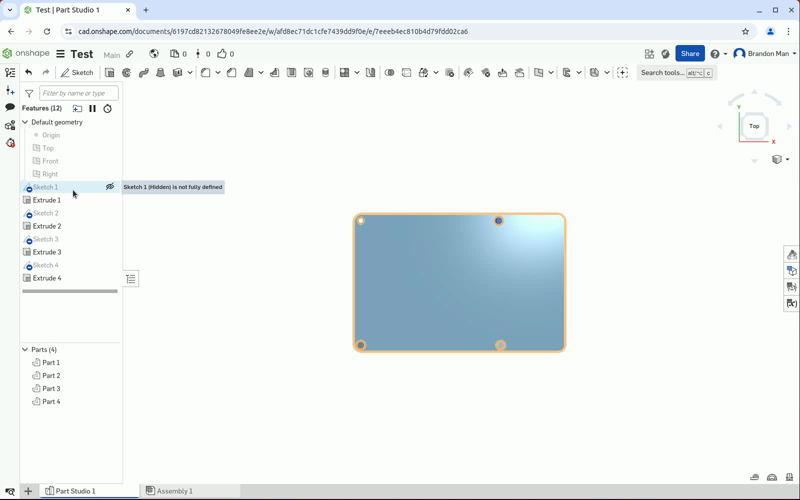
click(73, 189)
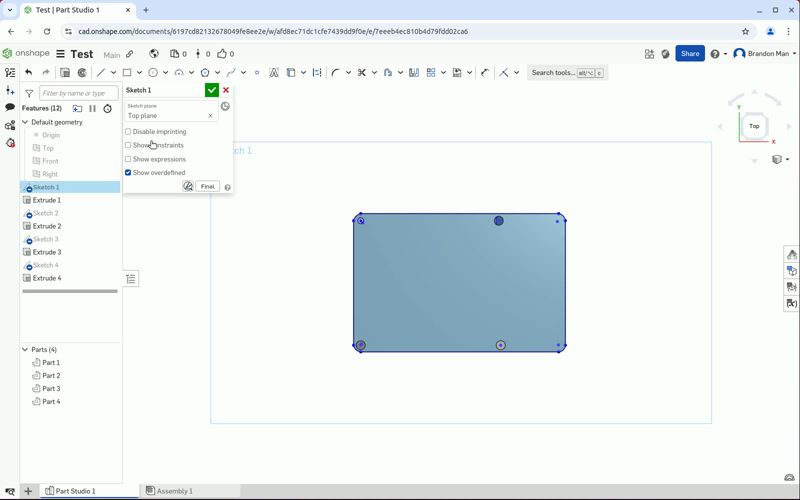
mouse_move(229, 92)
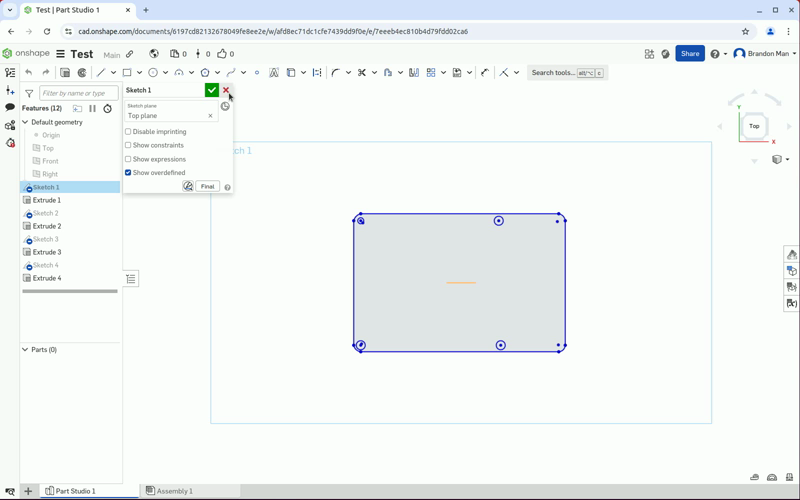
click(229, 92)
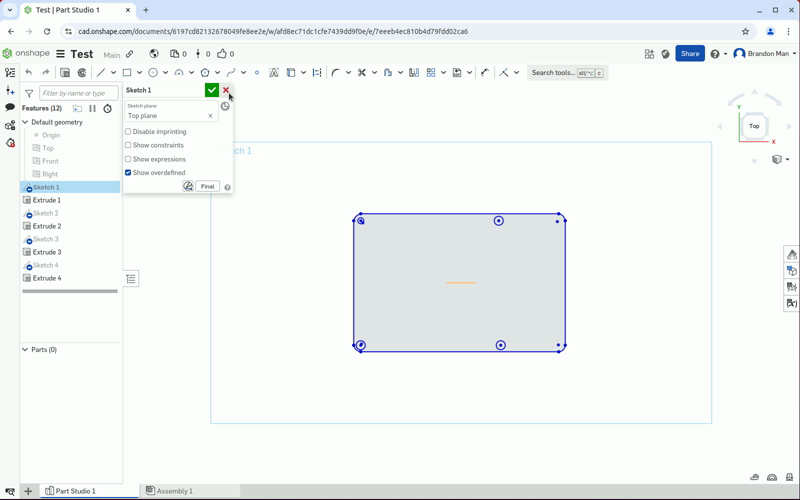
key(shift+s)
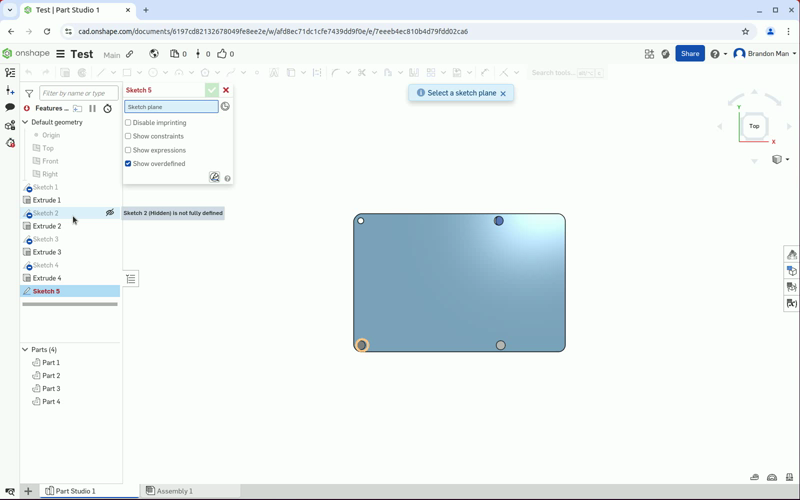
scroll(3)
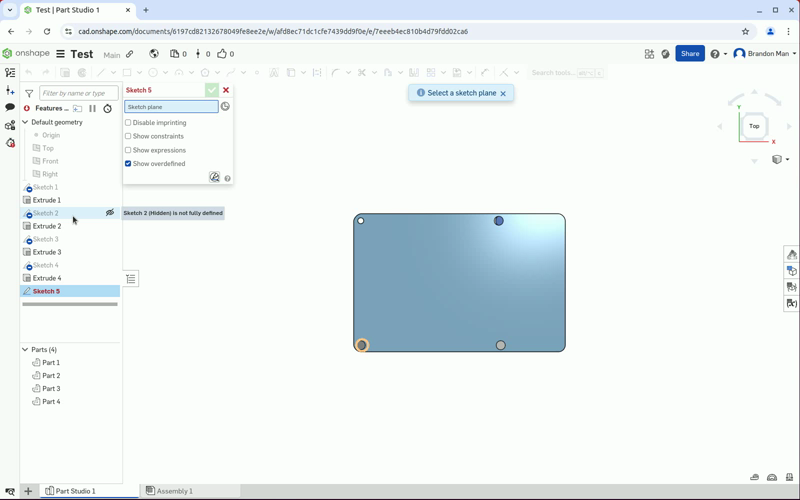
mouse_move(73, 150)
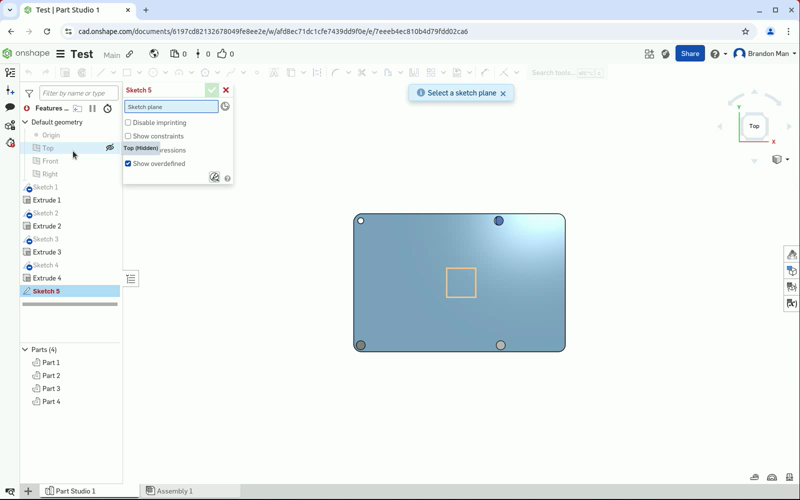
click(73, 150)
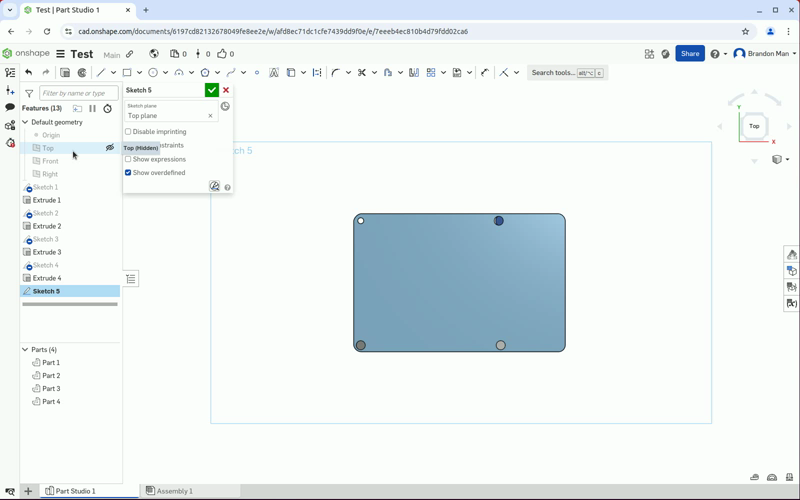
mouse_move(73, 352)
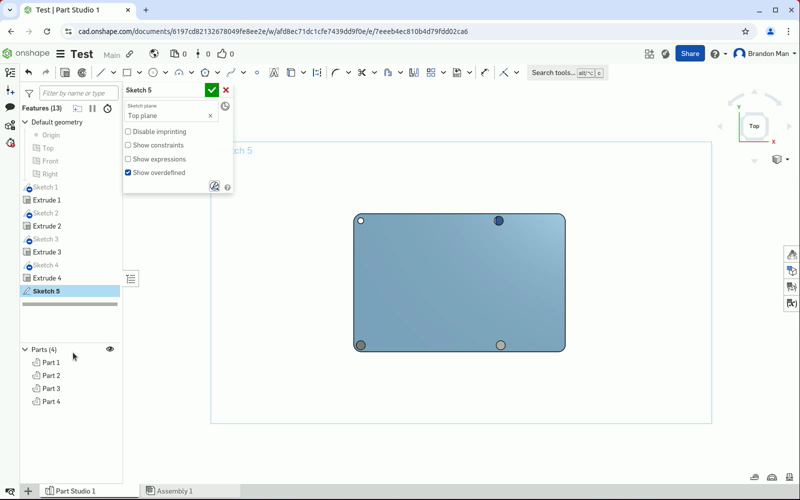
key(y)
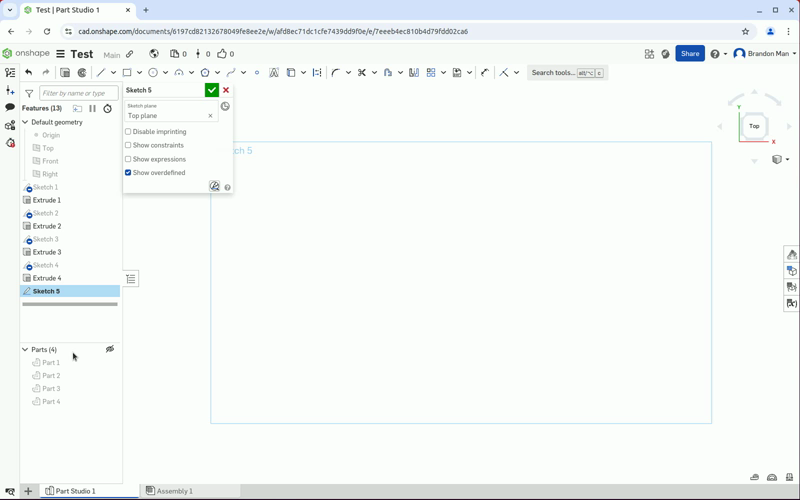
key(c)
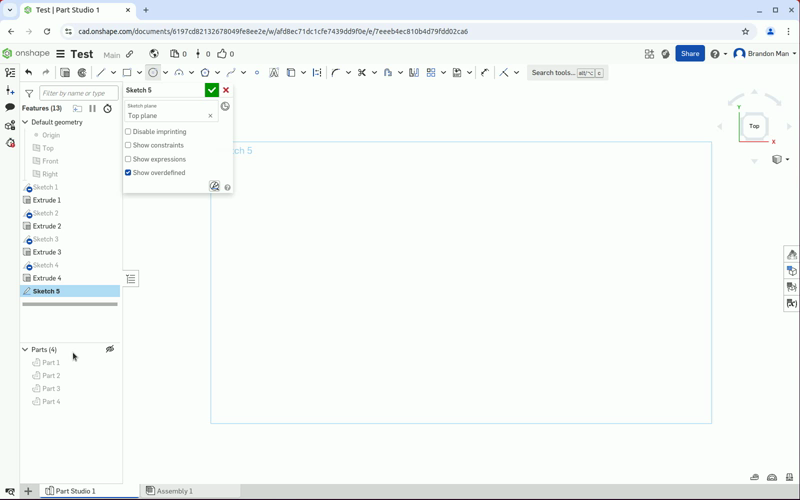
key_down(shift)
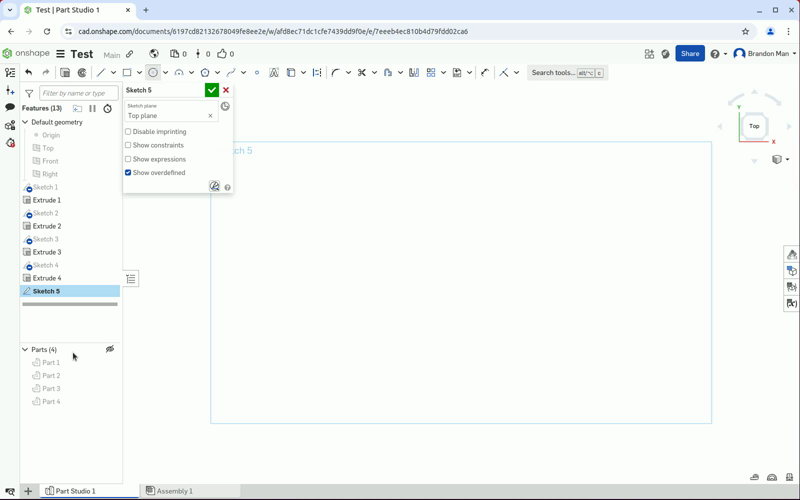
mouse_move(362, 220)
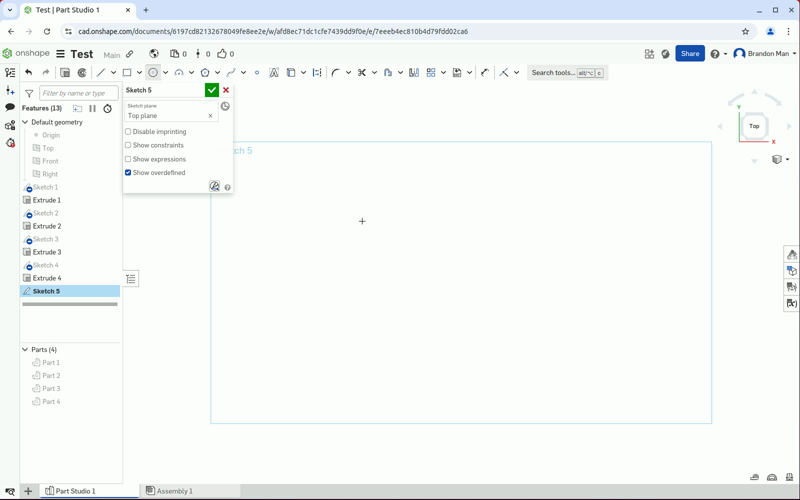
click(362, 220)
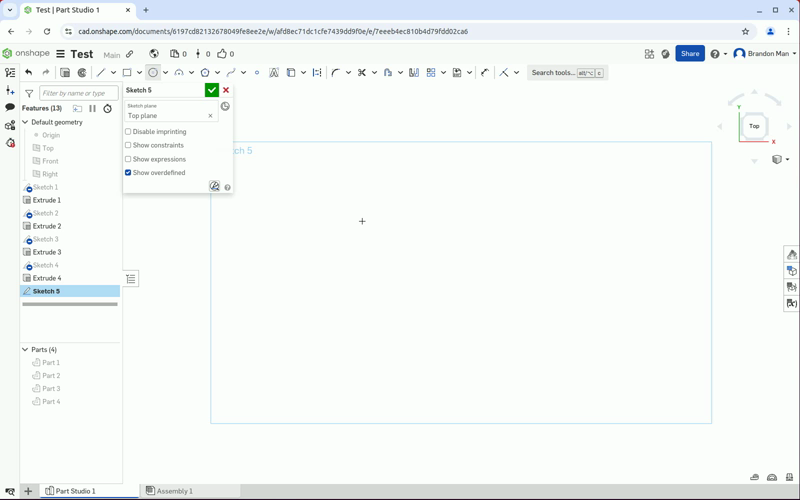
key_up(shift)
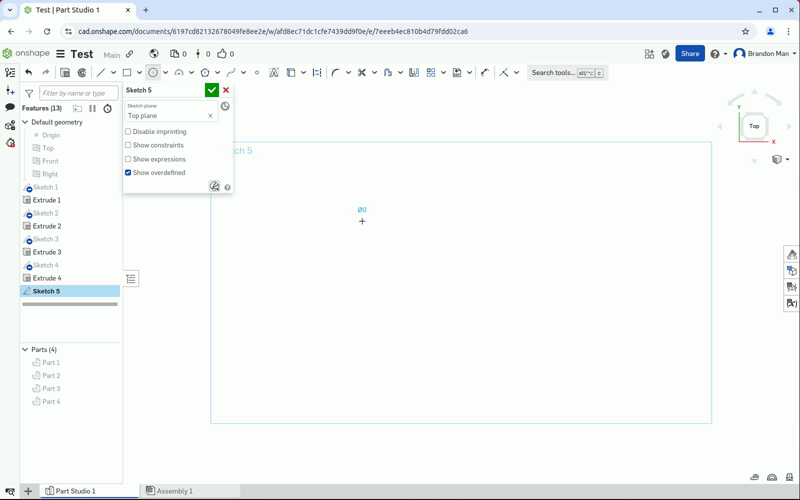
mouse_move(368, 220)
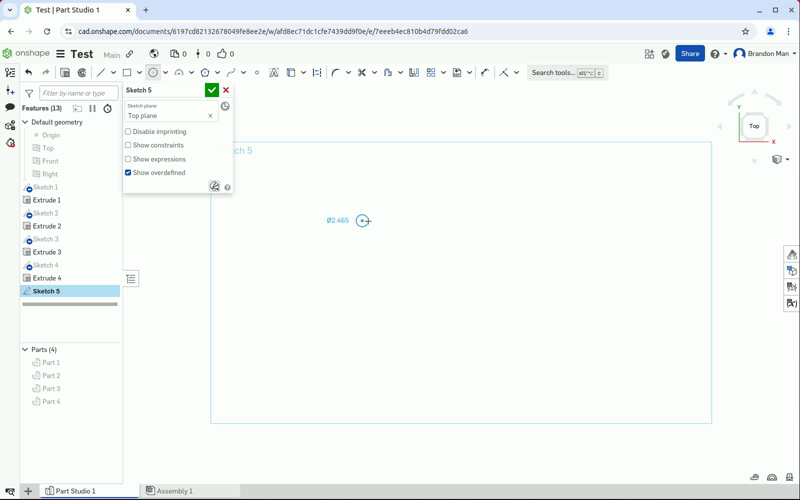
click(368, 220)
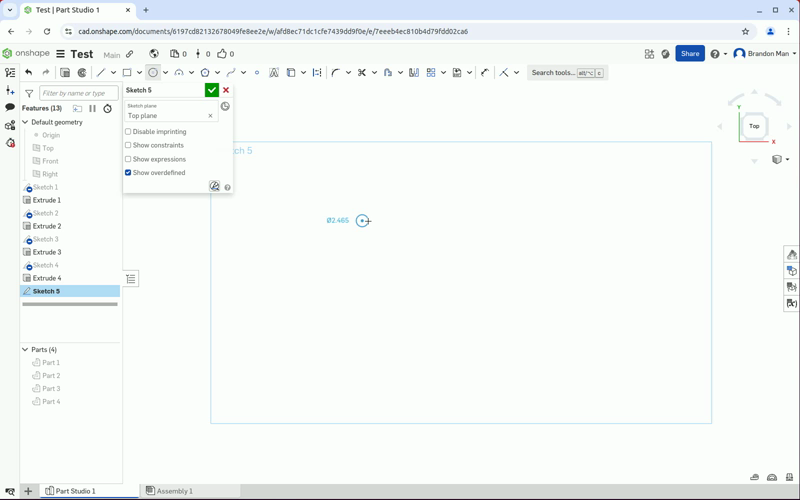
key(esc)
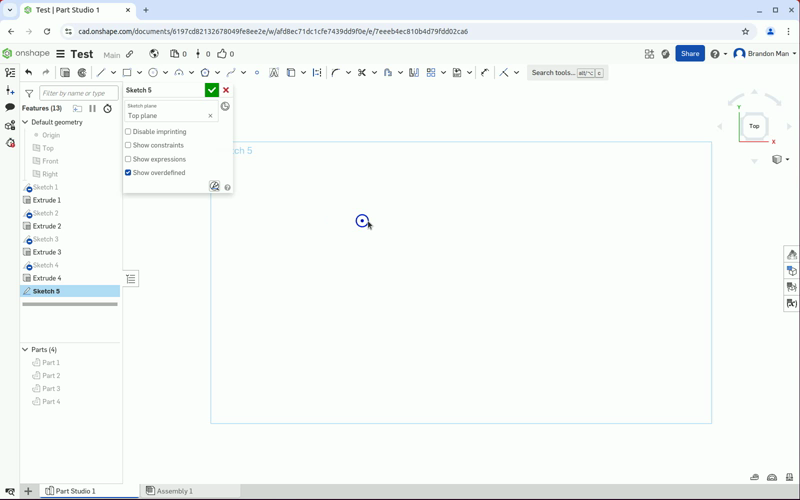
mouse_move(356, 220)
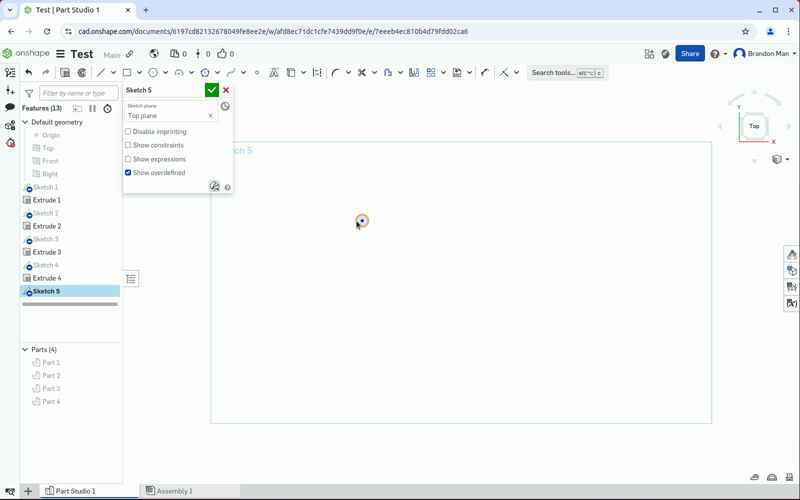
scroll(6)
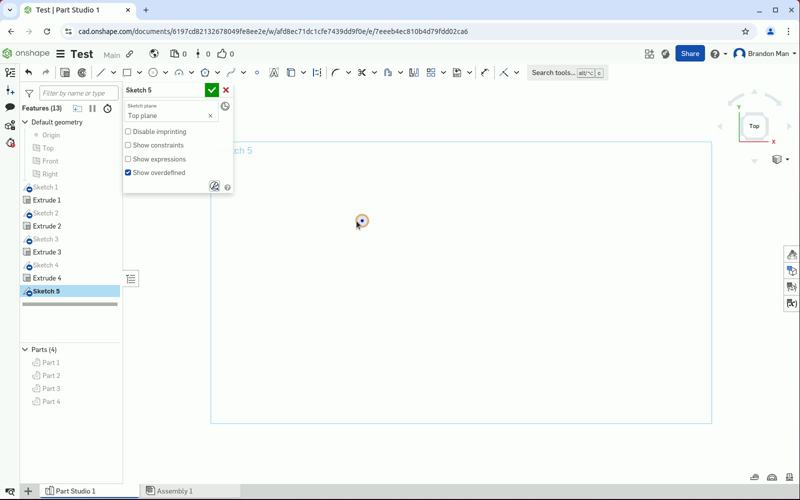
scroll(6)
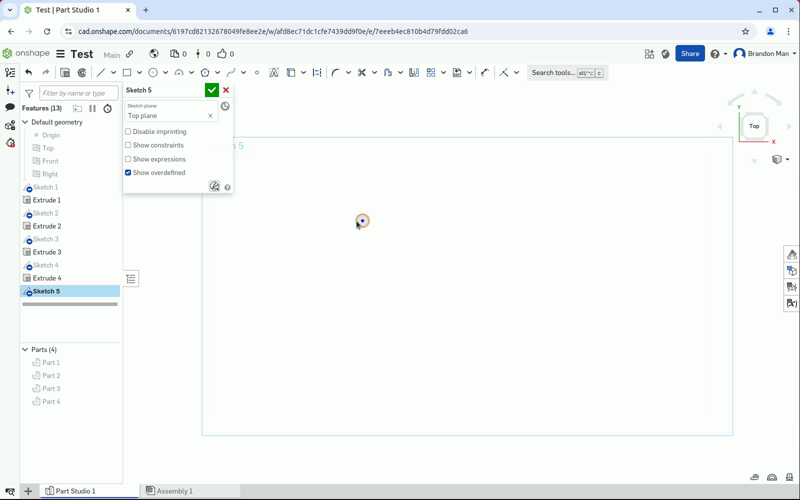
scroll(6)
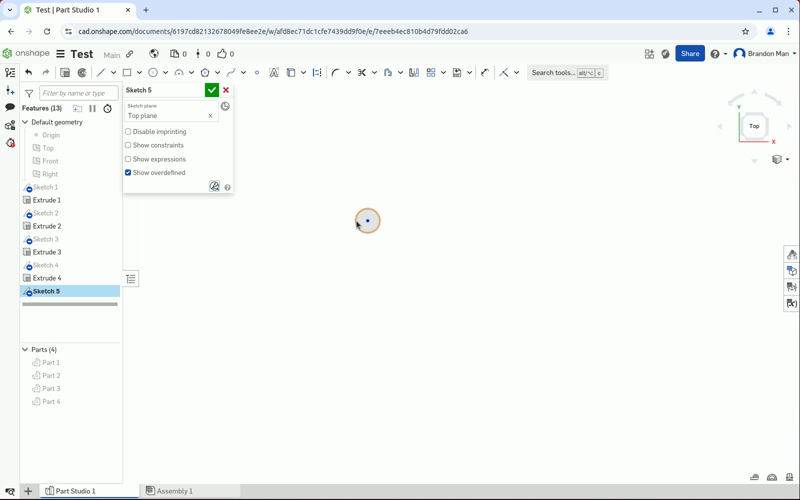
scroll(6)
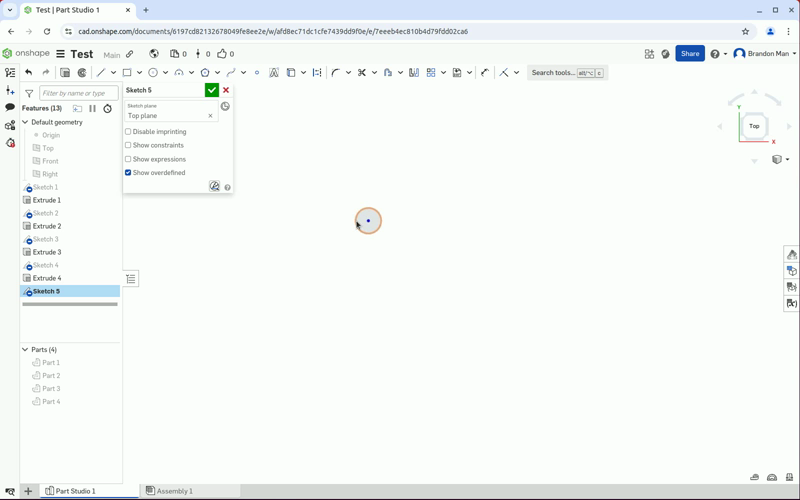
scroll(6)
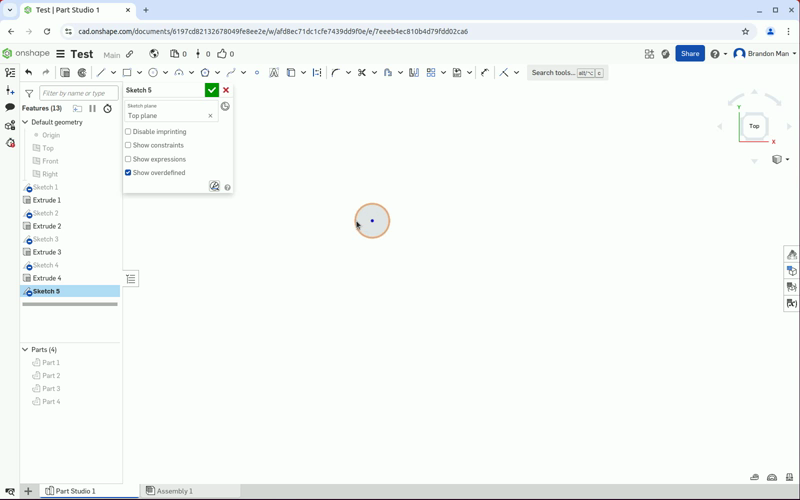
scroll(6)
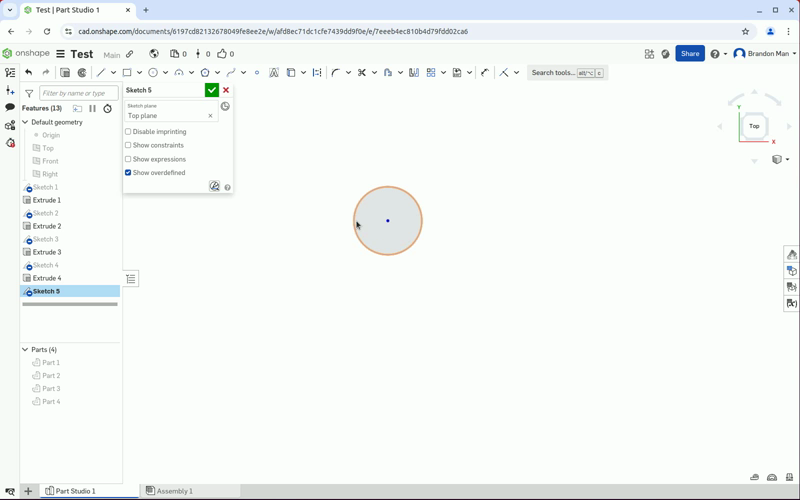
scroll(6)
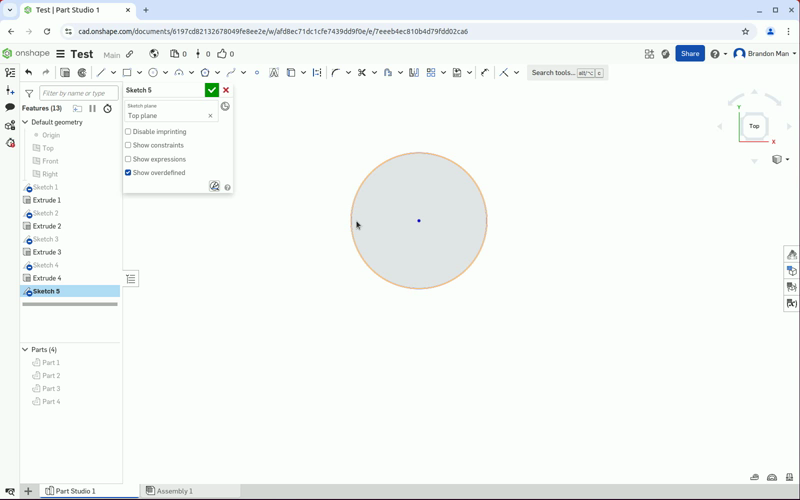
click(356, 220)
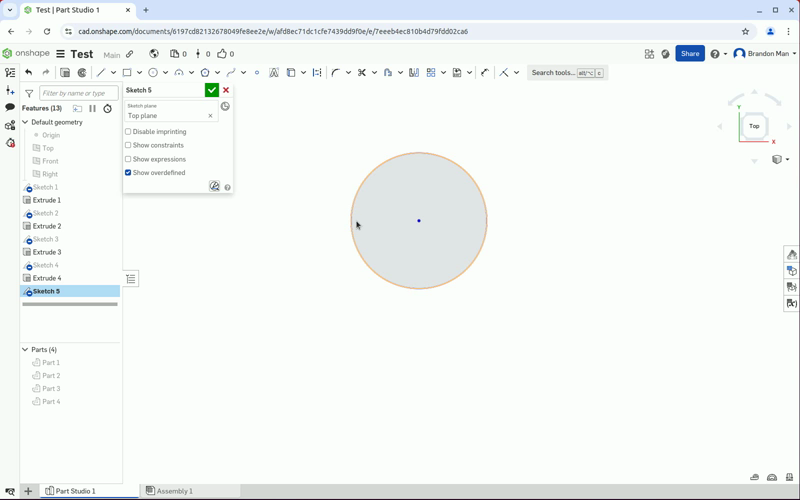
scroll(-6)
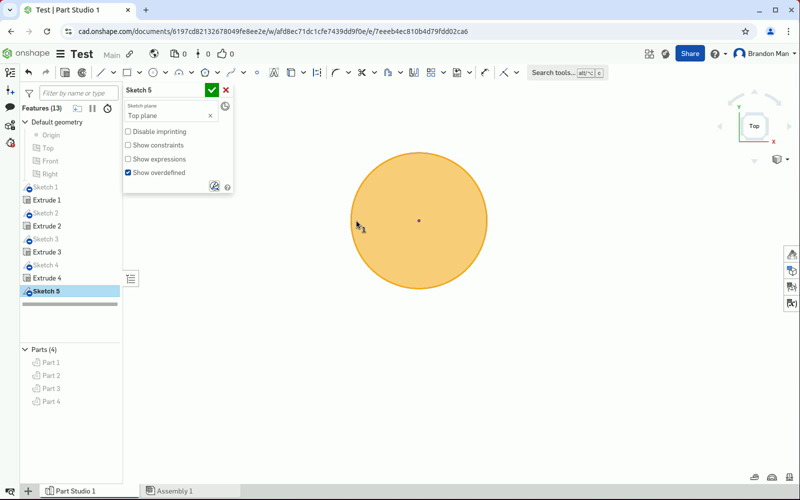
scroll(-6)
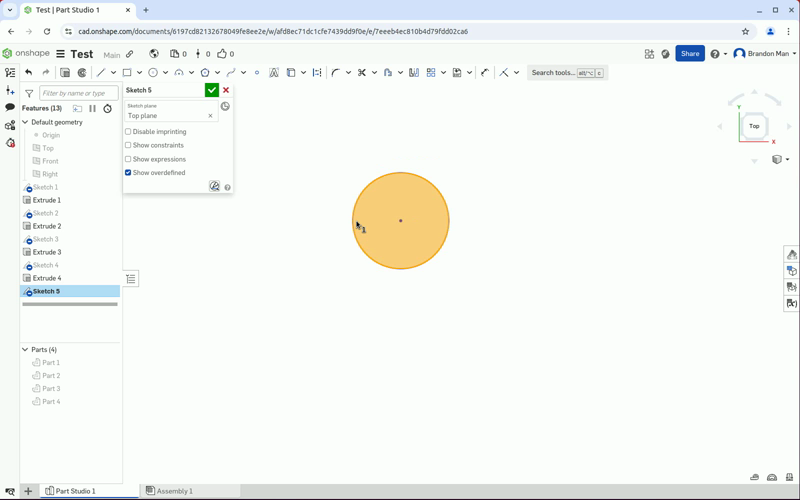
scroll(-6)
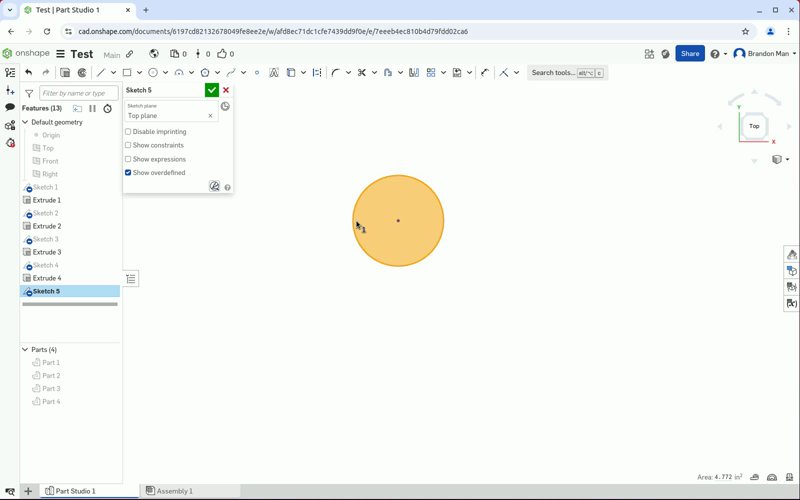
scroll(-6)
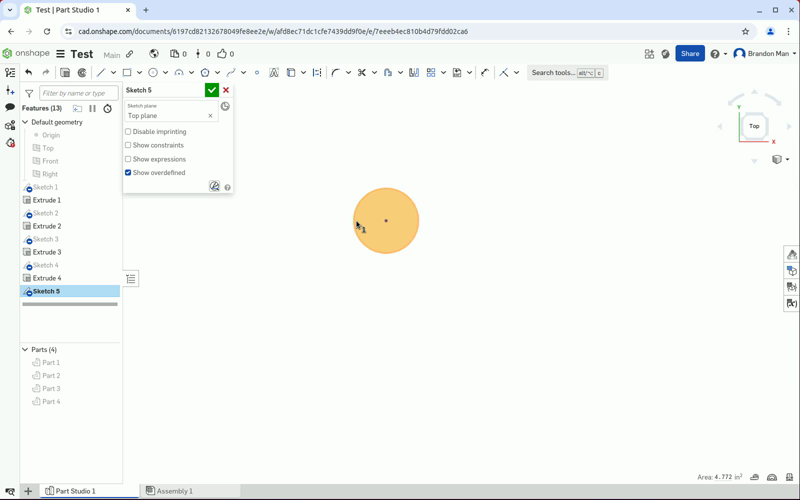
scroll(-6)
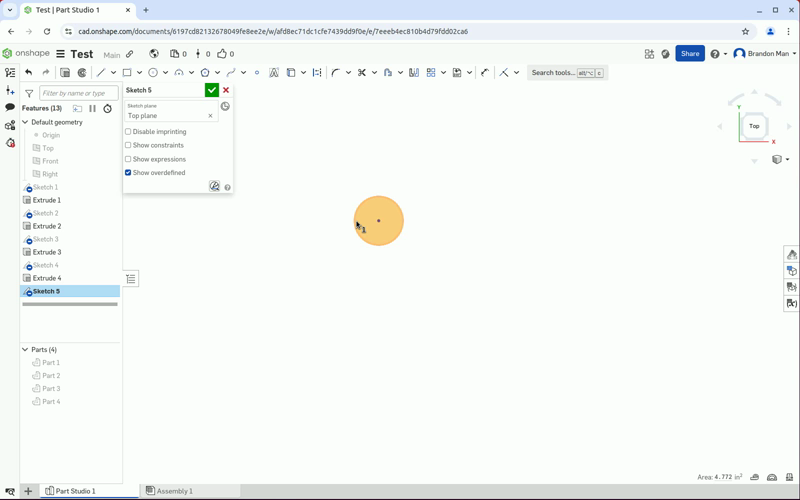
scroll(-6)
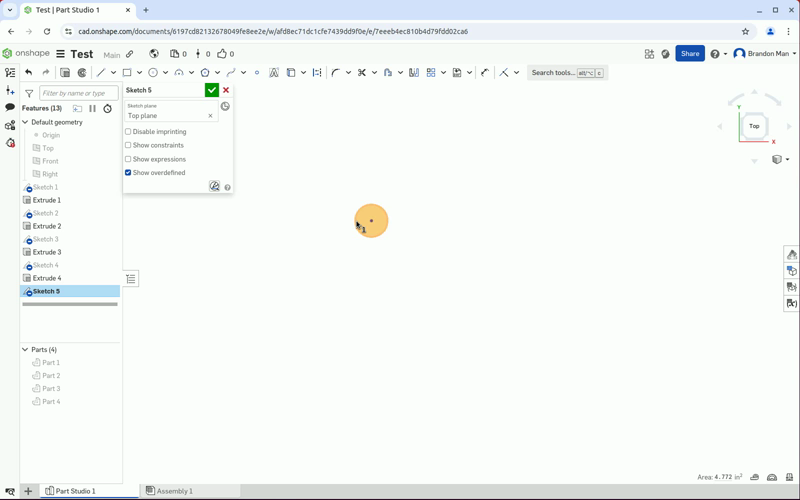
scroll(-6)
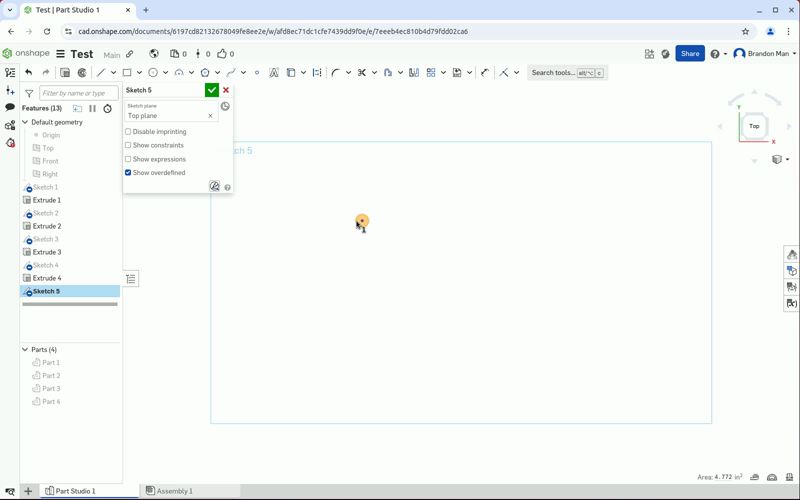
mouse_move(73, 352)
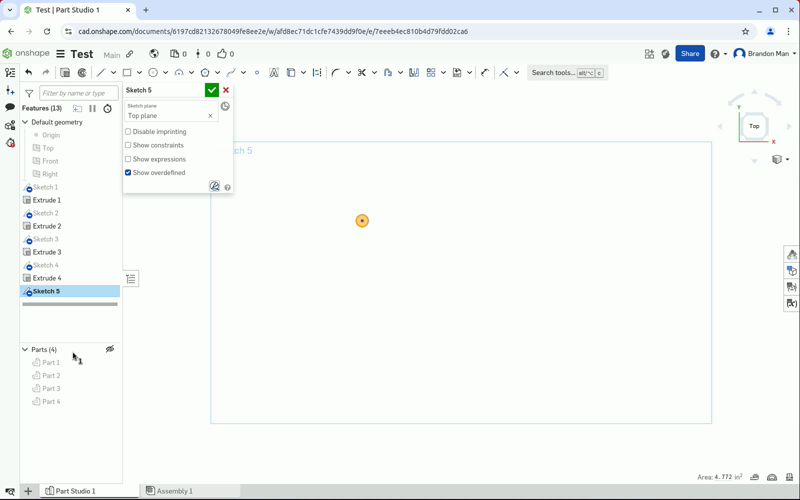
key(shift+y)
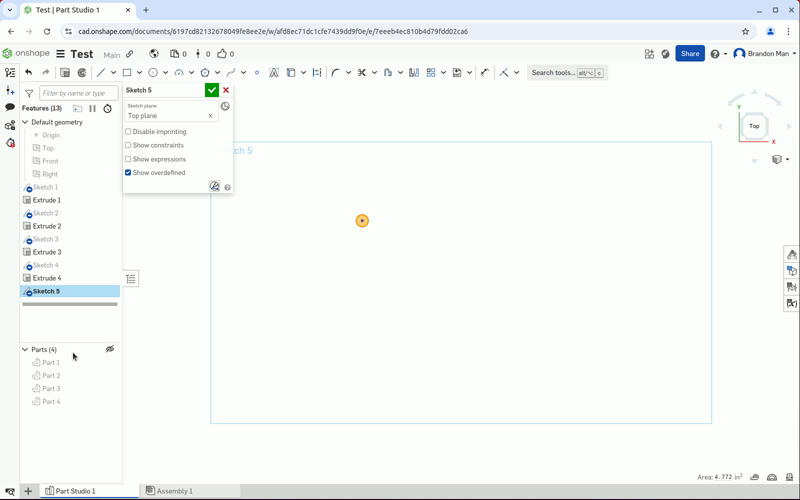
key(shift+e)
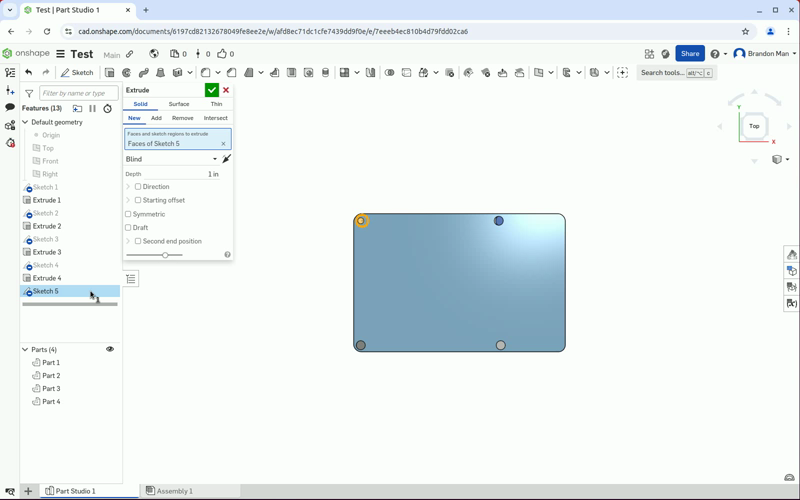
mouse_move(143, 106)
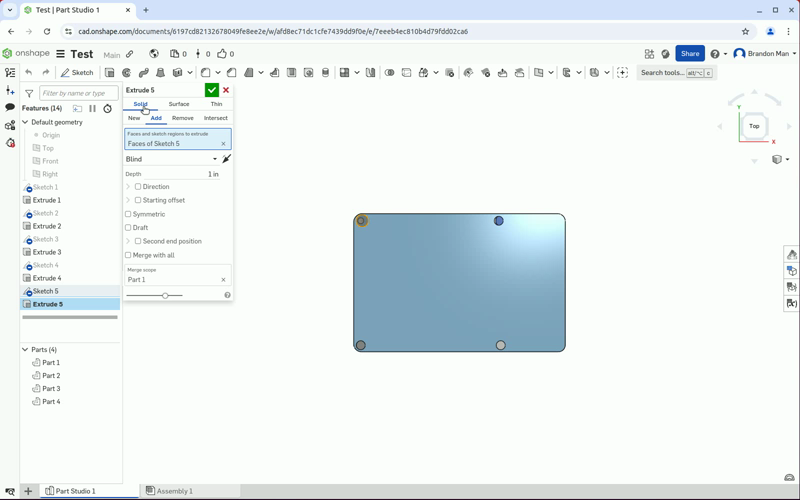
click(143, 106)
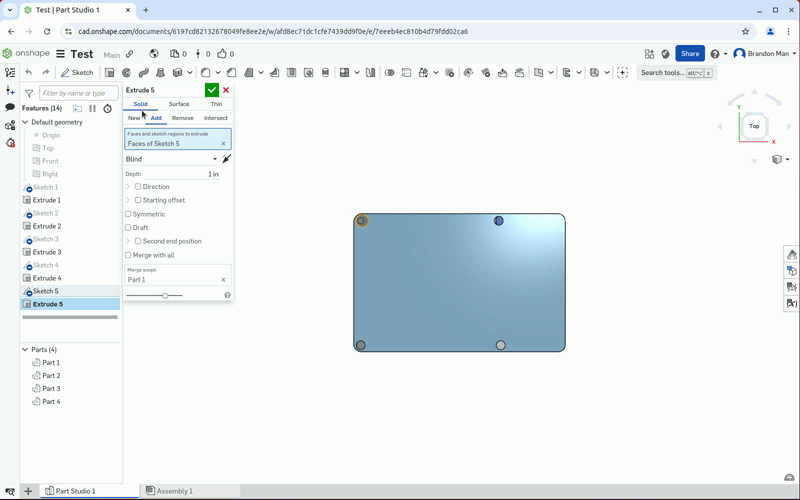
mouse_move(137, 120)
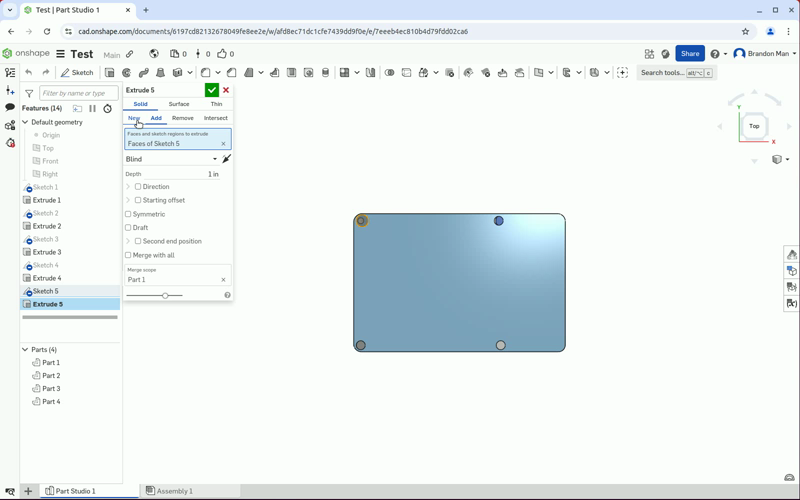
click(137, 120)
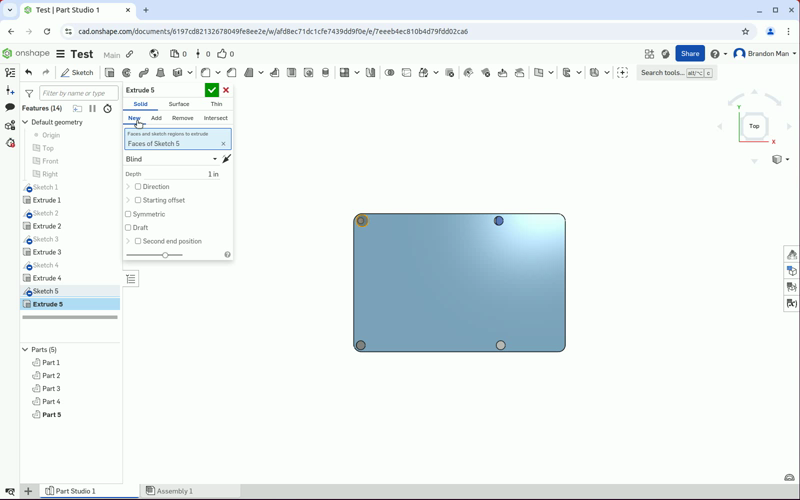
key(tab, 4)
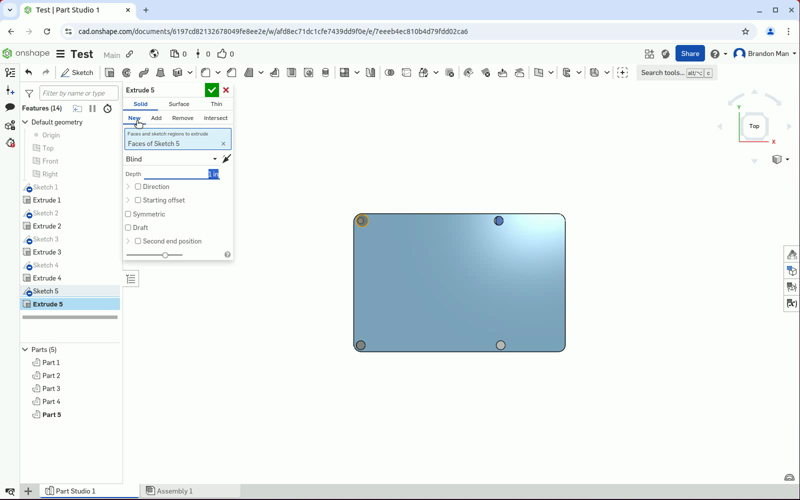
text(2.648)
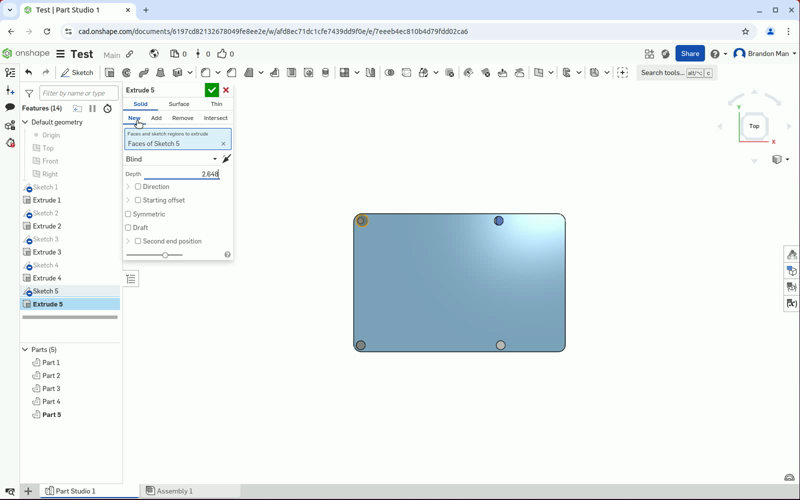
key(enter)
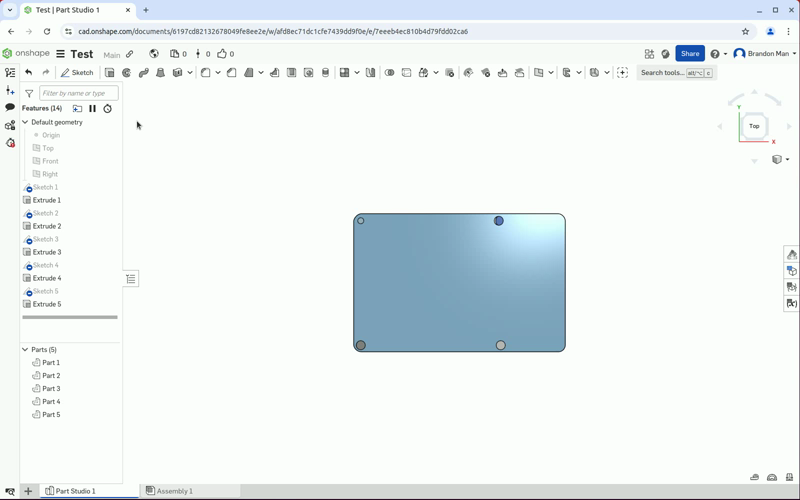
key(shift+h)
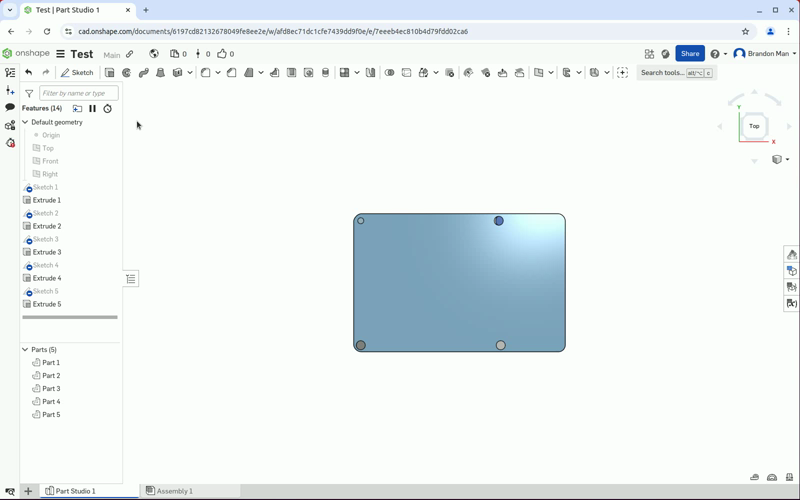
key(shift+h)
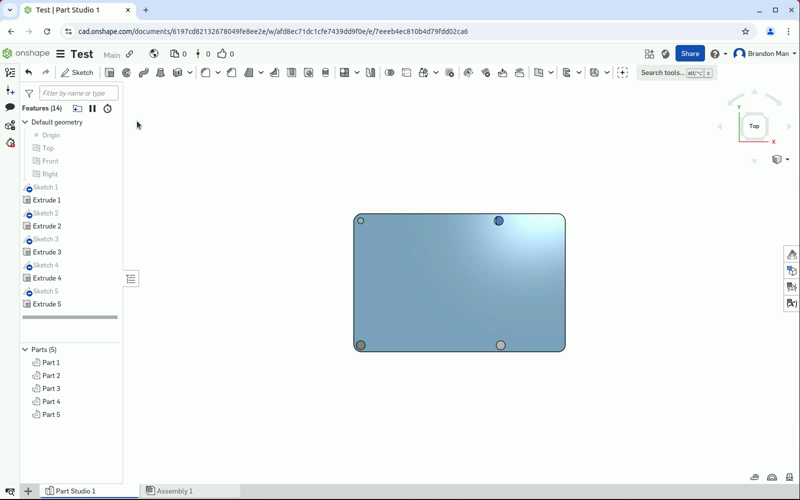
mouse_move(73, 189)
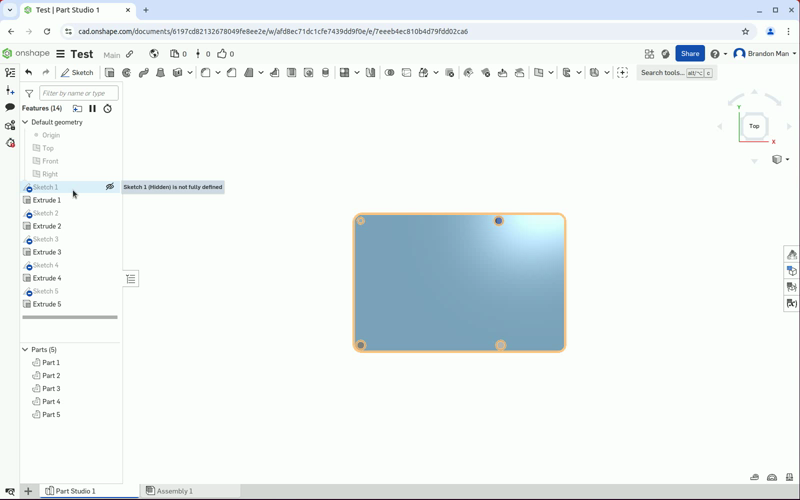
click(73, 189)
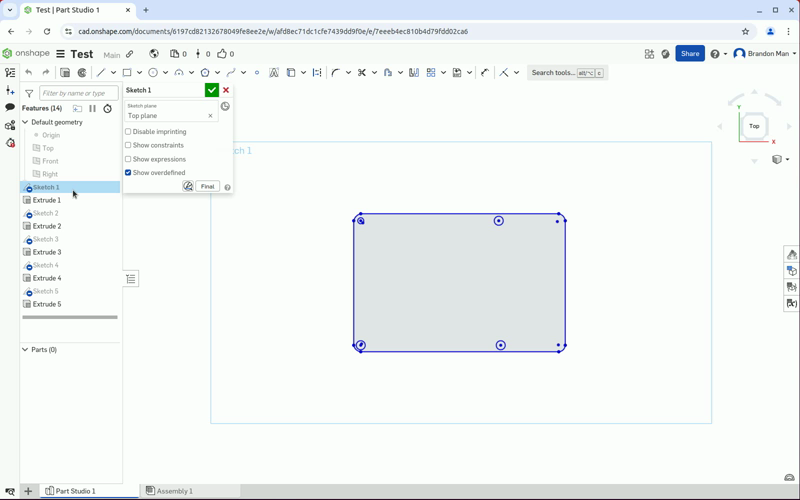
mouse_move(229, 92)
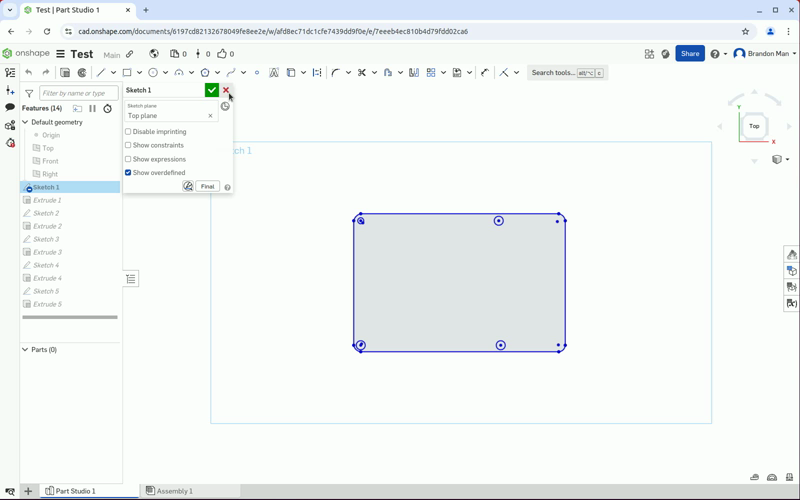
click(229, 92)
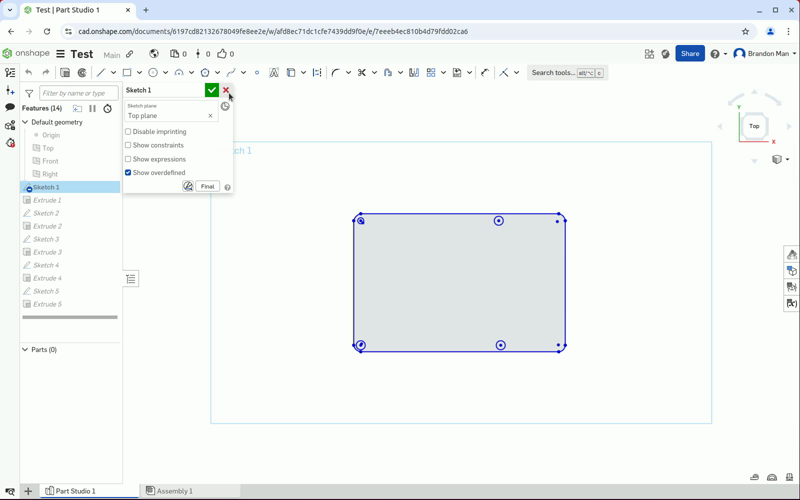
key(shift+s)
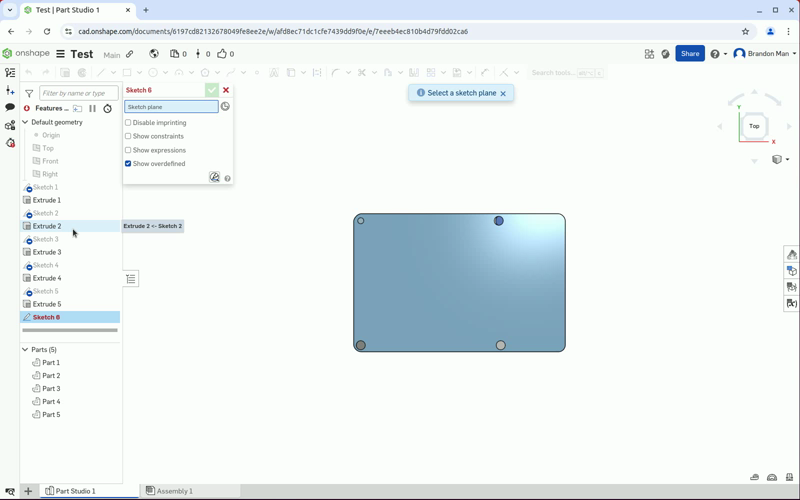
scroll(3)
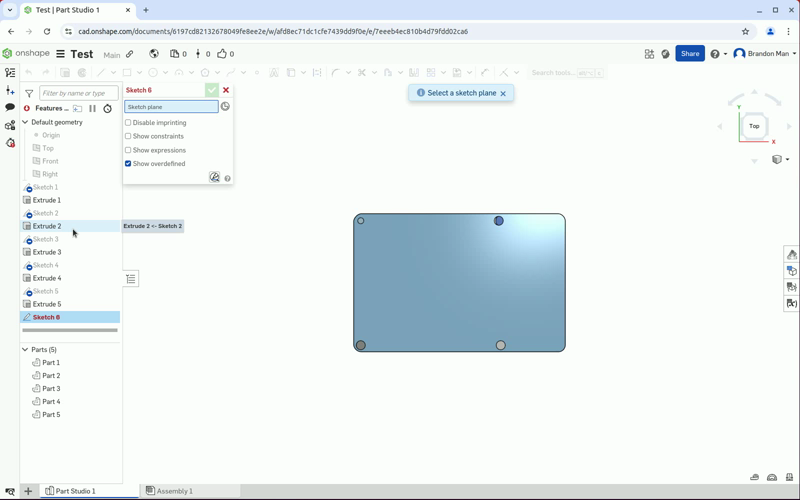
mouse_move(73, 150)
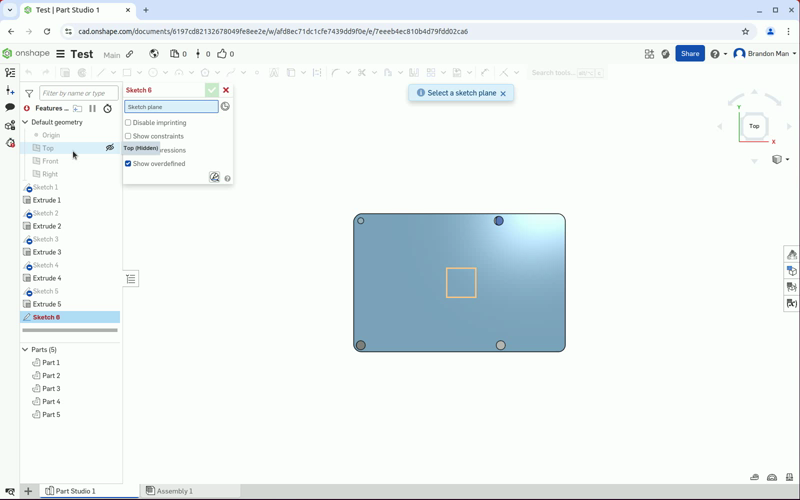
click(73, 150)
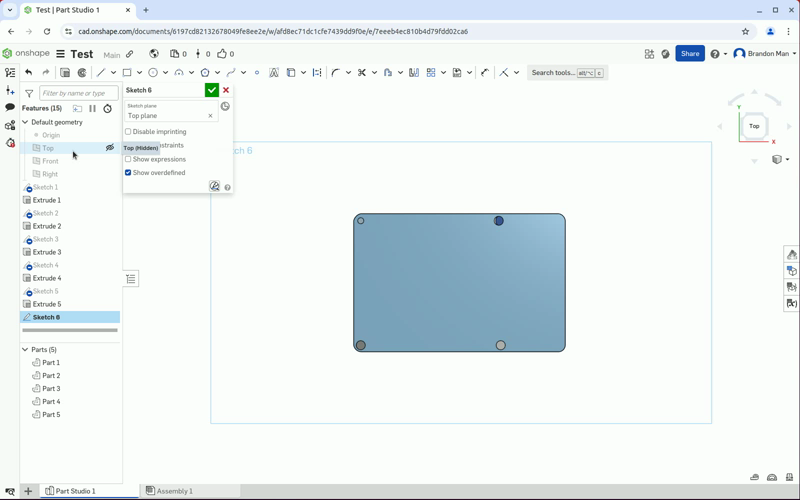
mouse_move(73, 352)
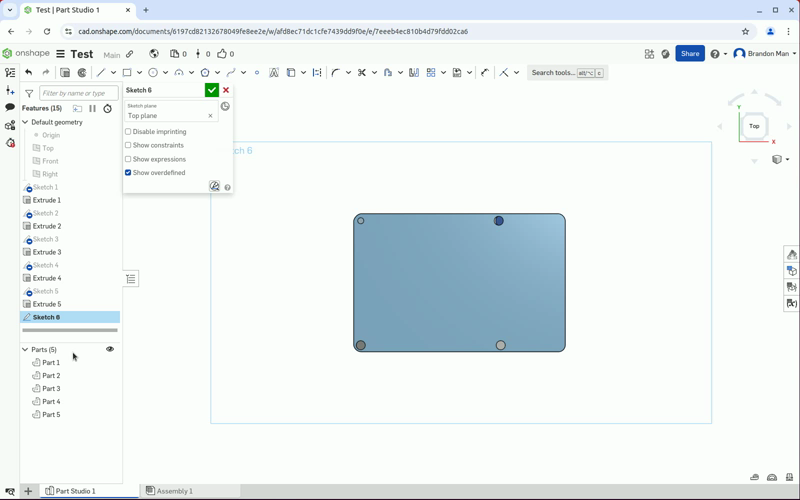
key(y)
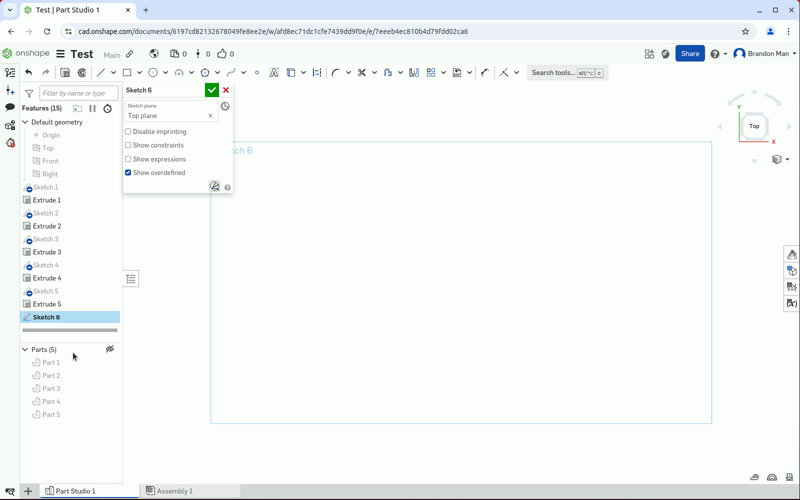
key(a)
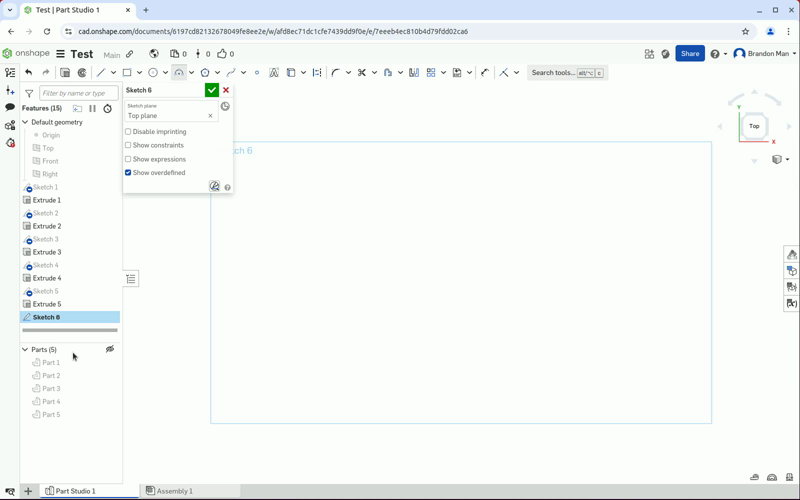
key_down(shift)
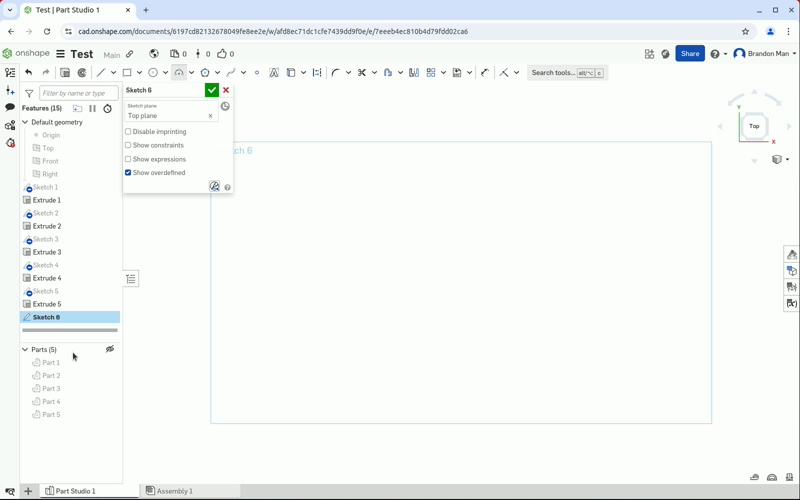
mouse_move(348, 352)
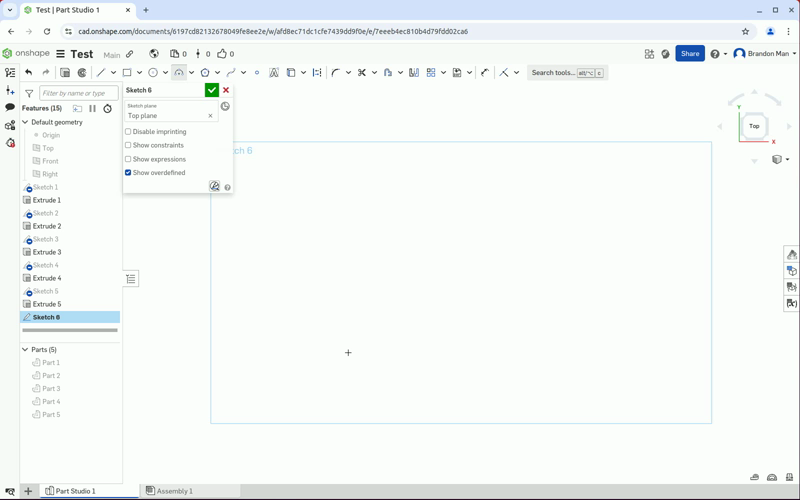
click(348, 352)
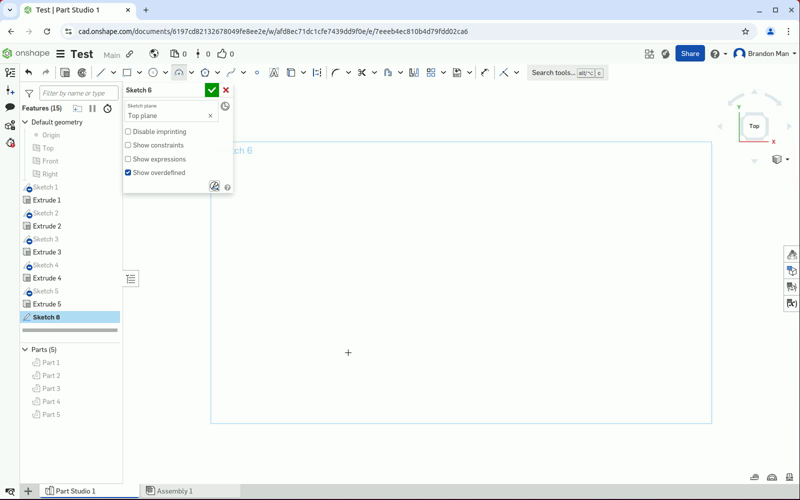
key_up(shift)
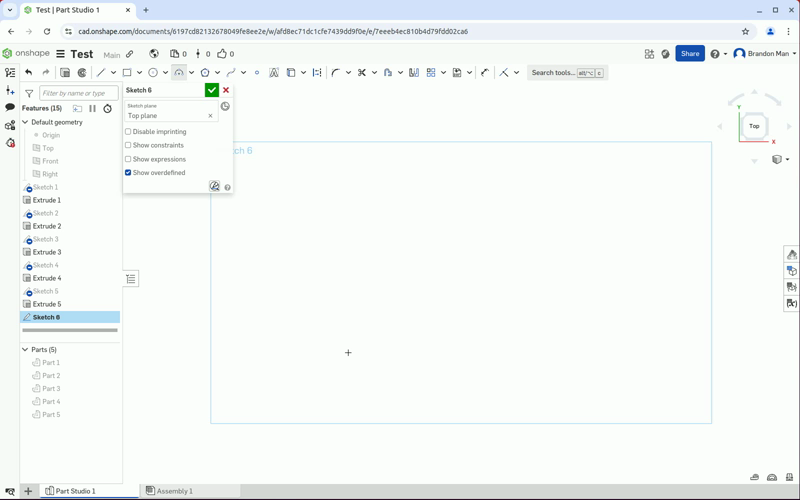
key_down(shift)
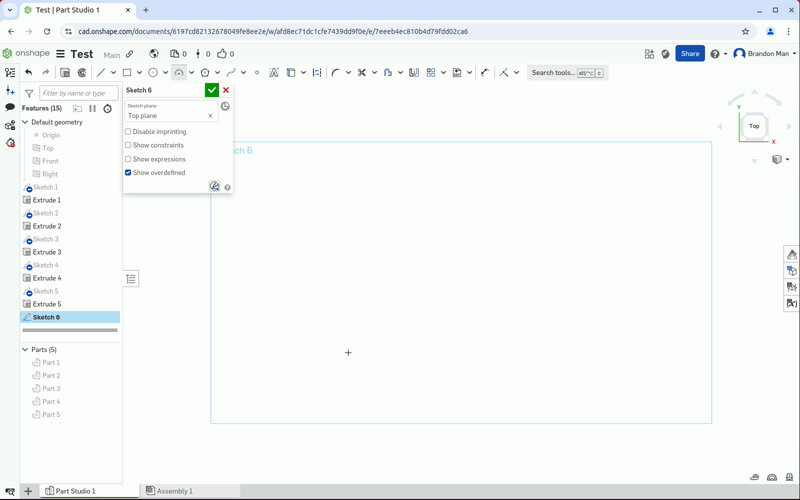
mouse_move(355, 359)
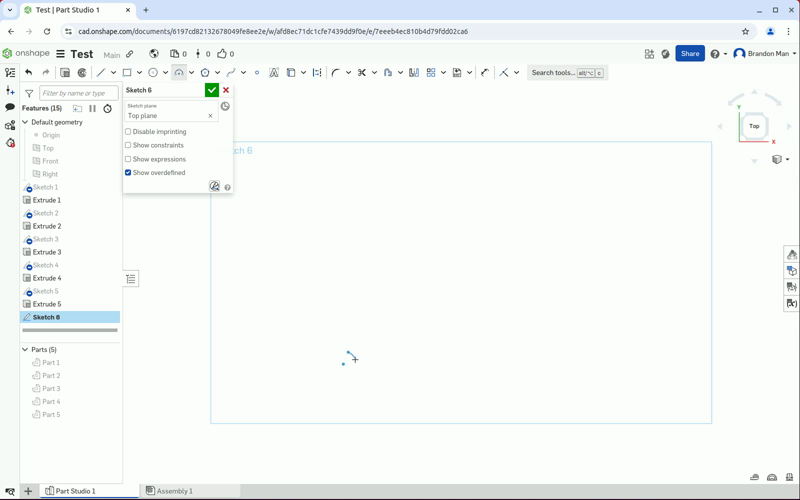
click(355, 359)
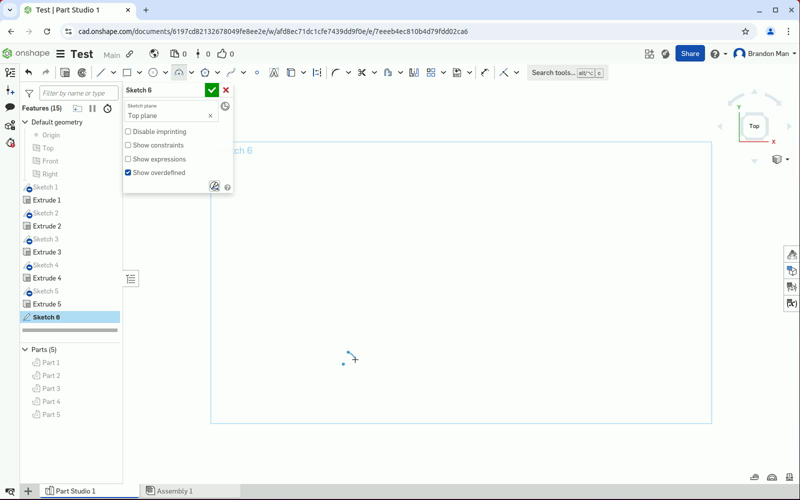
mouse_move(350, 357)
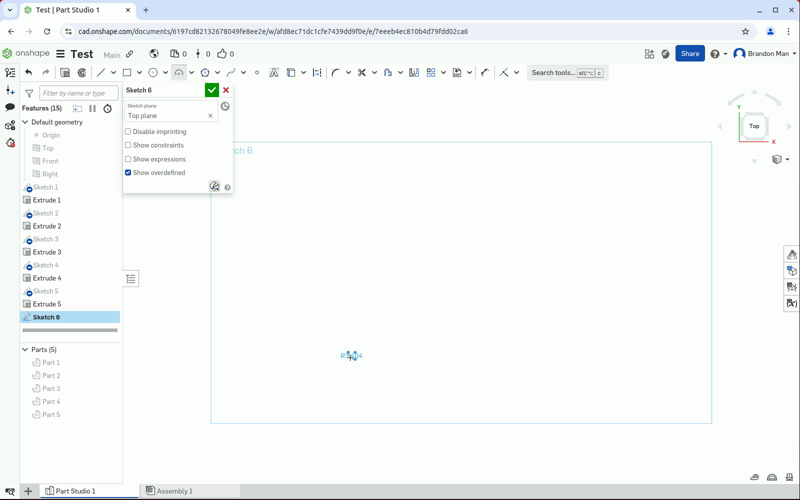
click(350, 357)
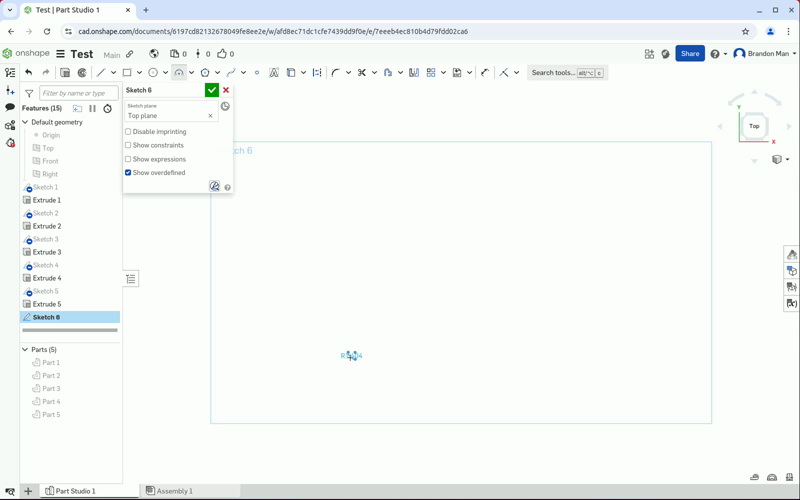
key_up(shift)
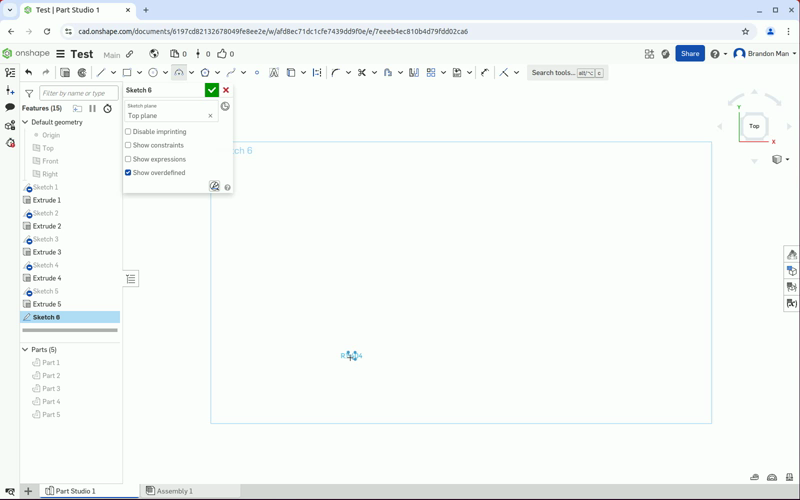
key(esc)
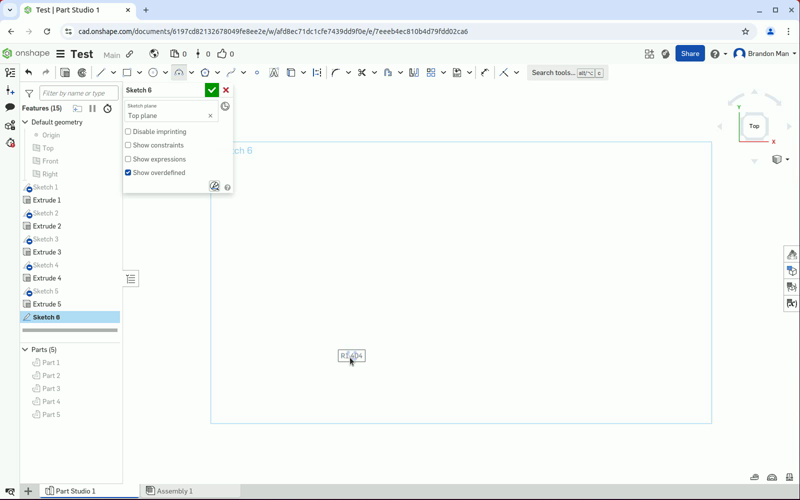
key(l)
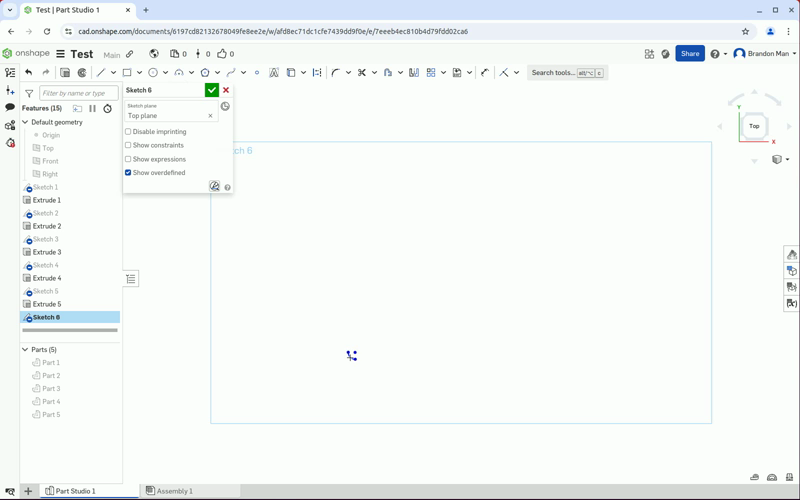
mouse_move(355, 359)
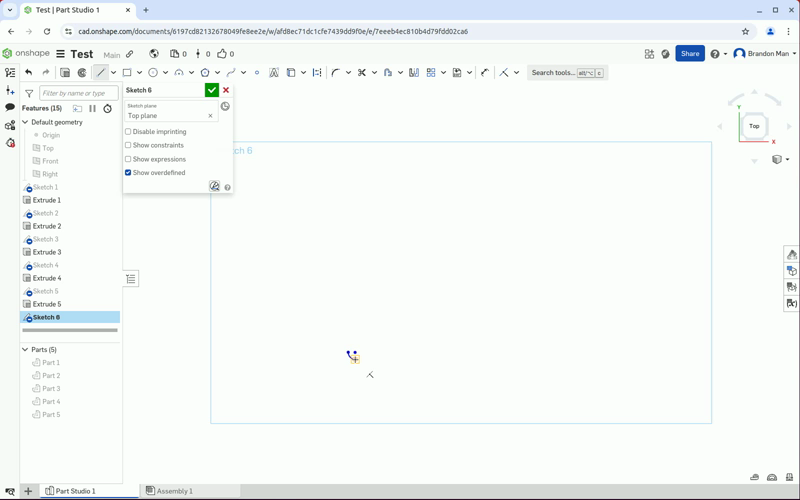
click(355, 359)
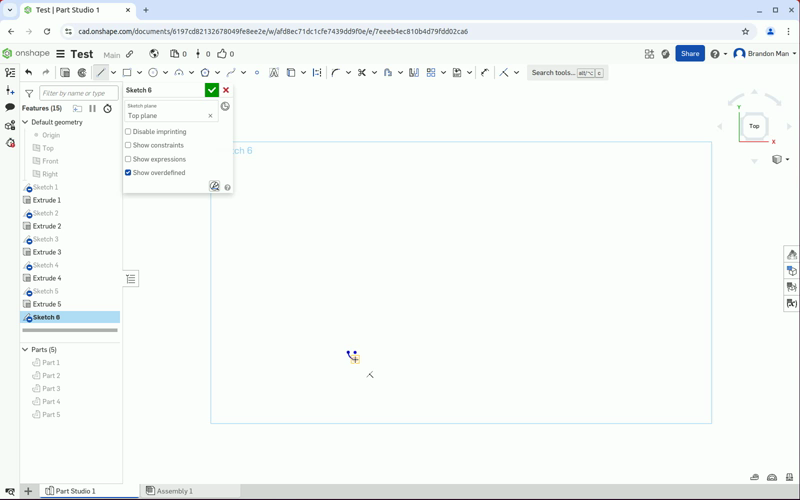
key_down(shift)
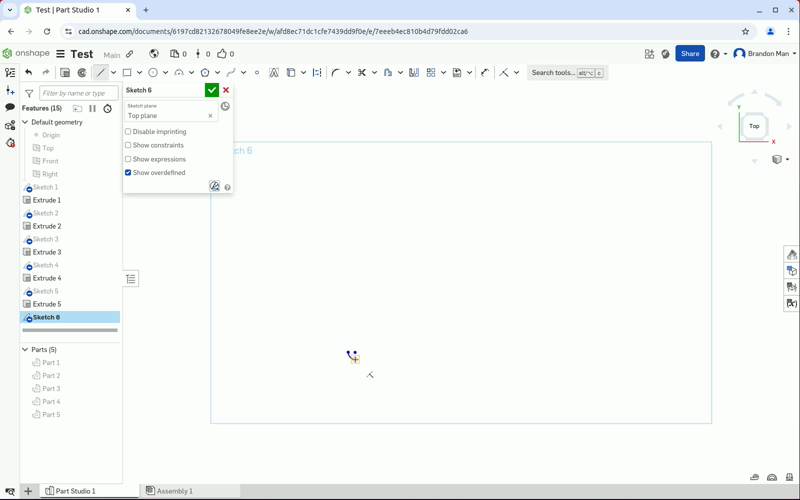
mouse_move(564, 359)
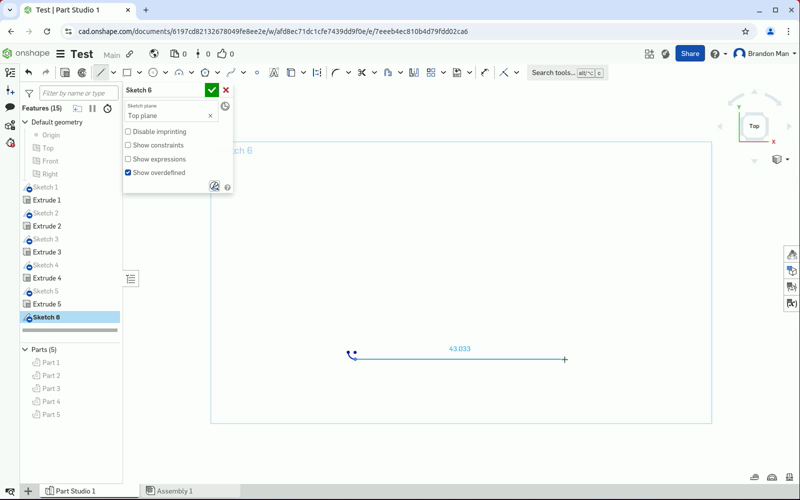
click(564, 359)
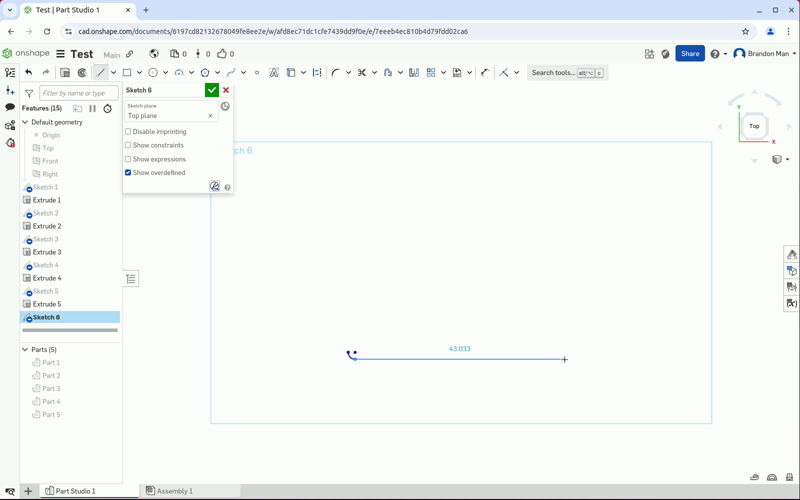
key_up(shift)
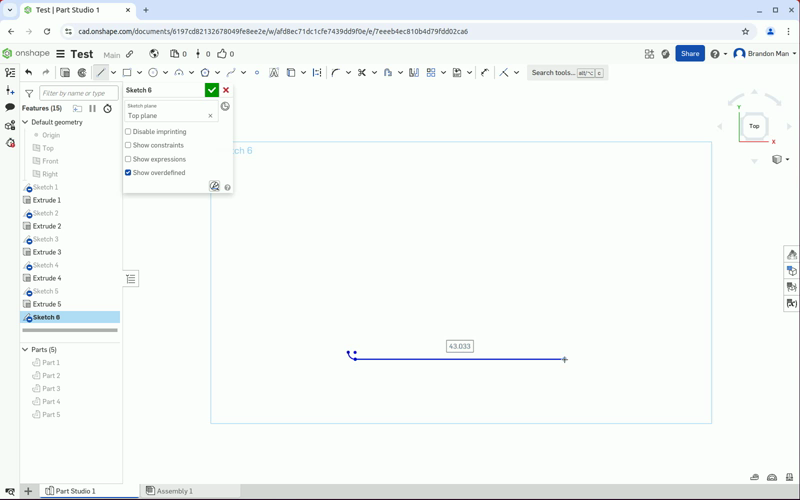
key(esc)
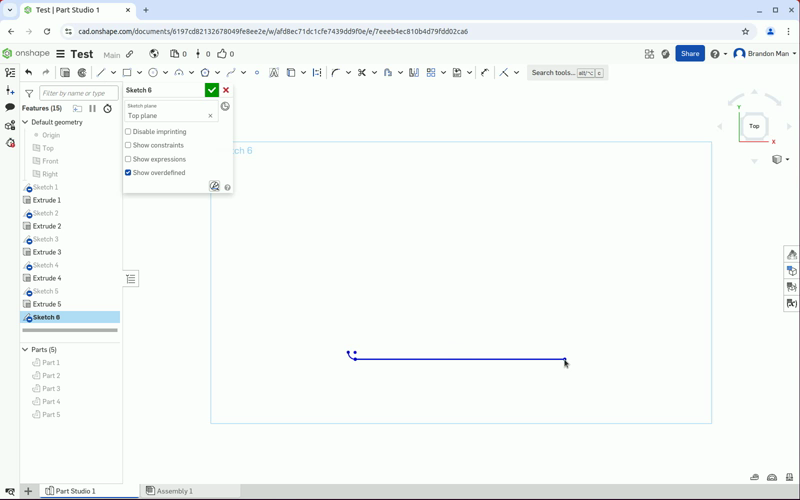
key(a)
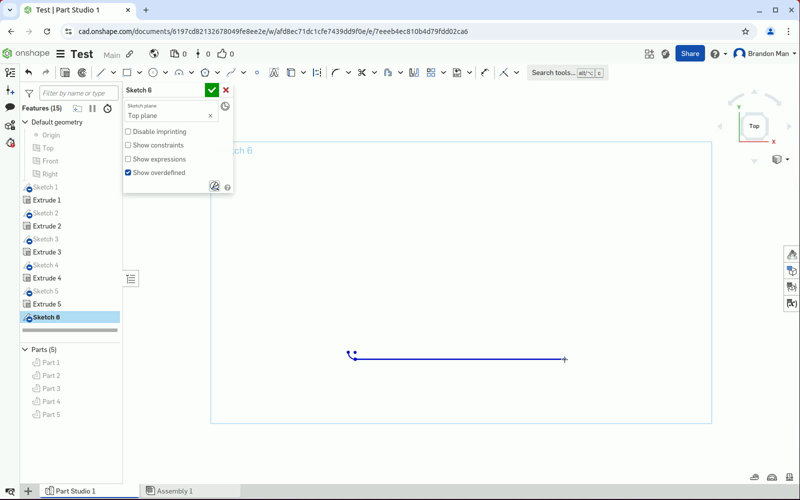
mouse_move(564, 359)
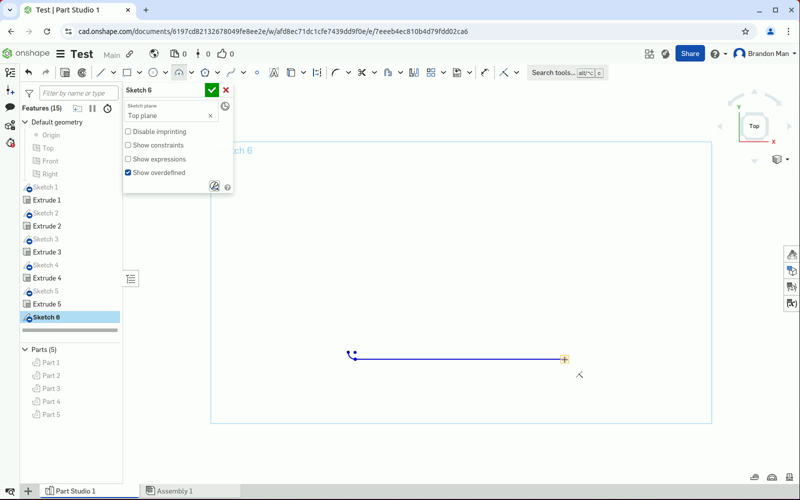
click(564, 359)
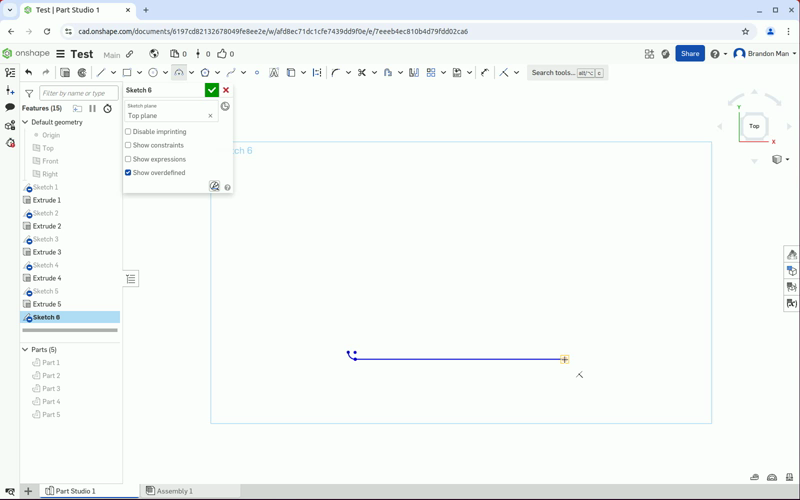
key_down(shift)
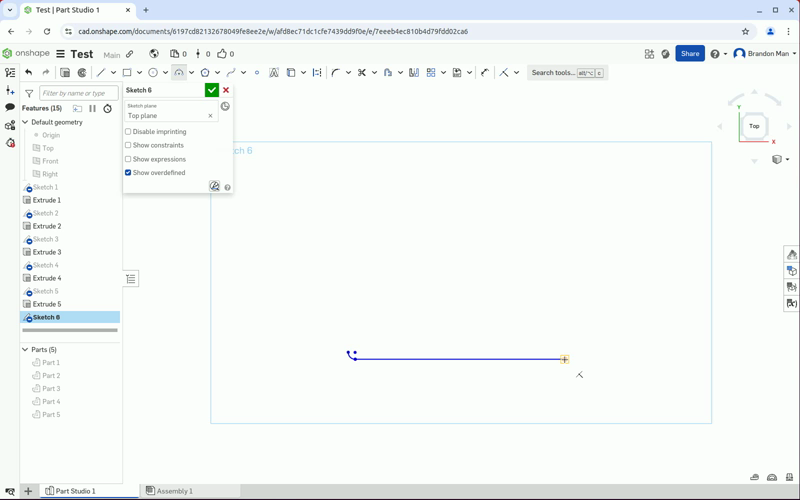
mouse_move(572, 352)
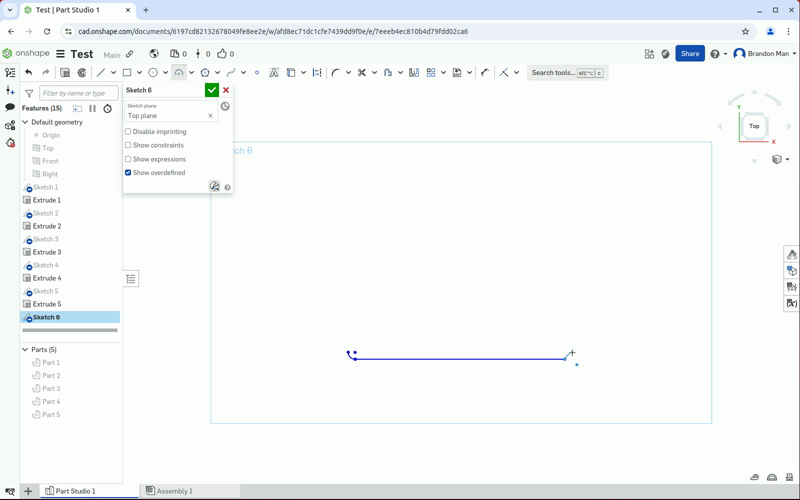
click(572, 352)
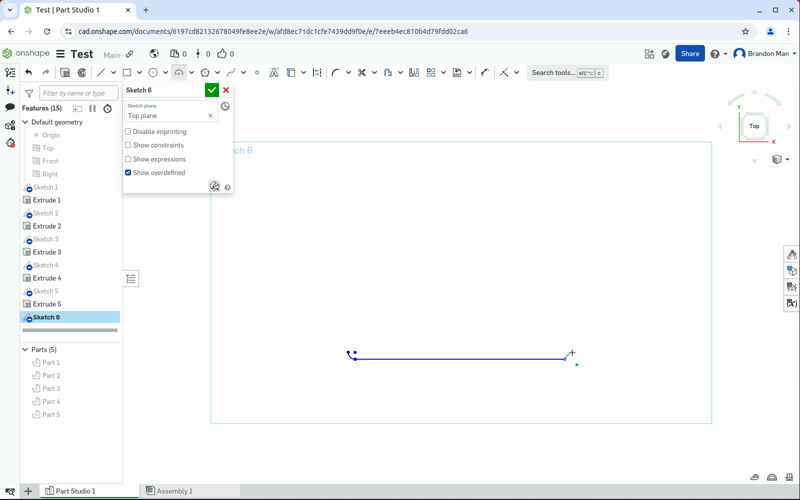
mouse_move(570, 357)
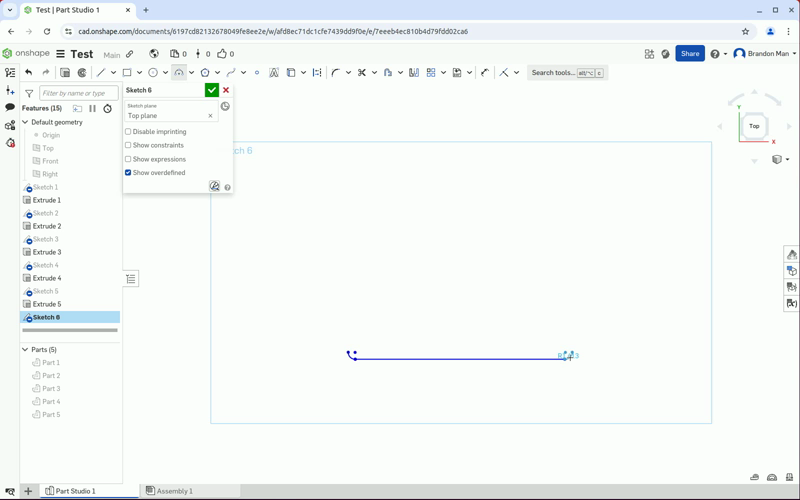
click(570, 357)
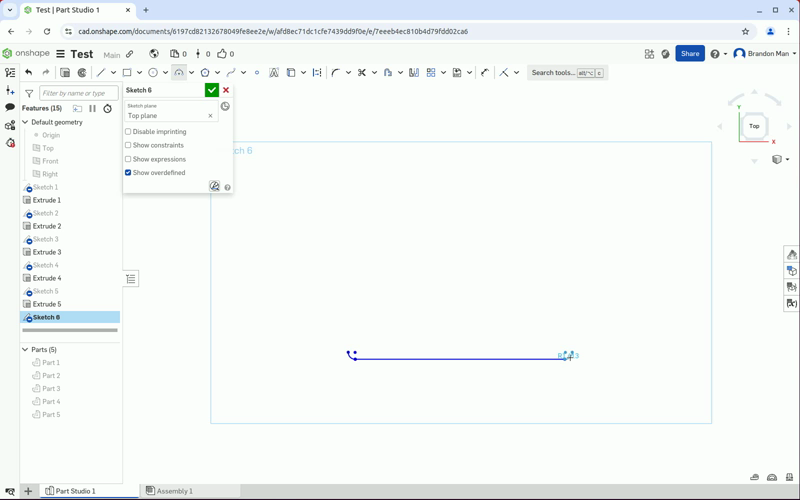
key_up(shift)
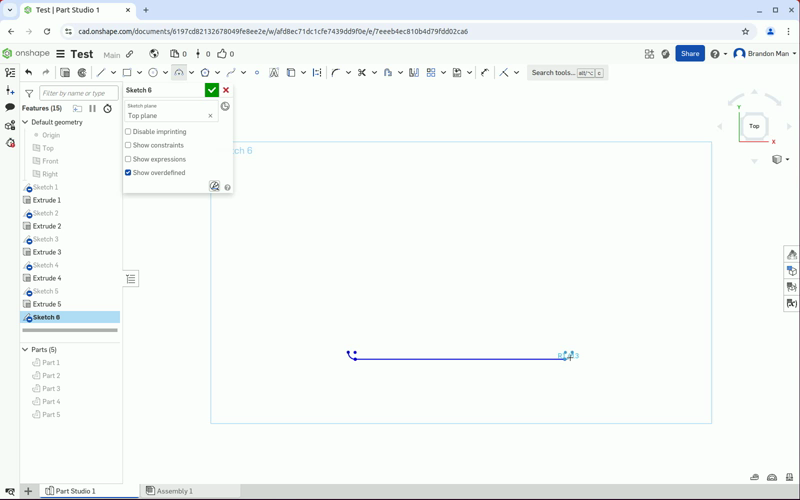
key(esc)
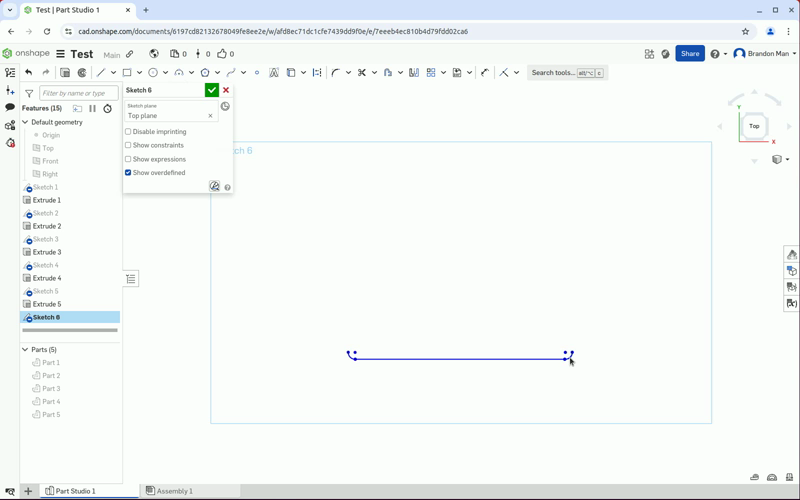
key(l)
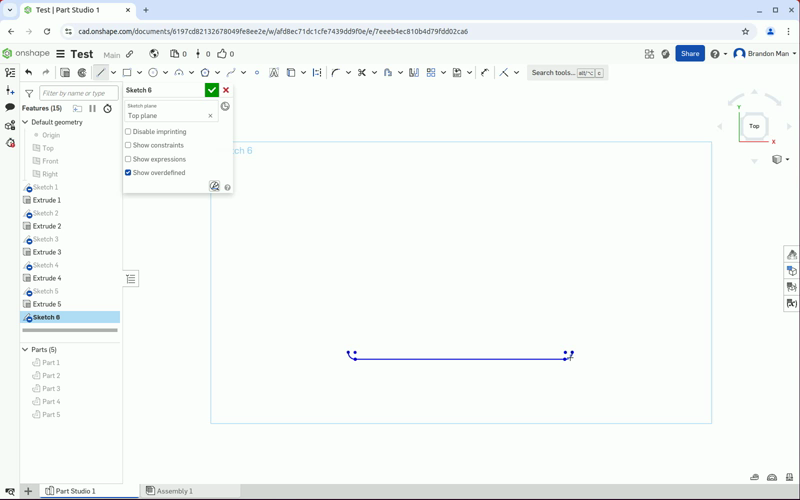
mouse_move(572, 352)
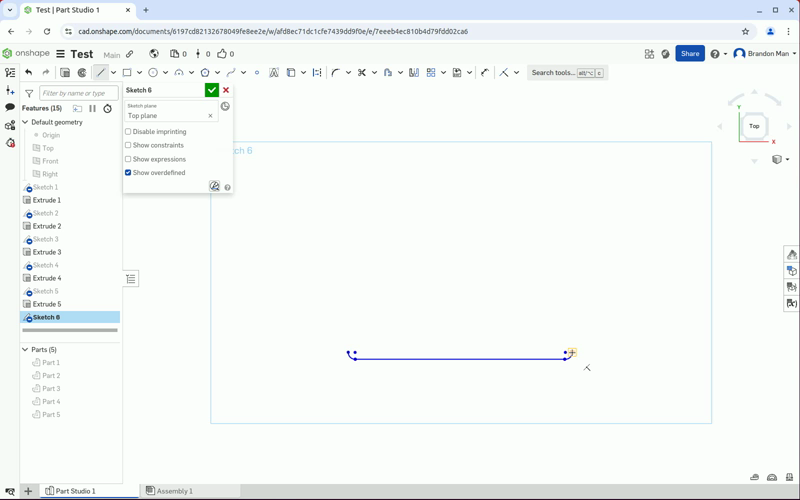
click(572, 352)
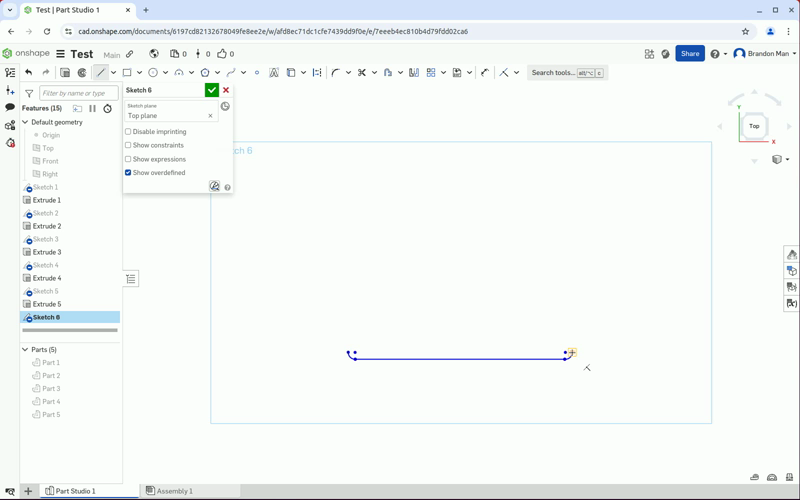
key_down(shift)
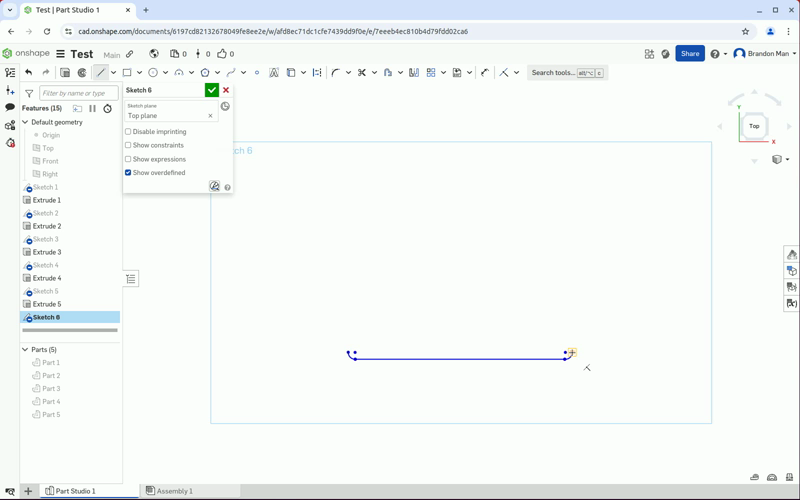
mouse_move(572, 215)
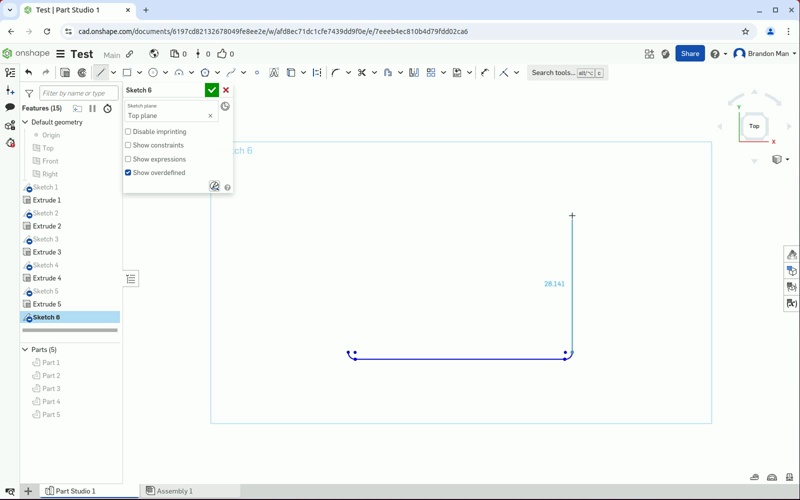
click(572, 215)
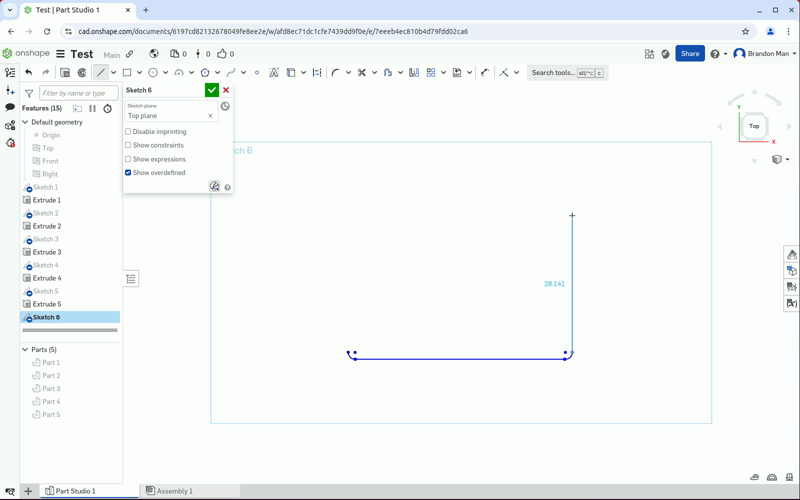
key_up(shift)
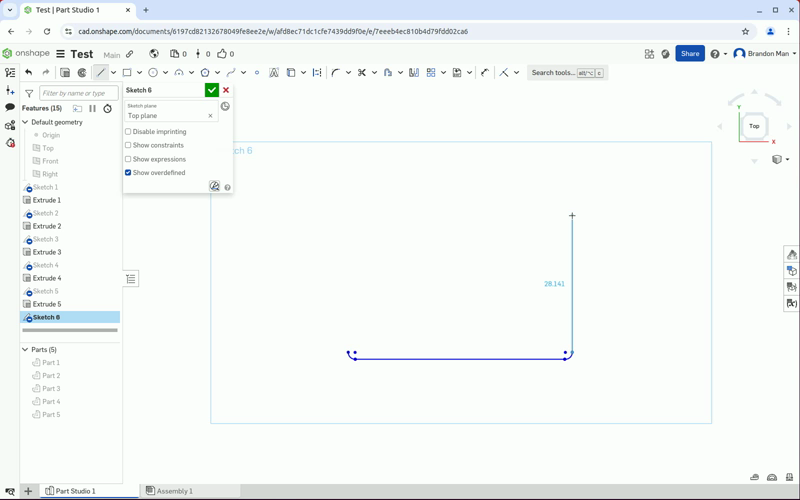
key(esc)
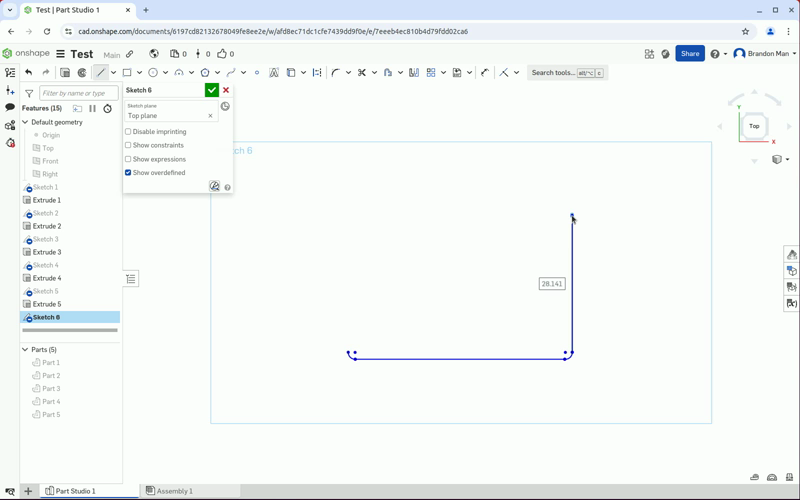
key(a)
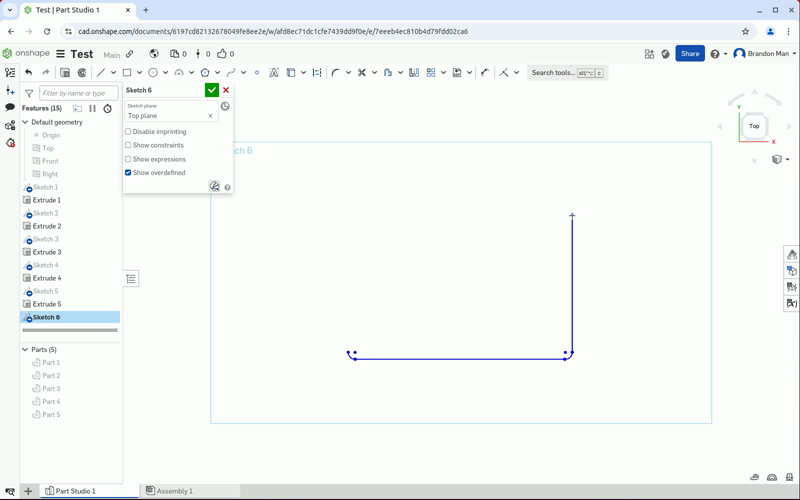
mouse_move(572, 215)
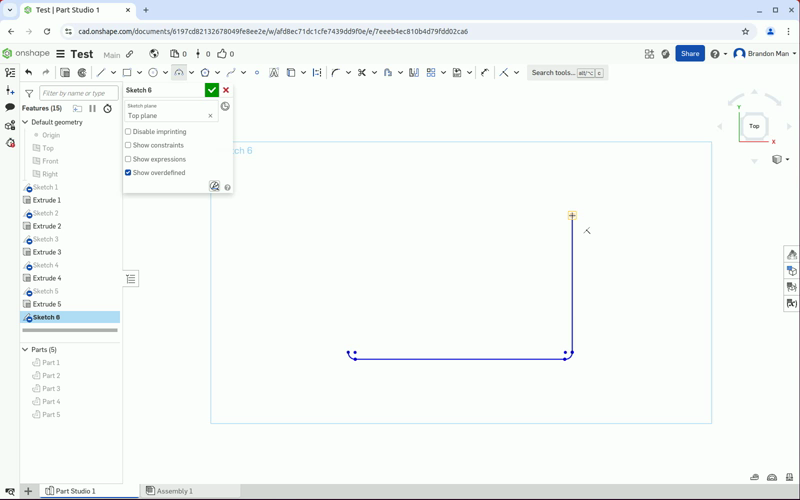
click(572, 215)
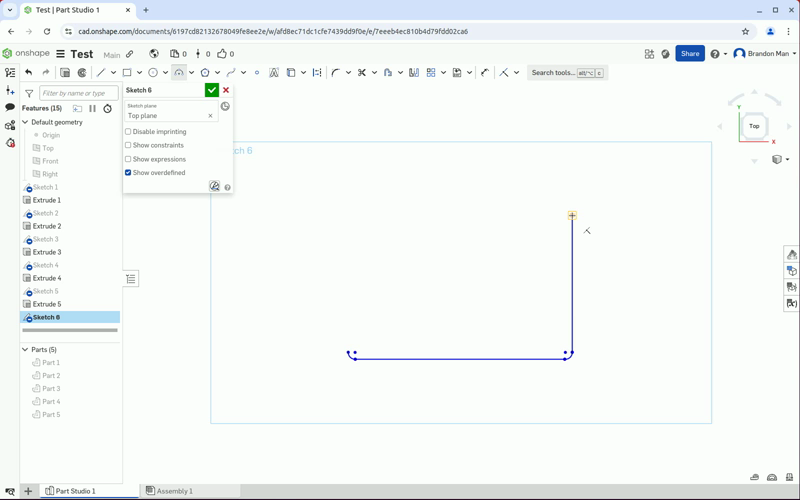
key_down(shift)
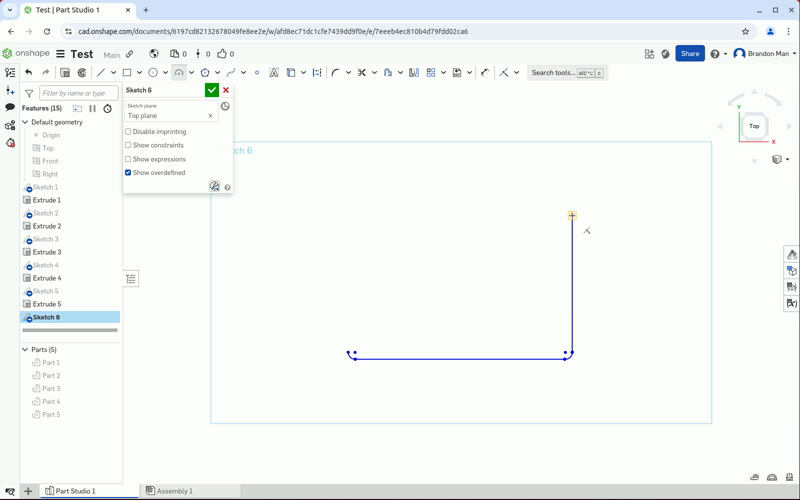
mouse_move(564, 208)
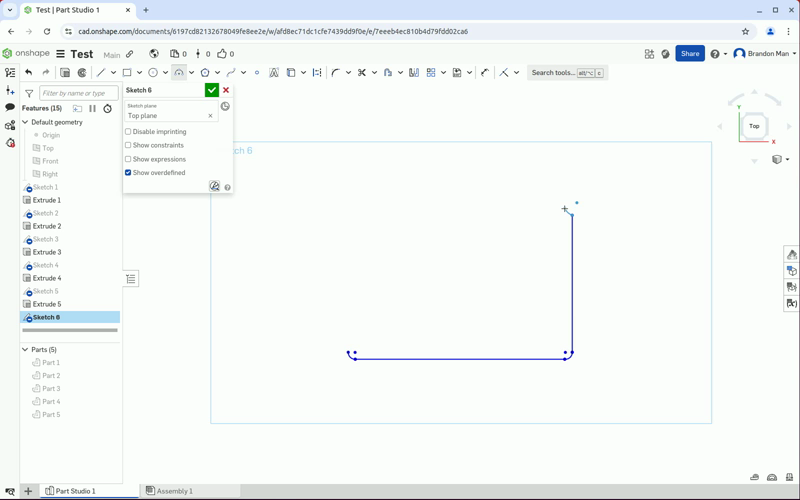
click(564, 208)
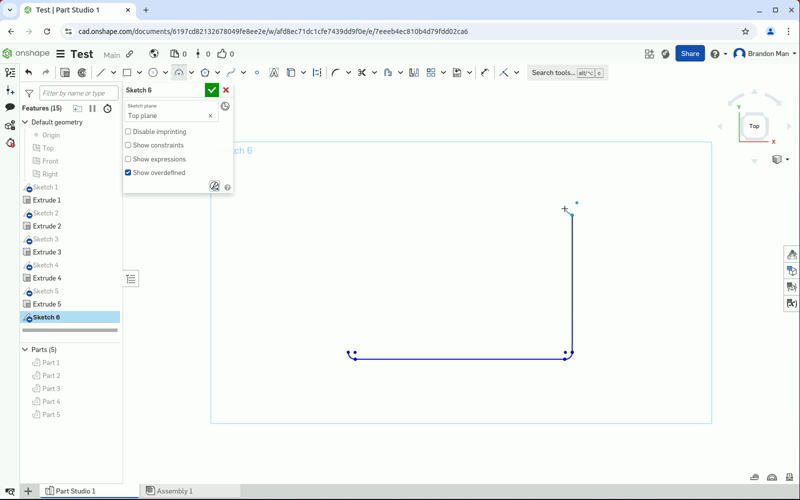
mouse_move(570, 210)
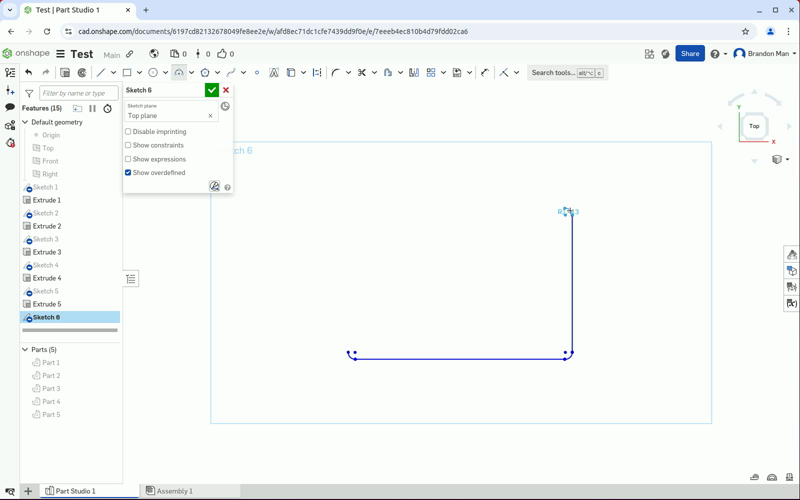
click(570, 210)
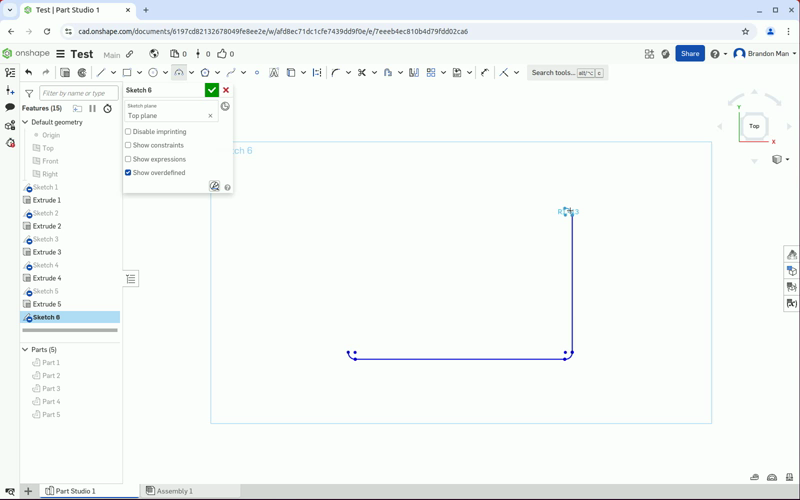
key_up(shift)
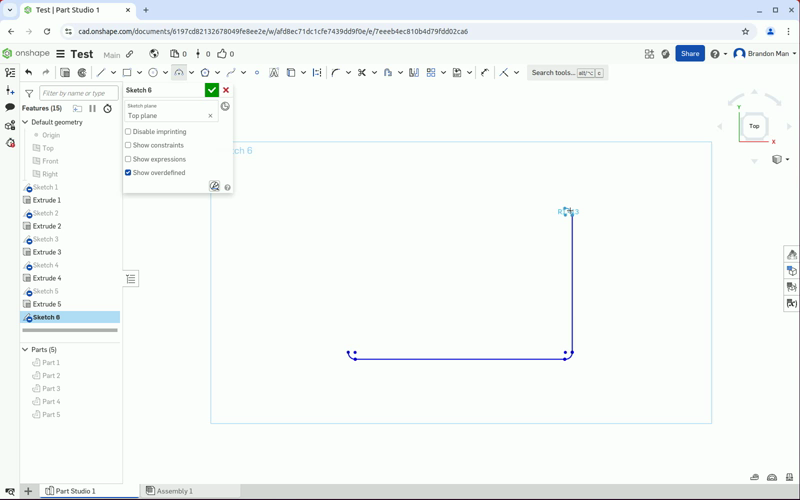
key(esc)
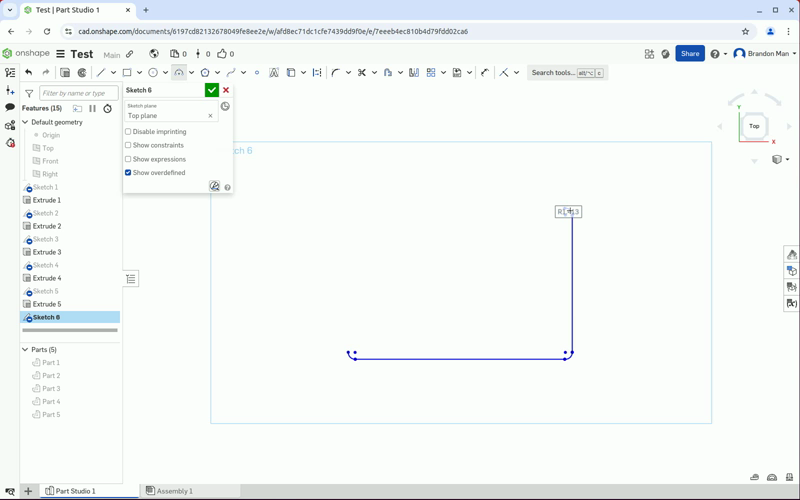
key(l)
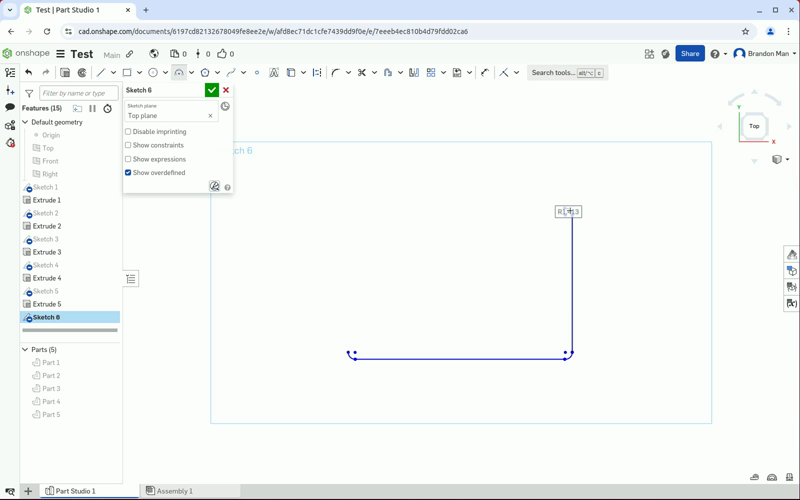
mouse_move(564, 208)
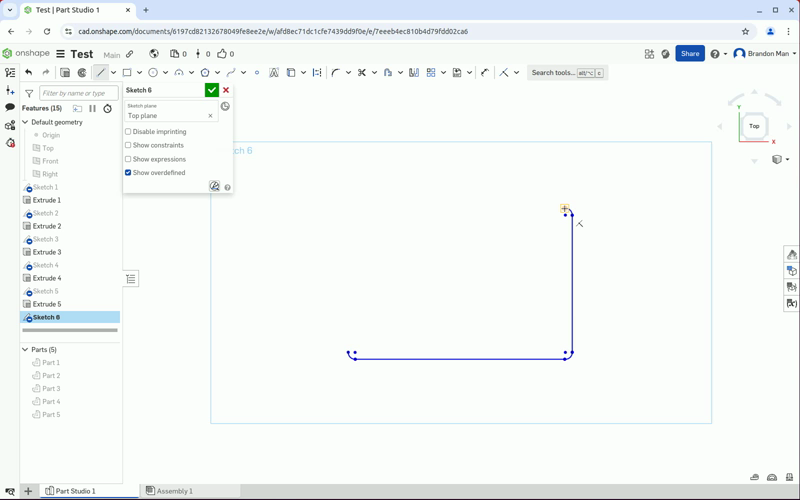
click(564, 208)
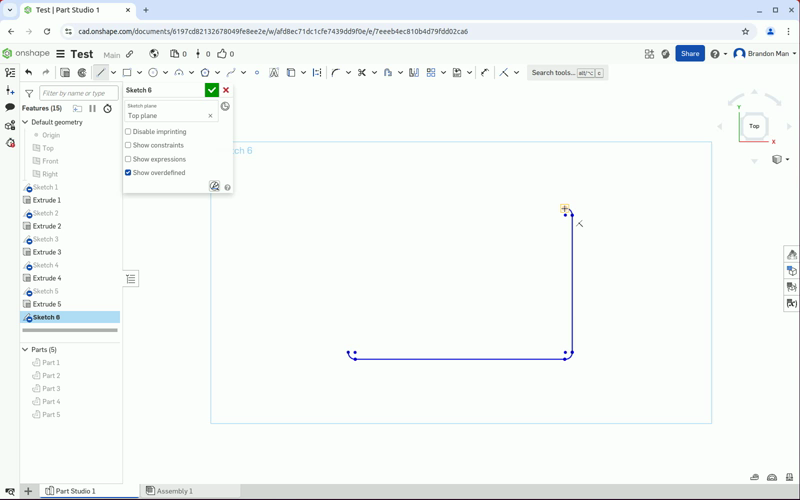
key_down(shift)
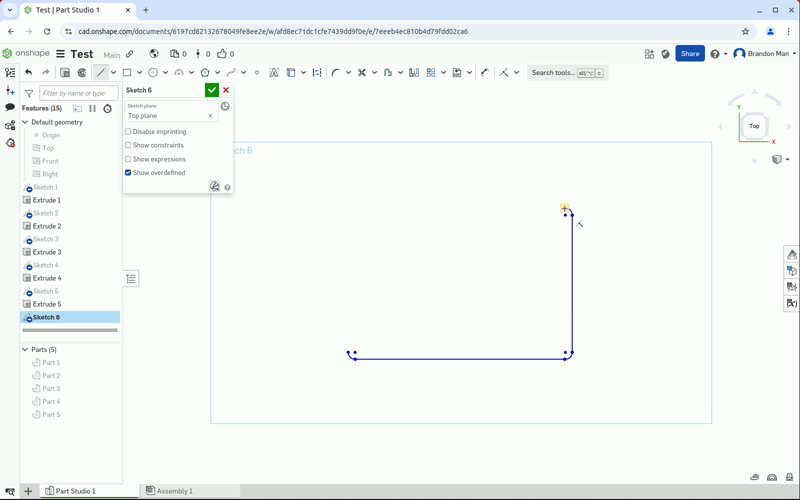
mouse_move(355, 208)
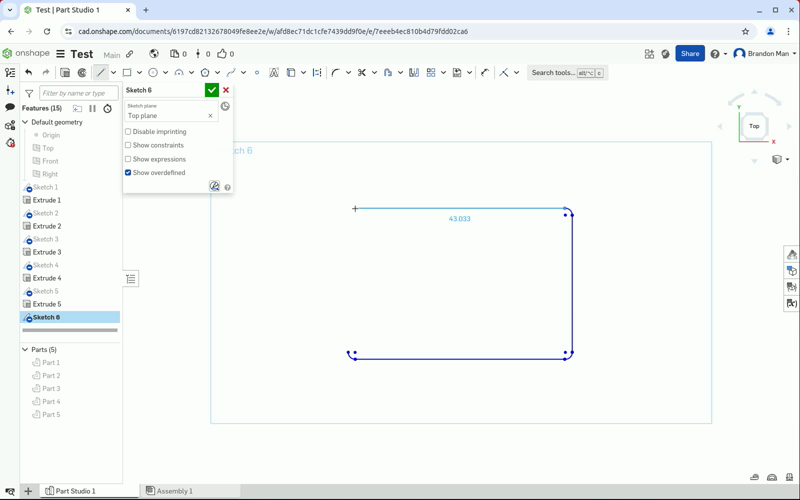
click(355, 208)
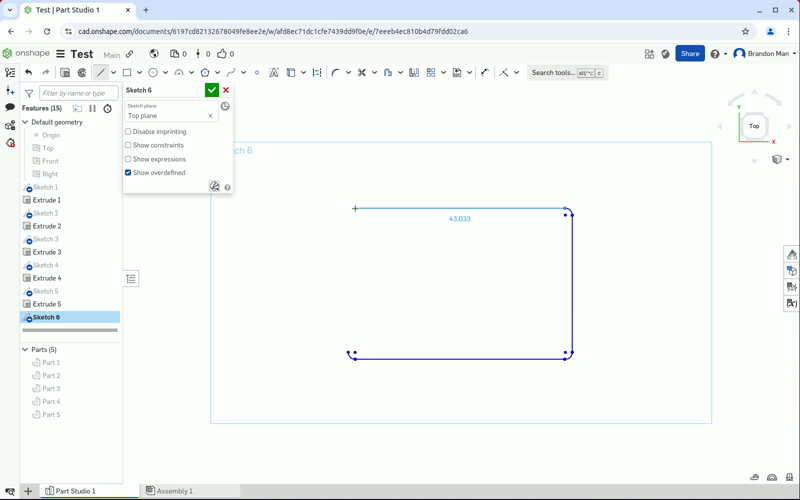
key_up(shift)
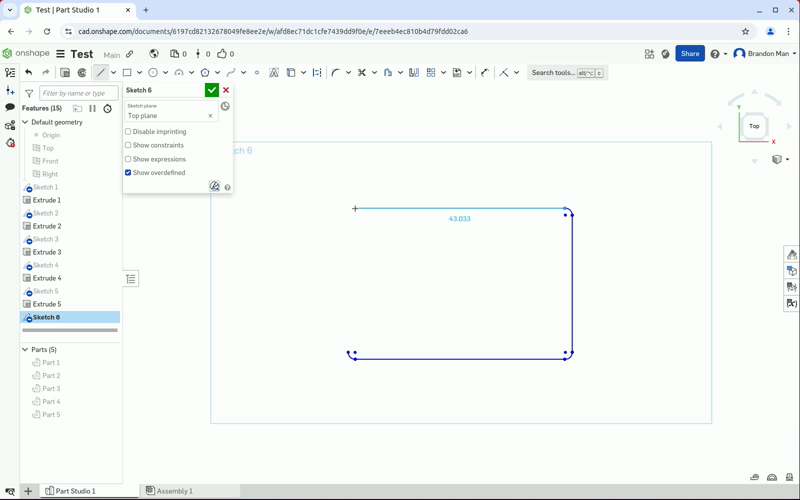
key(esc)
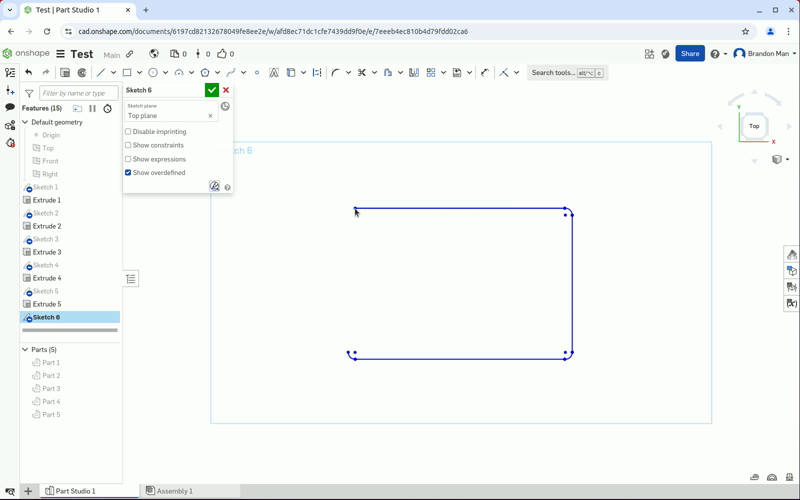
key(a)
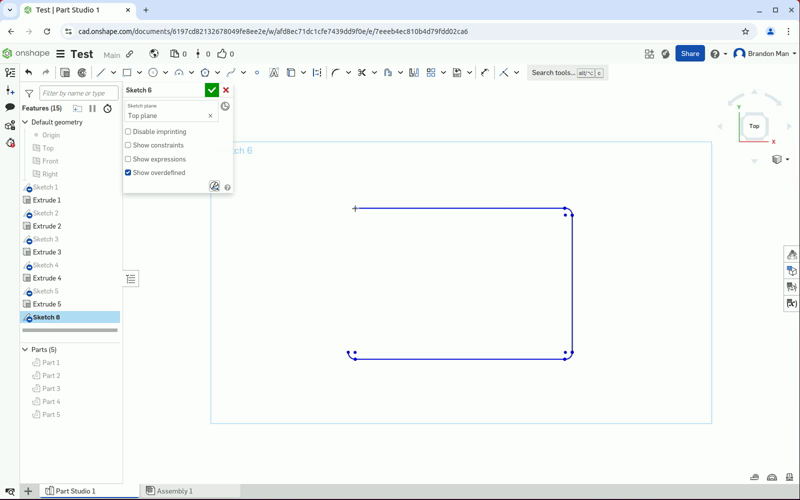
mouse_move(355, 208)
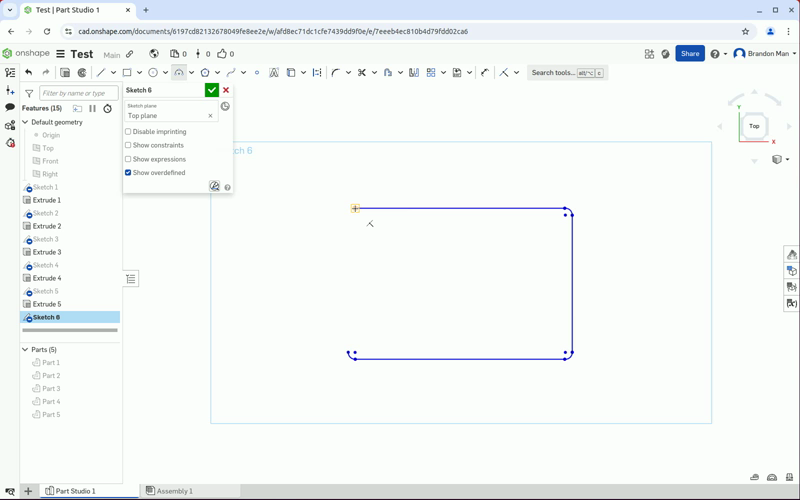
click(355, 208)
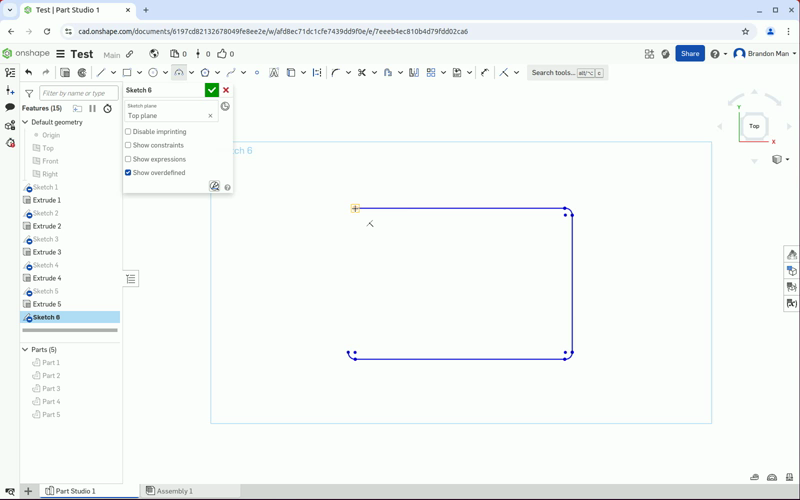
key_down(shift)
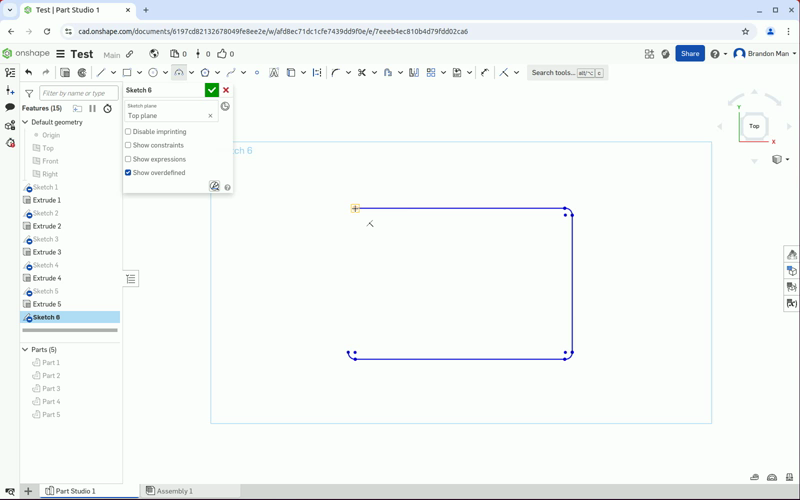
mouse_move(348, 215)
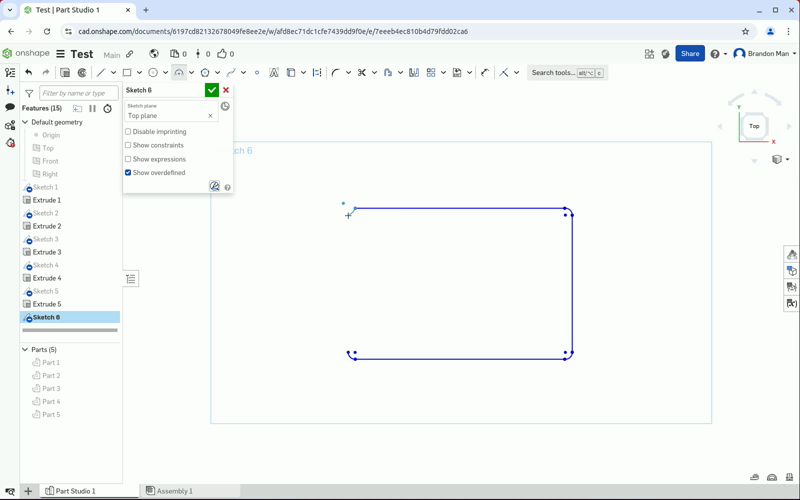
click(348, 215)
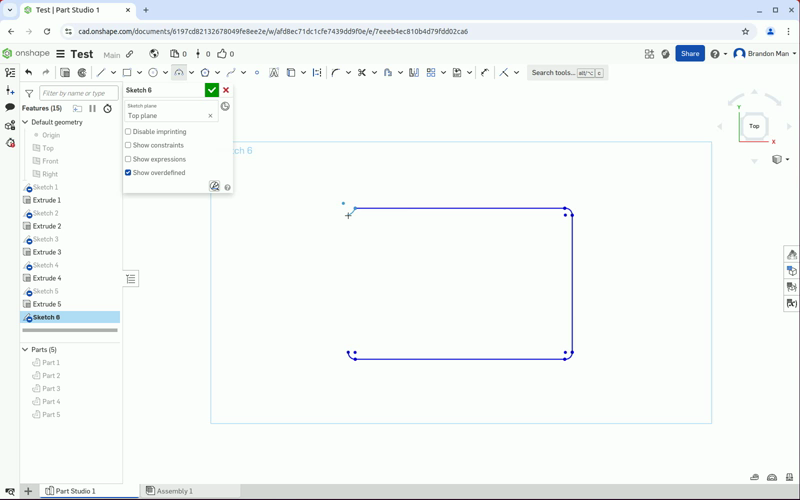
mouse_move(350, 210)
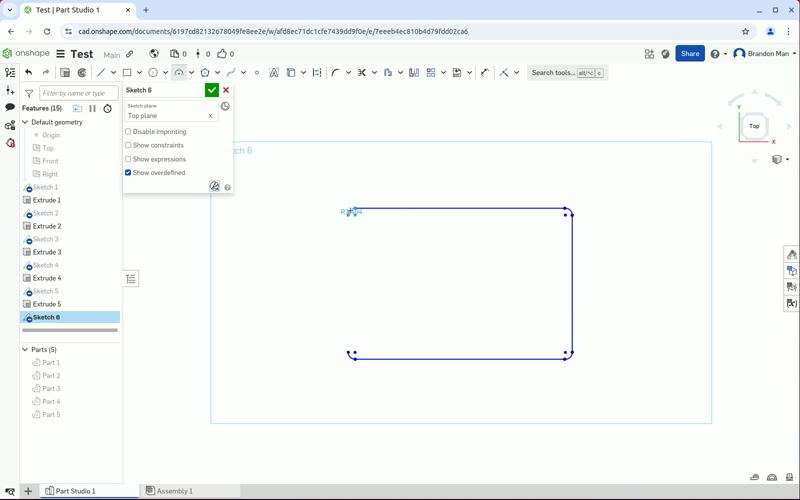
click(350, 210)
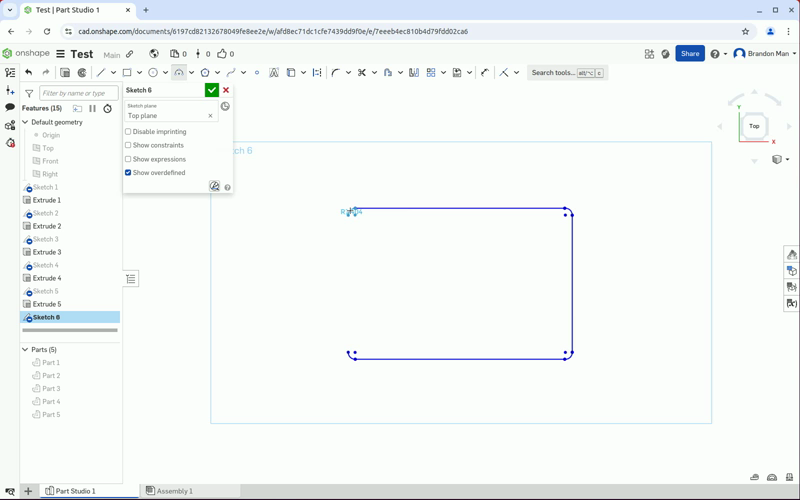
key_up(shift)
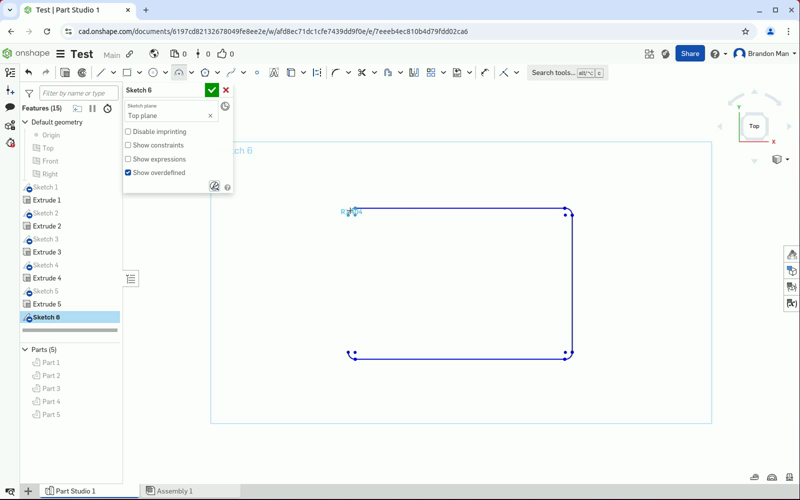
key(esc)
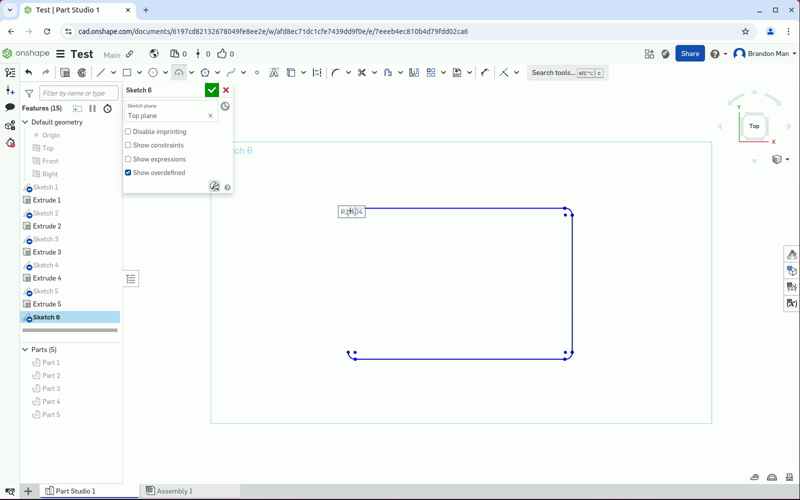
key(l)
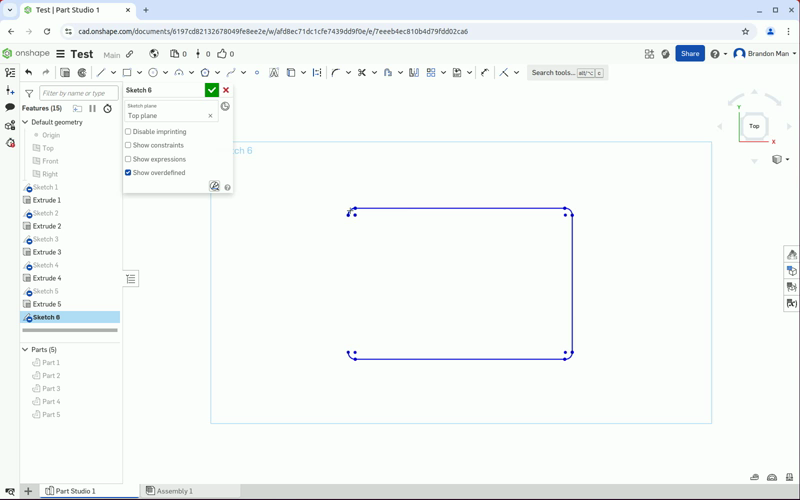
mouse_move(348, 215)
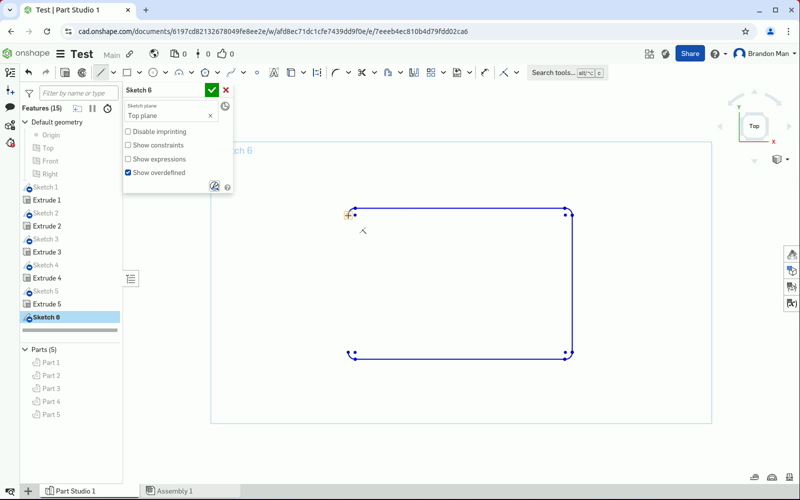
click(348, 215)
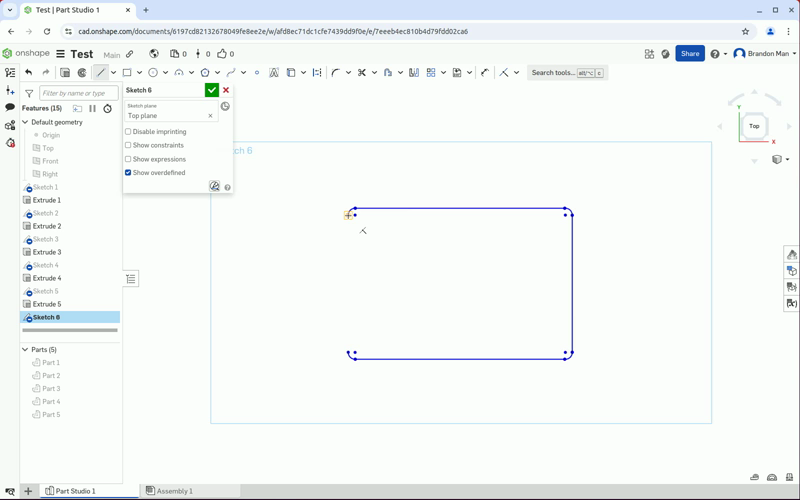
key_down(shift)
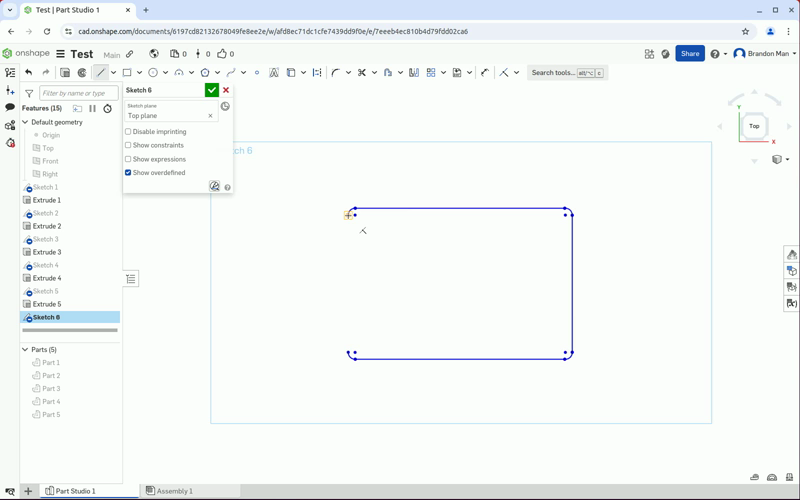
mouse_move(348, 352)
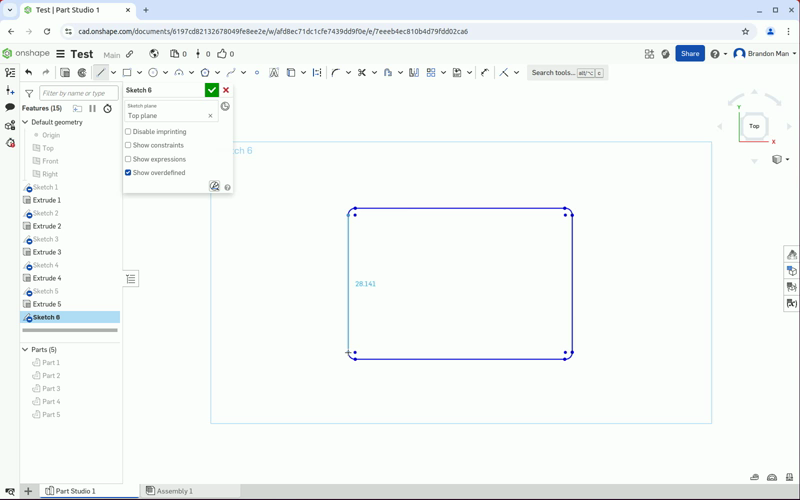
key_up(shift)
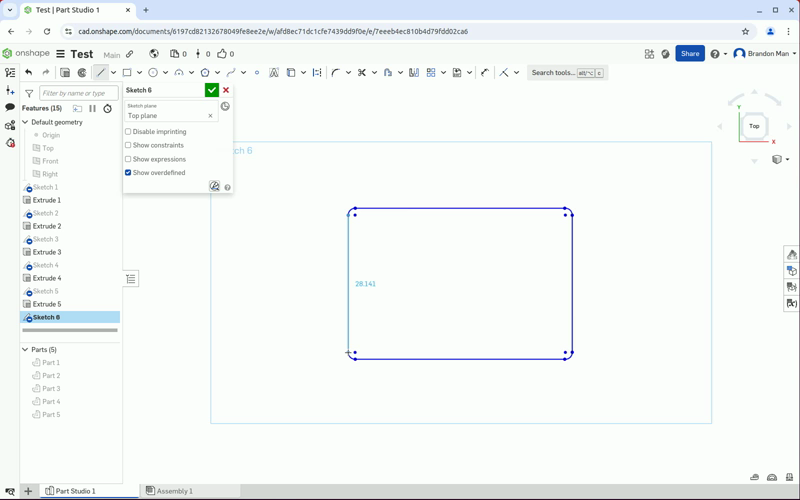
click(348, 352)
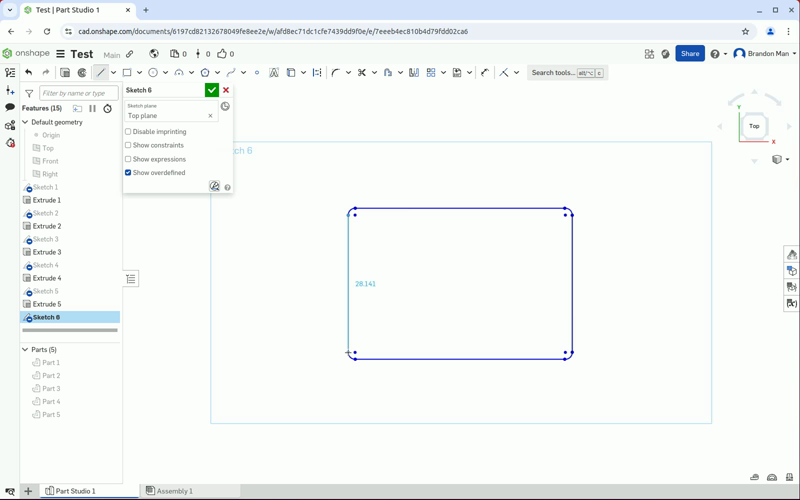
key(esc)
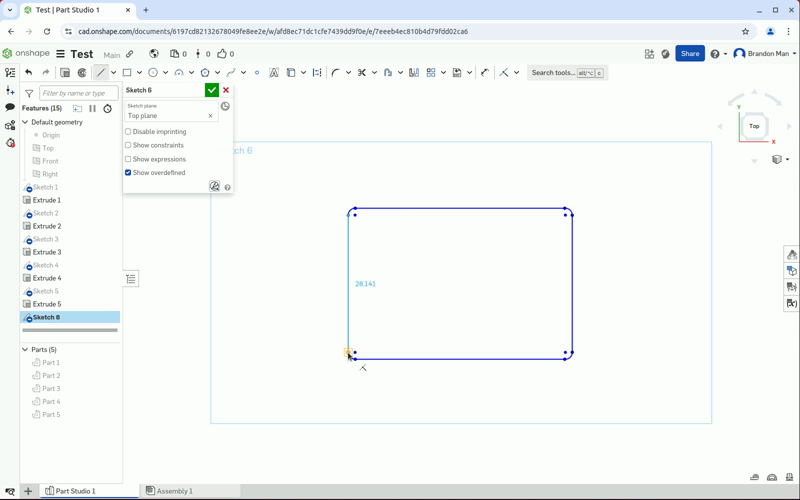
key(c)
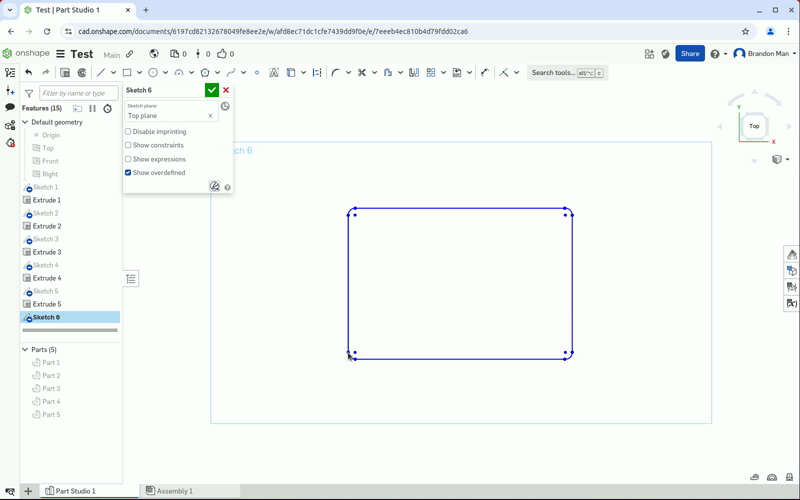
key_down(shift)
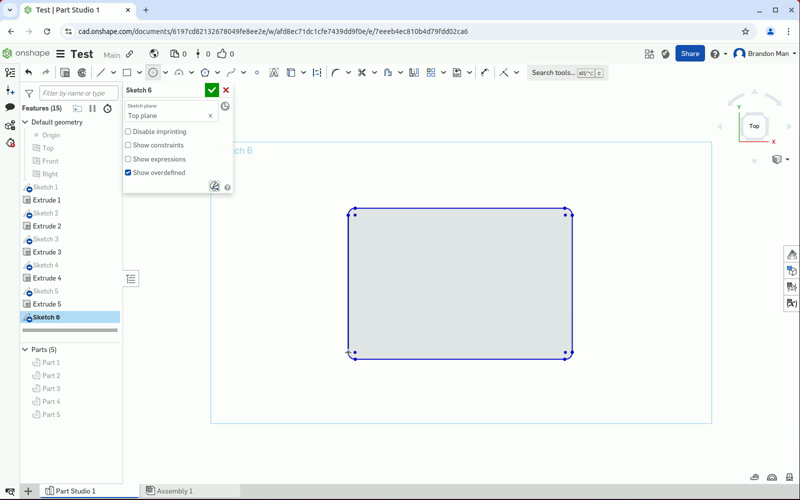
mouse_move(362, 345)
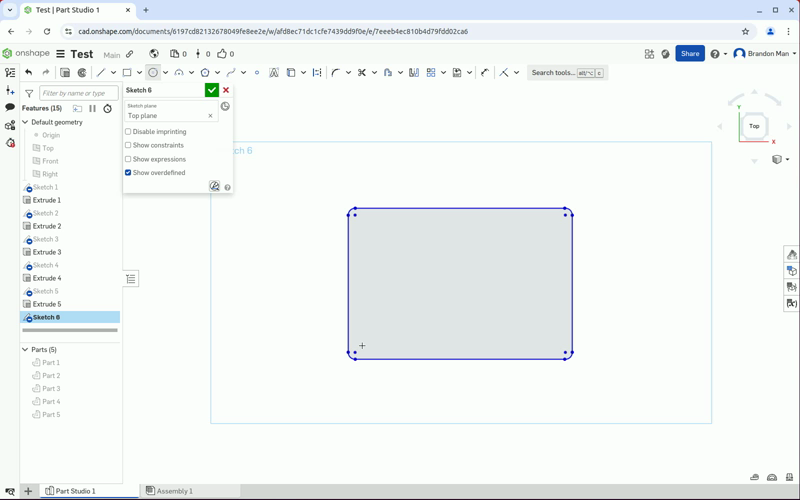
click(362, 345)
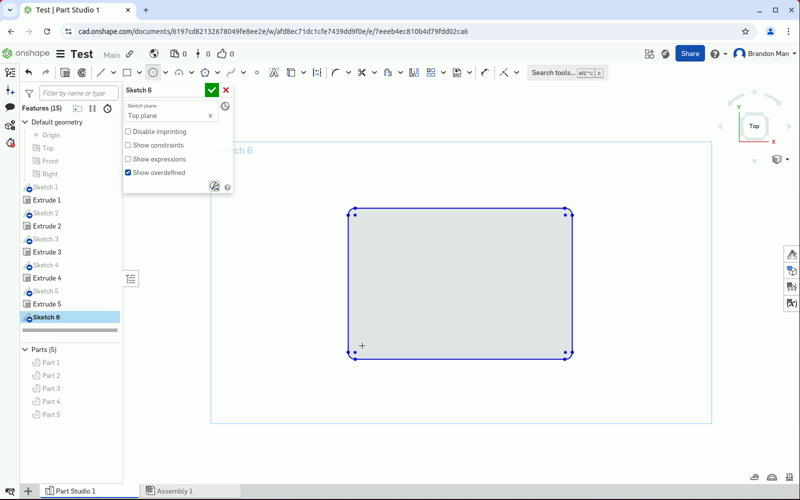
key_up(shift)
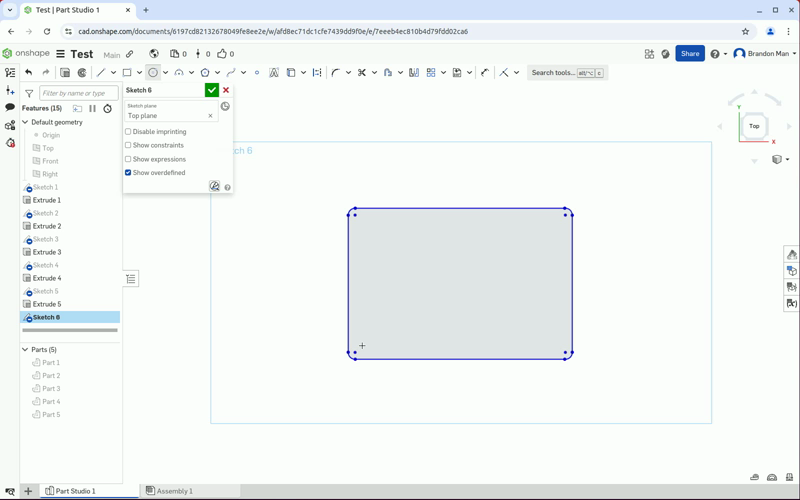
mouse_move(367, 345)
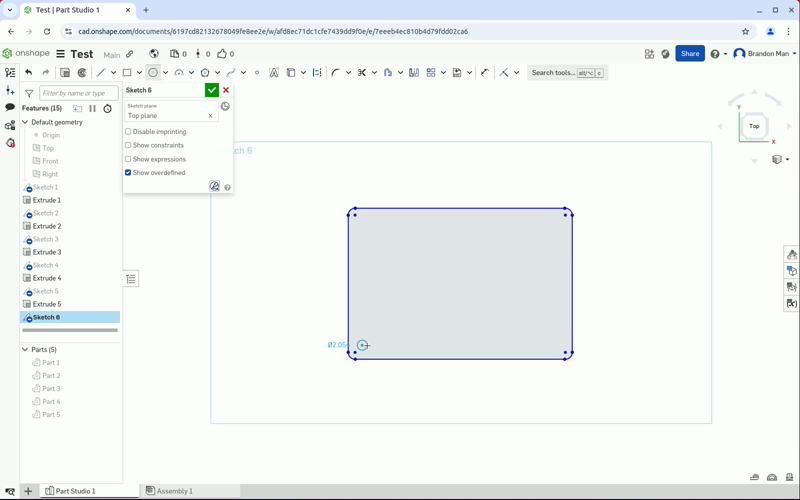
click(367, 345)
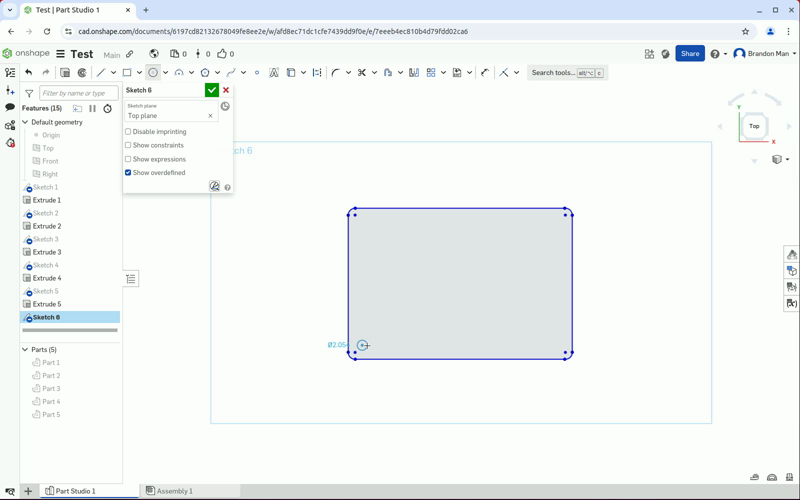
key(esc)
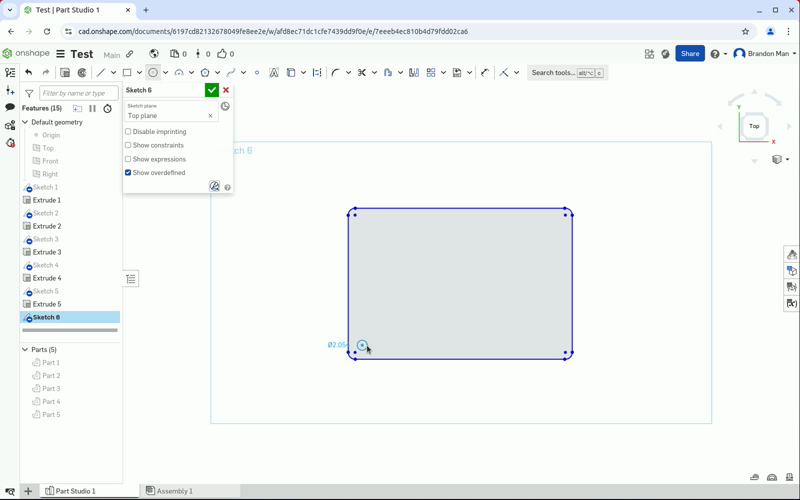
key(c)
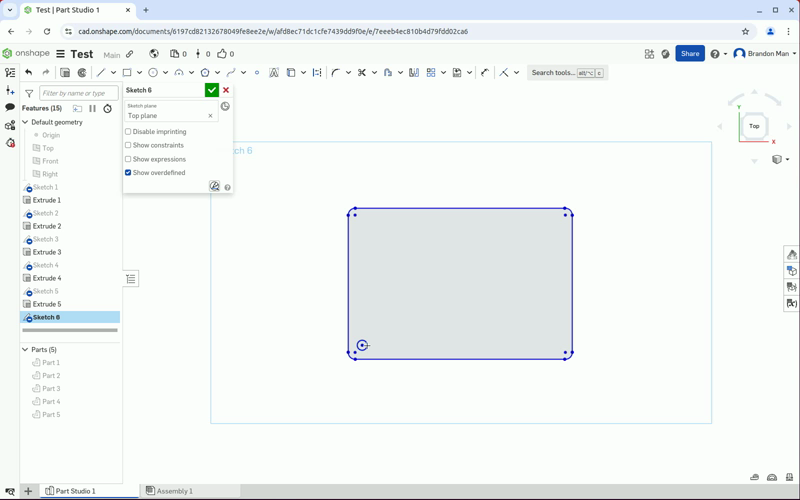
key_down(shift)
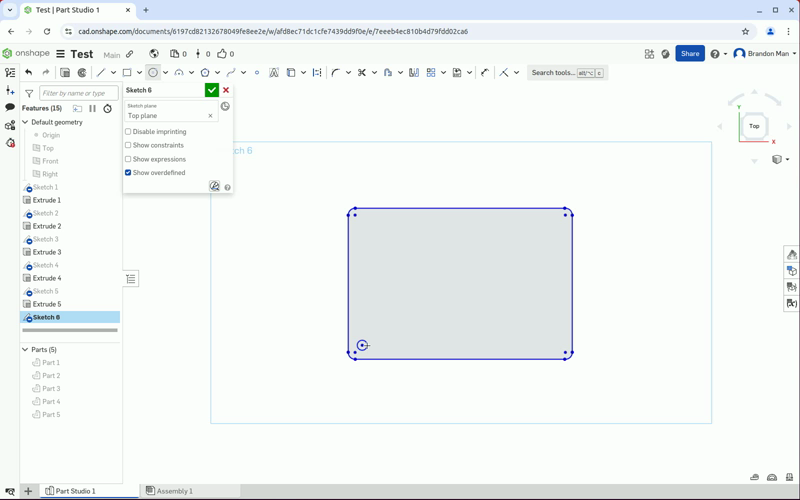
mouse_move(362, 222)
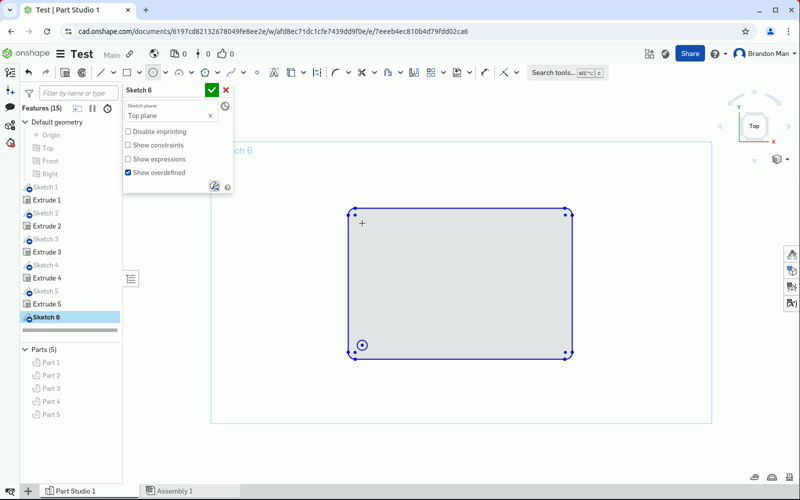
click(362, 222)
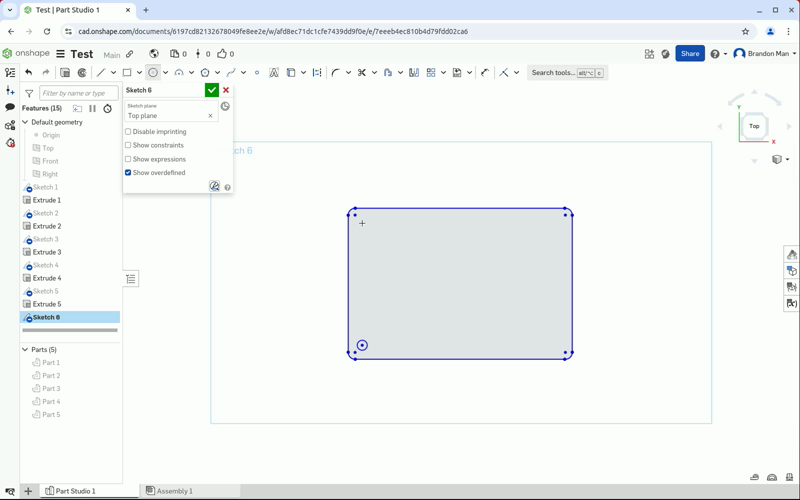
key_up(shift)
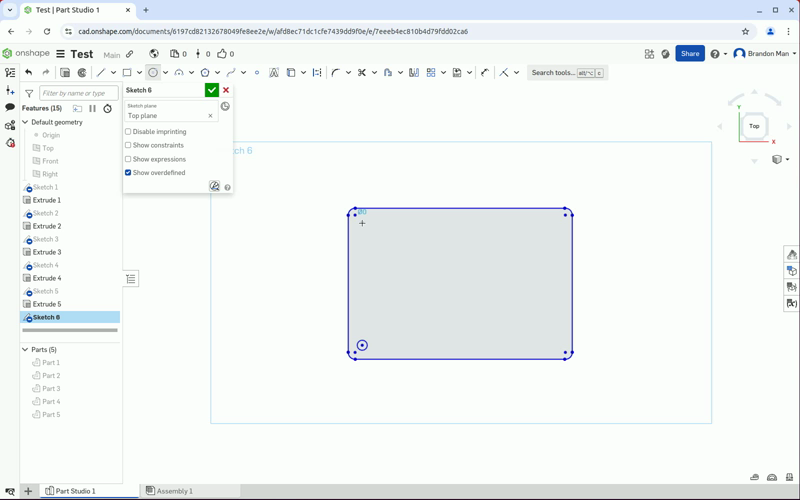
mouse_move(367, 222)
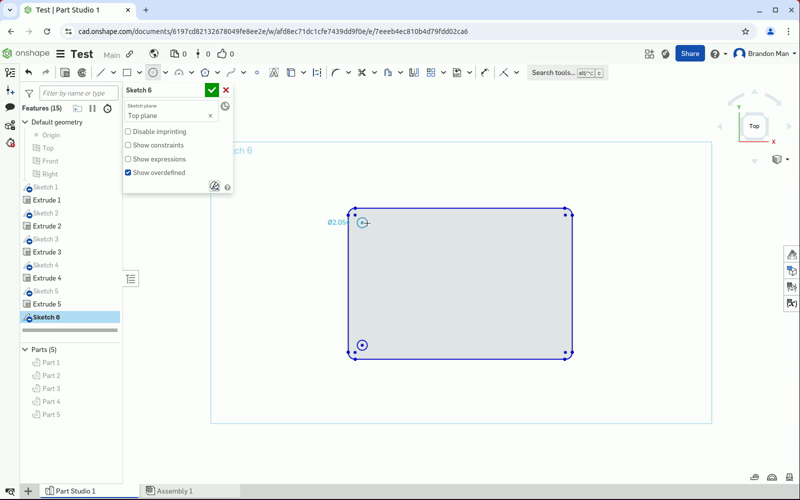
click(367, 222)
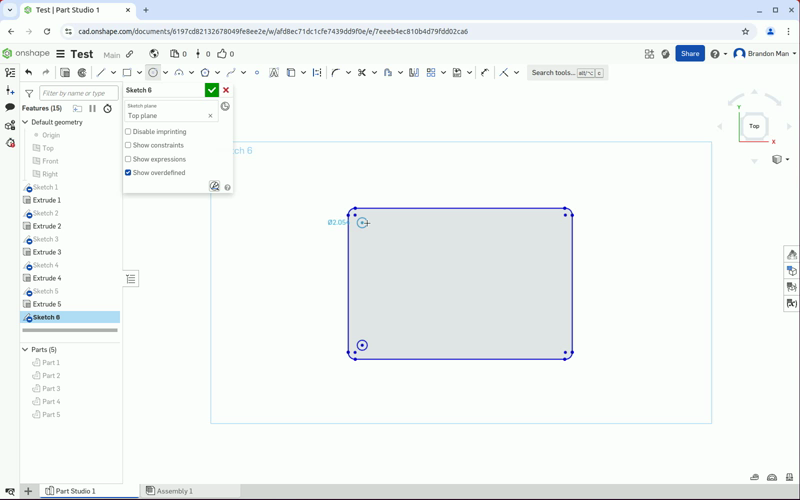
key(esc)
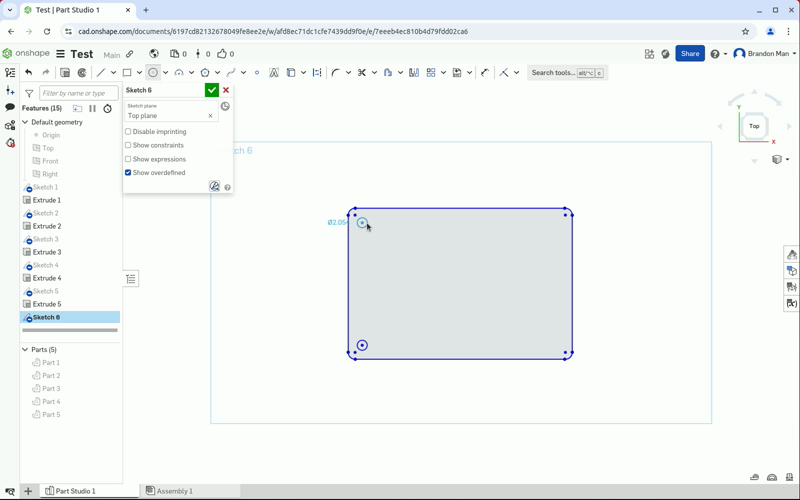
key(c)
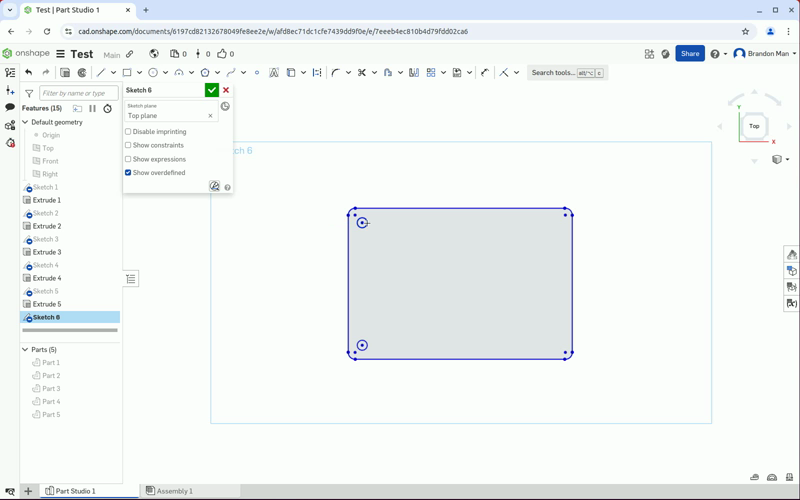
key_down(shift)
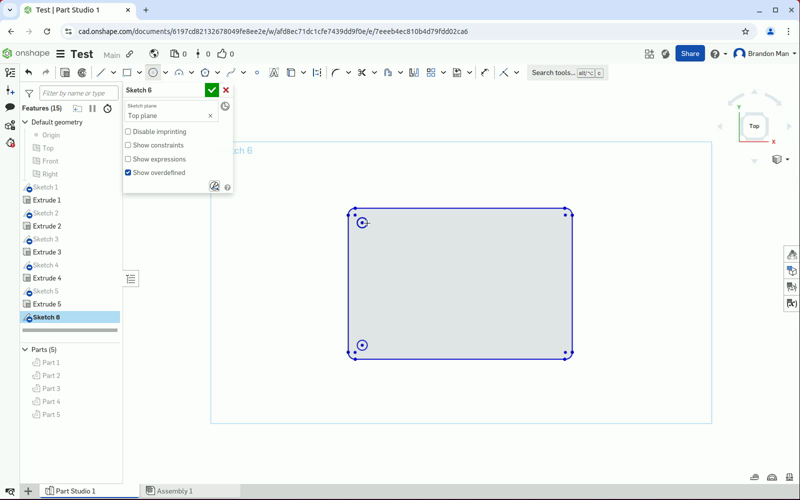
mouse_move(499, 222)
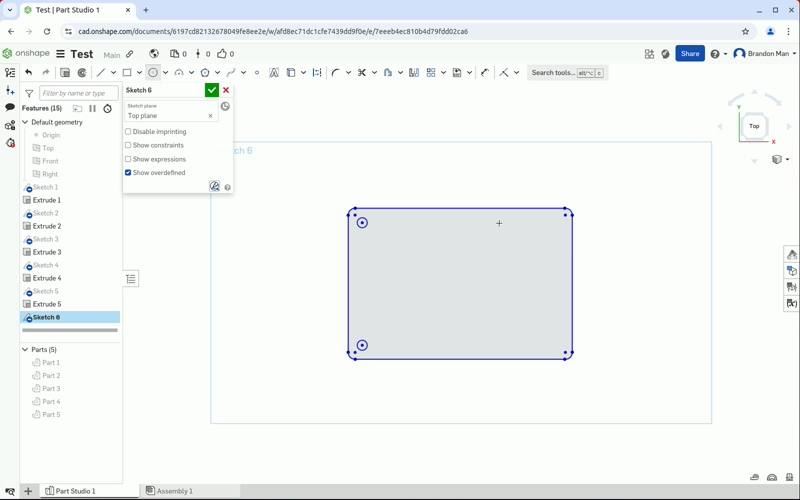
click(499, 222)
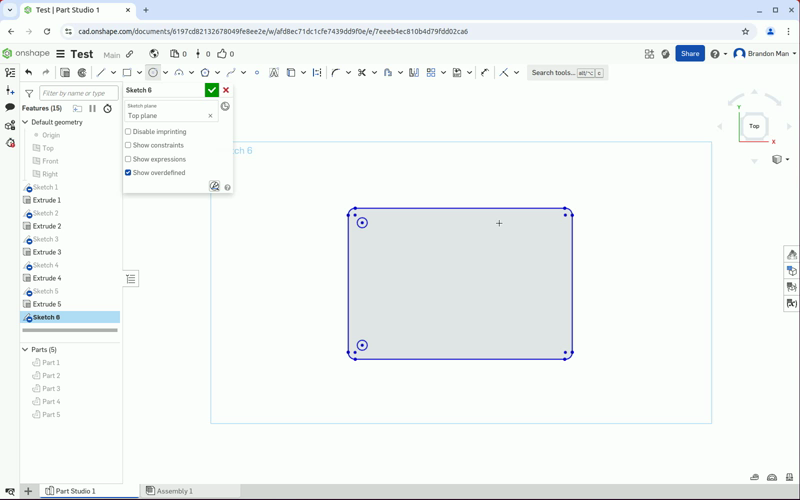
key_up(shift)
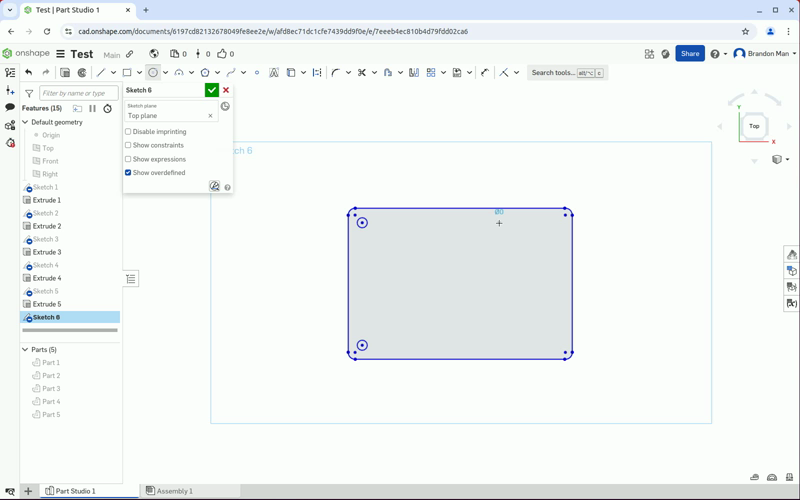
mouse_move(504, 222)
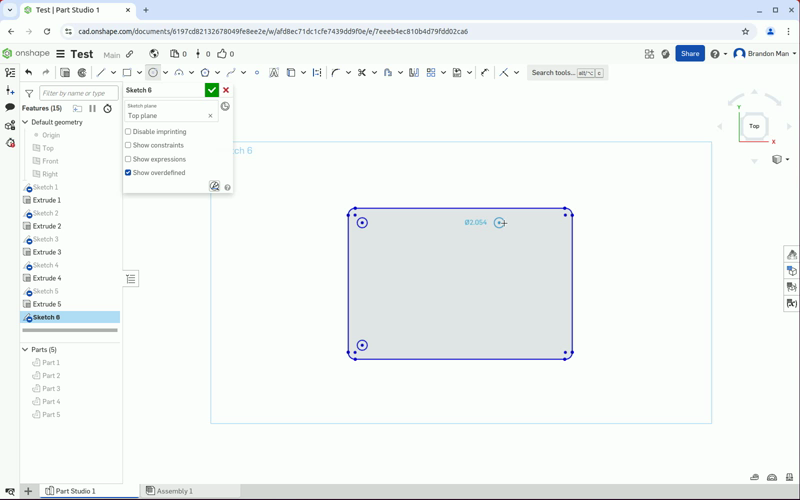
click(504, 222)
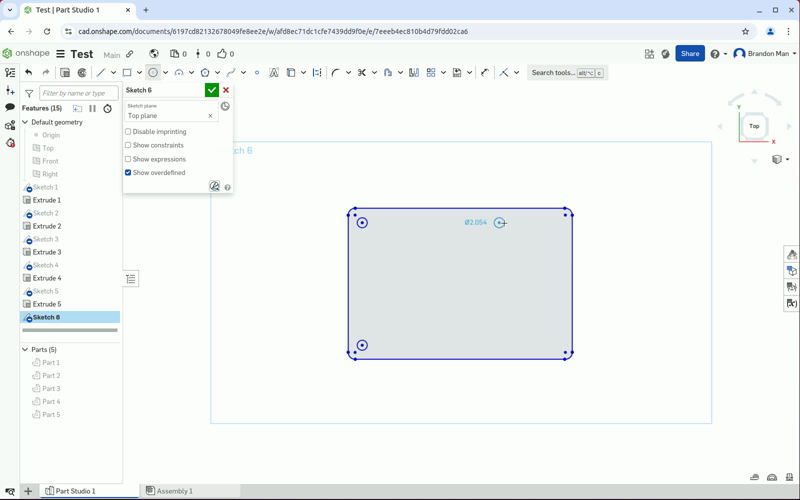
key(esc)
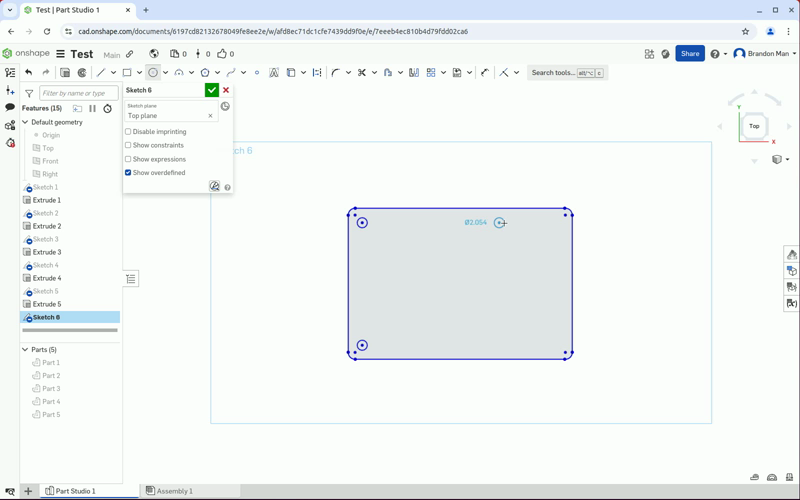
key(c)
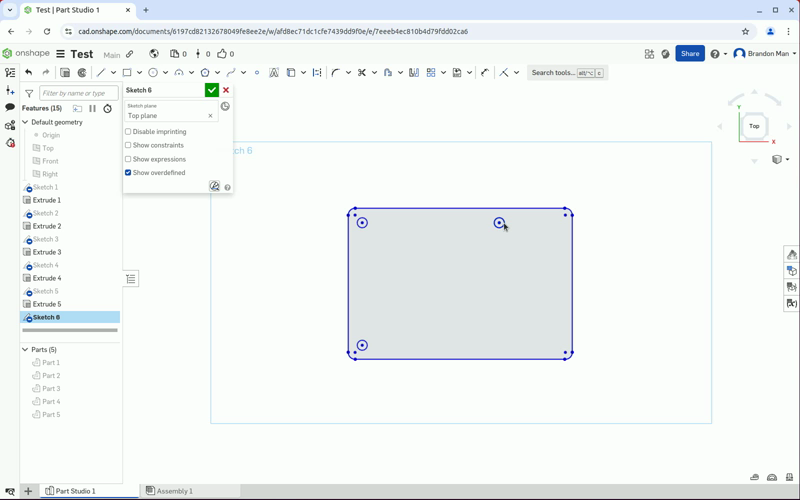
key_down(shift)
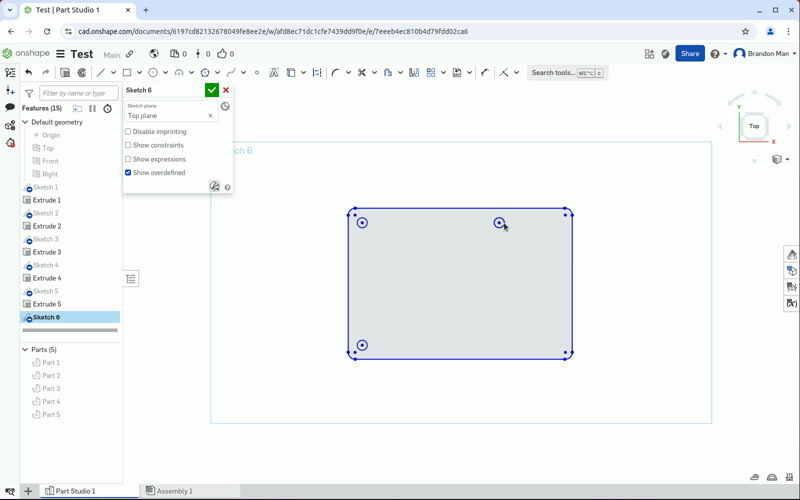
mouse_move(501, 345)
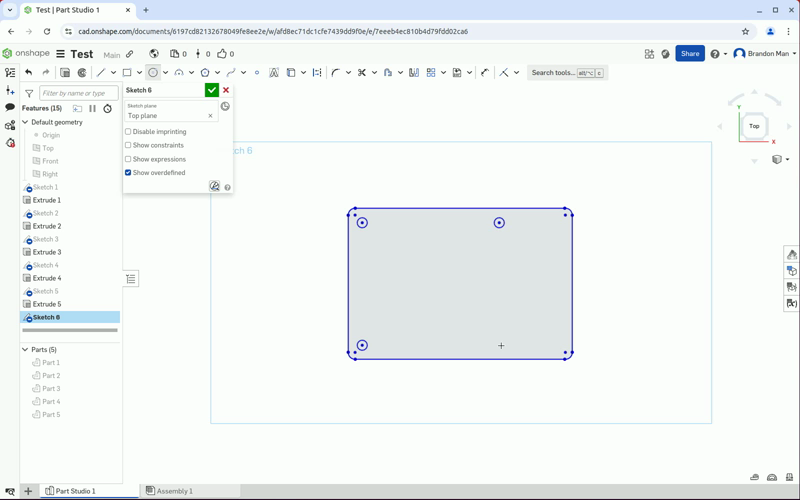
click(501, 345)
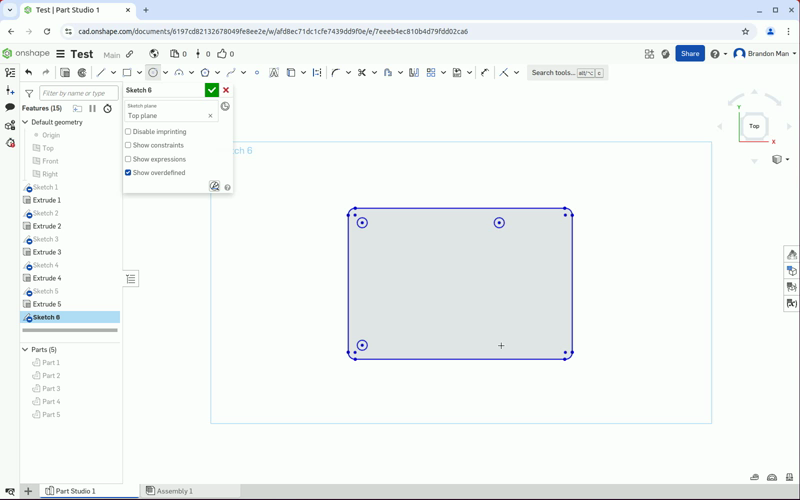
key_up(shift)
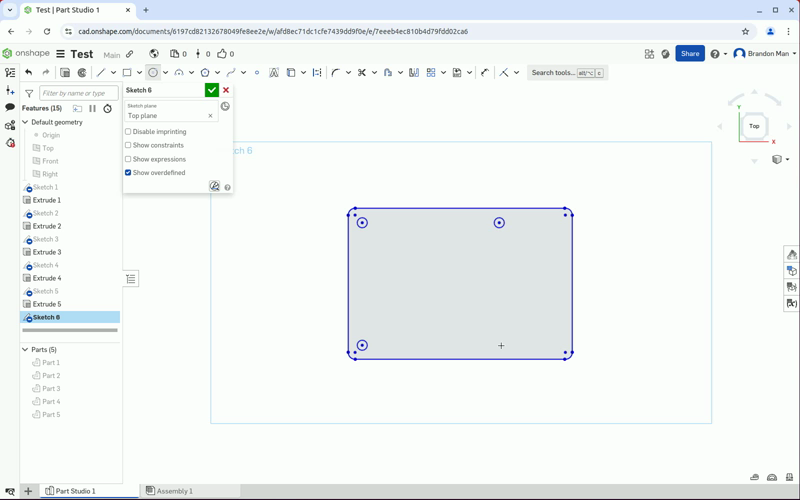
mouse_move(506, 345)
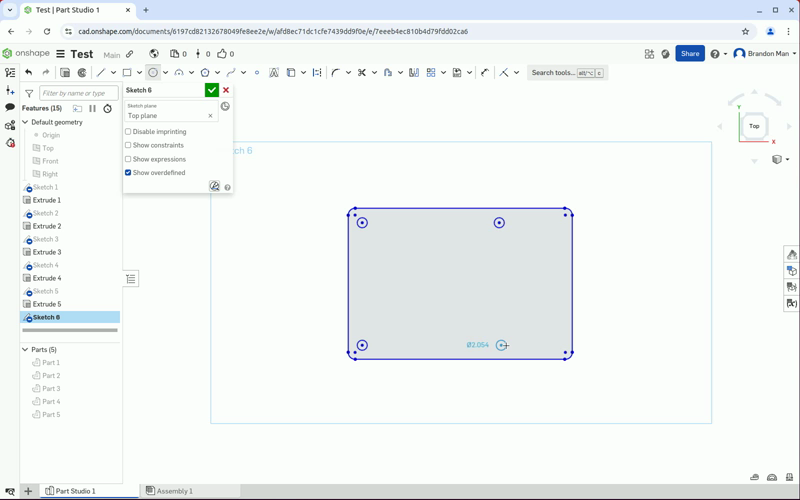
click(506, 345)
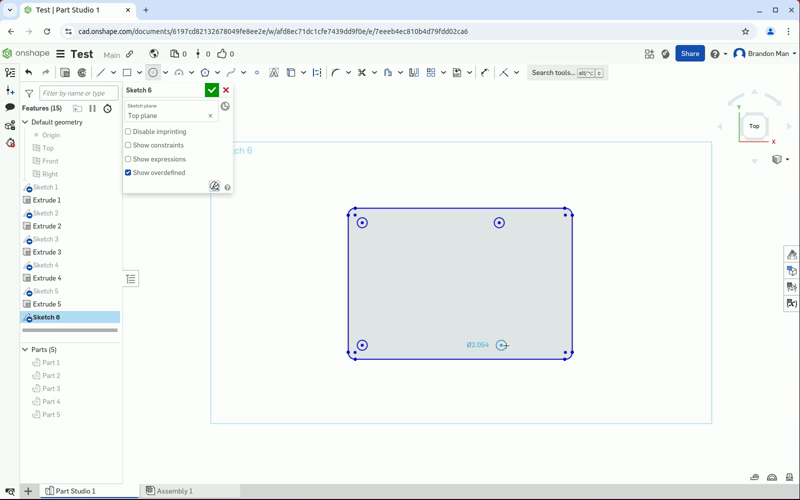
key(esc)
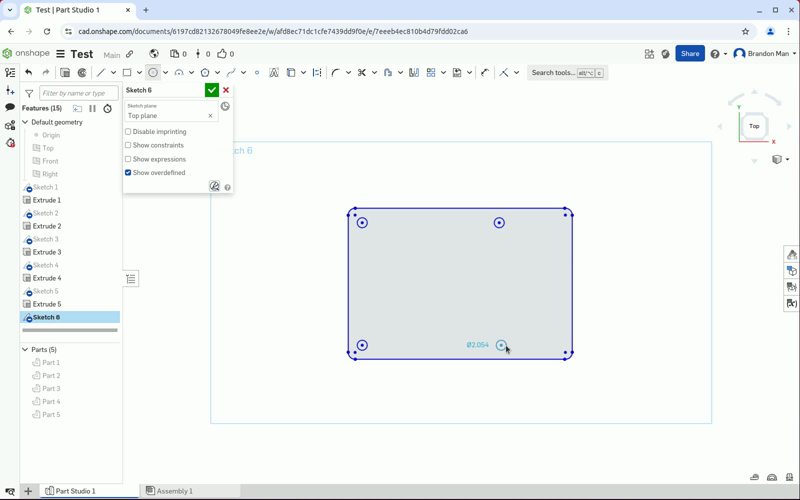
mouse_move(521, 321)
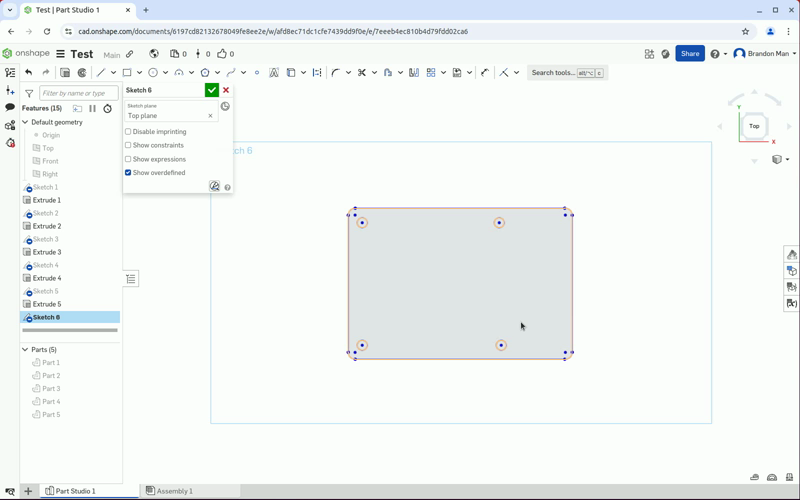
click(521, 321)
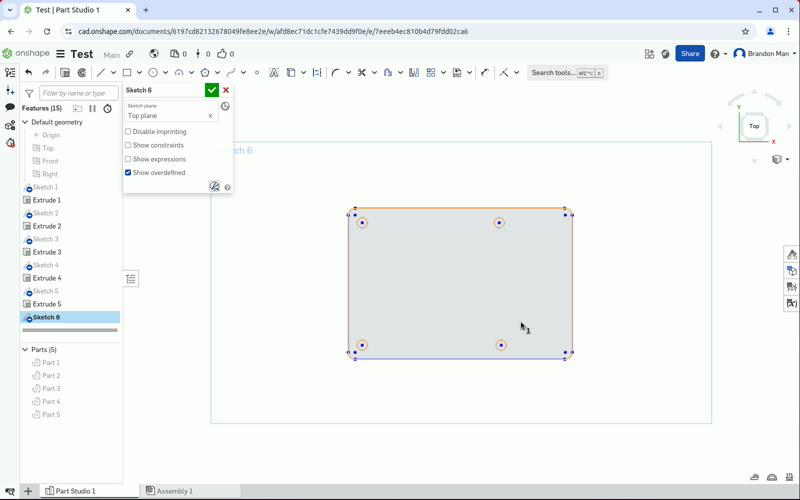
mouse_move(73, 352)
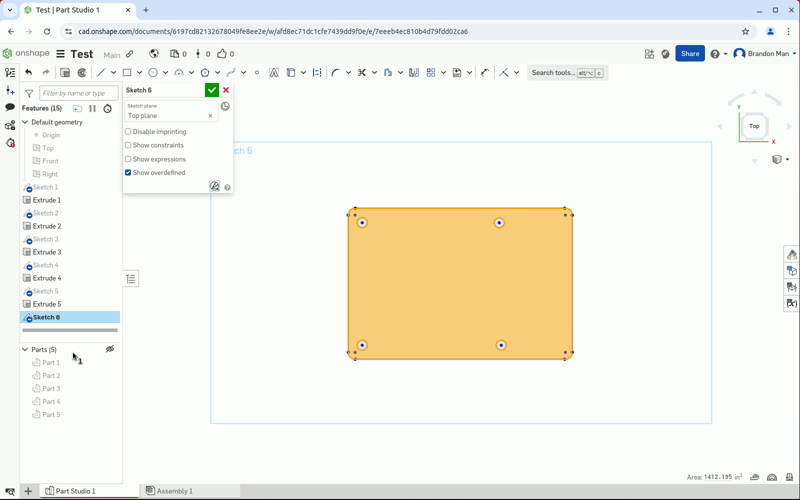
key(shift+y)
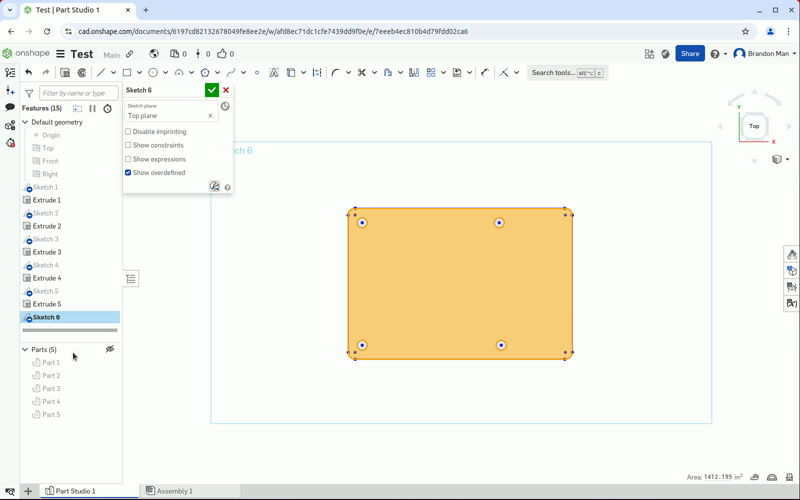
key(shift+e)
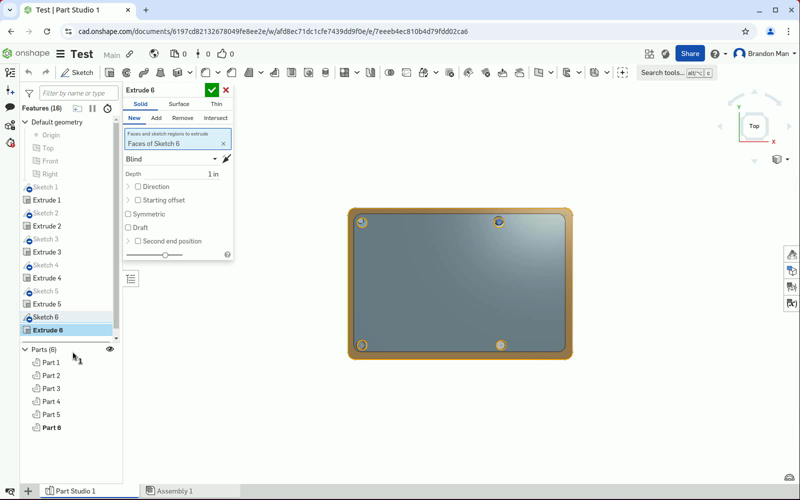
mouse_move(143, 106)
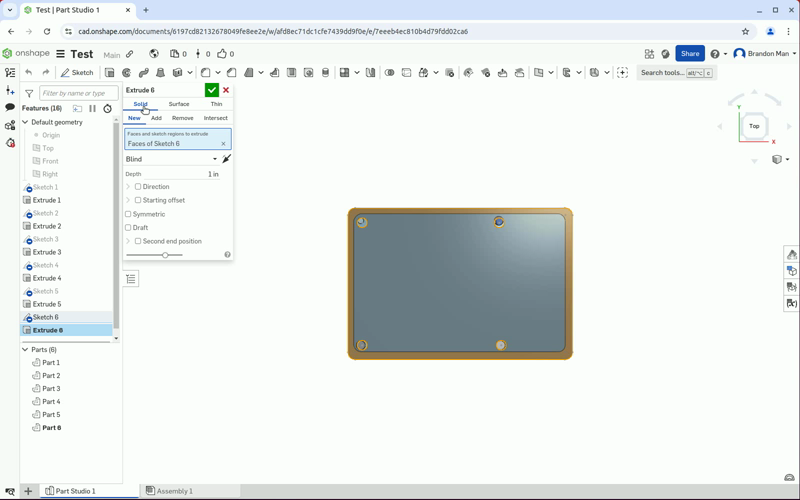
click(143, 106)
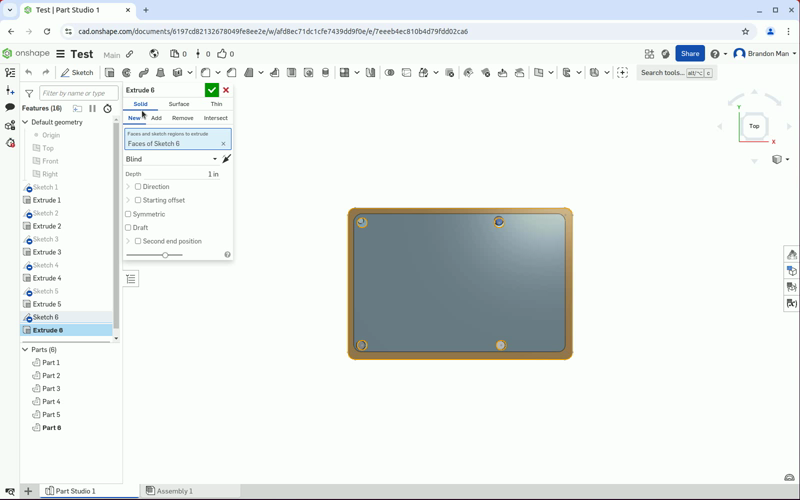
mouse_move(137, 120)
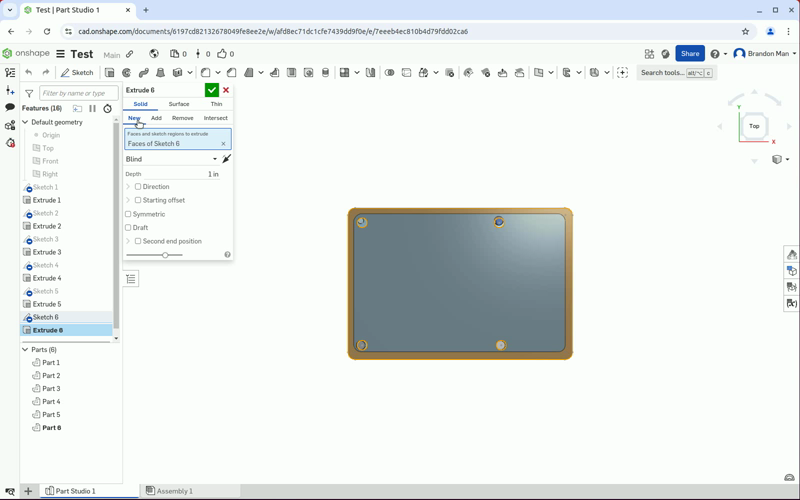
click(137, 120)
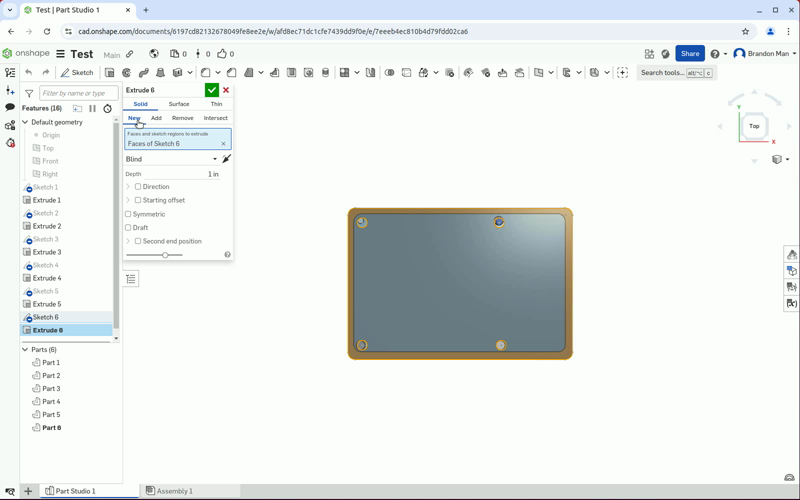
key(tab, 4)
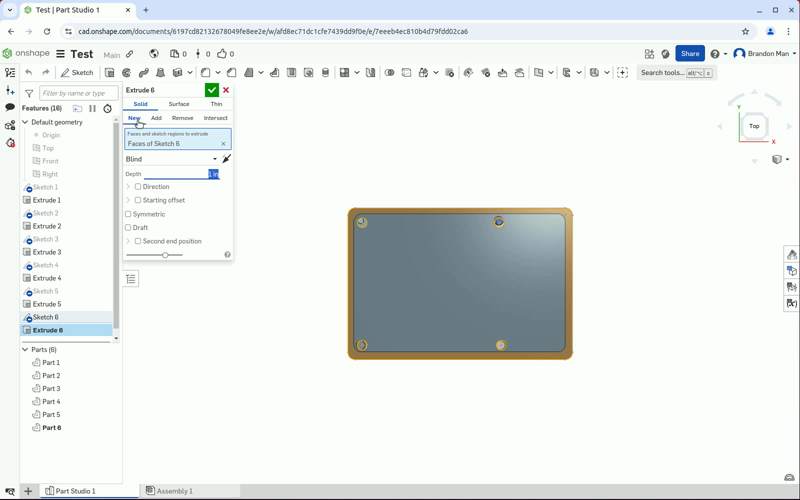
text(1.444)
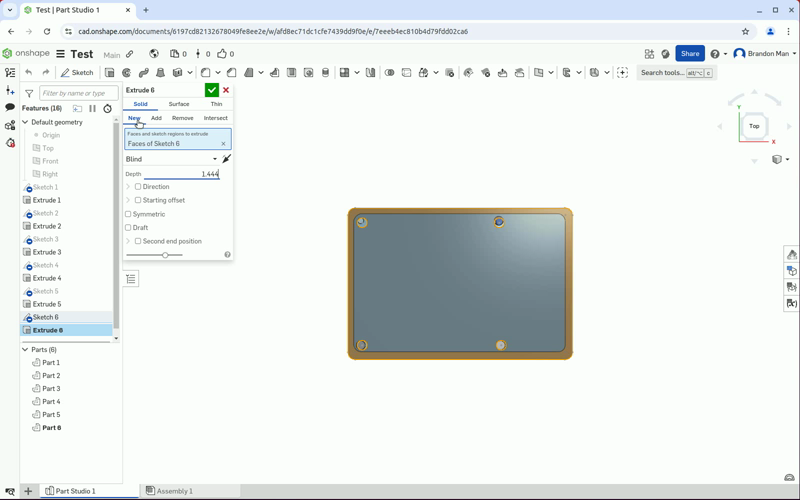
key(enter)
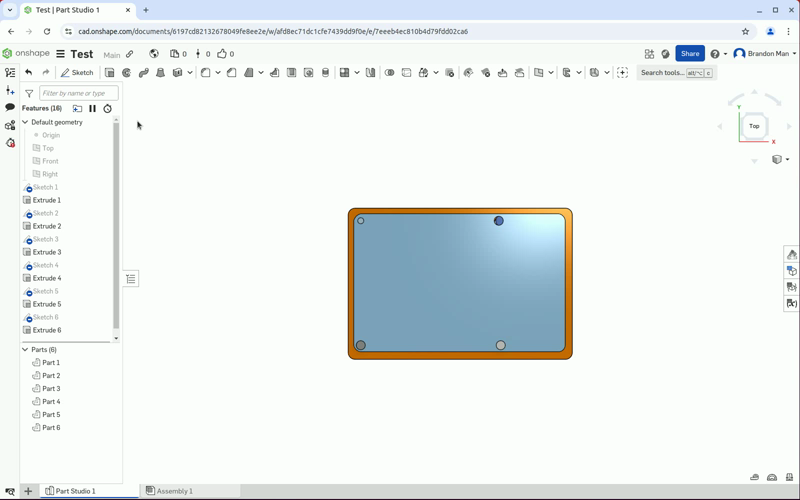
key(shift+h)
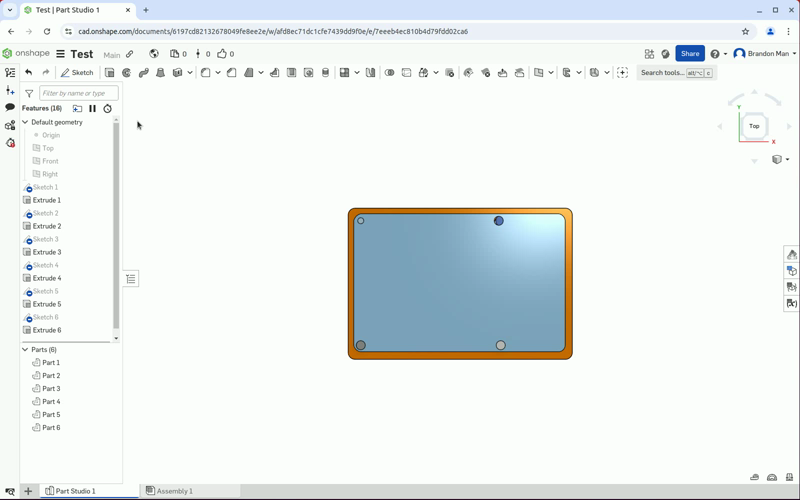
key(shift+h)
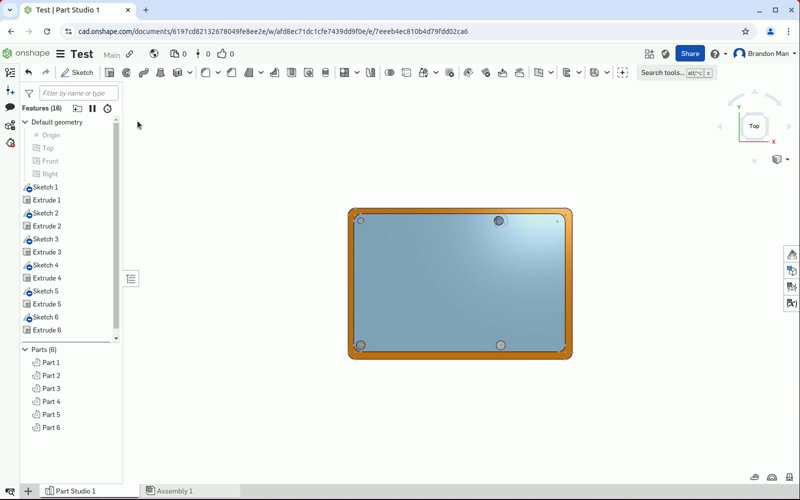
key(shift+7)
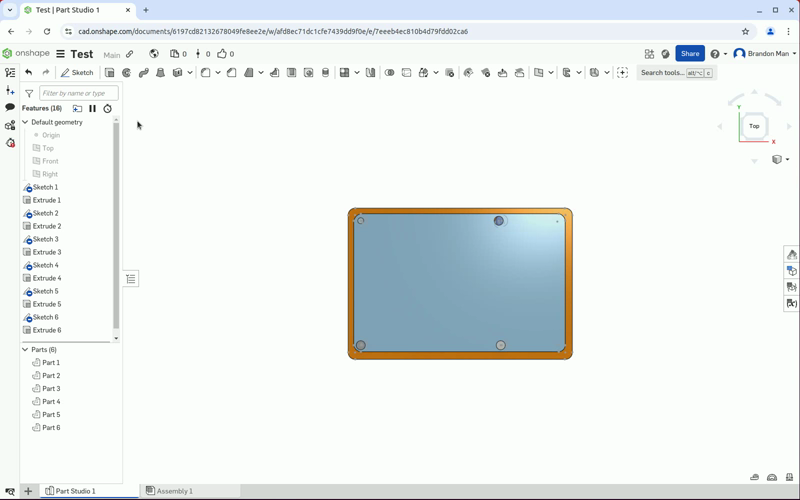
key(up, 3)
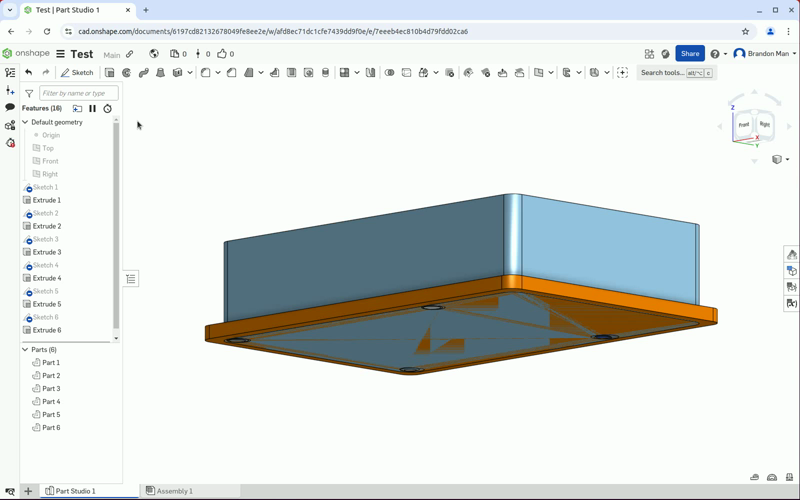
key(left, 3)
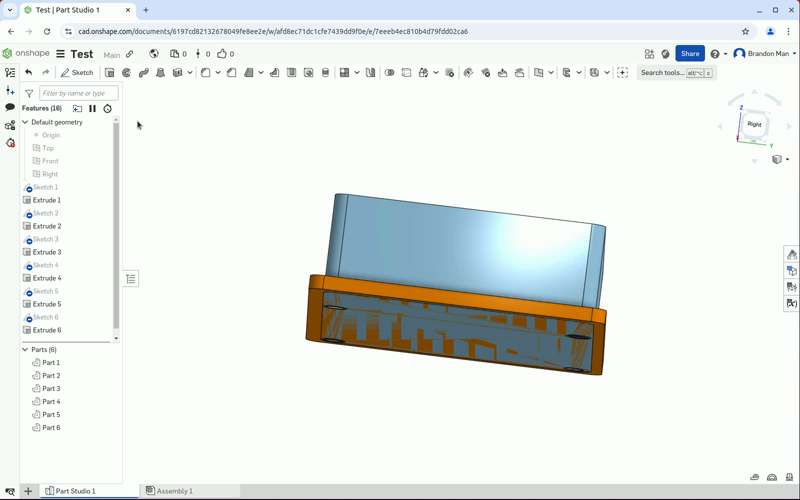
key(right, 3)
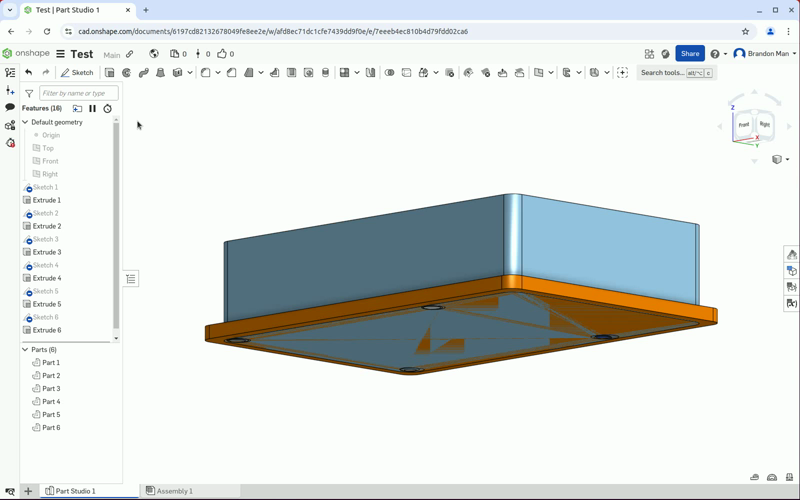
key(down, 3)
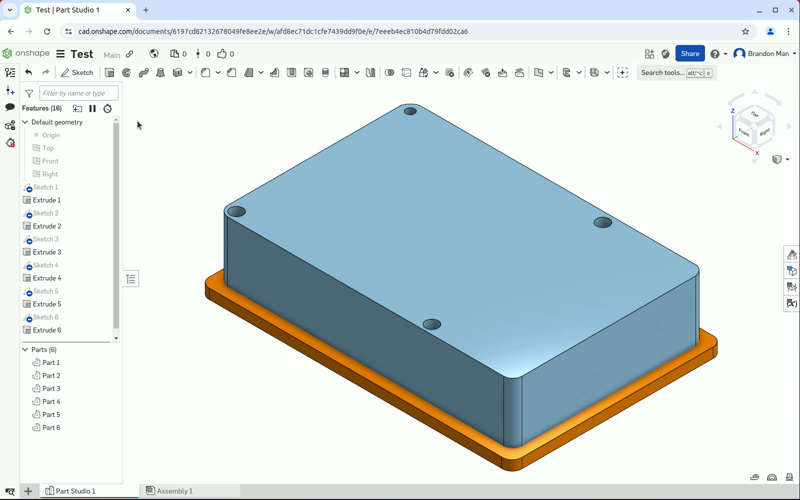
mouse_move(69, 189)
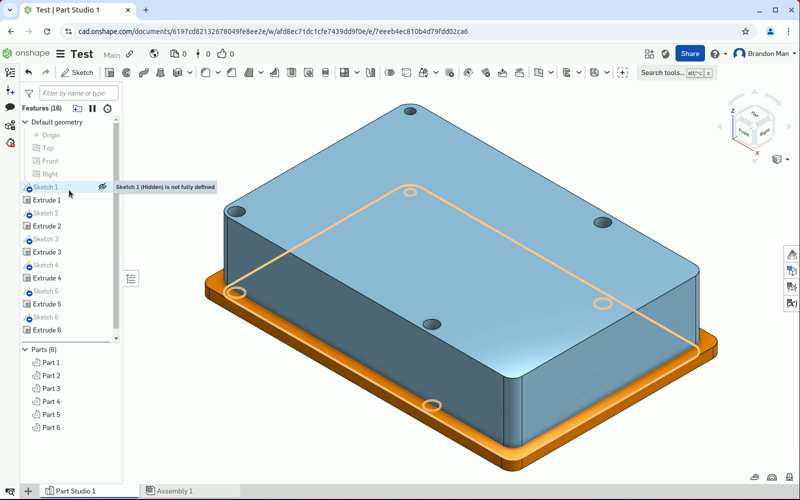
click(69, 189)